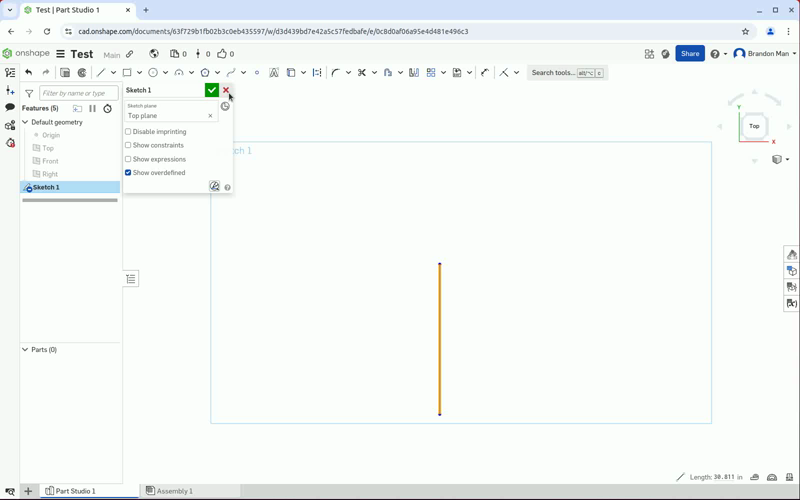
key(shift+h)
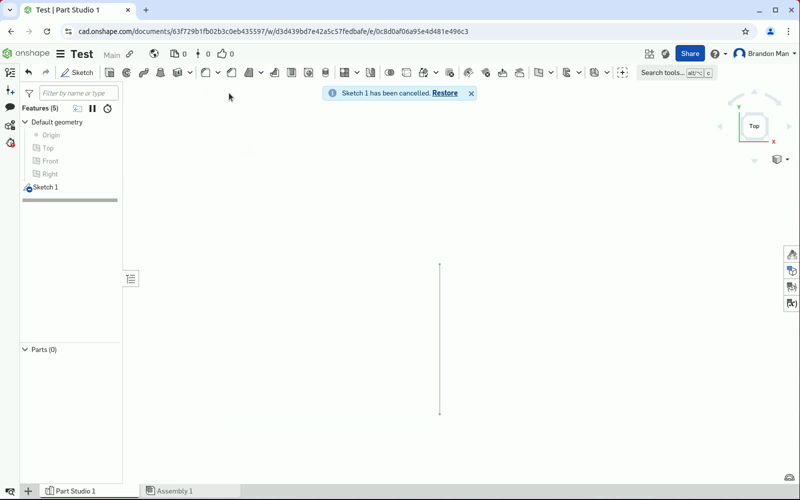
key(shift+s)
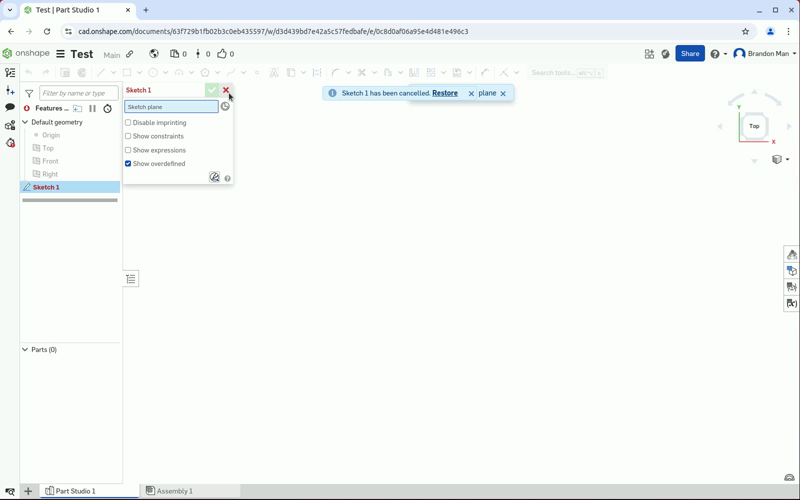
mouse_move(73, 150)
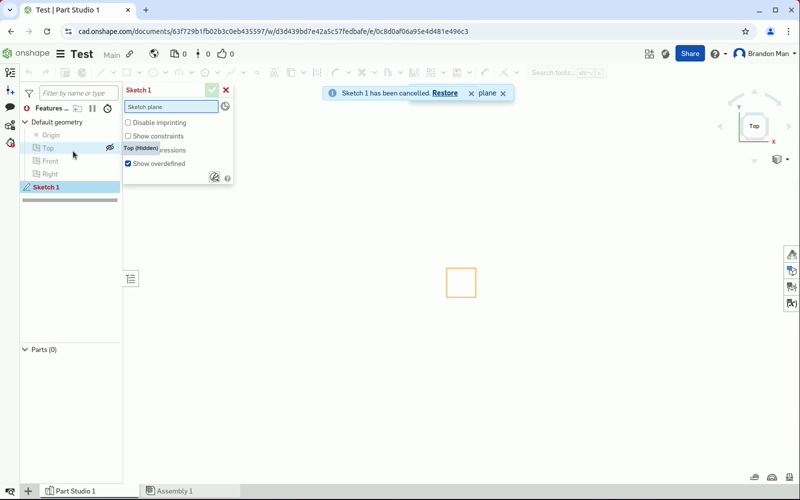
click(73, 150)
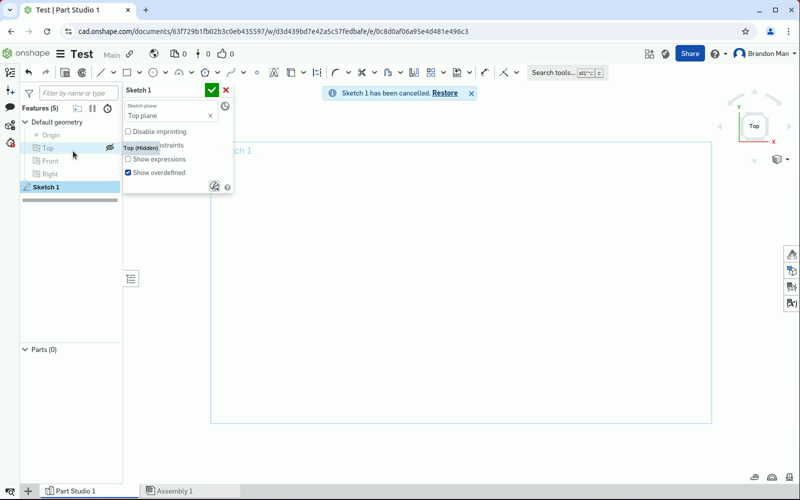
mouse_move(73, 352)
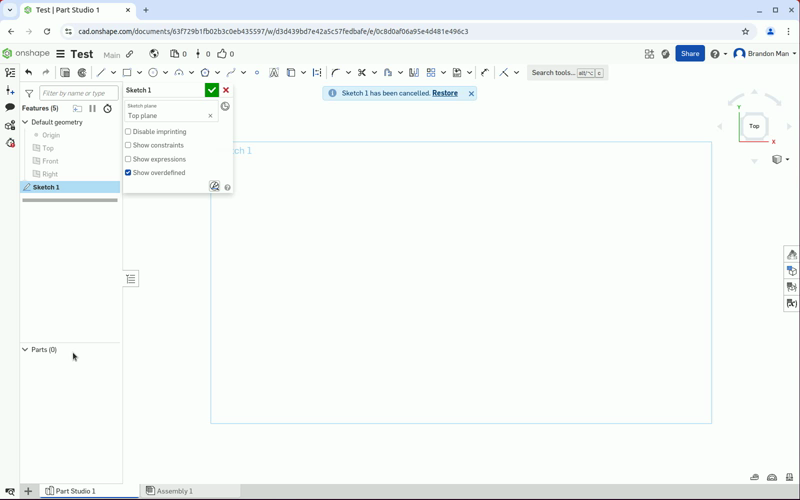
key(y)
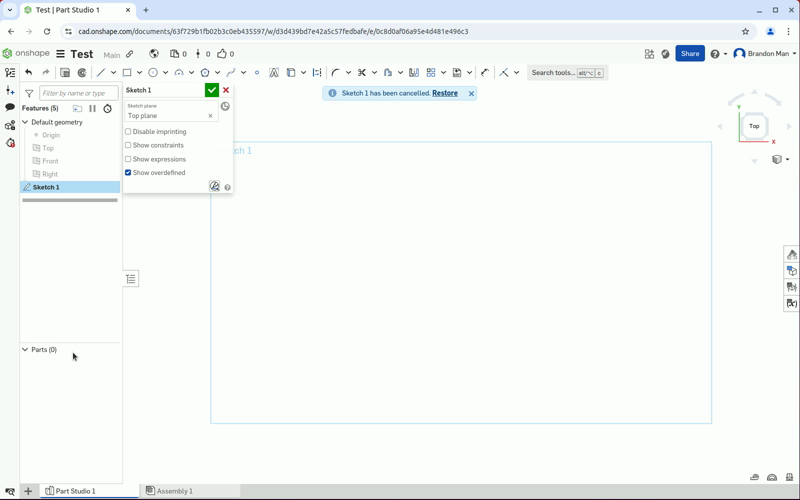
key(l)
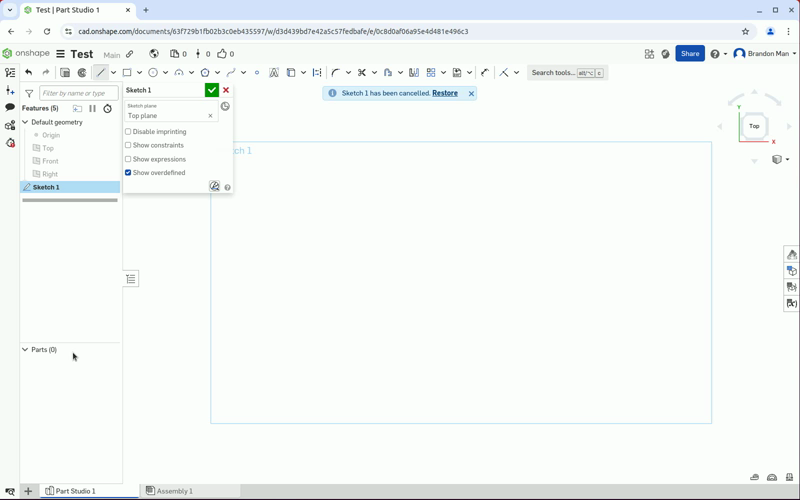
key_down(shift)
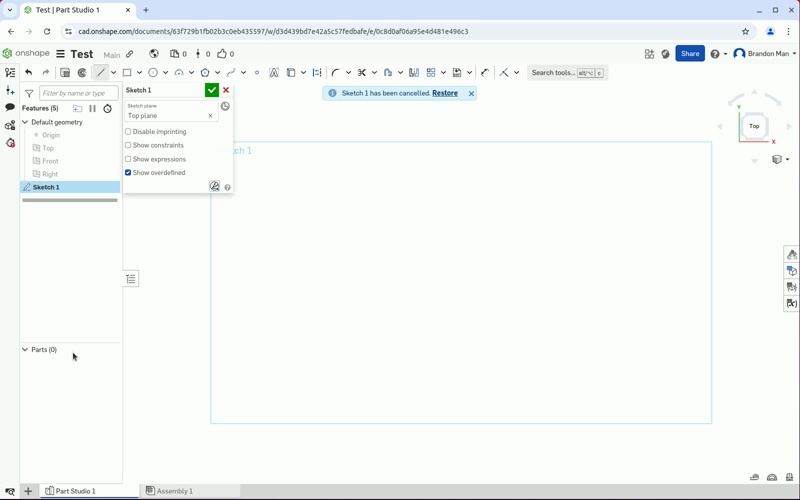
mouse_move(349, 299)
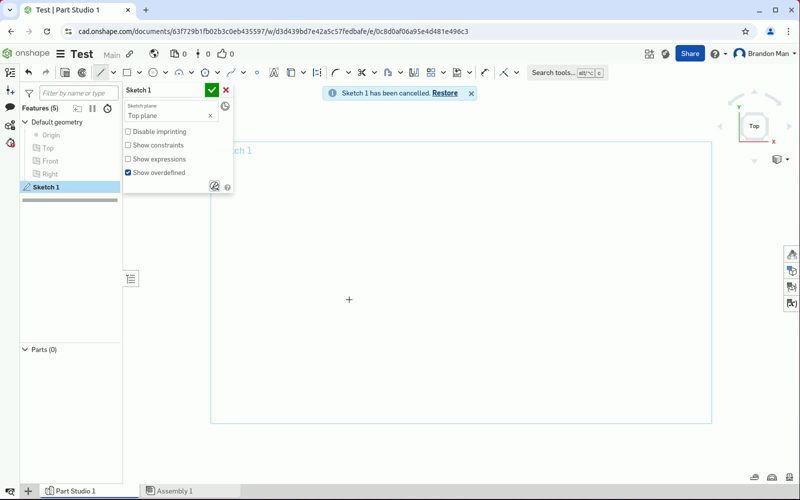
click(349, 299)
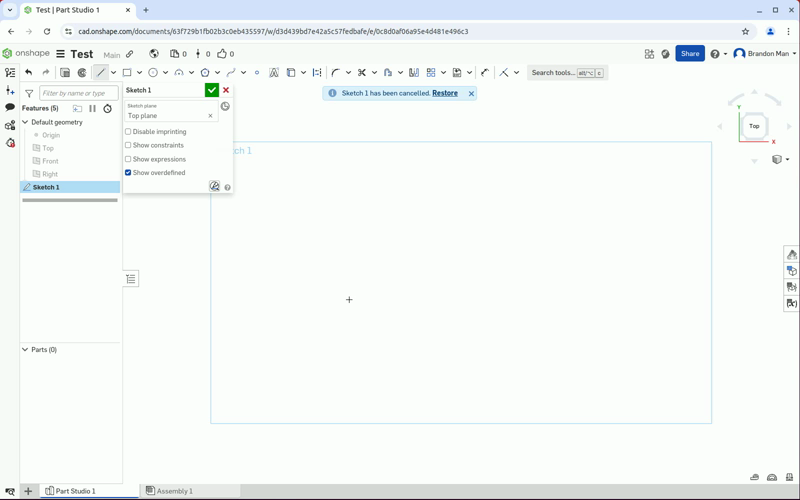
key_up(shift)
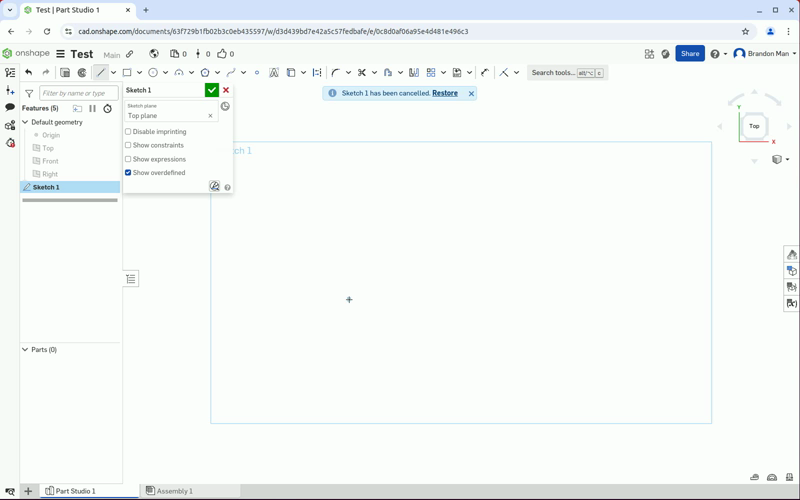
key_down(shift)
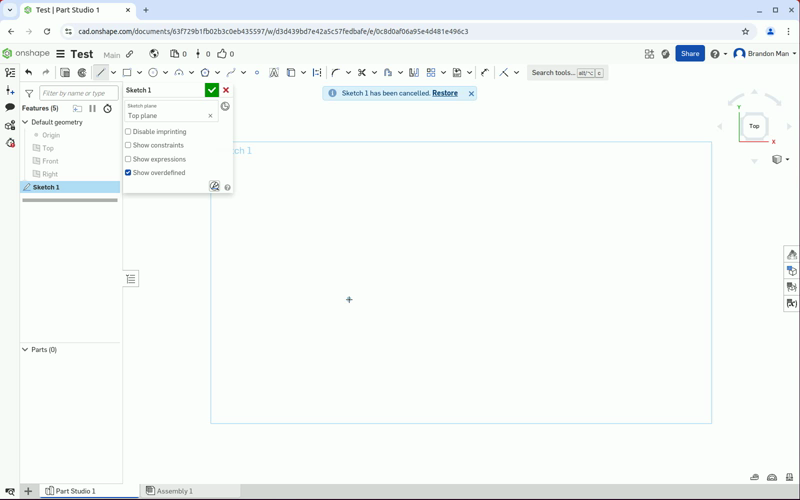
mouse_move(379, 299)
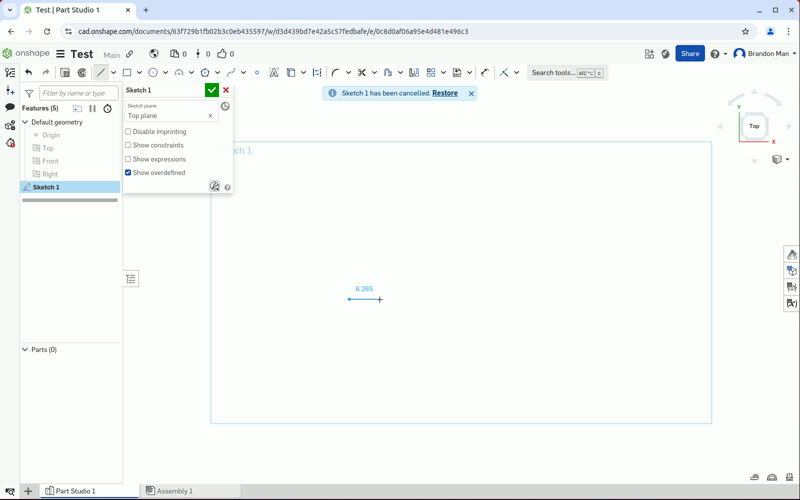
mouse_move(363, 299)
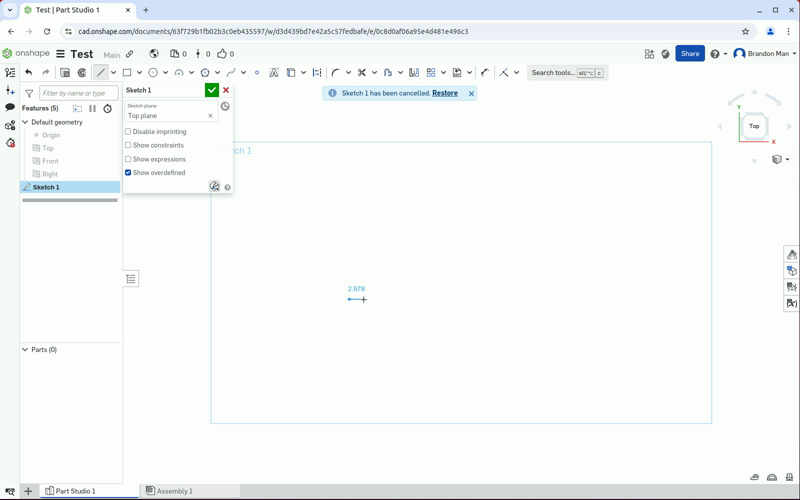
click(363, 299)
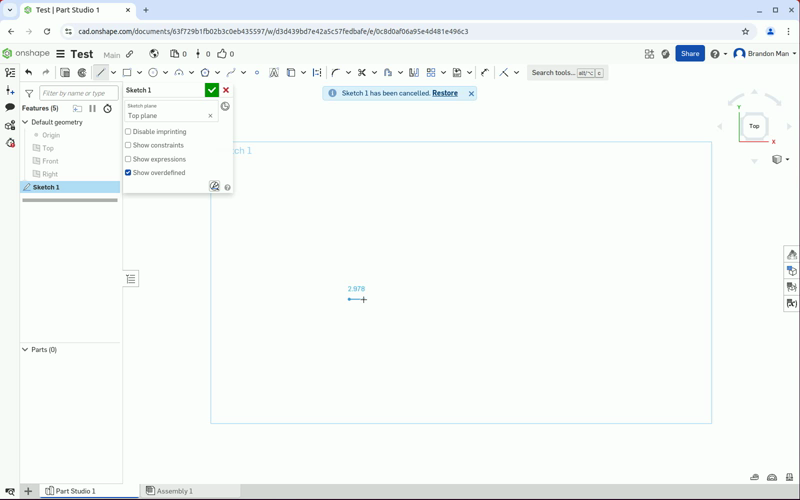
key_up(shift)
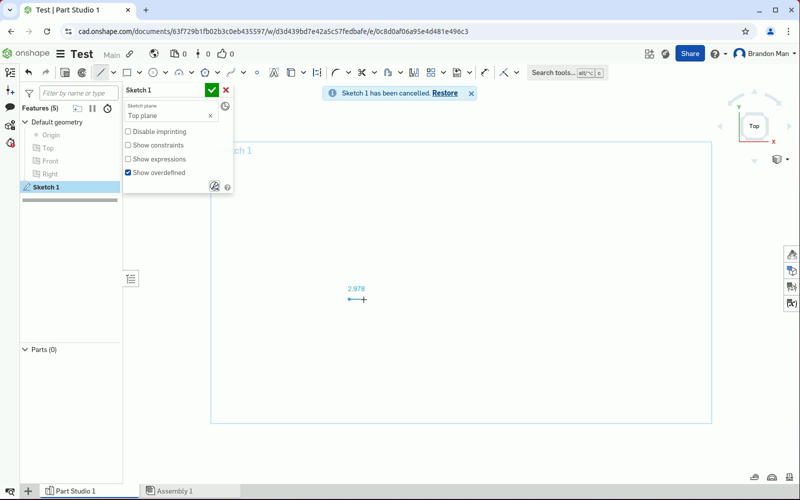
key_down(shift)
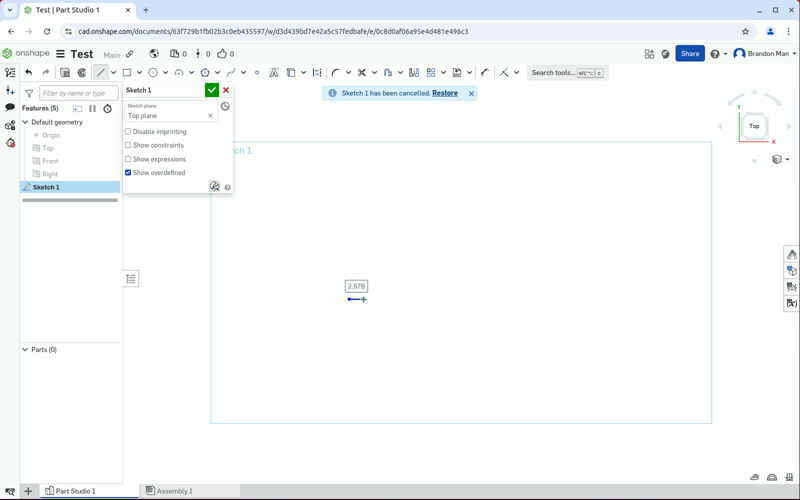
mouse_move(393, 299)
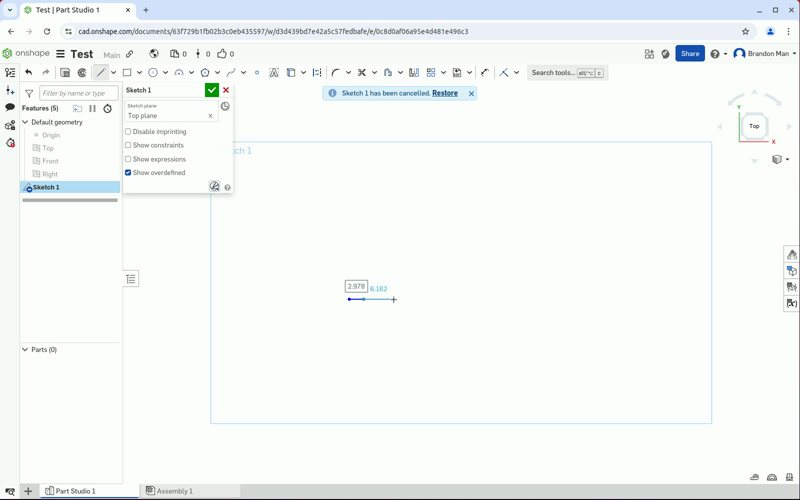
mouse_move(363, 265)
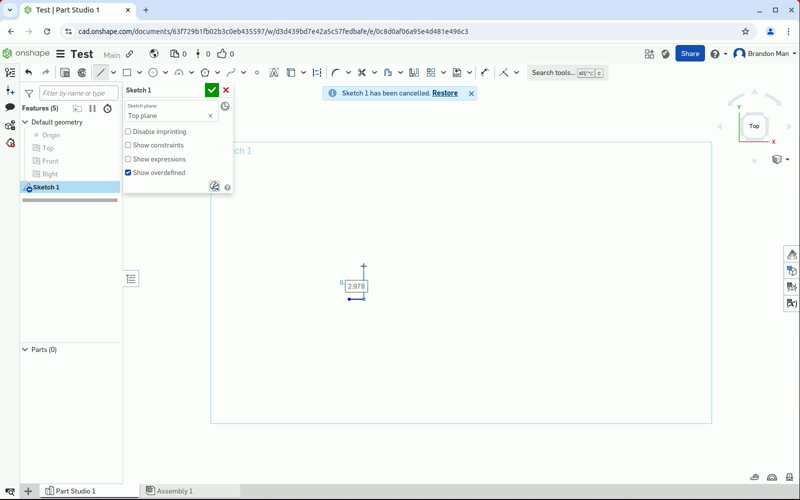
click(363, 265)
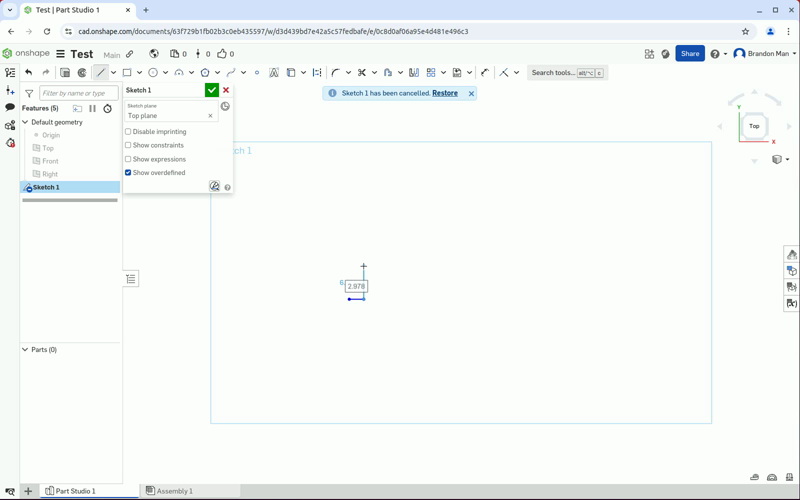
key_up(shift)
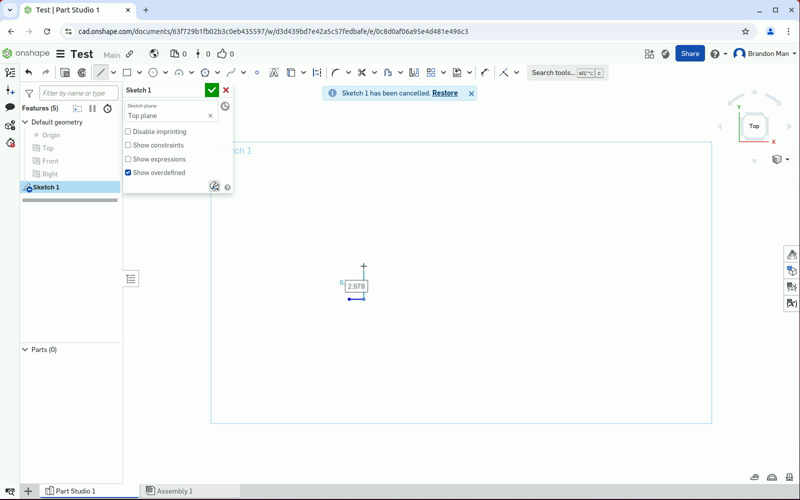
key_down(shift)
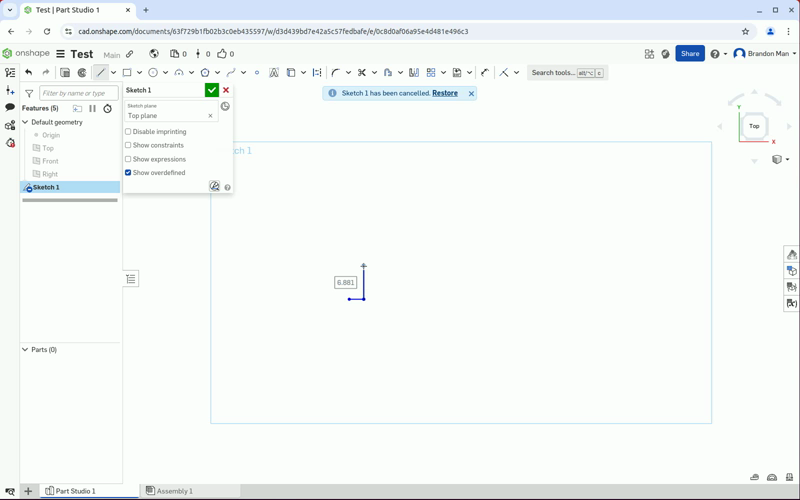
mouse_move(393, 265)
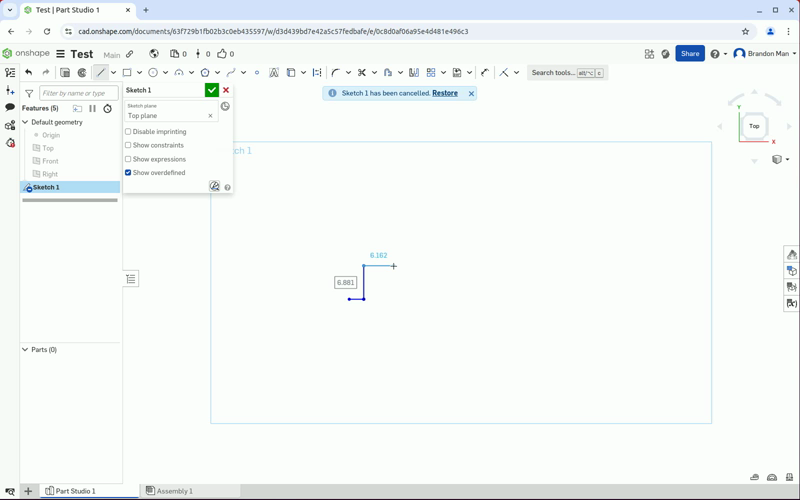
mouse_move(349, 265)
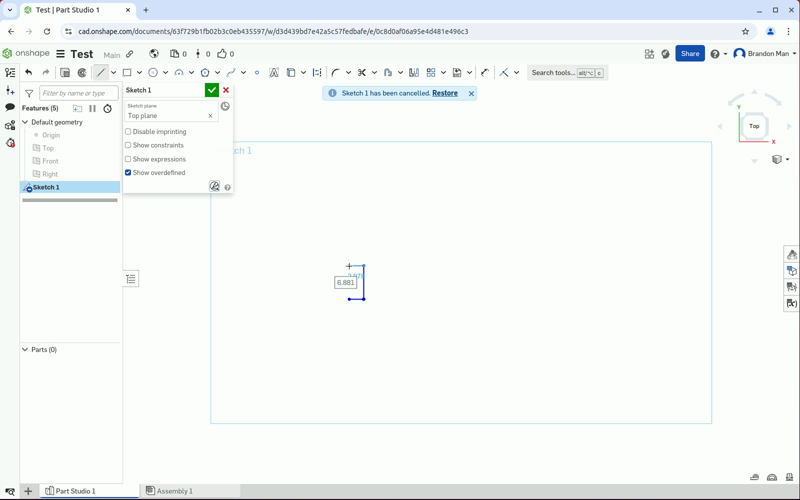
click(349, 265)
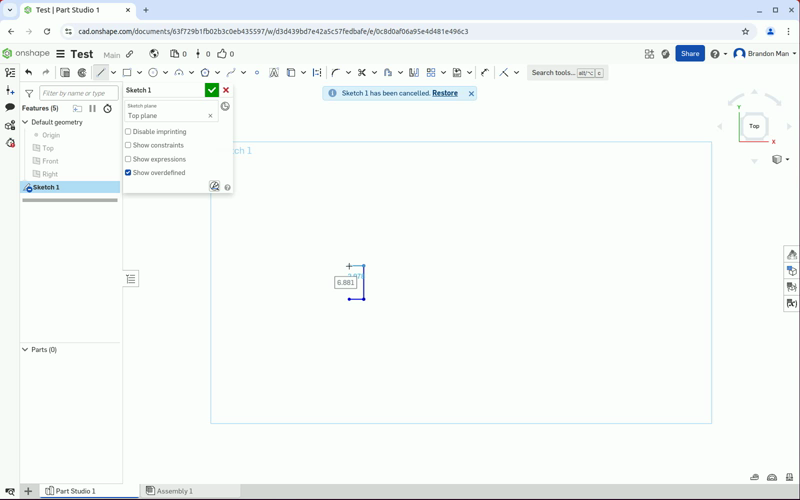
key_up(shift)
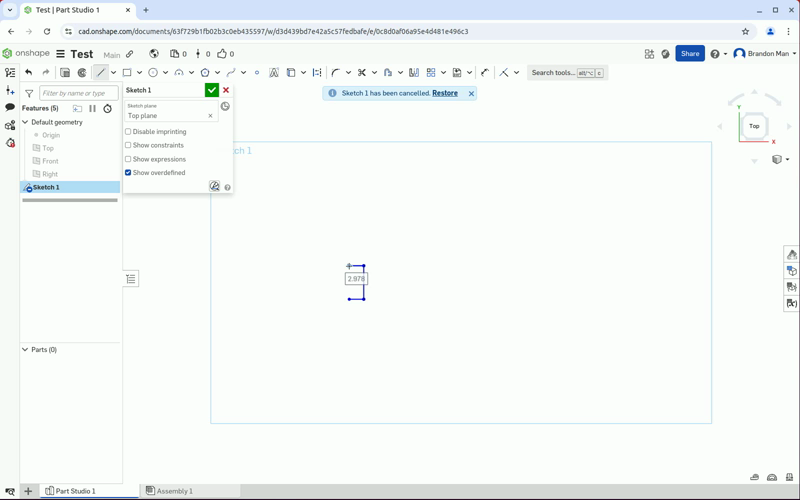
mouse_move(379, 265)
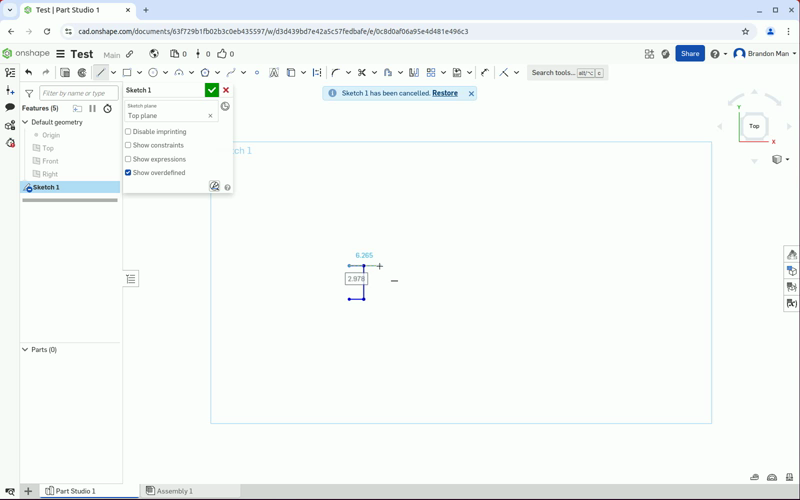
key_down(shift)
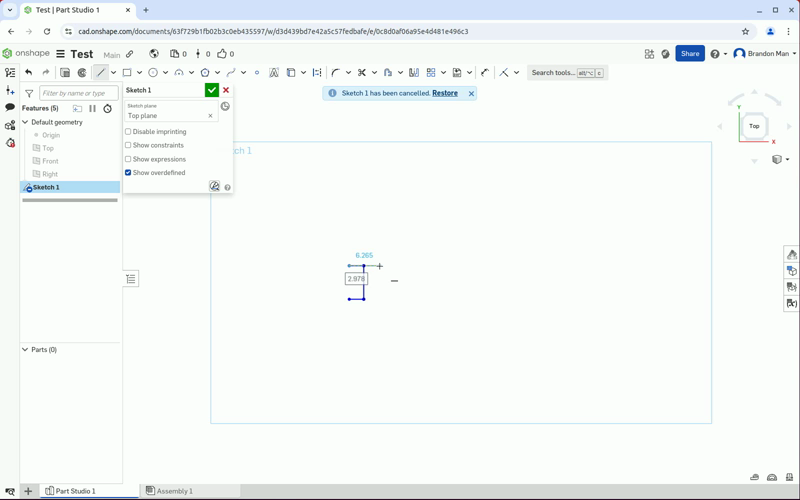
mouse_move(349, 299)
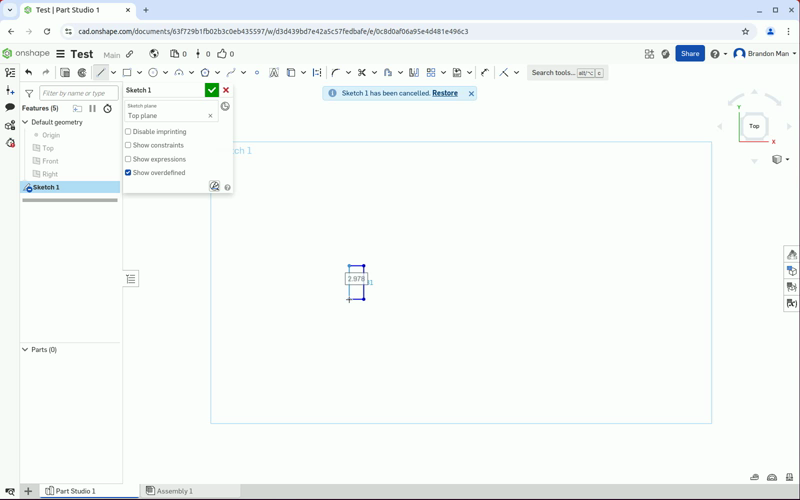
key_up(shift)
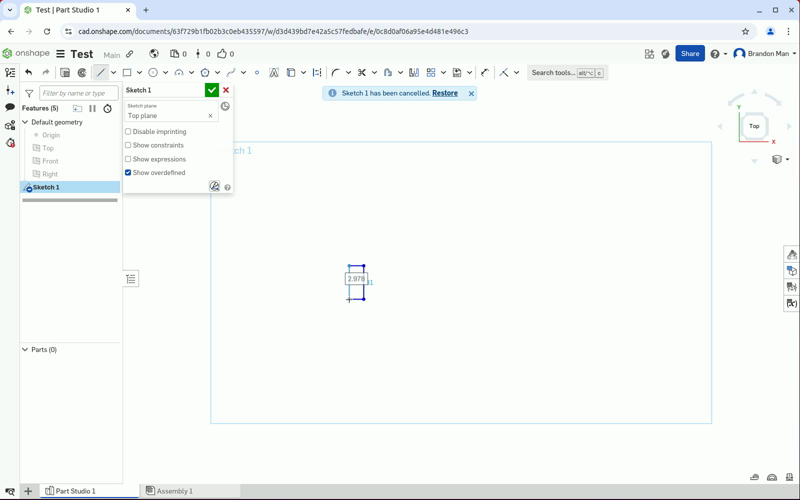
click(349, 299)
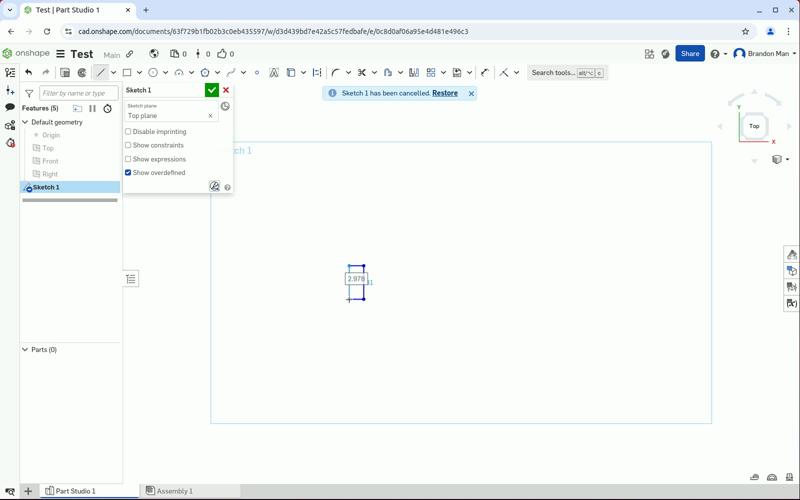
key(esc)
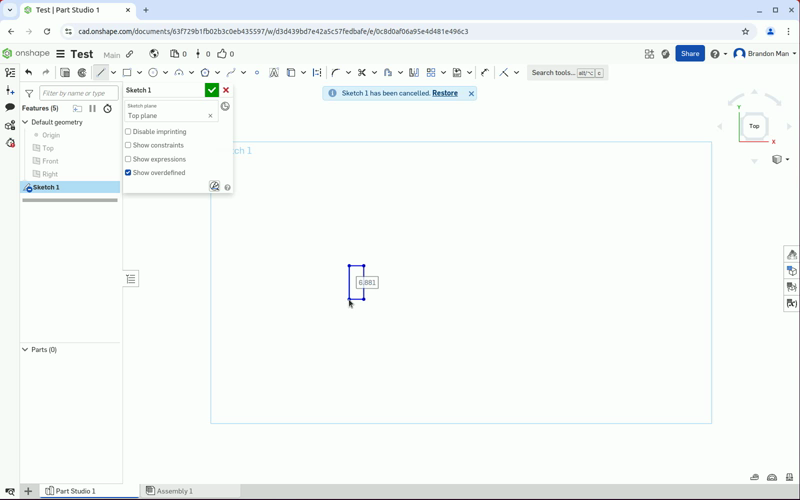
mouse_move(356, 283)
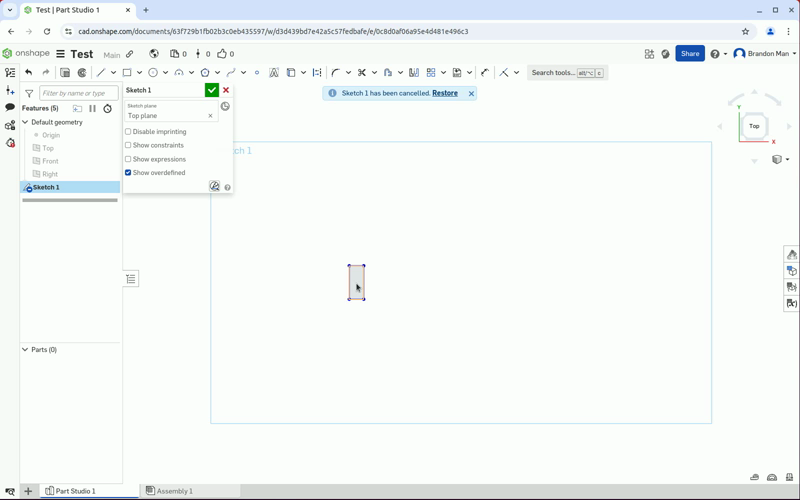
scroll(6)
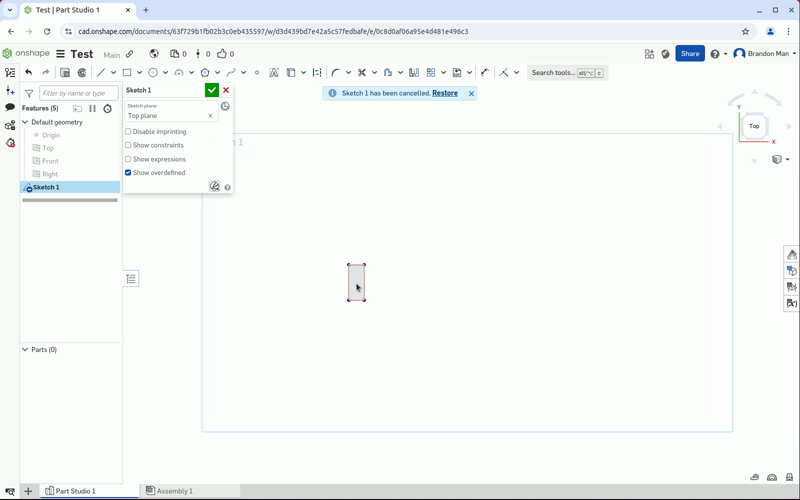
scroll(6)
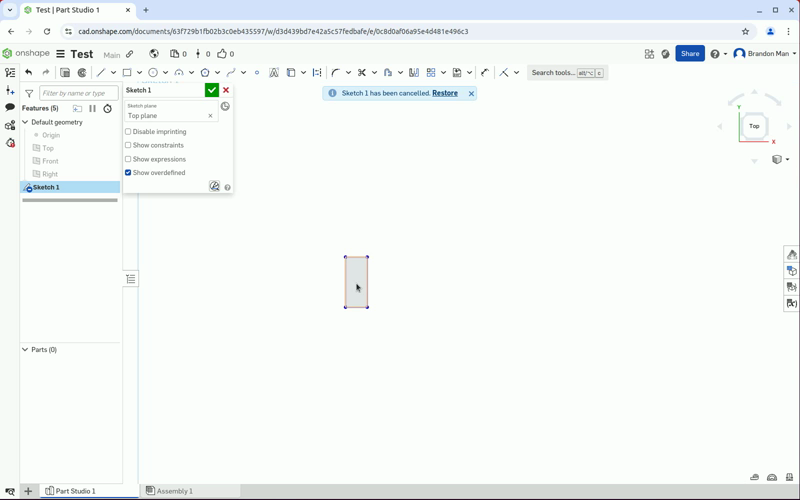
scroll(6)
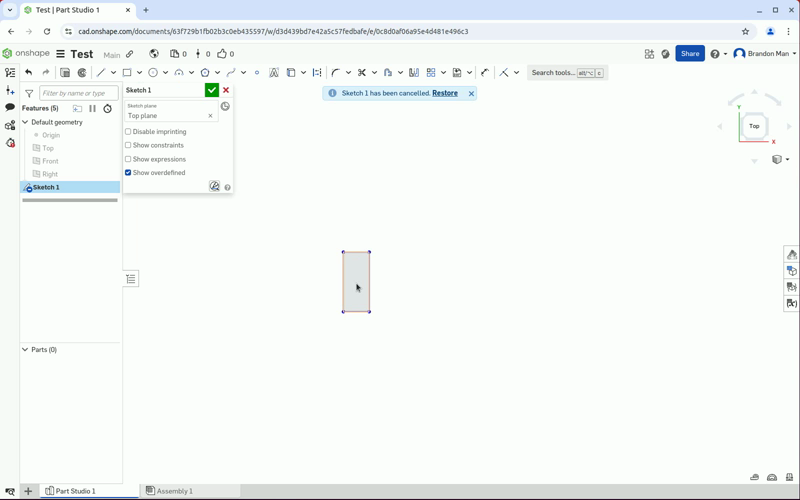
scroll(6)
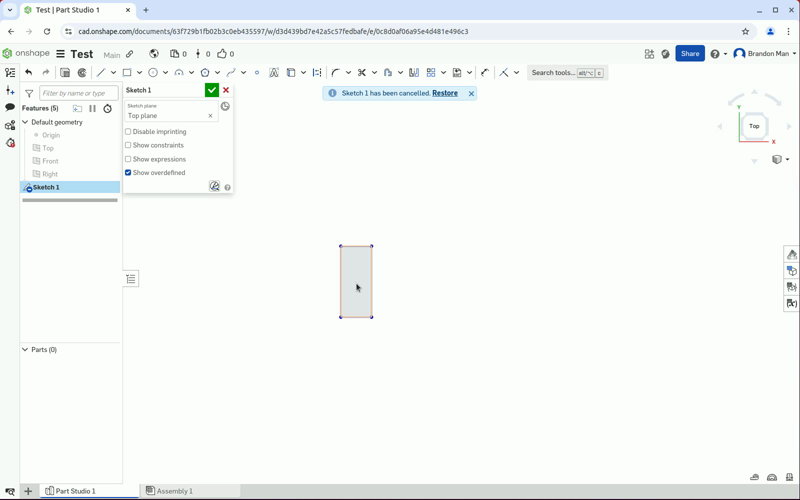
scroll(6)
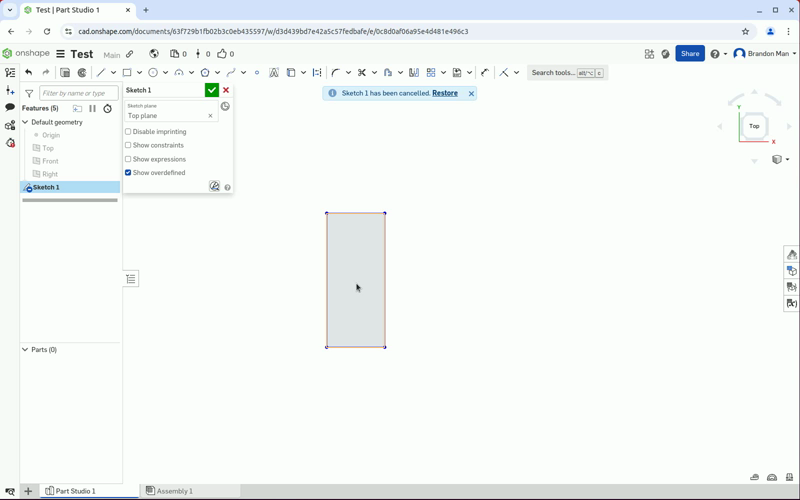
scroll(6)
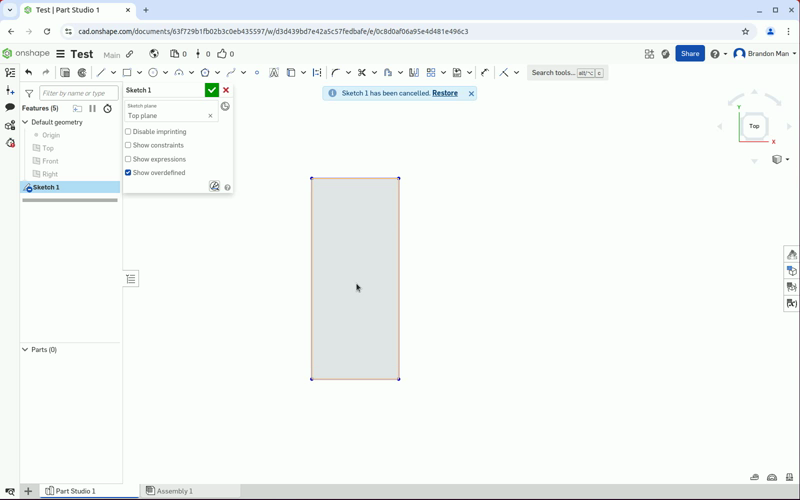
scroll(6)
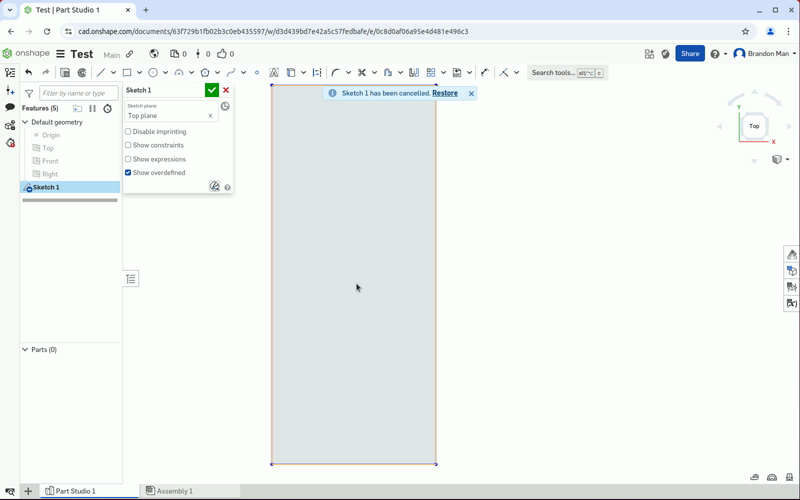
click(356, 283)
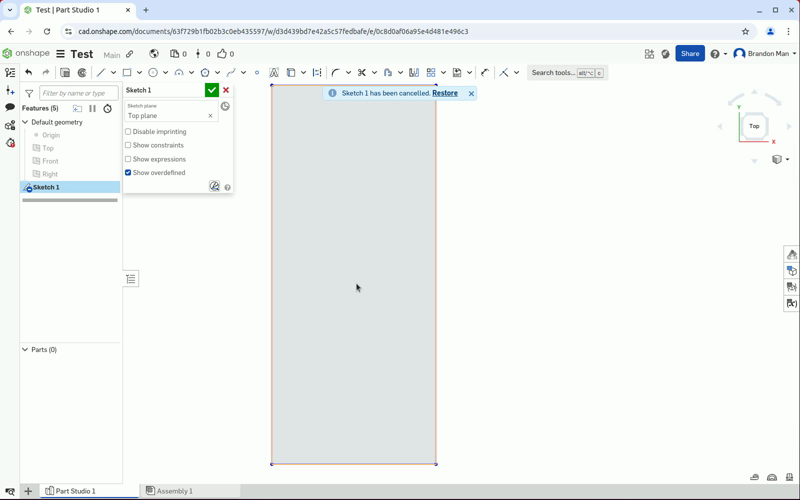
scroll(-6)
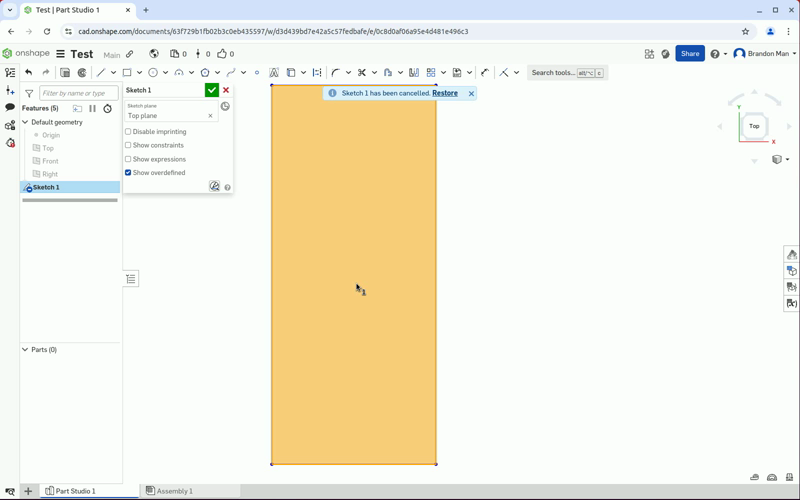
scroll(-6)
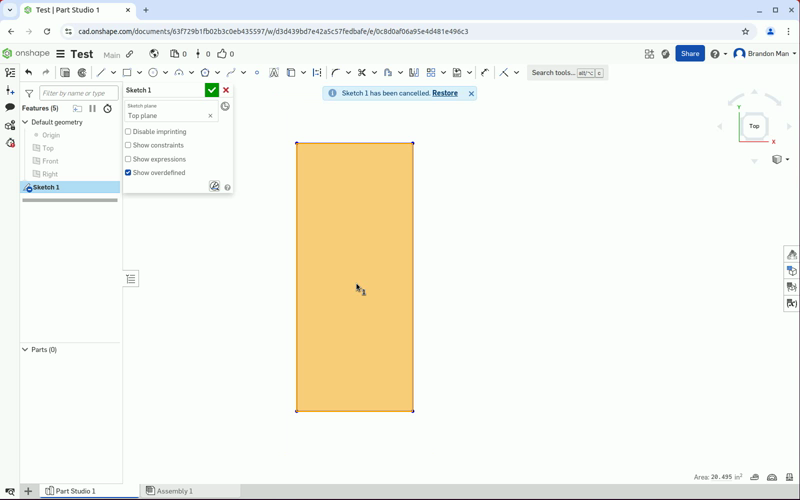
scroll(-6)
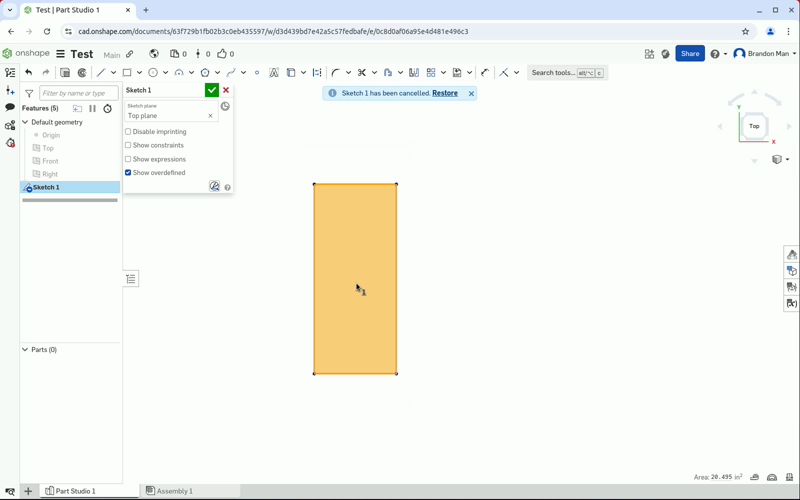
scroll(-6)
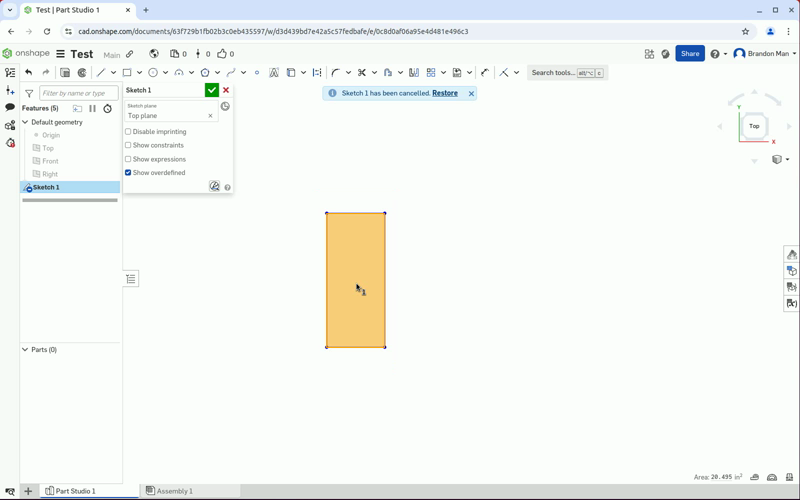
scroll(-6)
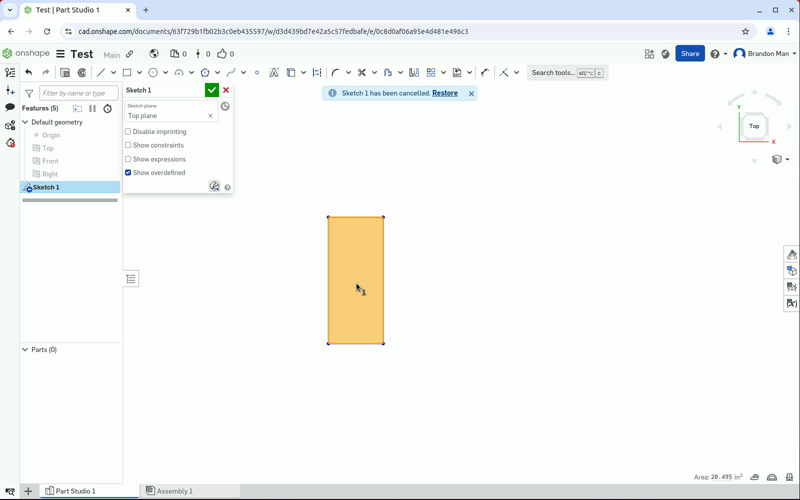
scroll(-6)
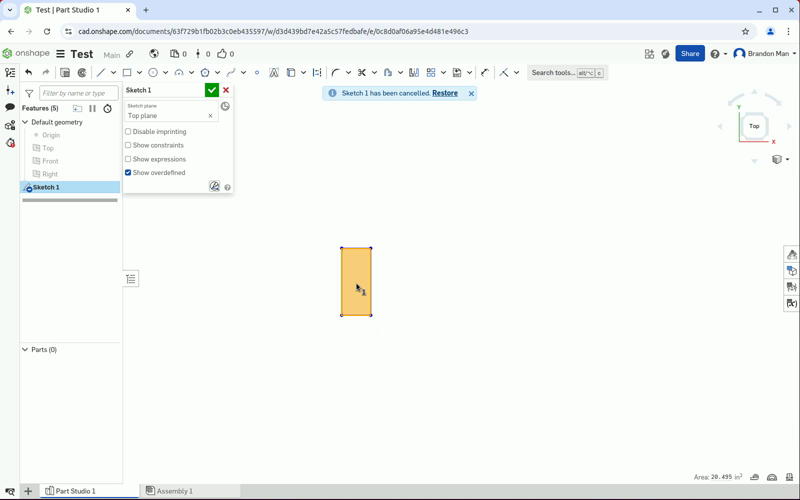
scroll(-6)
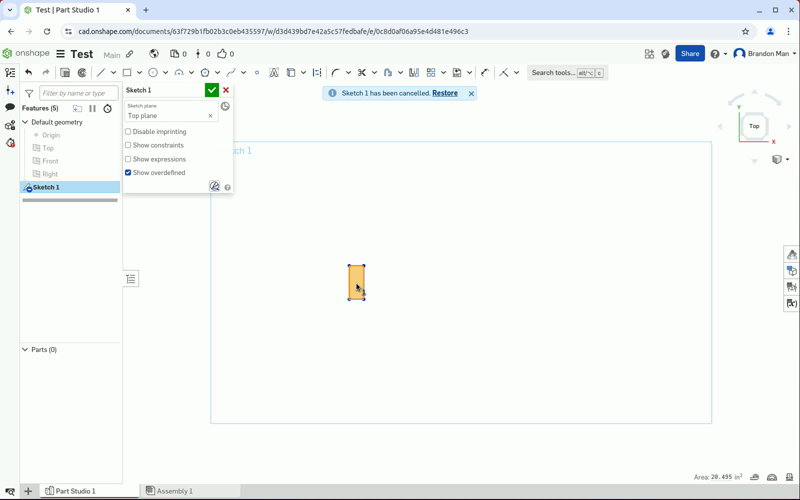
mouse_move(73, 352)
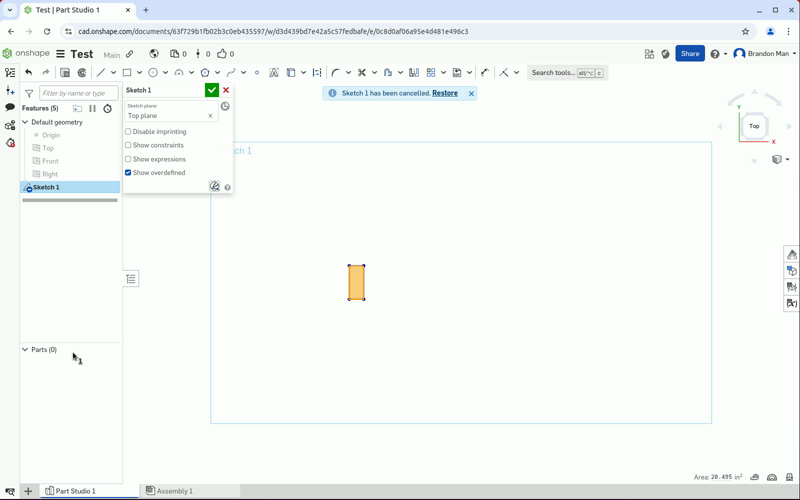
key(shift+y)
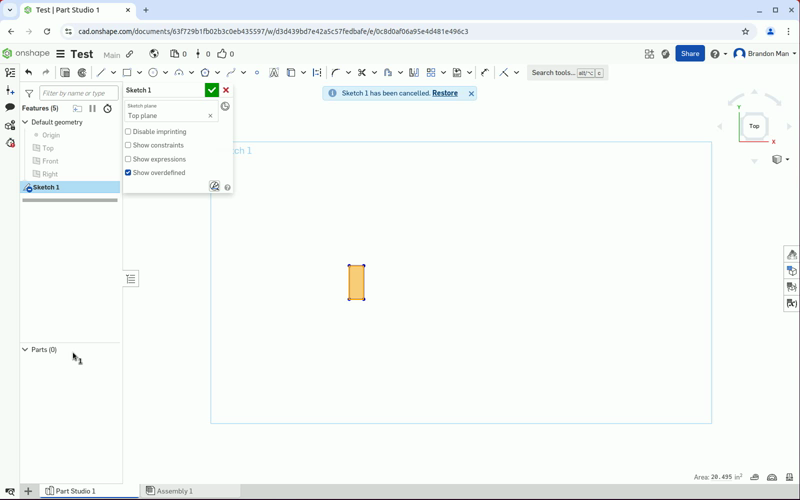
key(shift+e)
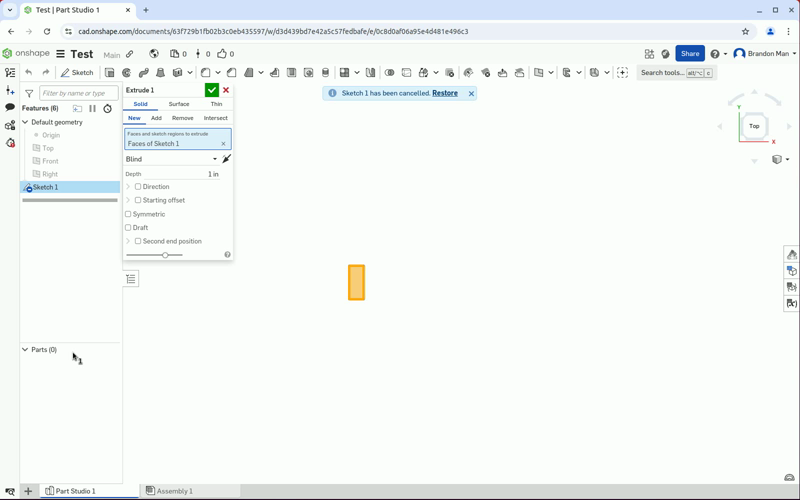
mouse_move(143, 106)
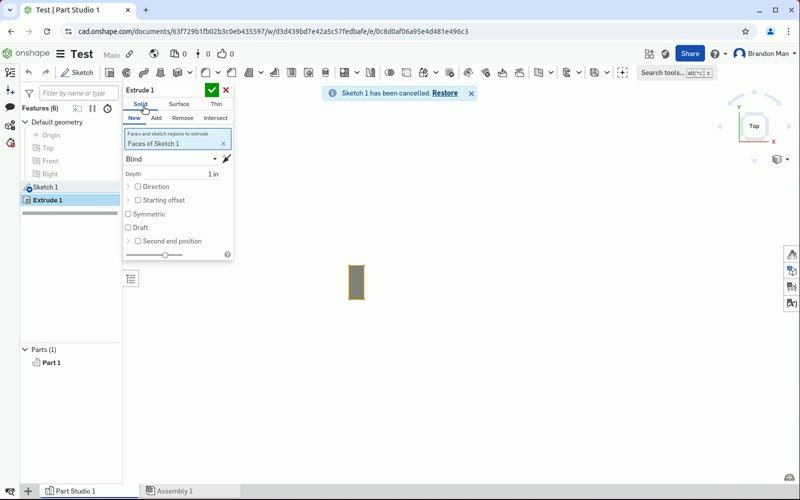
click(143, 106)
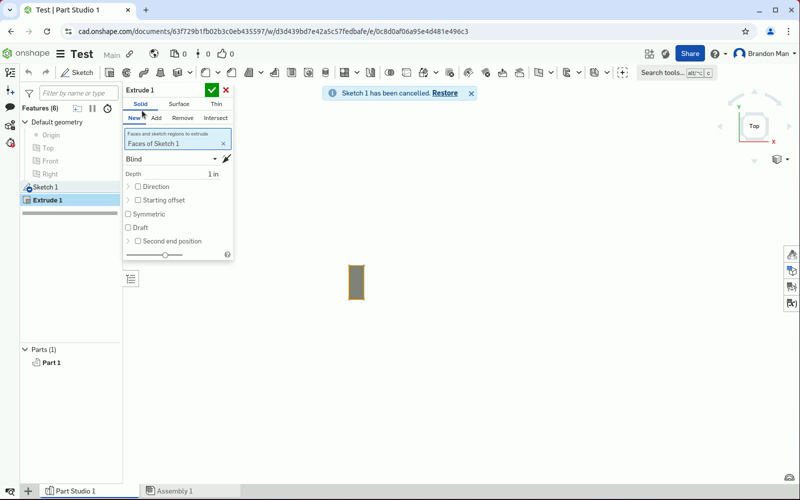
mouse_move(137, 120)
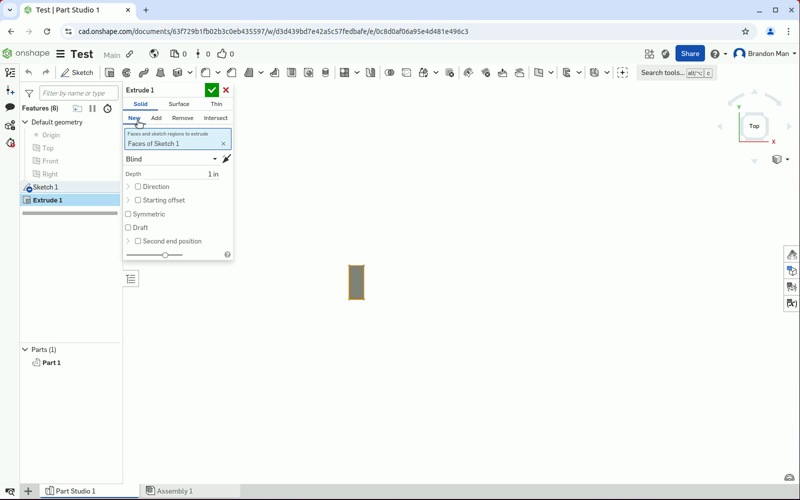
click(137, 120)
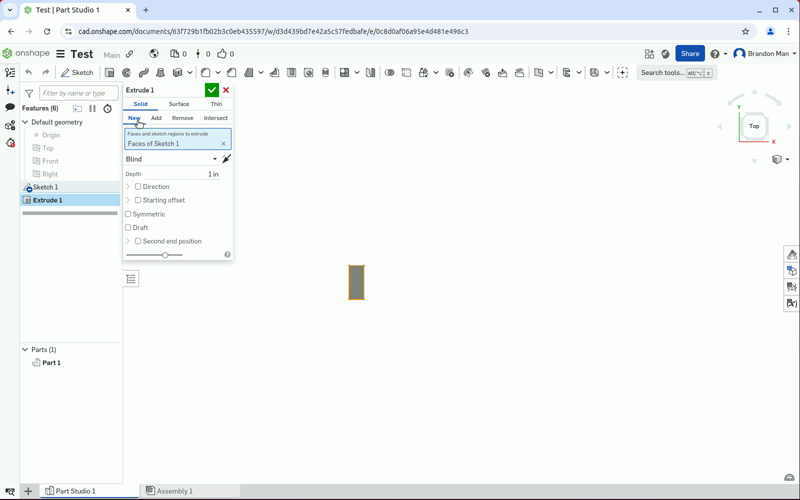
key(tab, 4)
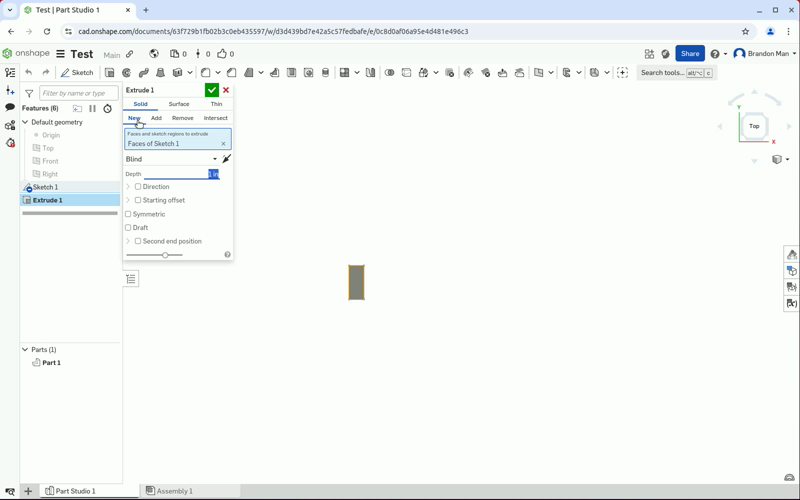
text(2.407)
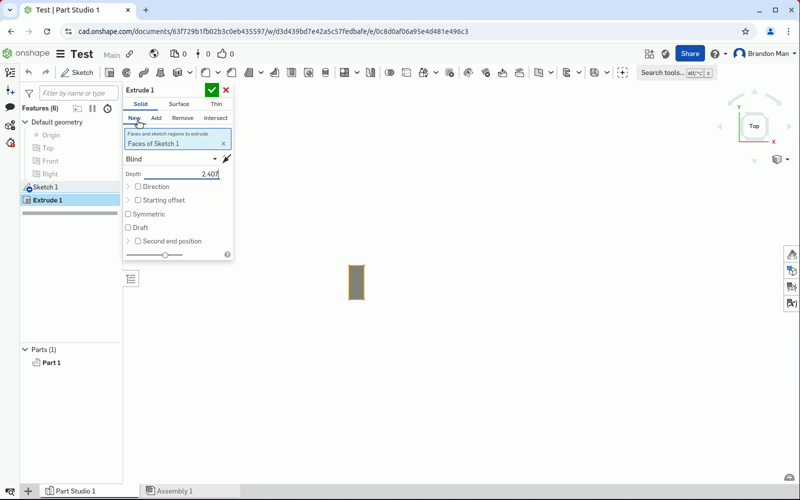
key(enter)
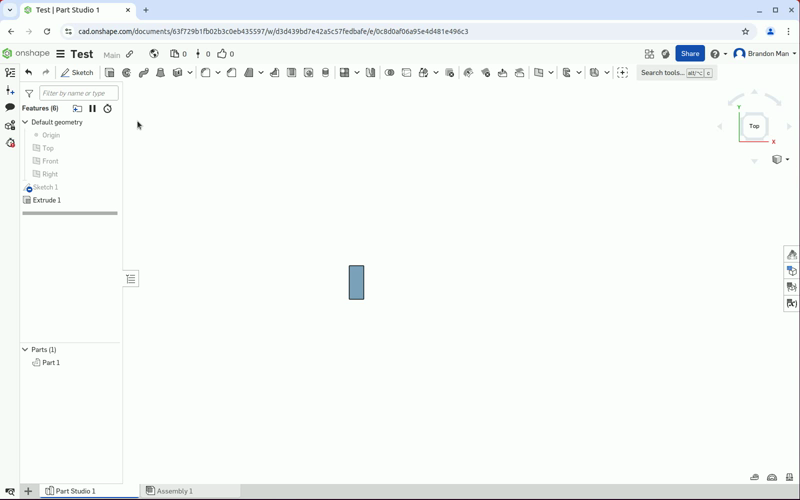
key(shift+h)
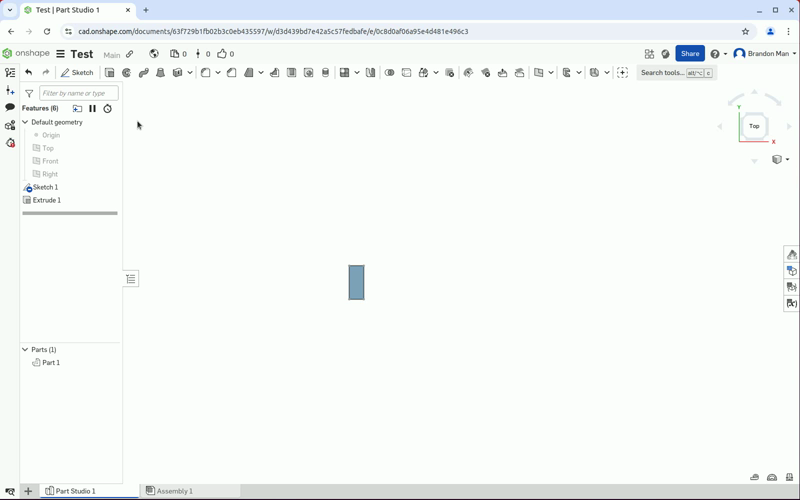
key(shift+h)
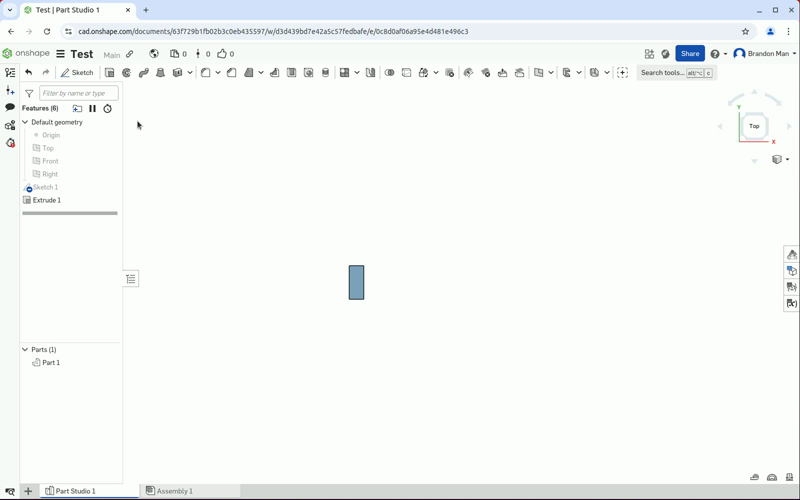
mouse_move(73, 189)
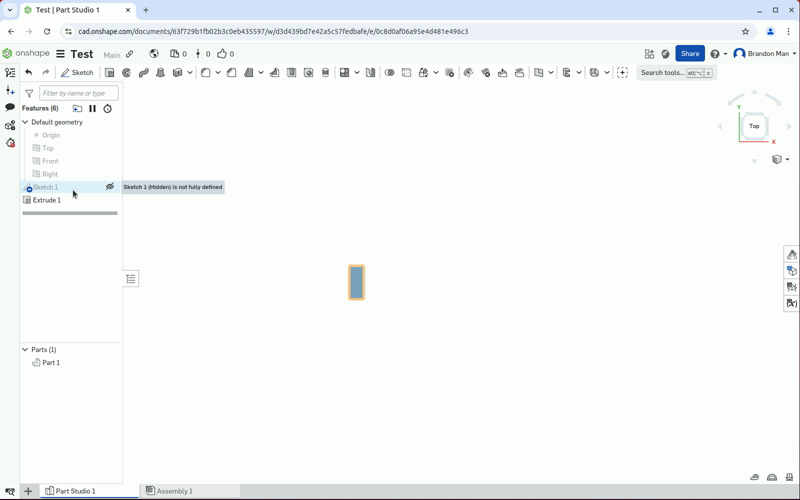
click(73, 189)
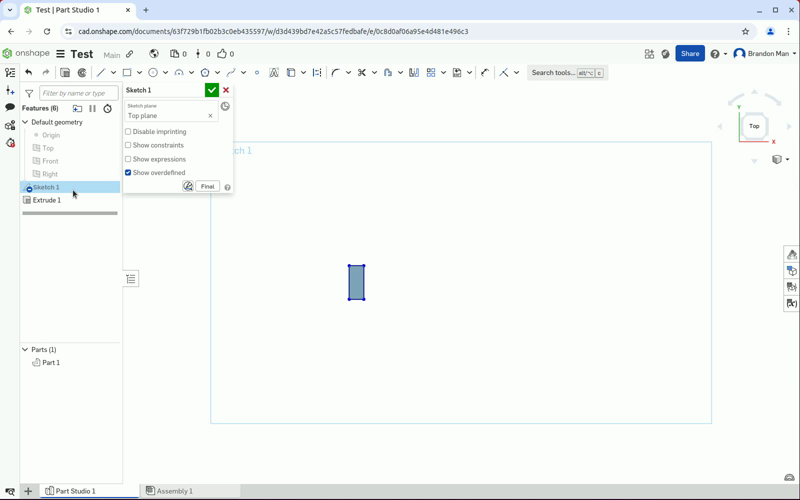
mouse_move(229, 92)
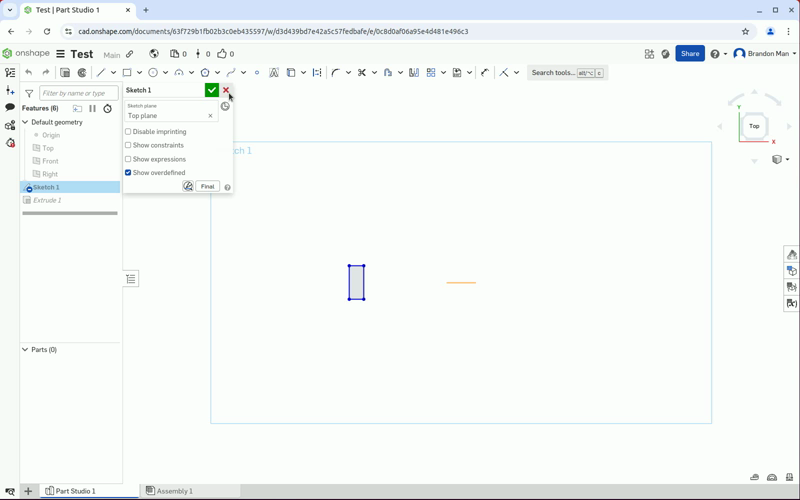
click(229, 92)
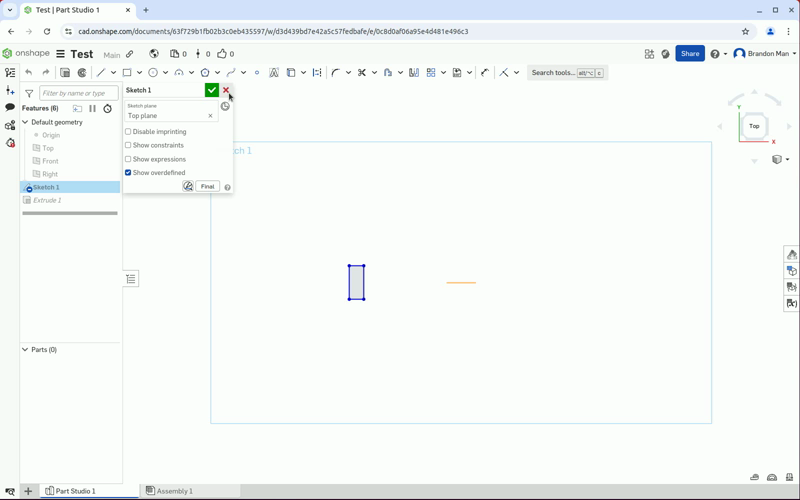
key(shift+s)
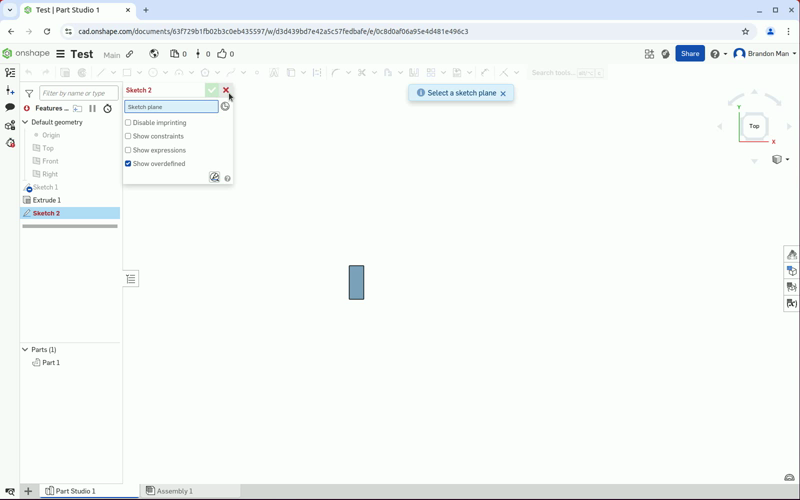
mouse_move(73, 150)
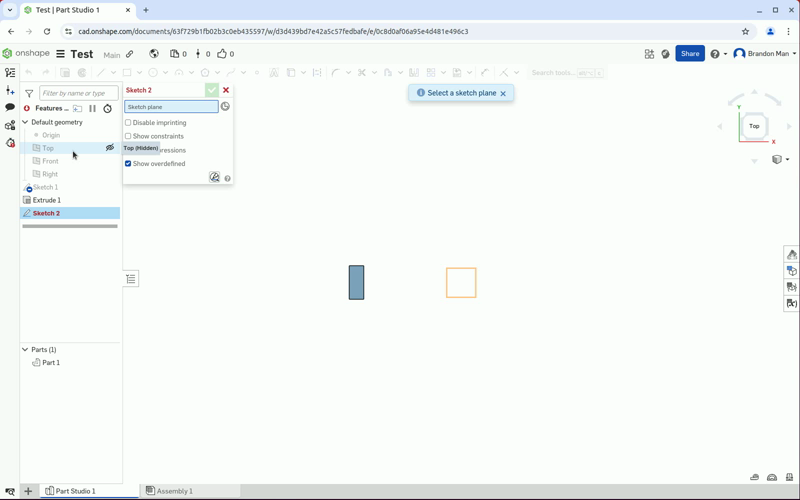
click(73, 150)
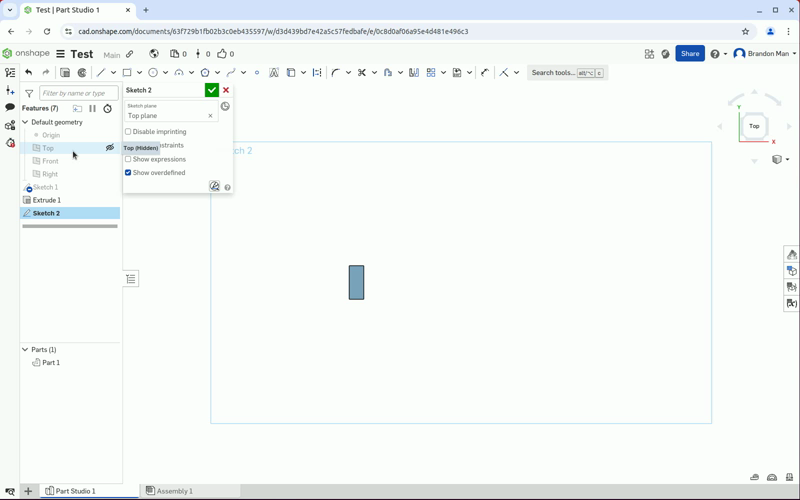
mouse_move(73, 352)
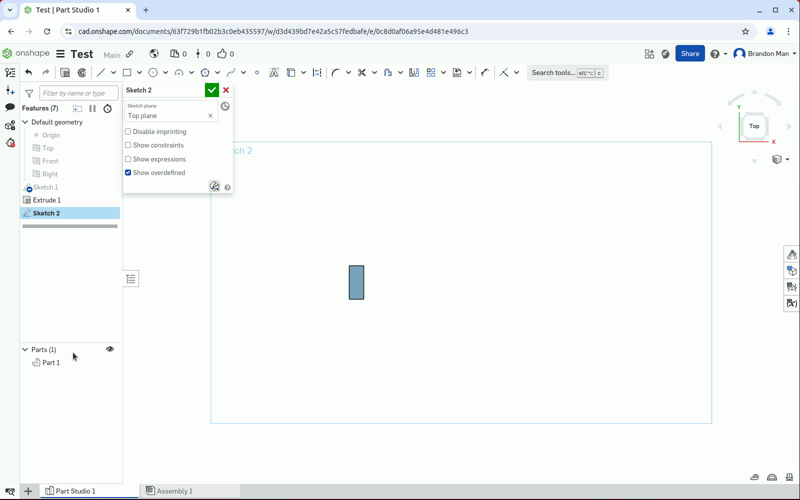
key(y)
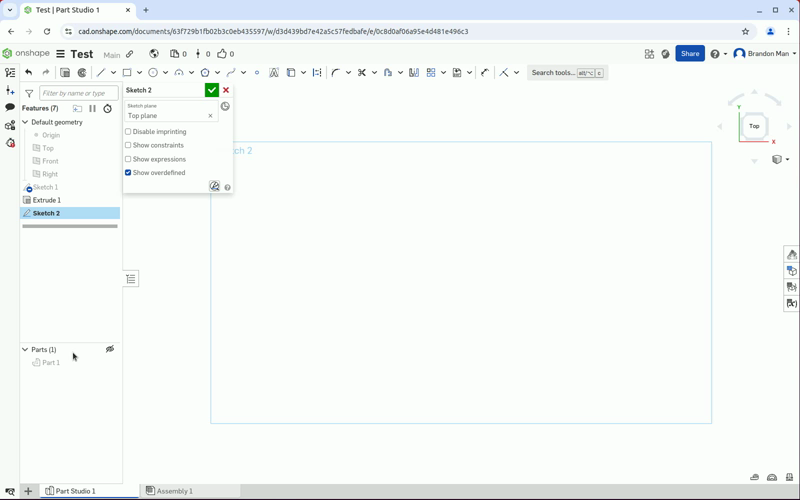
key(l)
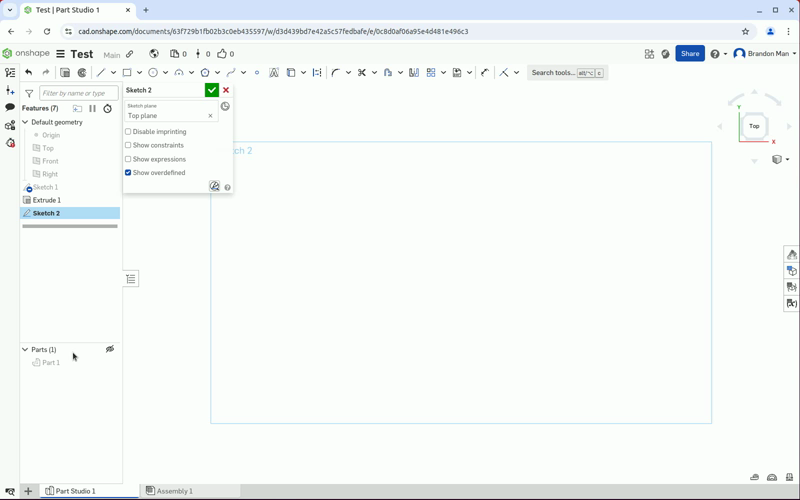
key_down(shift)
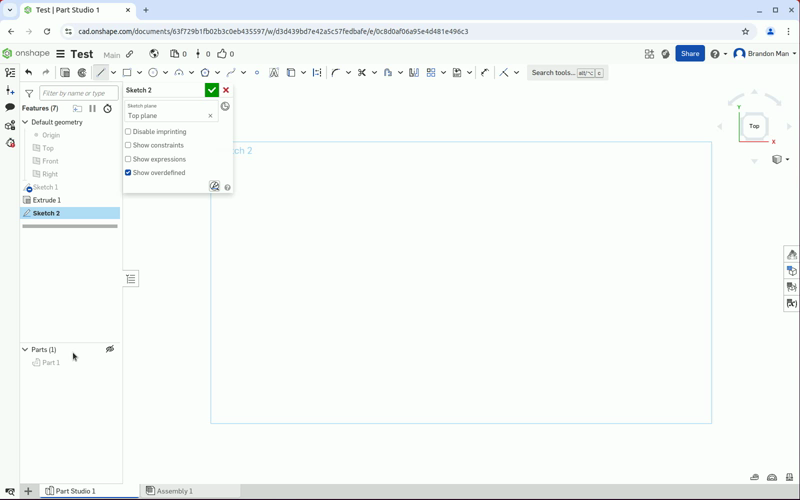
mouse_move(470, 266)
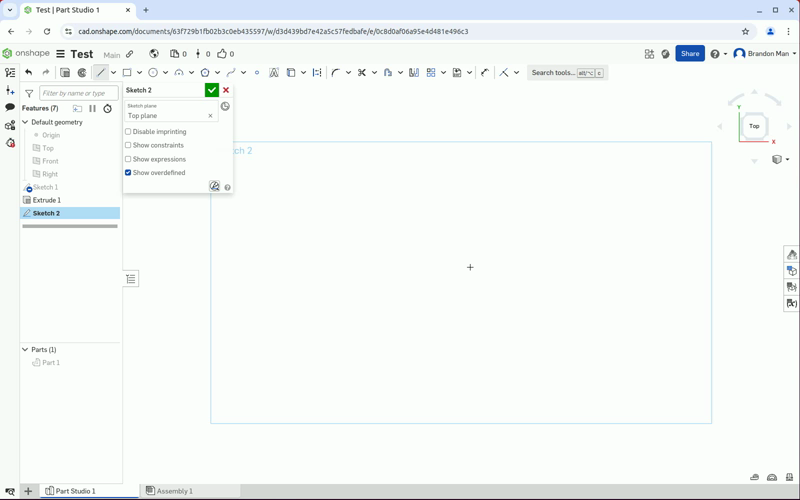
click(470, 266)
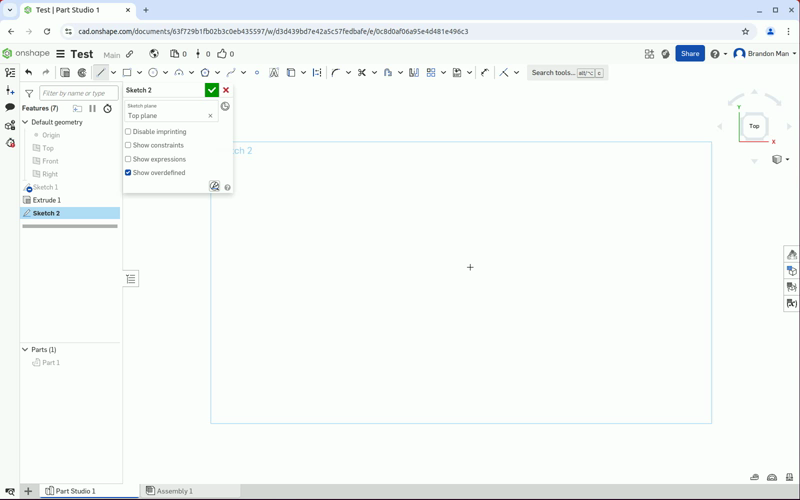
key_up(shift)
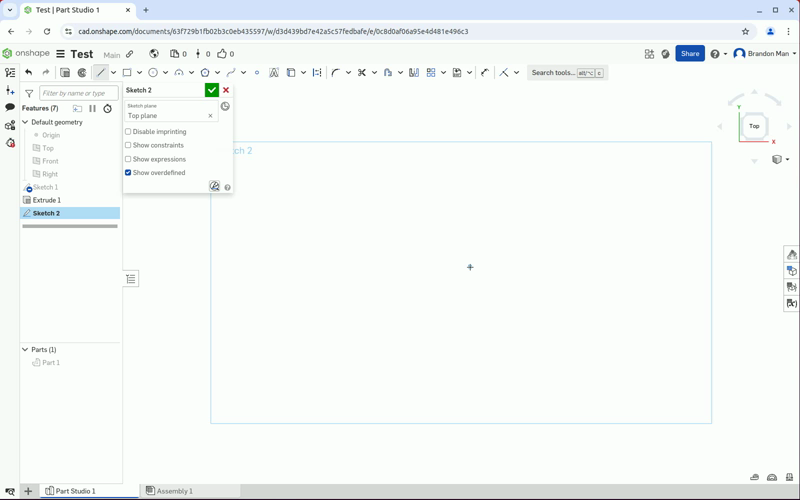
key_down(shift)
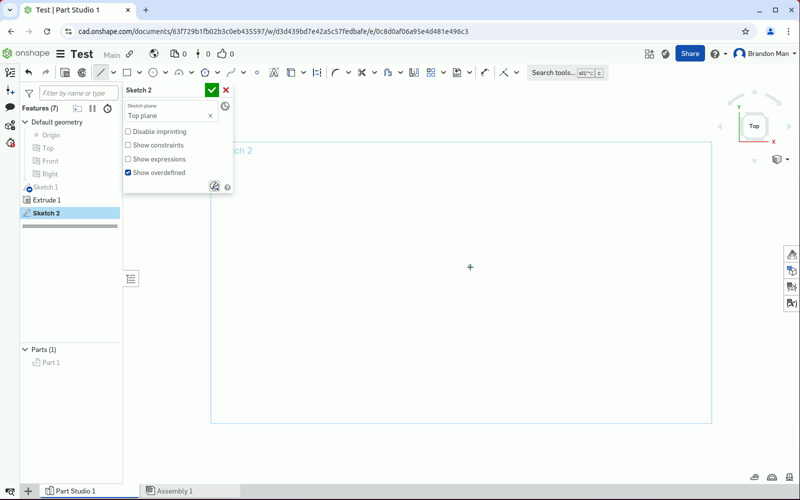
mouse_move(500, 266)
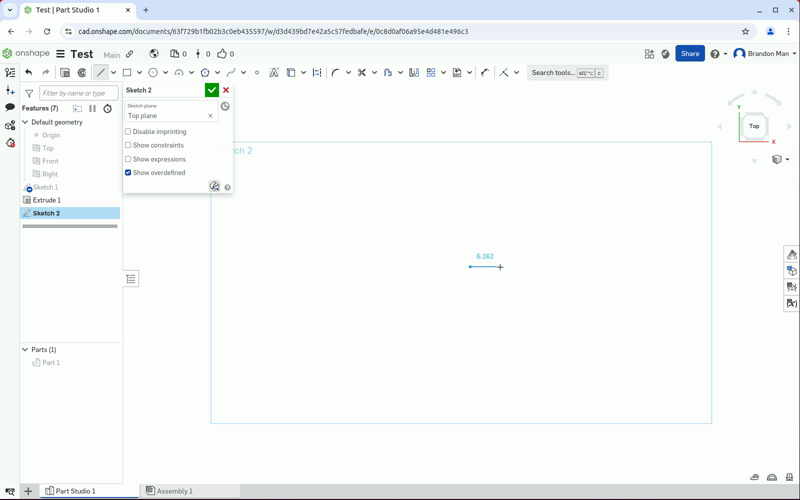
mouse_move(480, 299)
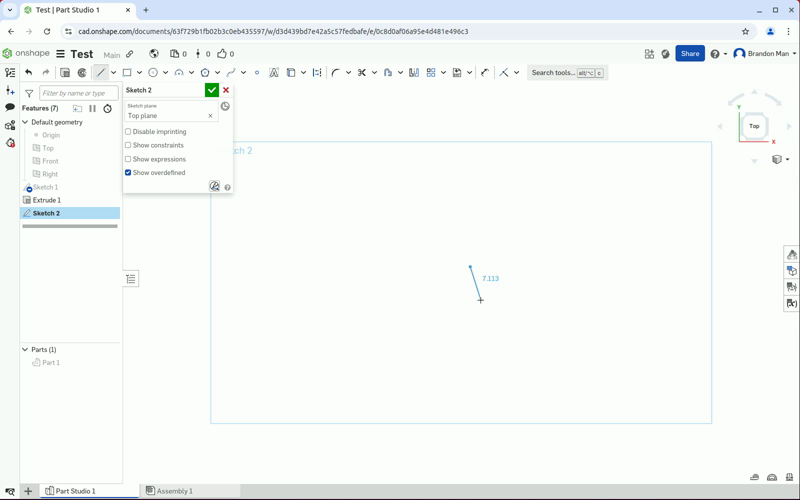
click(480, 299)
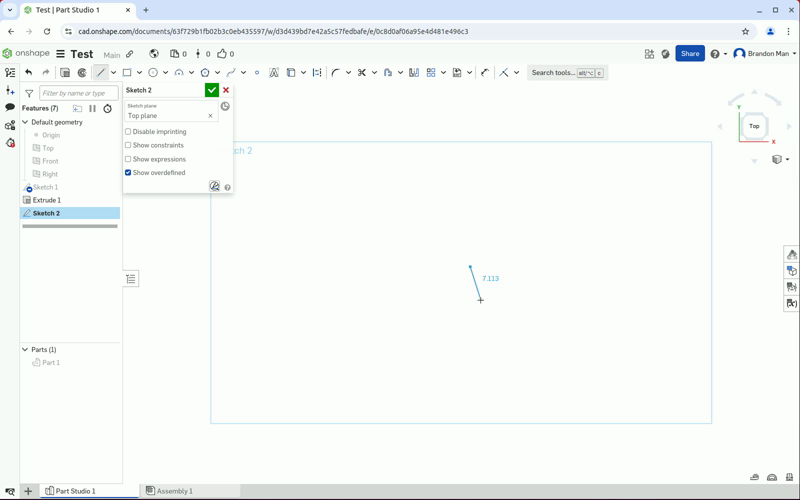
key_up(shift)
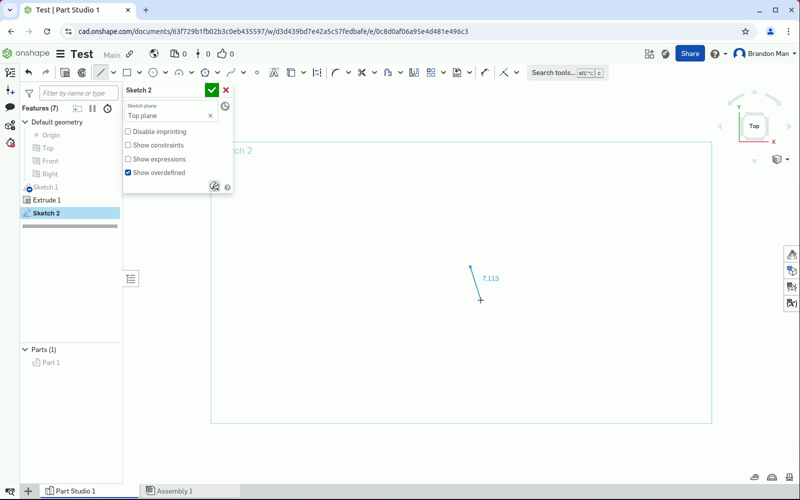
key_down(shift)
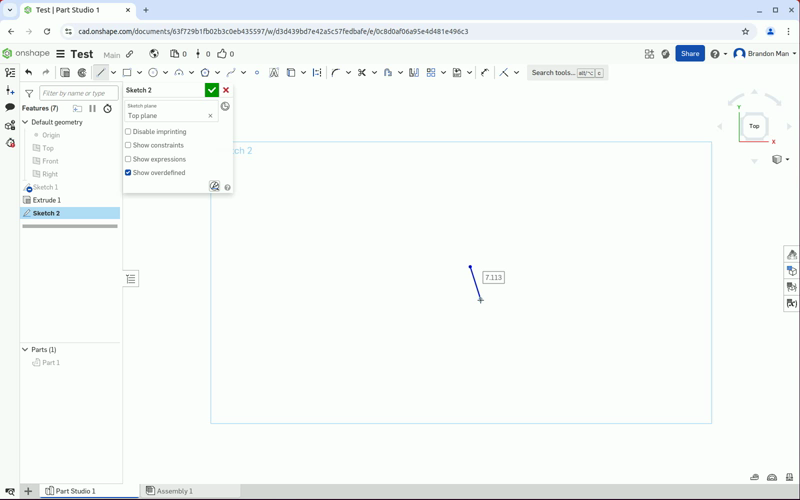
mouse_move(510, 299)
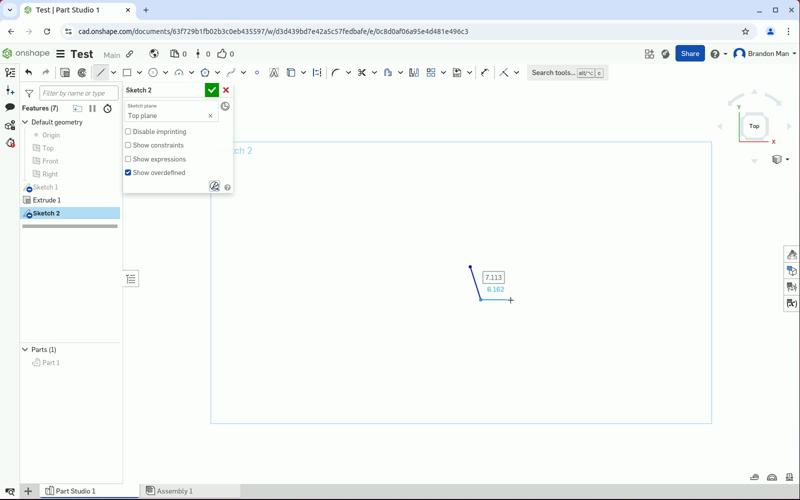
mouse_move(530, 299)
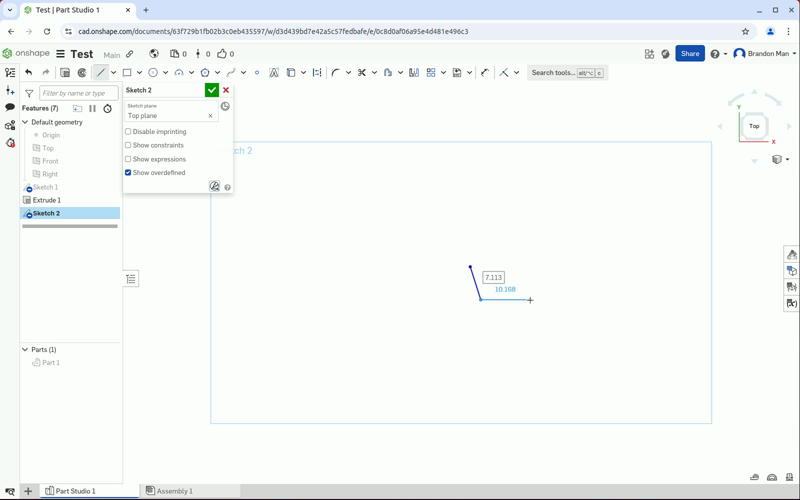
click(530, 299)
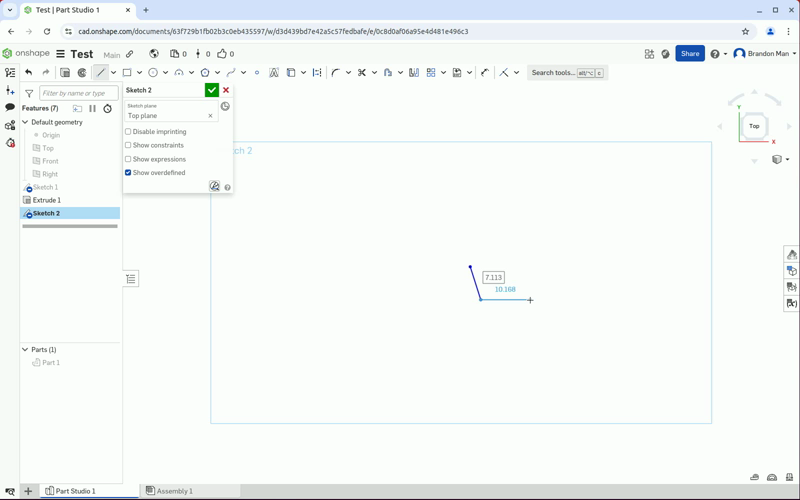
key_up(shift)
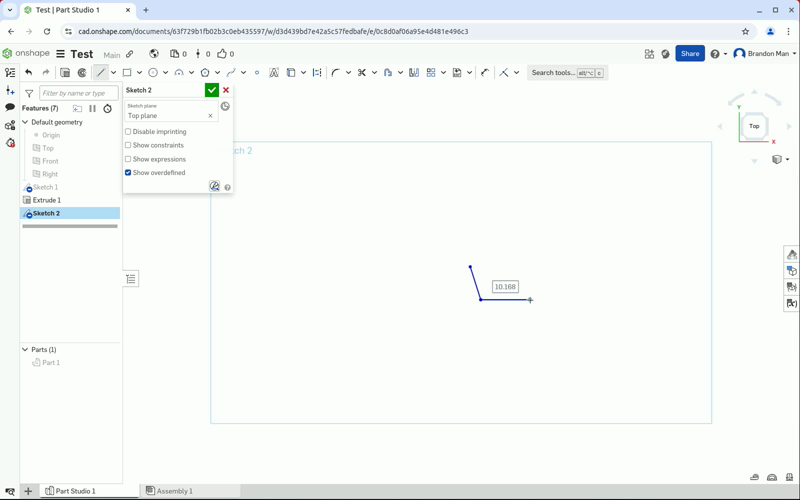
key_down(shift)
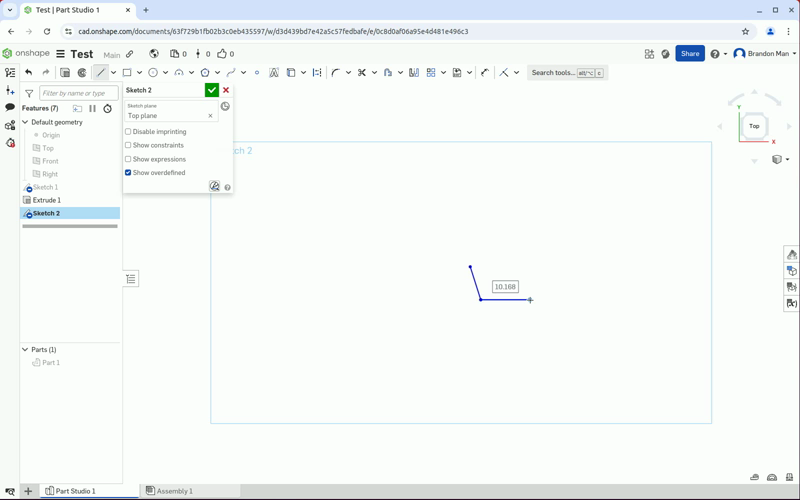
mouse_move(560, 299)
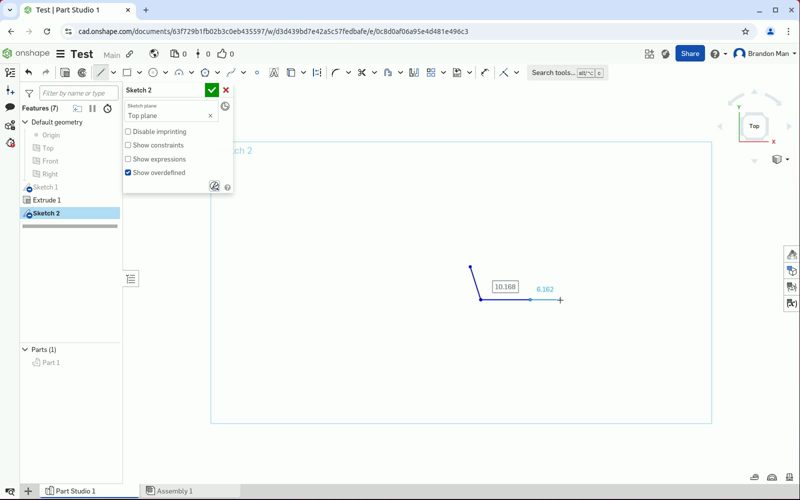
mouse_move(519, 266)
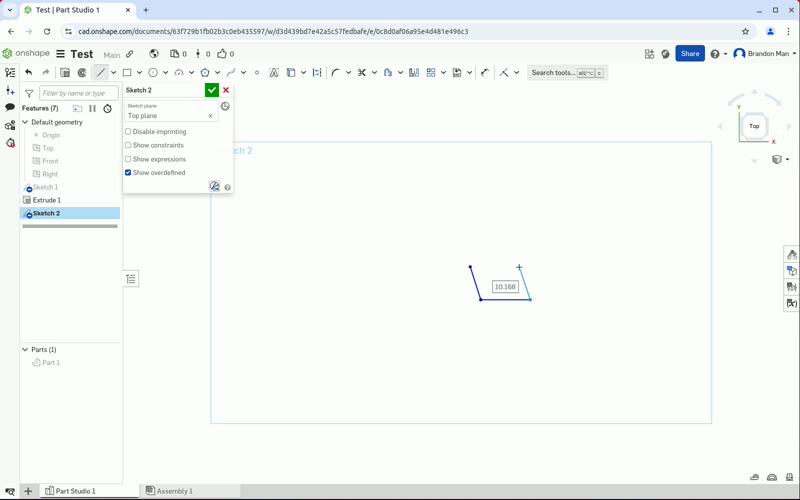
click(519, 266)
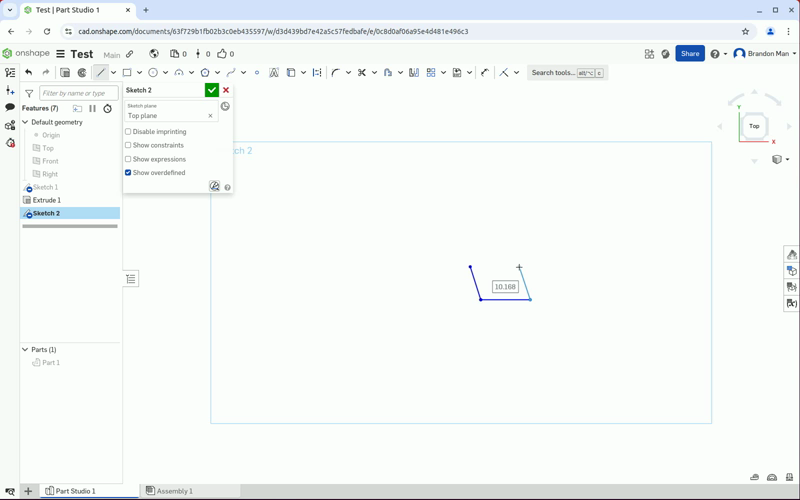
key_up(shift)
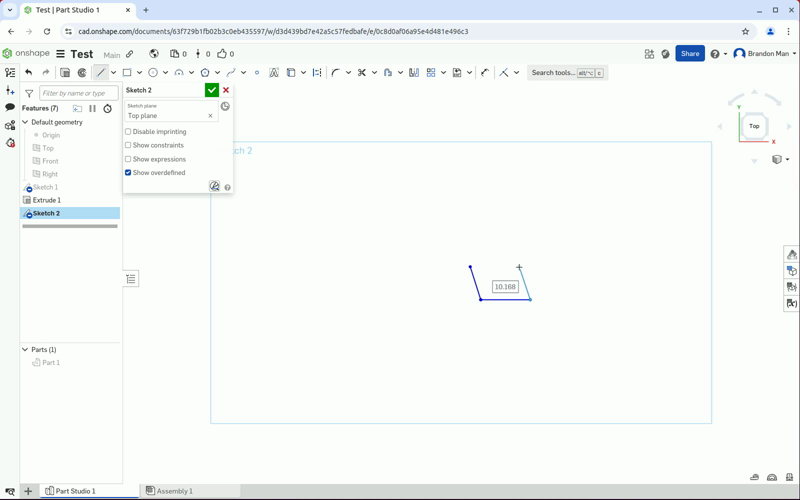
mouse_move(549, 266)
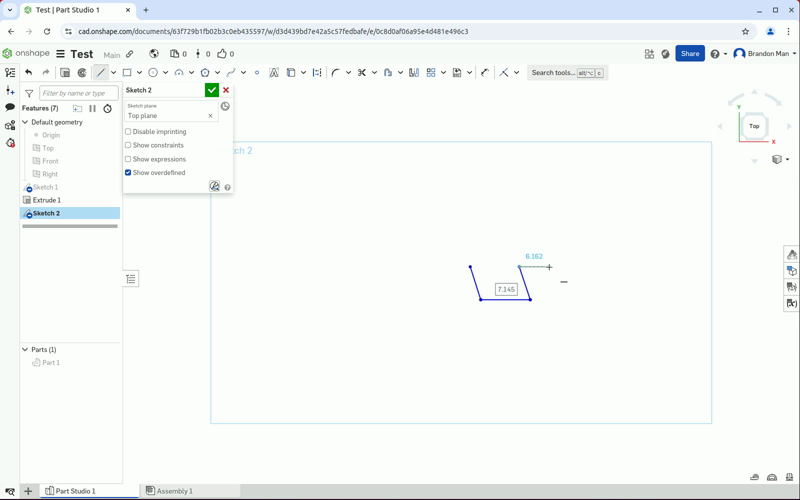
key_down(shift)
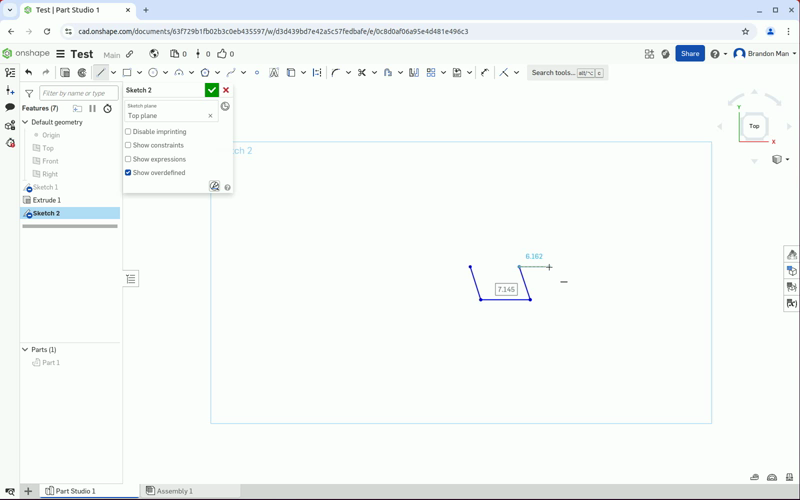
mouse_move(470, 266)
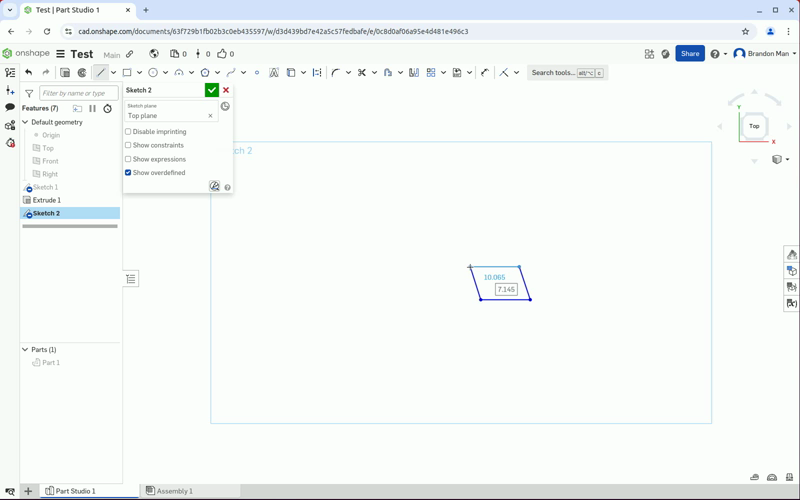
key_up(shift)
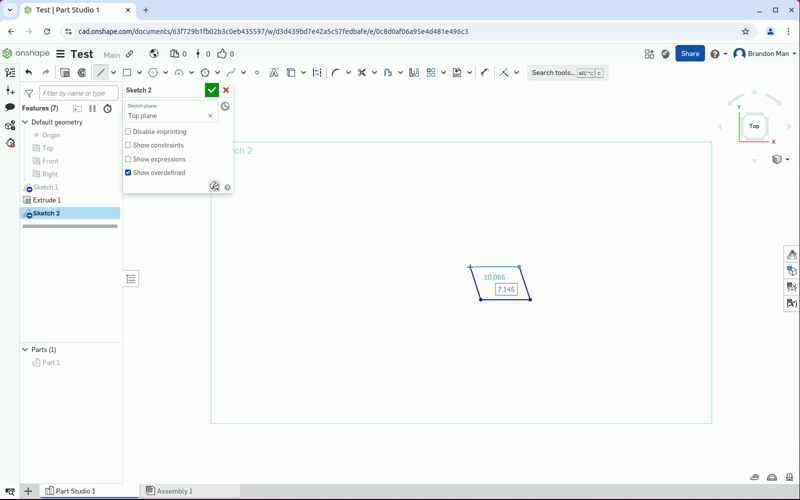
click(470, 266)
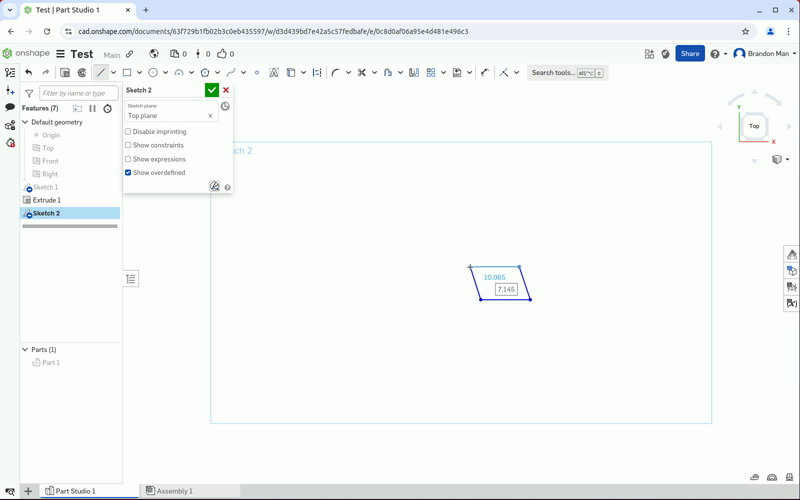
key(esc)
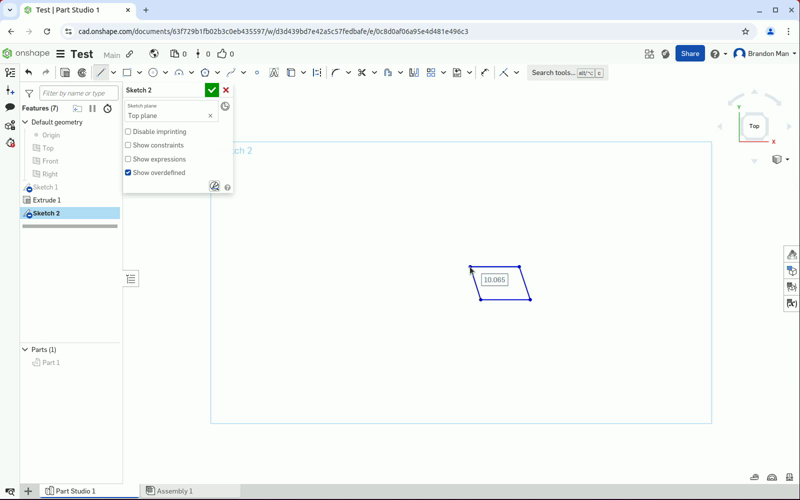
mouse_move(493, 274)
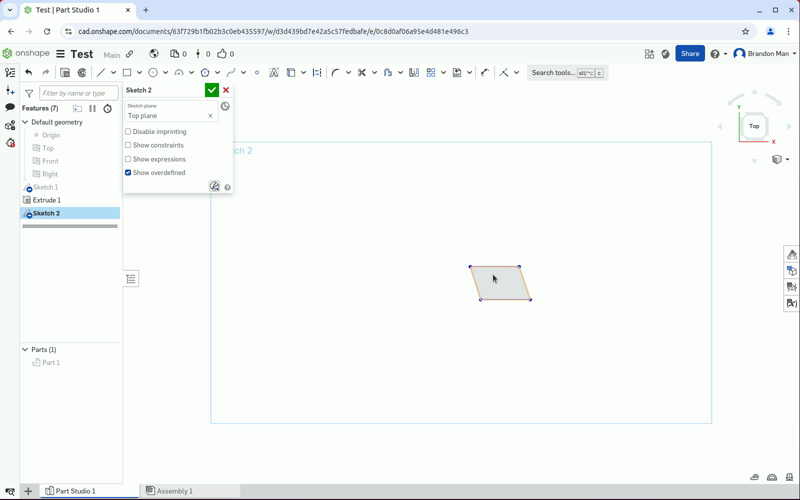
scroll(6)
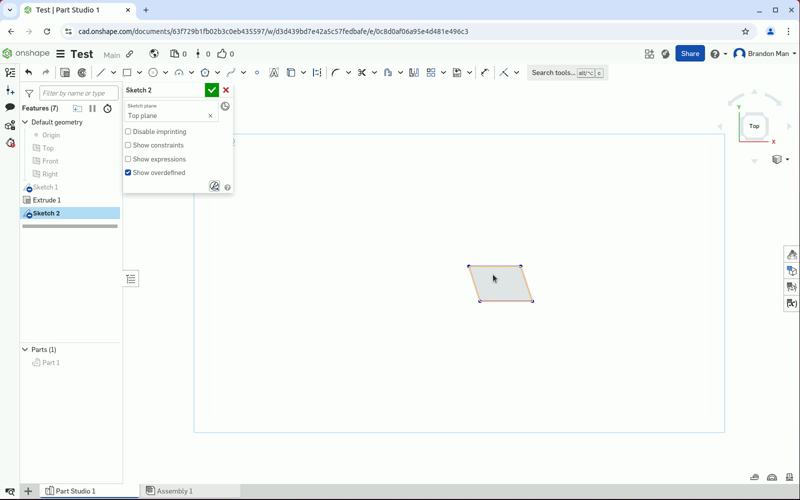
scroll(6)
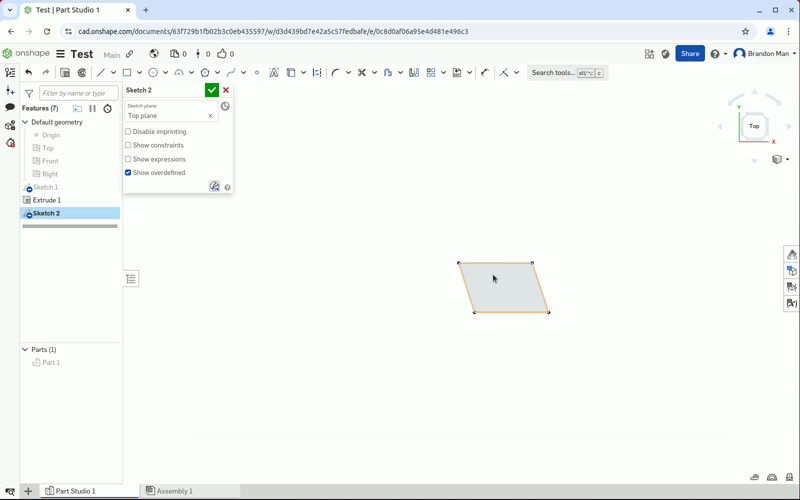
scroll(6)
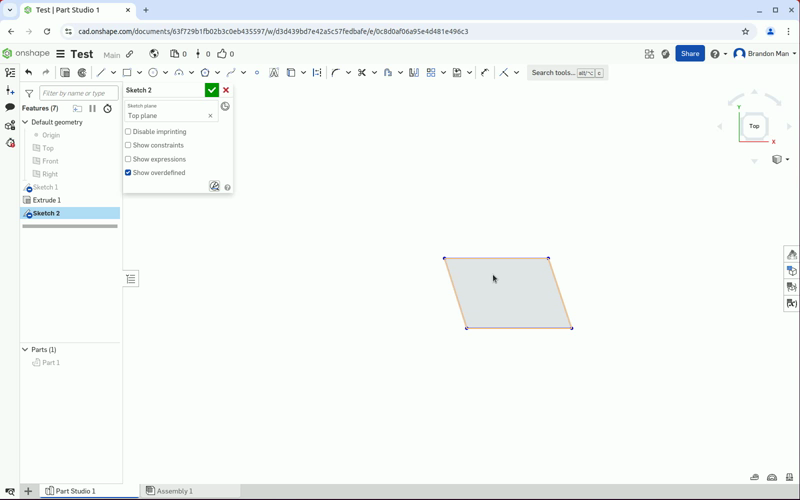
scroll(6)
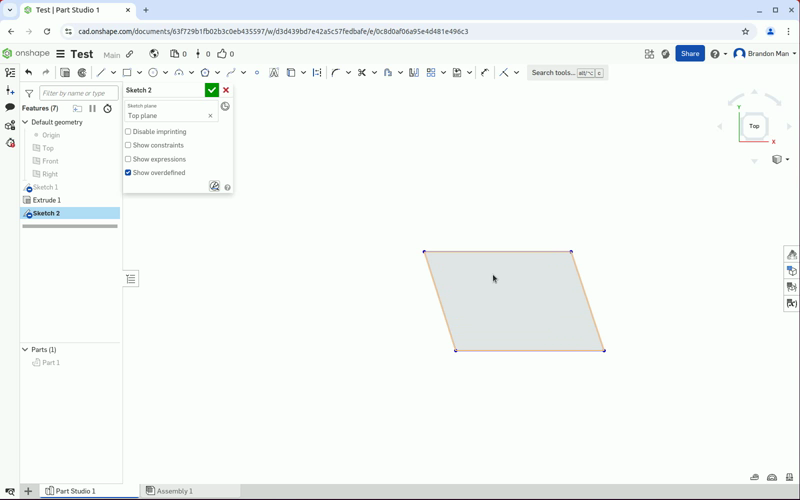
scroll(6)
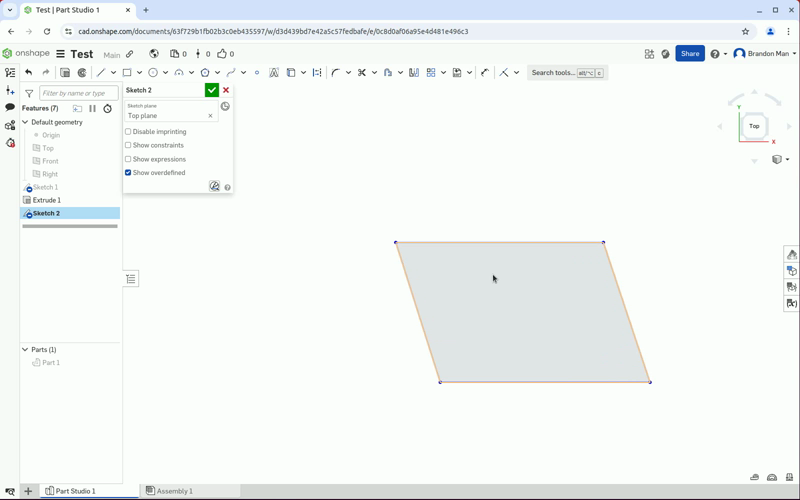
scroll(6)
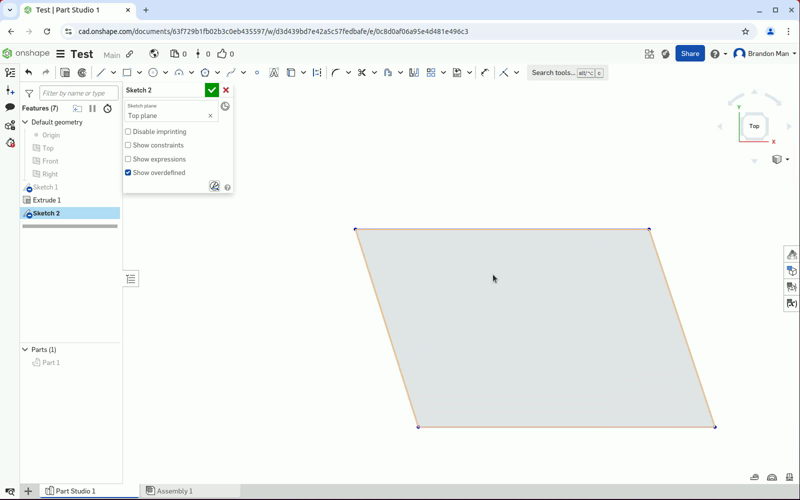
scroll(6)
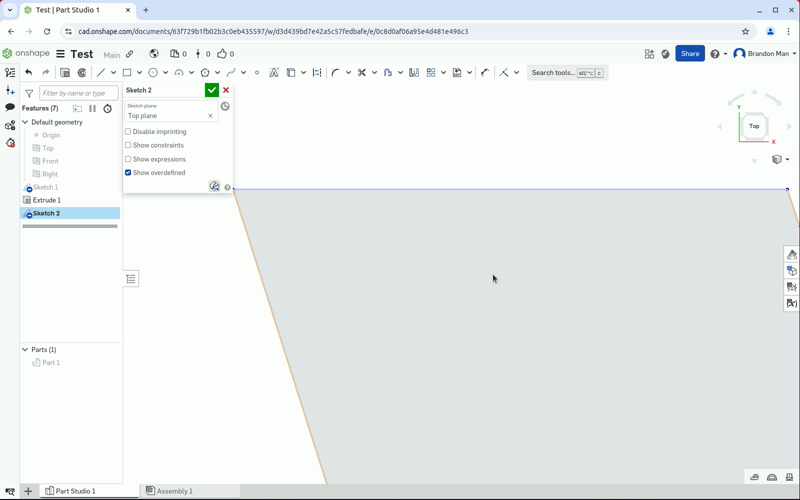
click(493, 274)
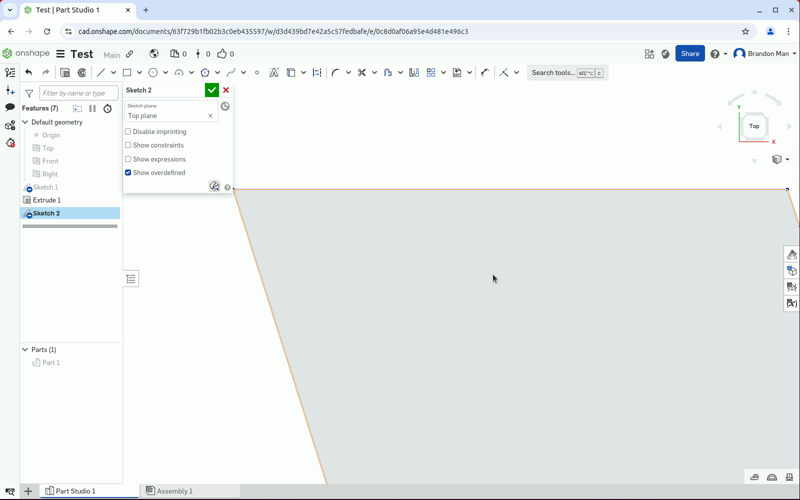
scroll(-6)
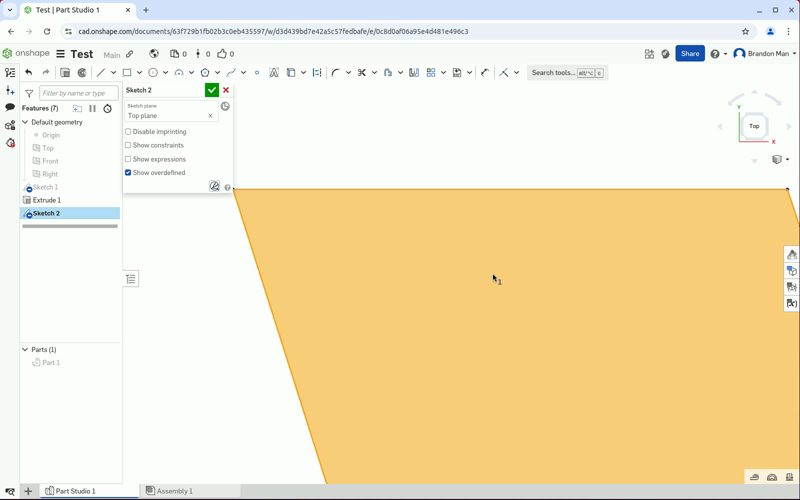
scroll(-6)
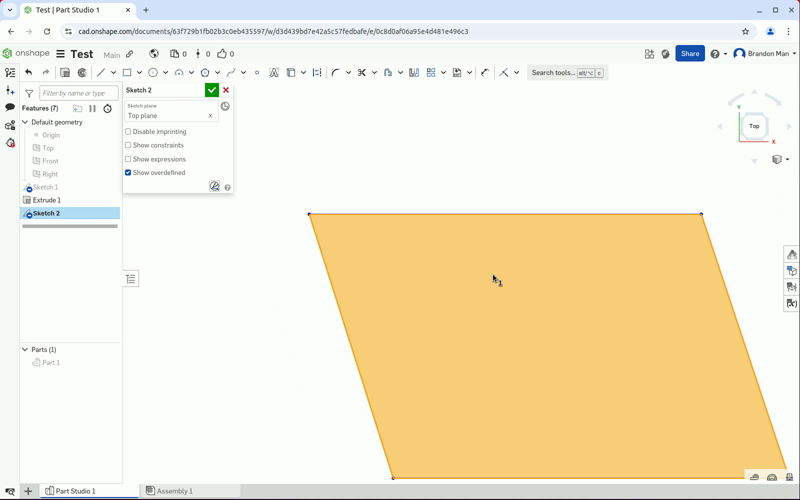
scroll(-6)
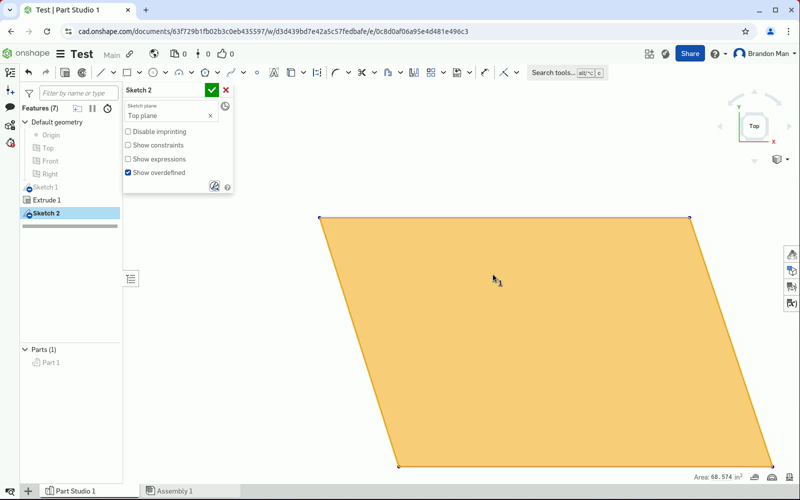
scroll(-6)
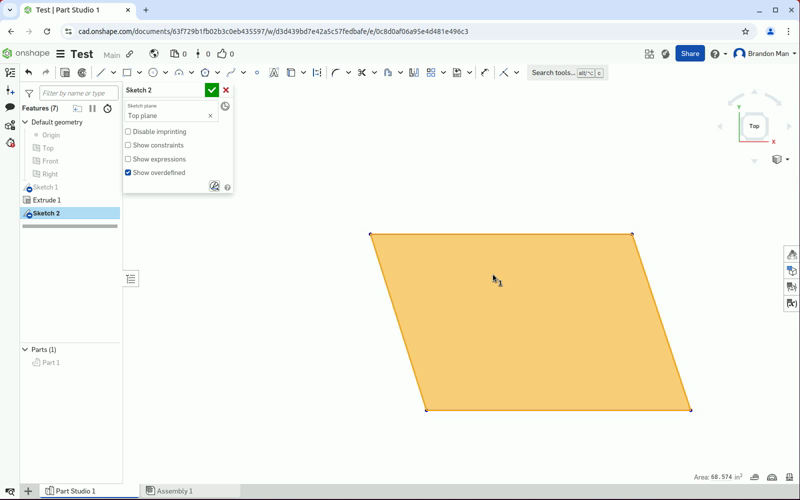
scroll(-6)
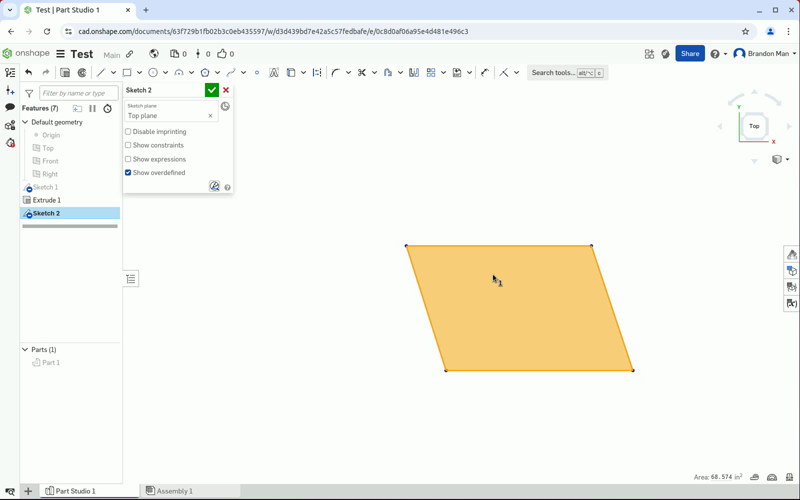
scroll(-6)
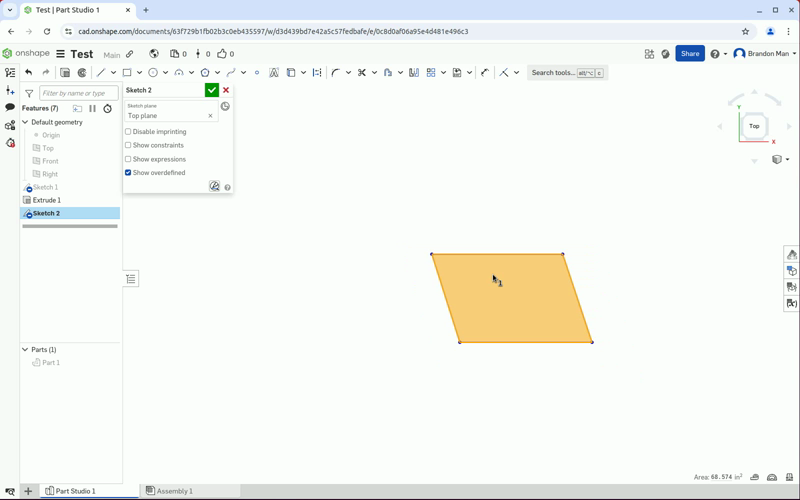
scroll(-6)
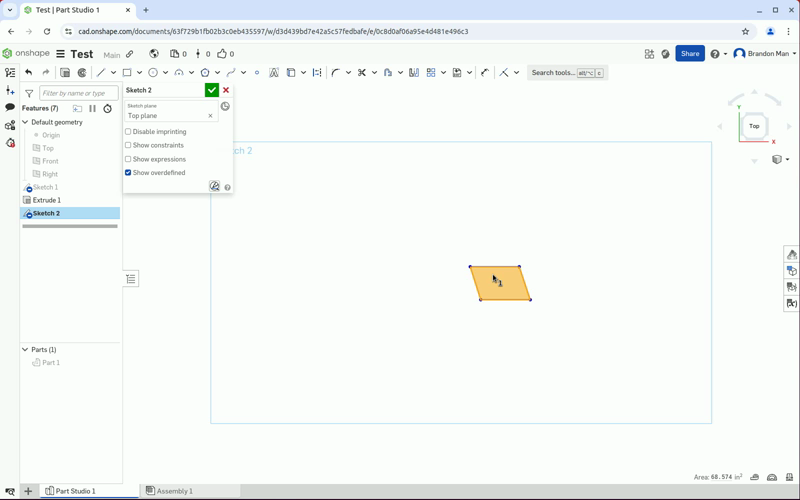
mouse_move(73, 352)
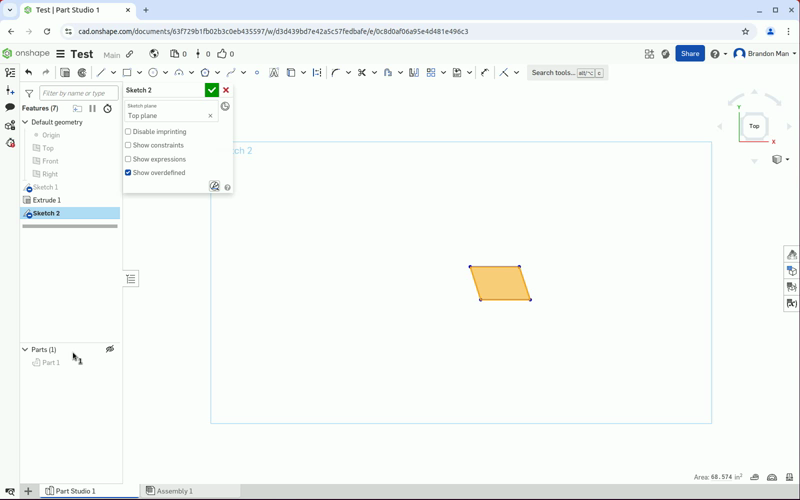
key(shift+y)
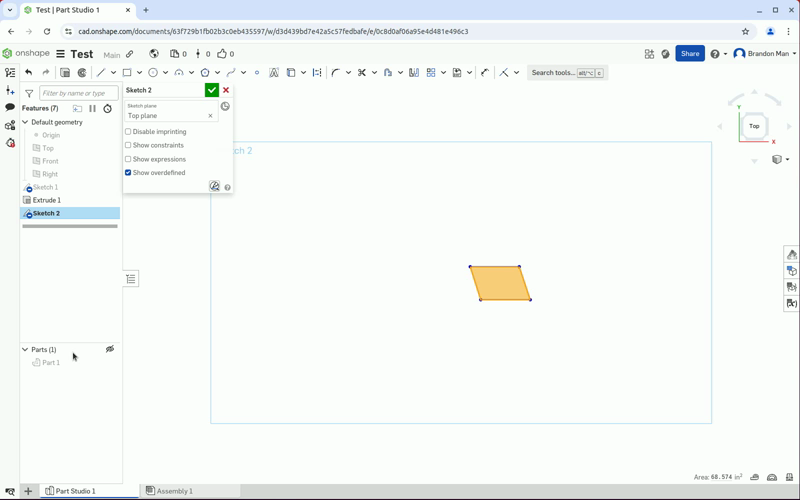
key(shift+e)
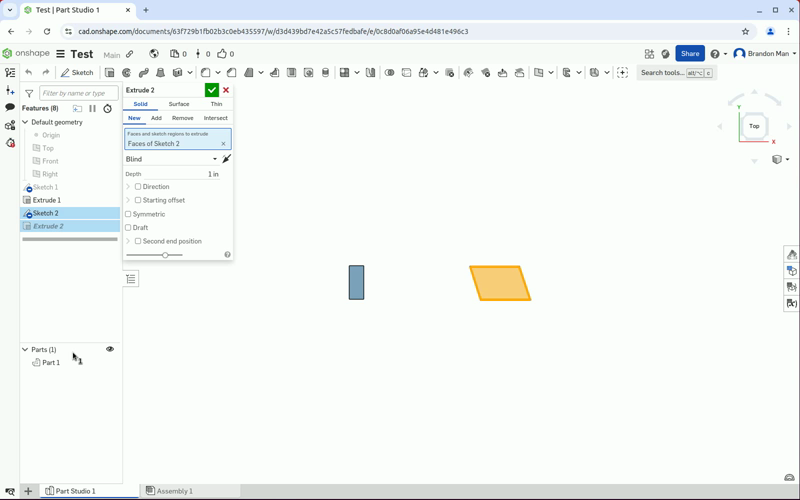
mouse_move(143, 106)
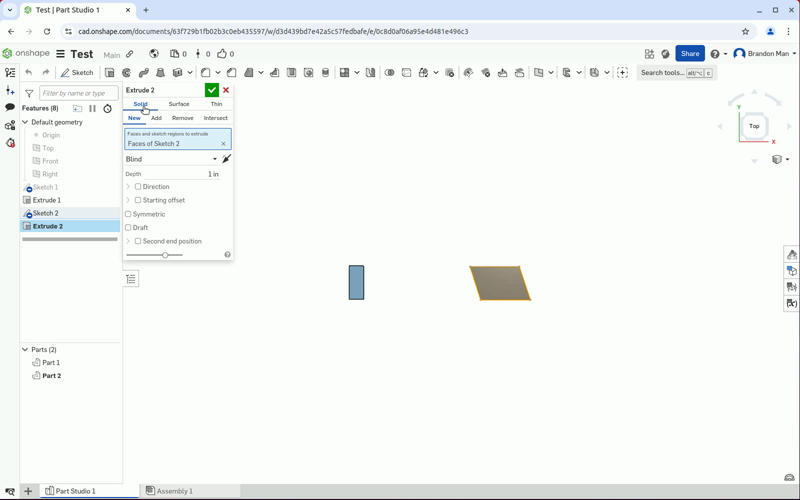
click(143, 106)
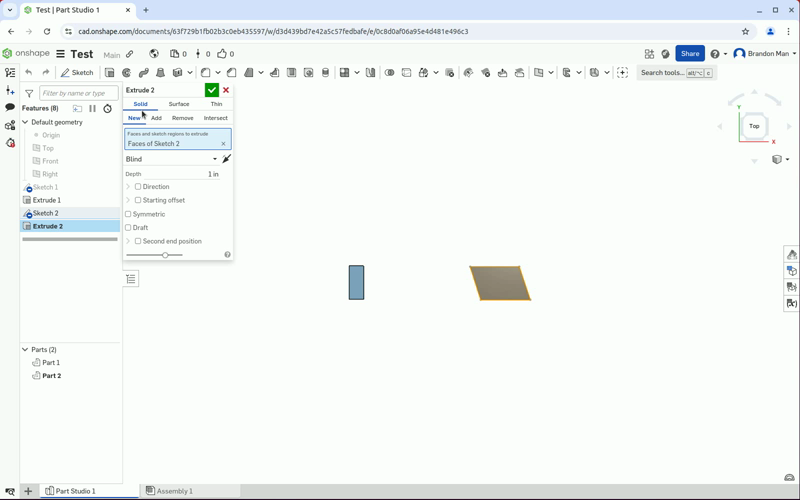
mouse_move(137, 120)
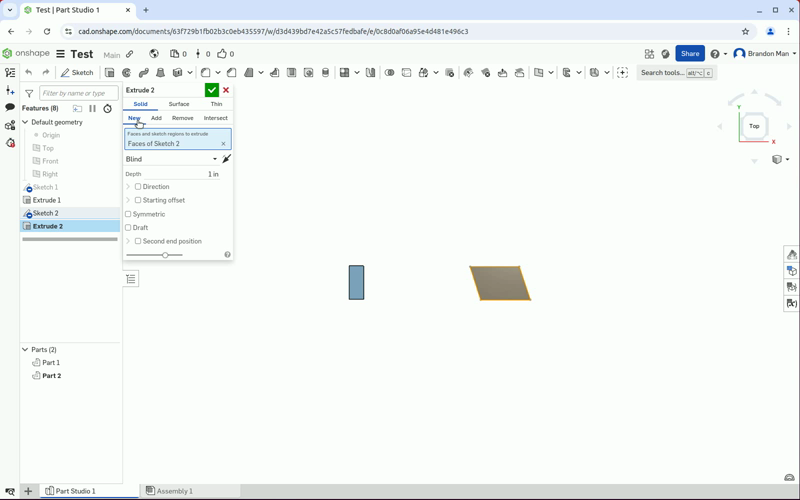
click(137, 120)
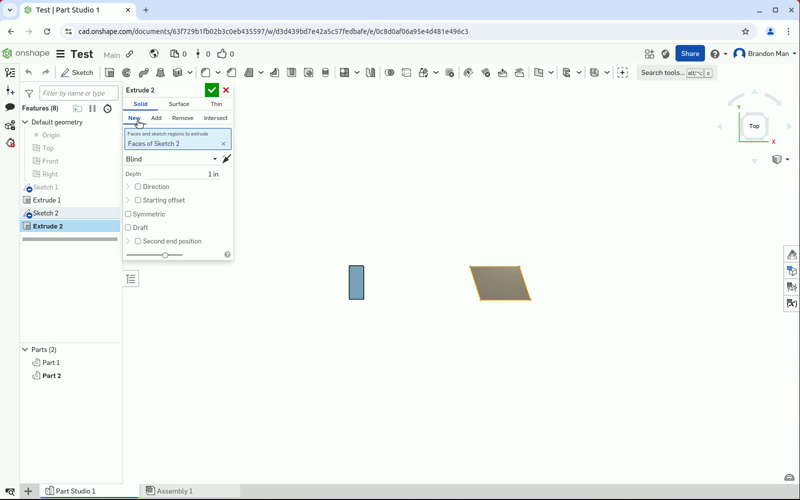
key(tab, 4)
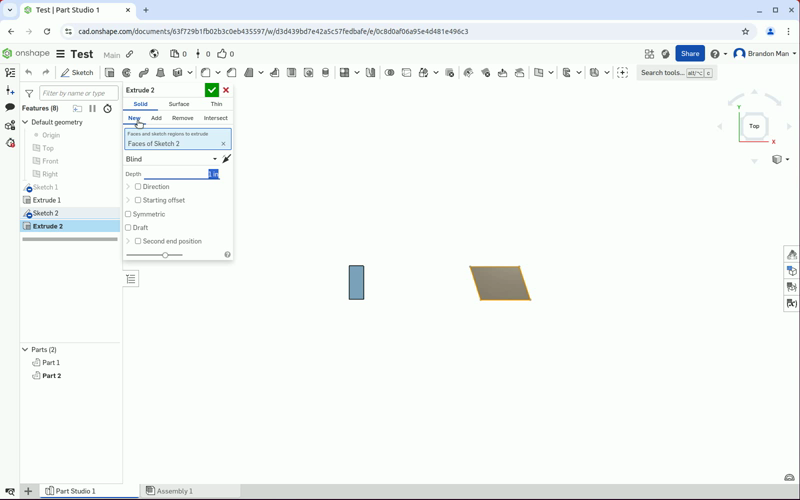
text(2.407)
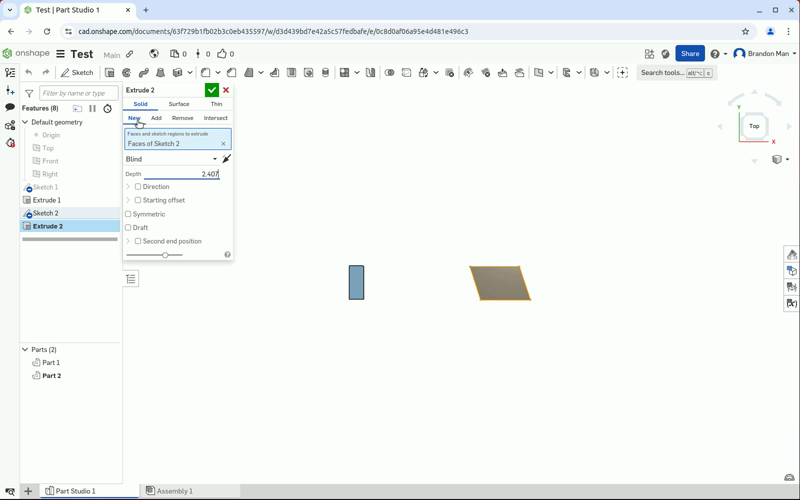
key(enter)
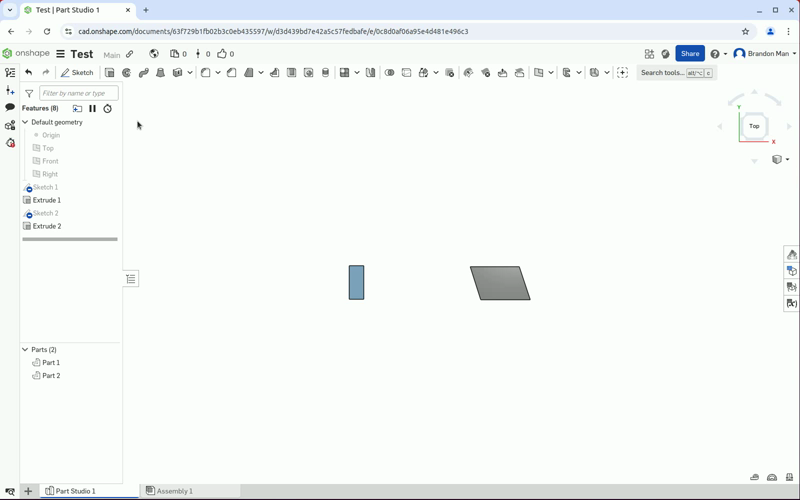
key(shift+h)
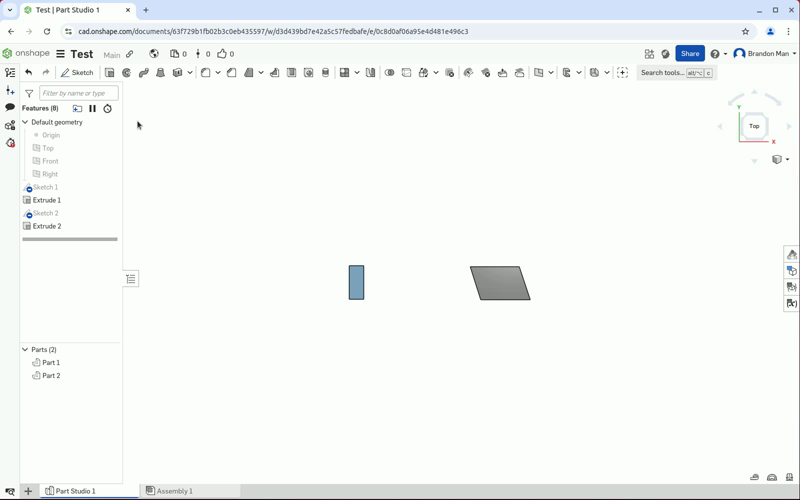
key(shift+h)
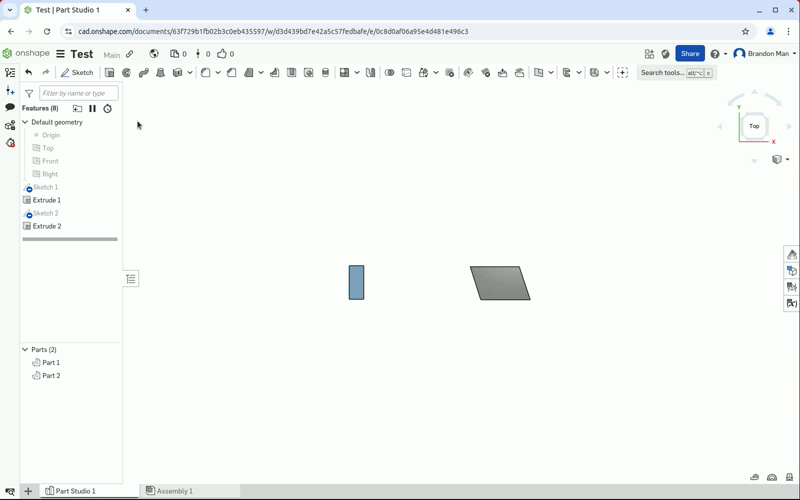
mouse_move(73, 189)
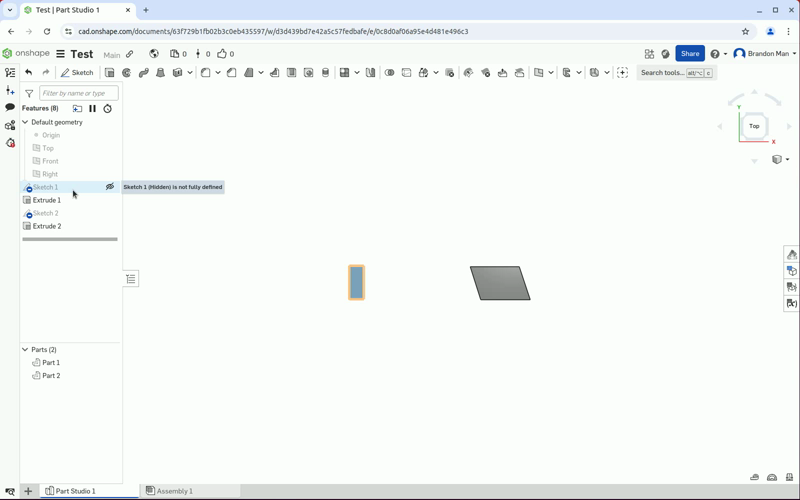
click(73, 189)
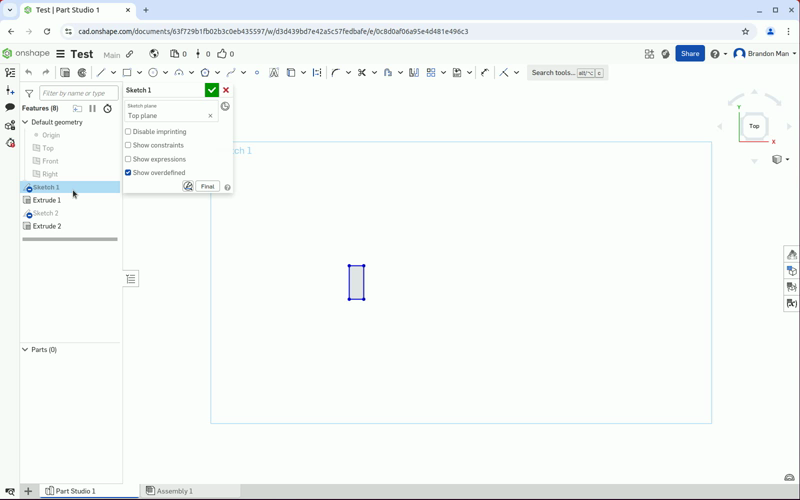
mouse_move(229, 92)
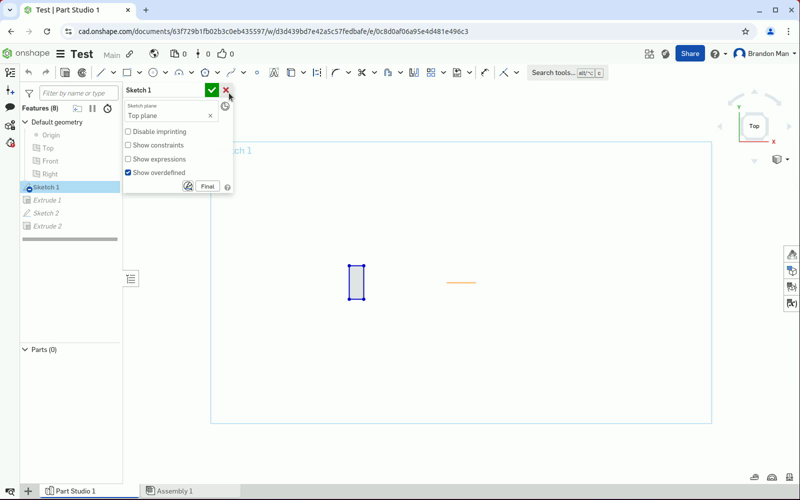
click(229, 92)
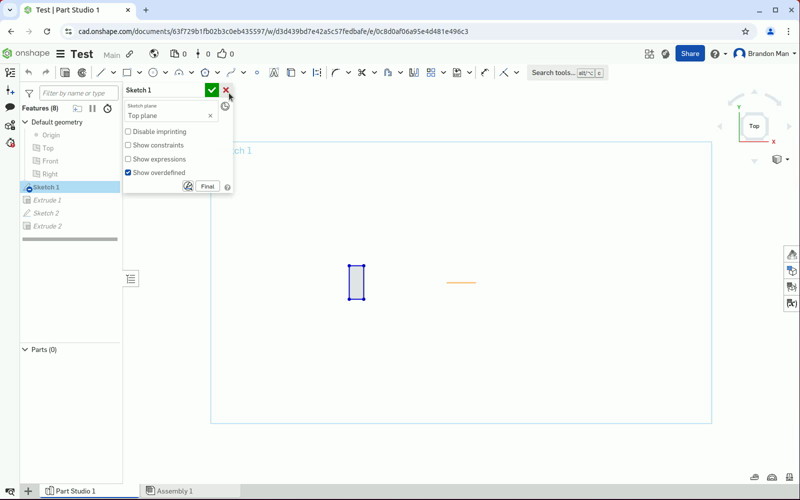
key(shift+s)
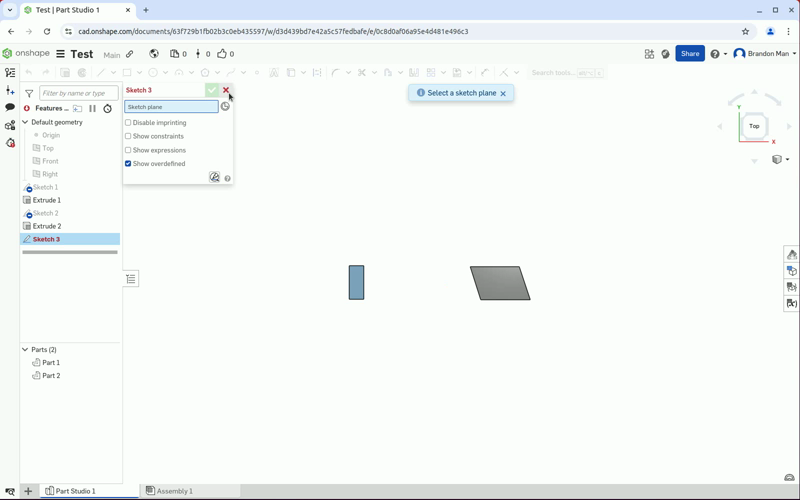
mouse_move(73, 150)
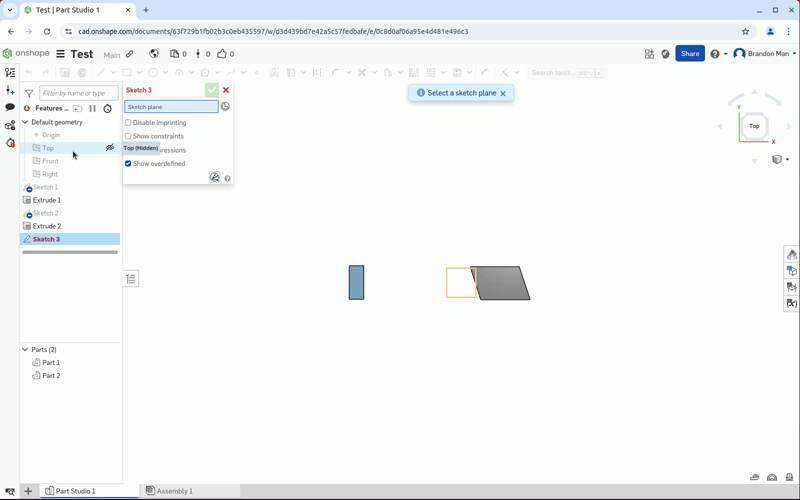
click(73, 150)
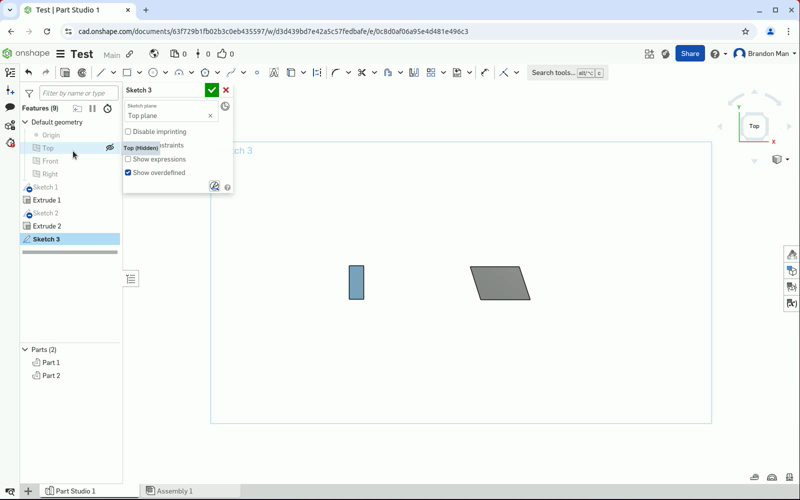
mouse_move(73, 352)
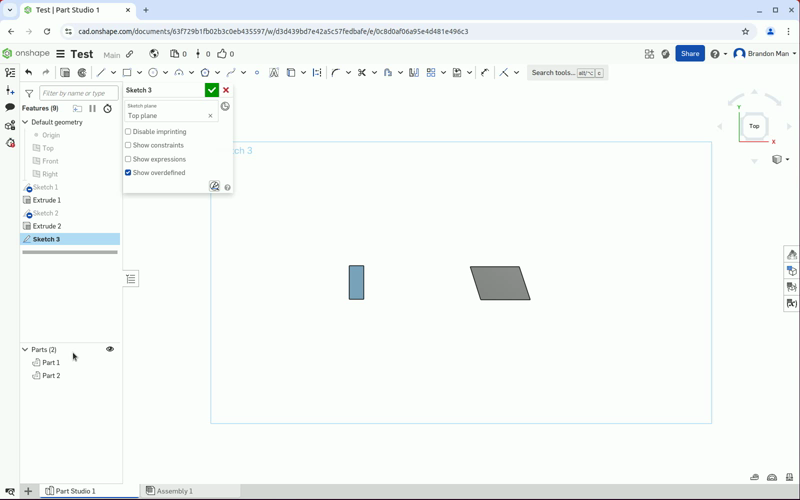
key(y)
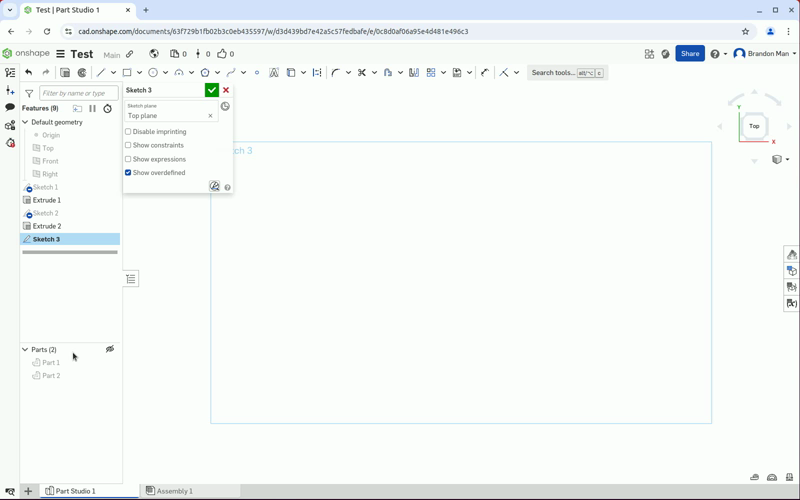
key(c)
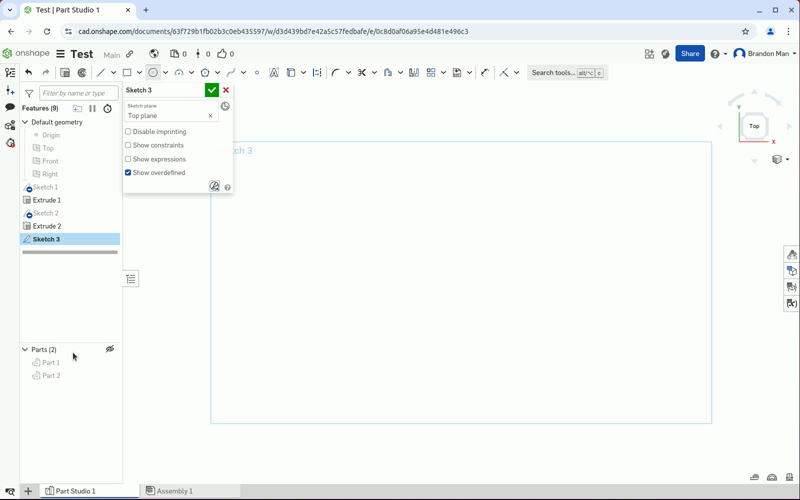
key_down(shift)
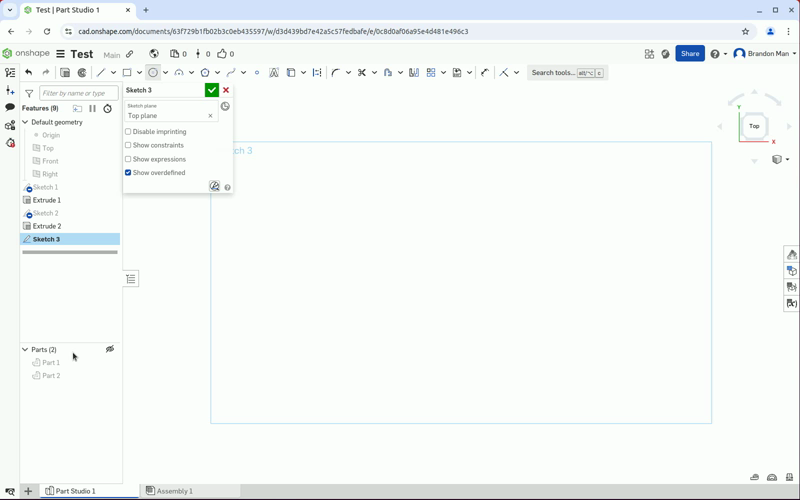
mouse_move(539, 282)
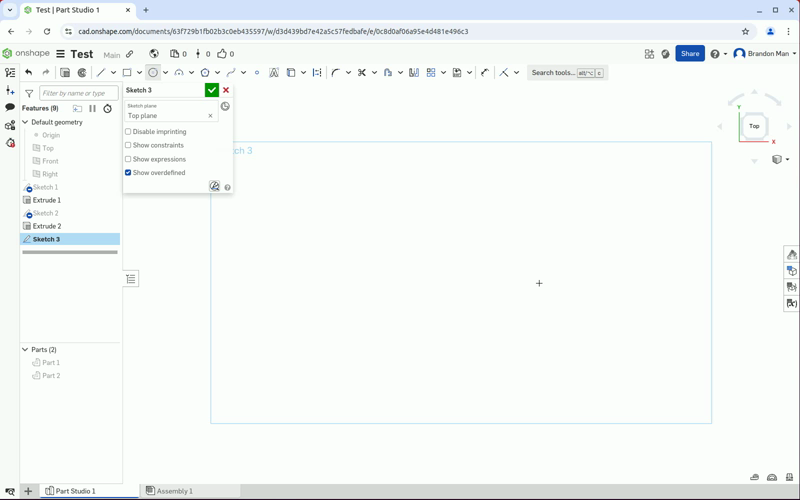
click(539, 282)
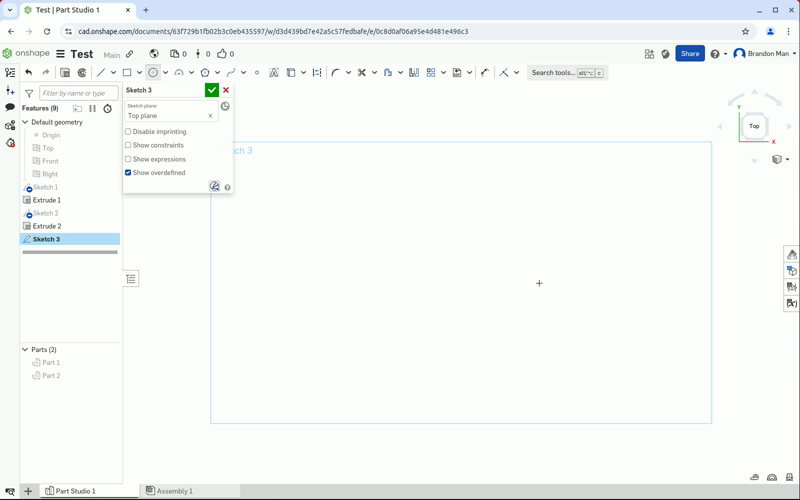
key_up(shift)
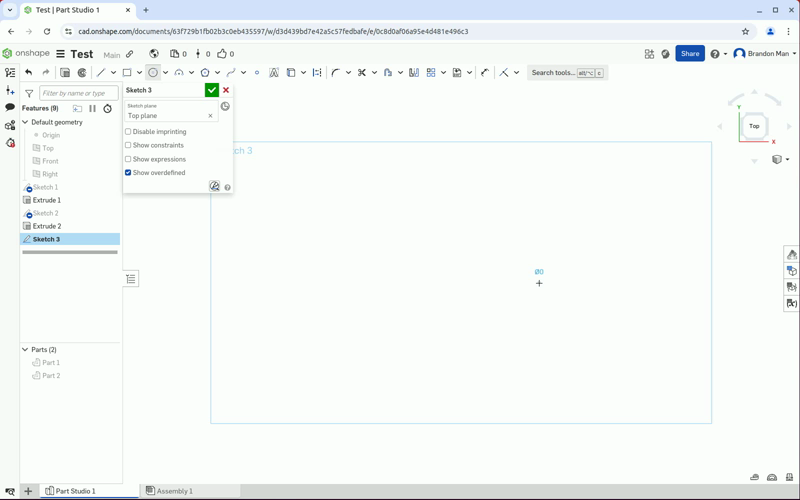
mouse_move(548, 282)
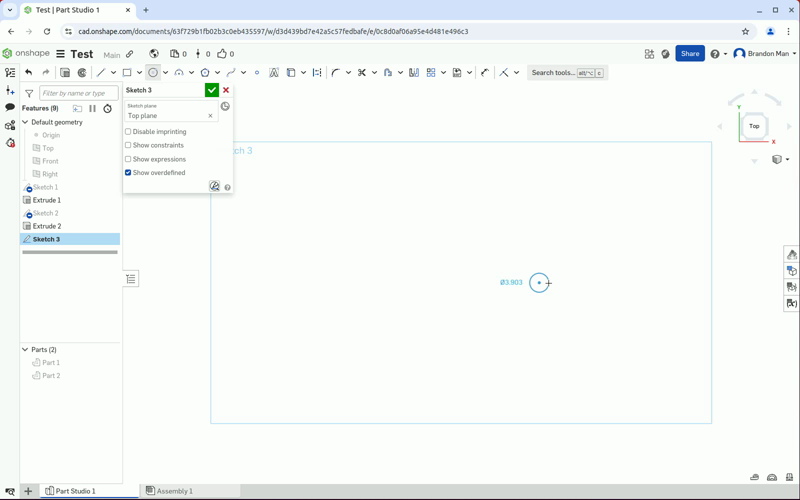
click(548, 282)
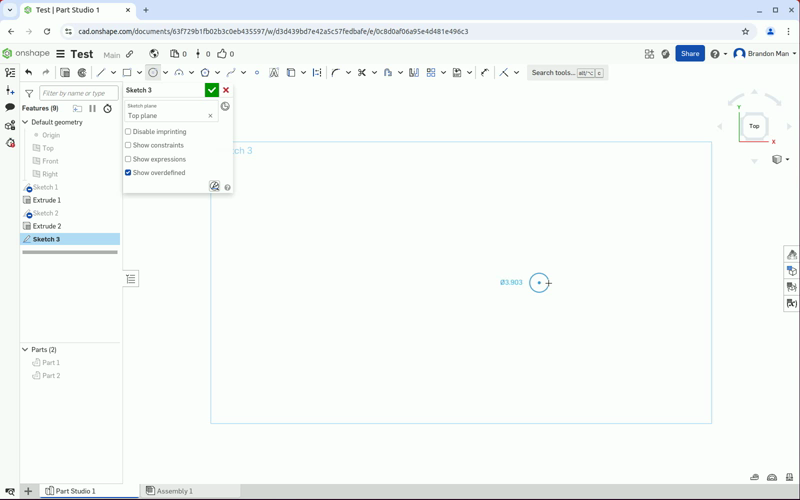
key(esc)
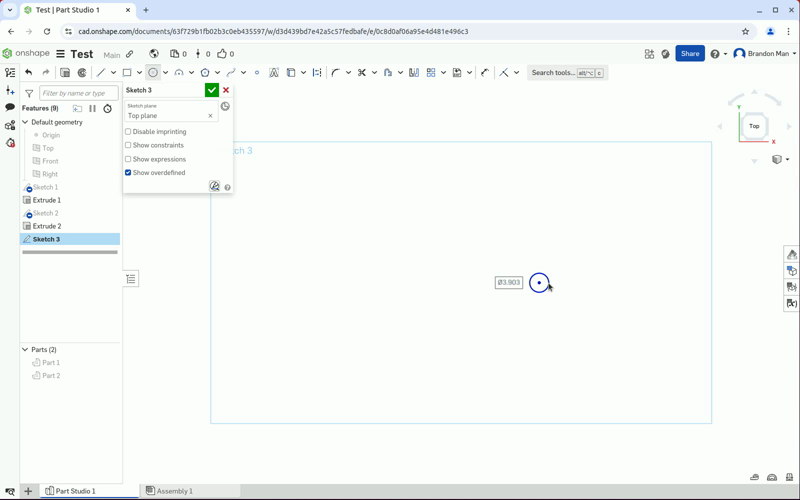
key(c)
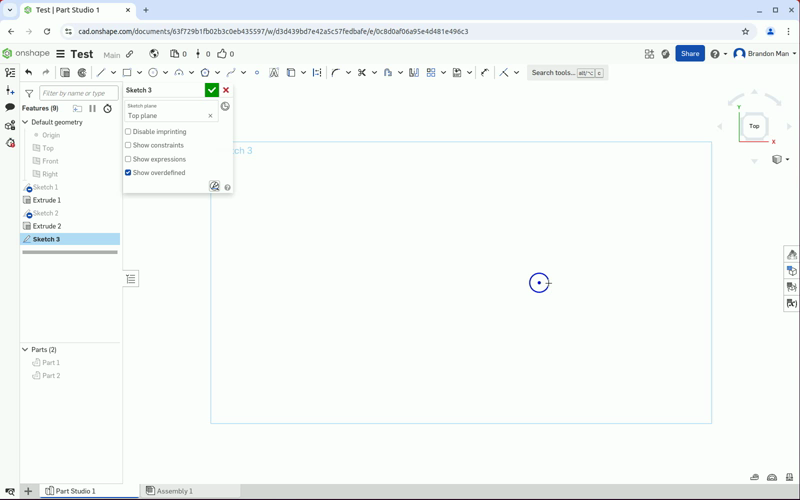
key_down(shift)
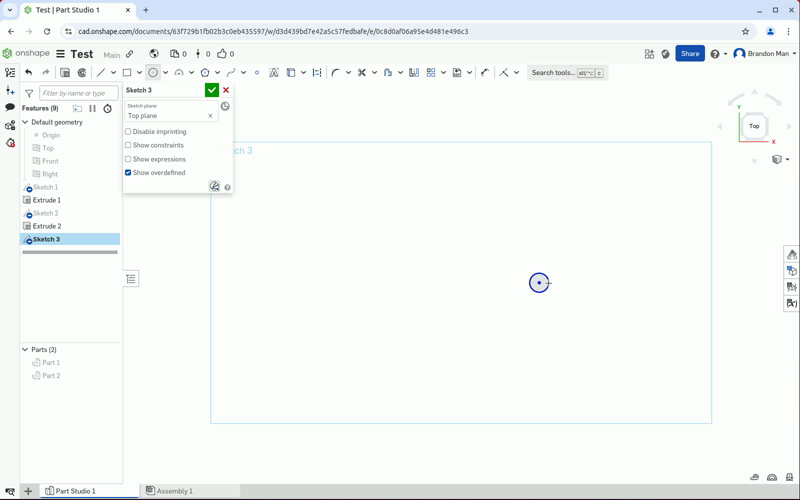
mouse_move(539, 282)
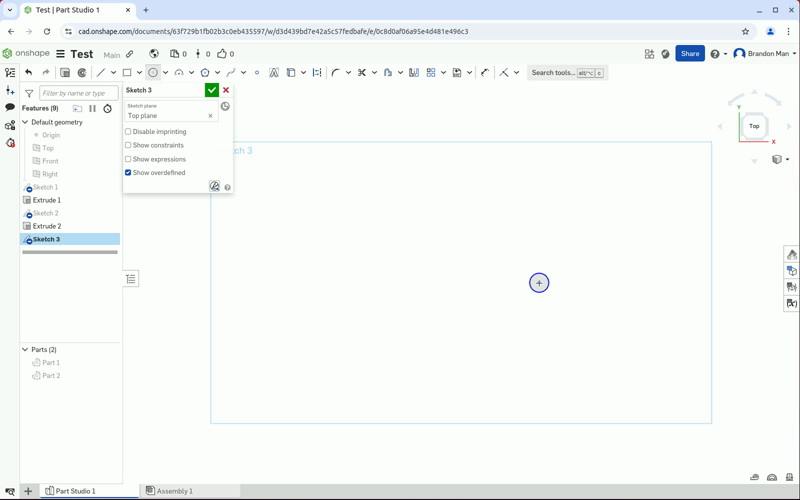
click(539, 282)
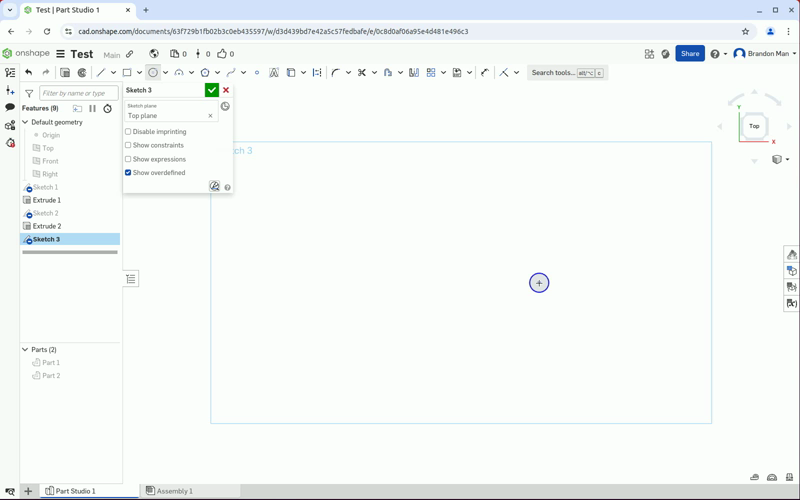
key_up(shift)
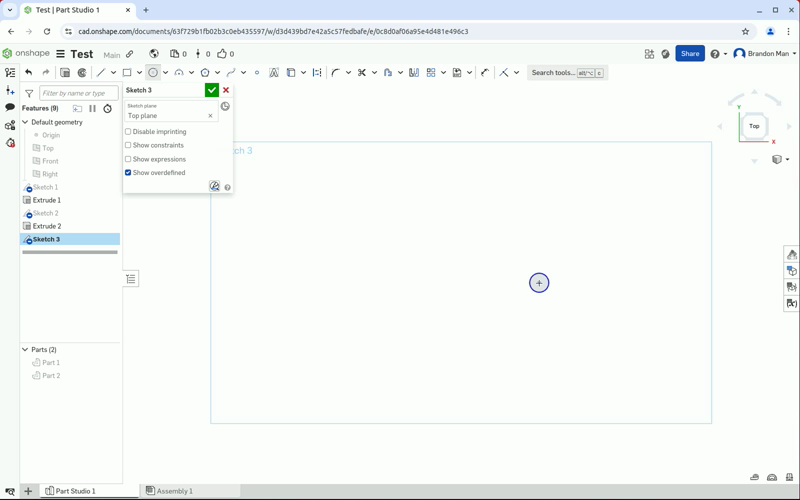
mouse_move(544, 282)
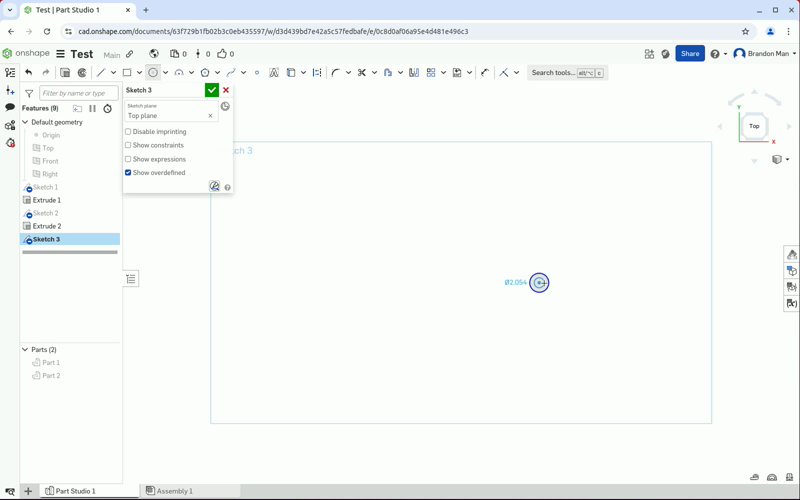
click(544, 282)
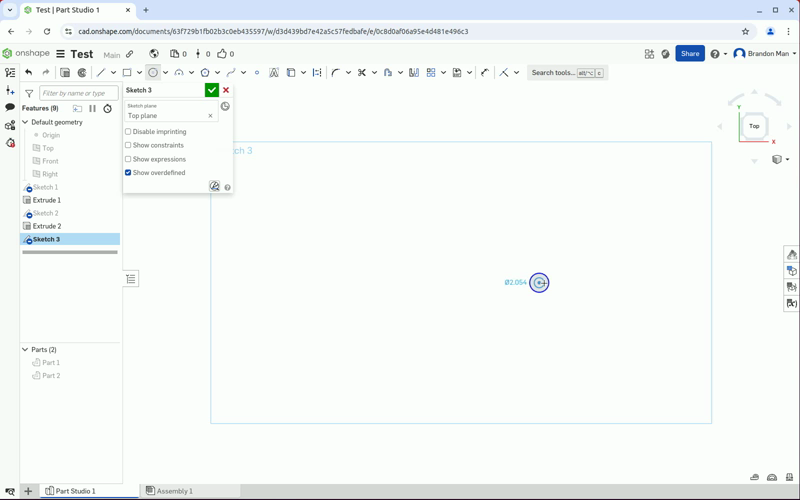
key(esc)
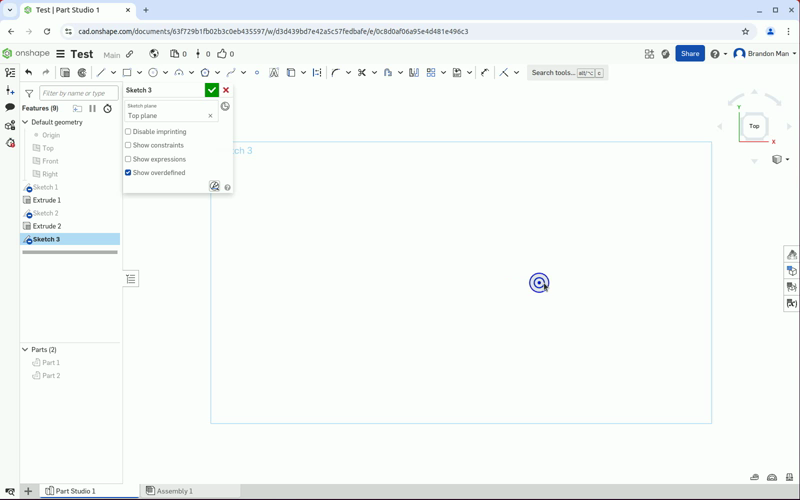
mouse_move(533, 282)
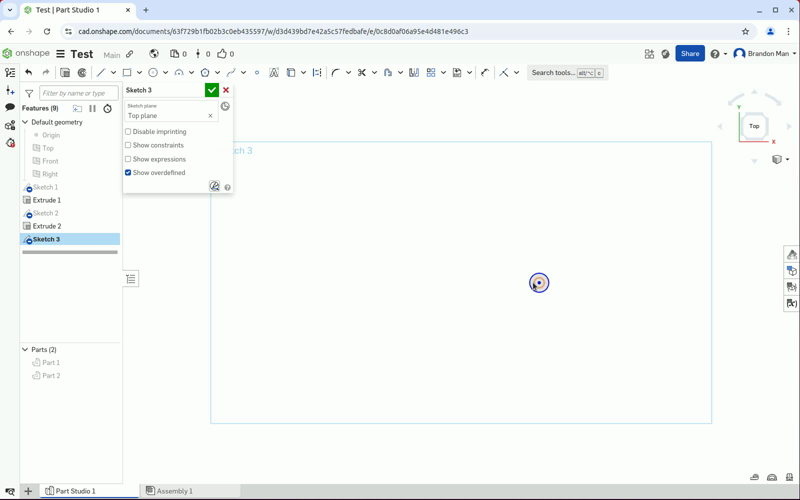
scroll(6)
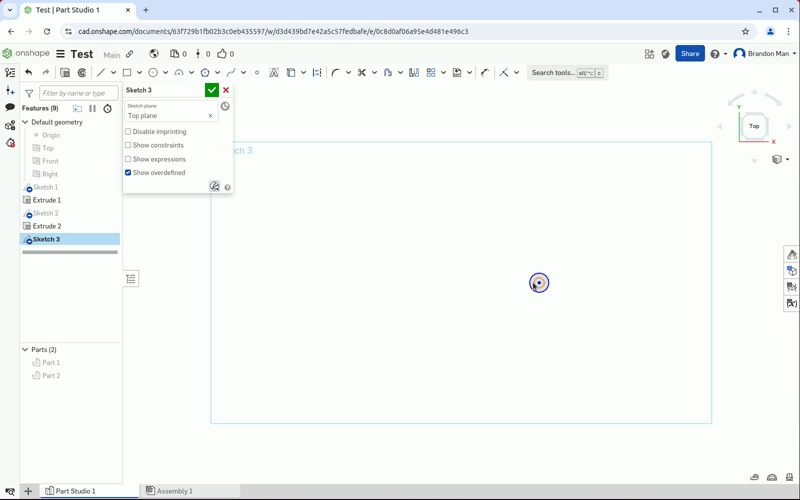
scroll(6)
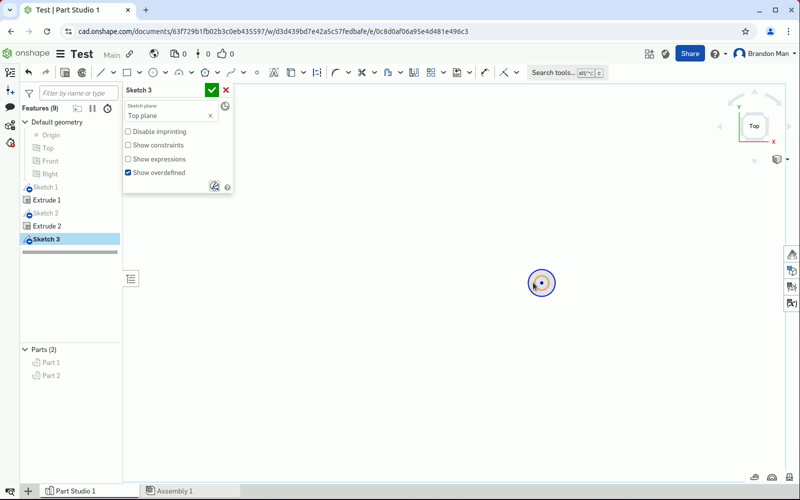
scroll(6)
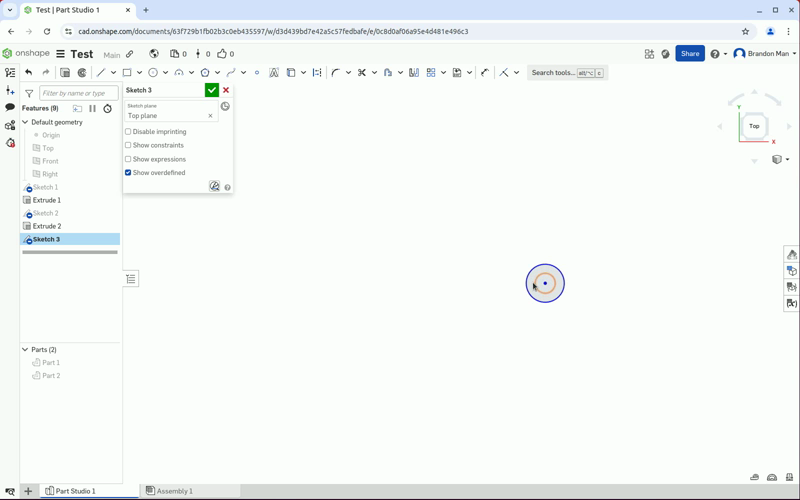
scroll(6)
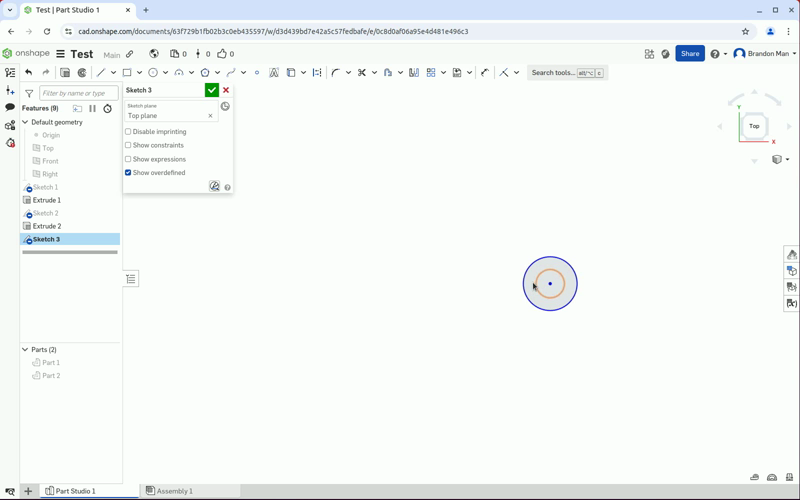
scroll(6)
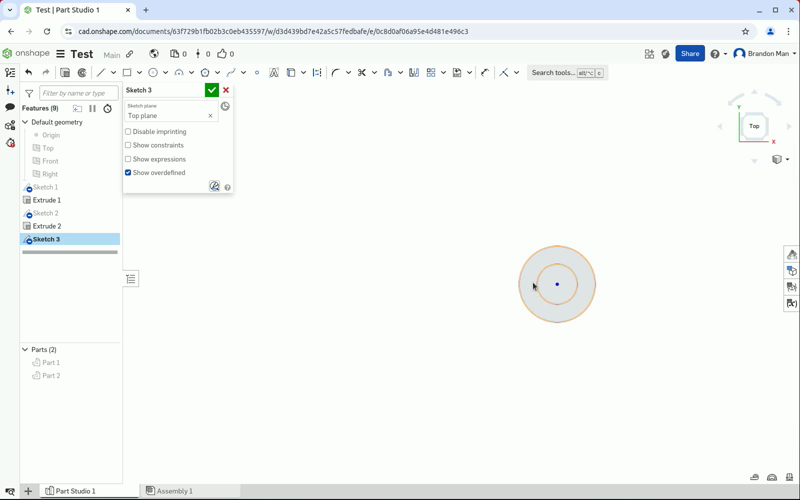
scroll(6)
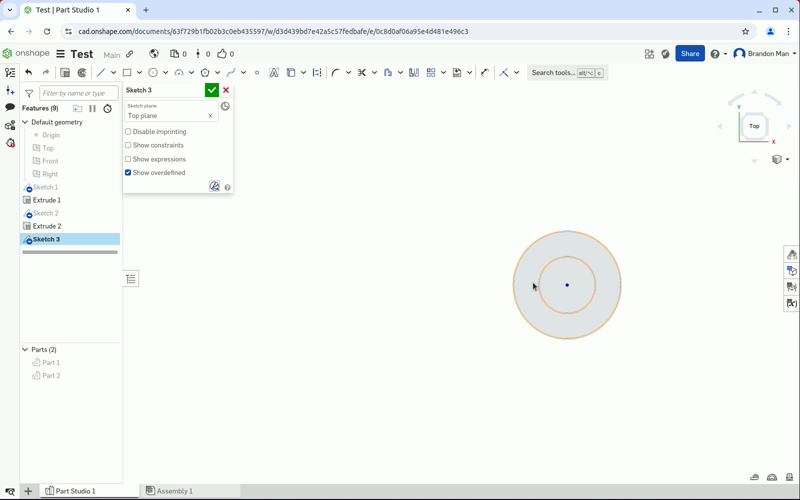
scroll(6)
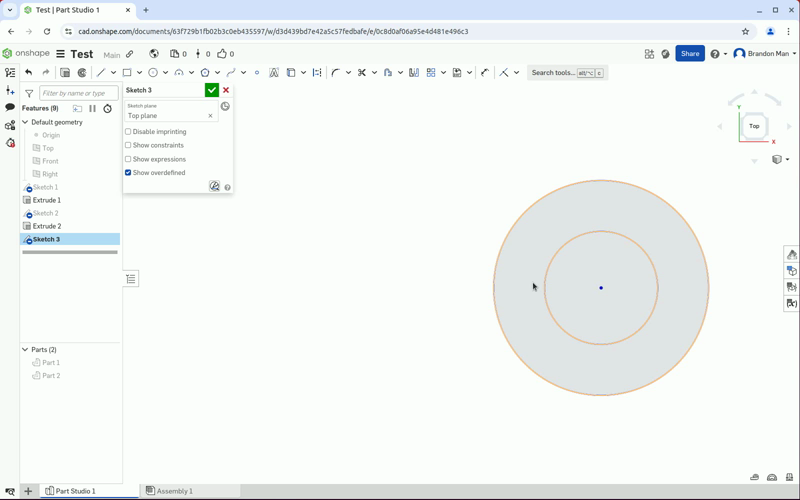
click(533, 282)
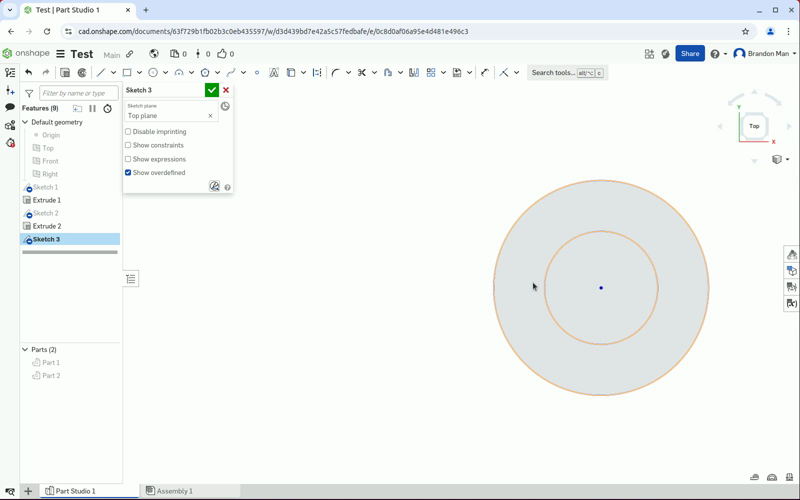
scroll(-6)
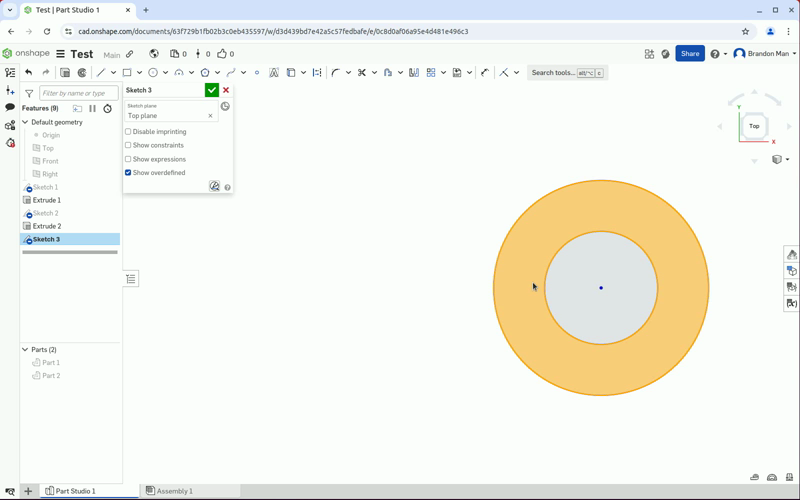
scroll(-6)
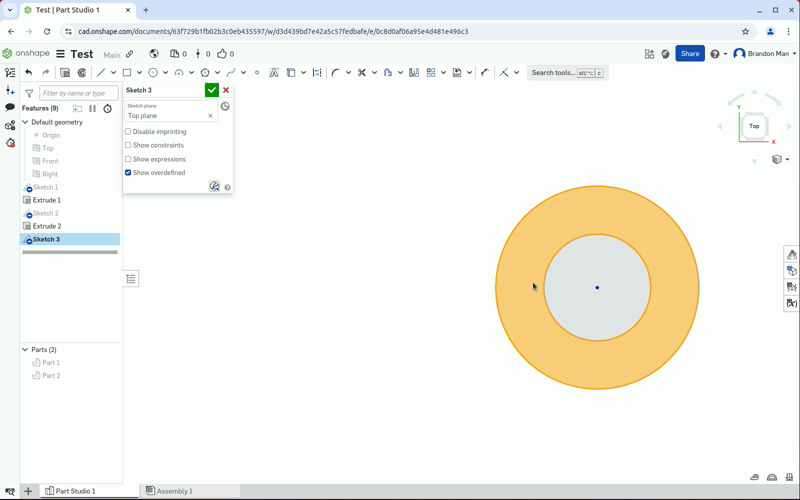
scroll(-6)
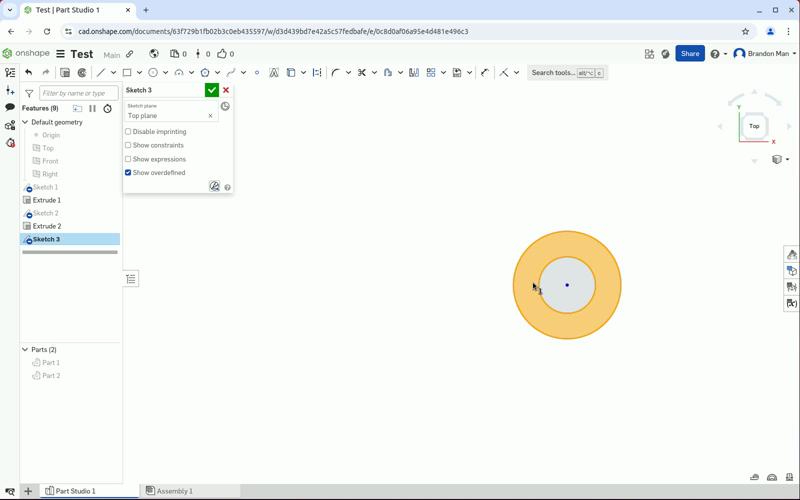
scroll(-6)
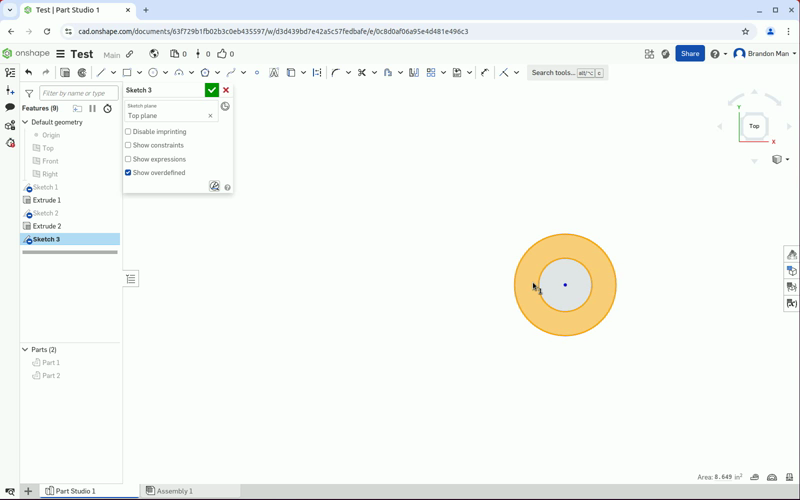
scroll(-6)
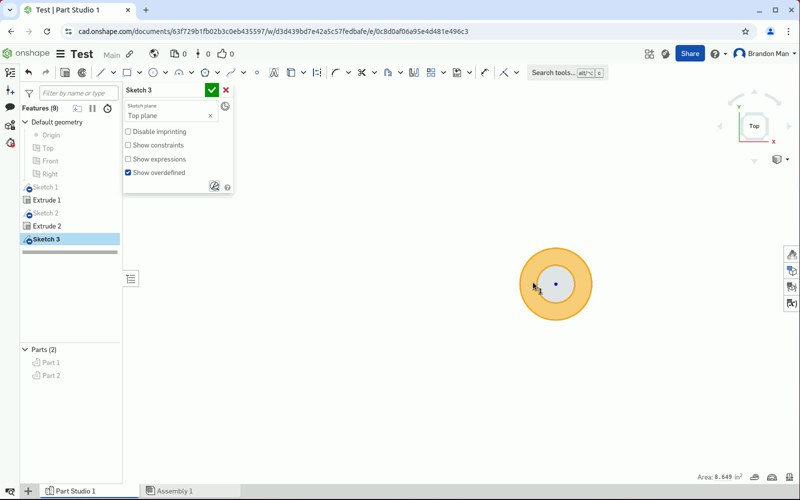
scroll(-6)
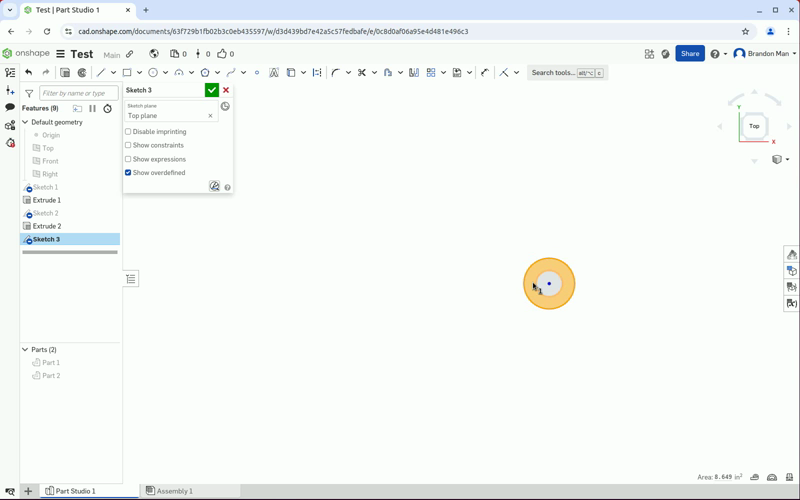
scroll(-6)
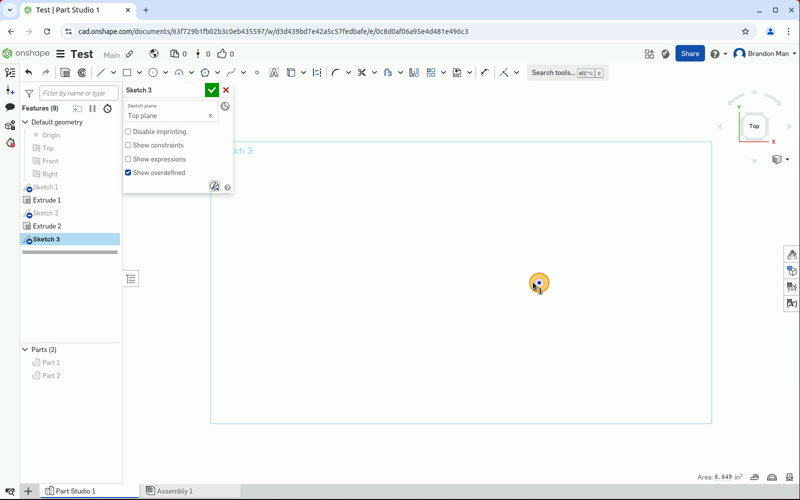
mouse_move(73, 352)
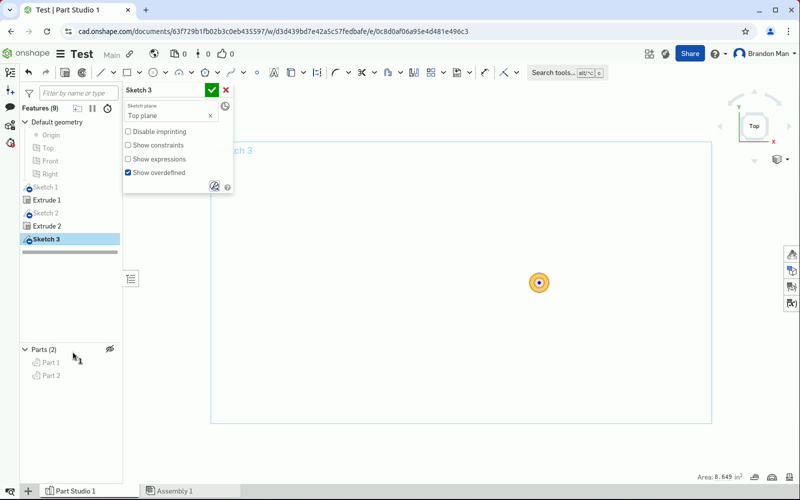
key(shift+y)
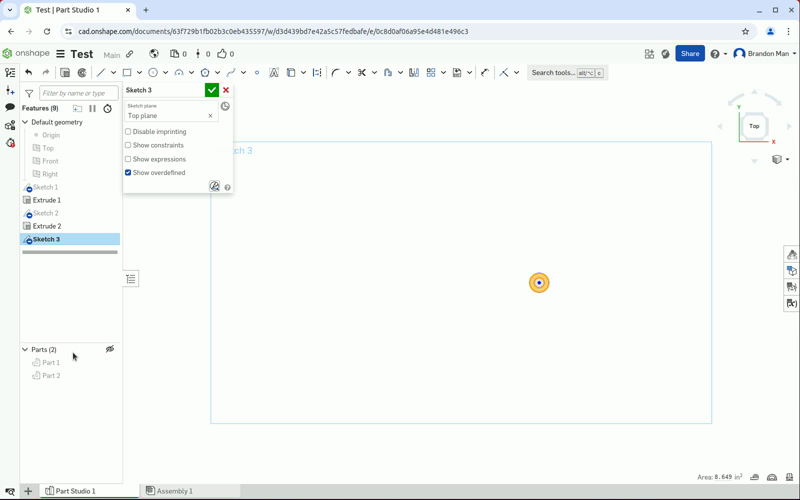
key(shift+e)
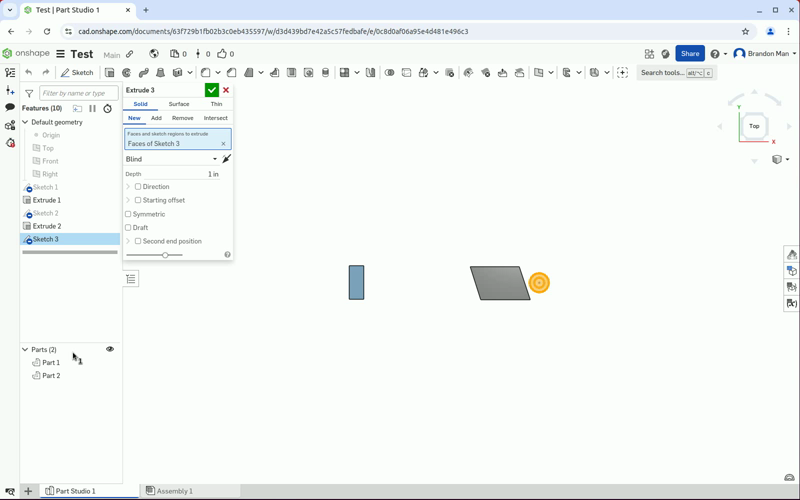
mouse_move(143, 106)
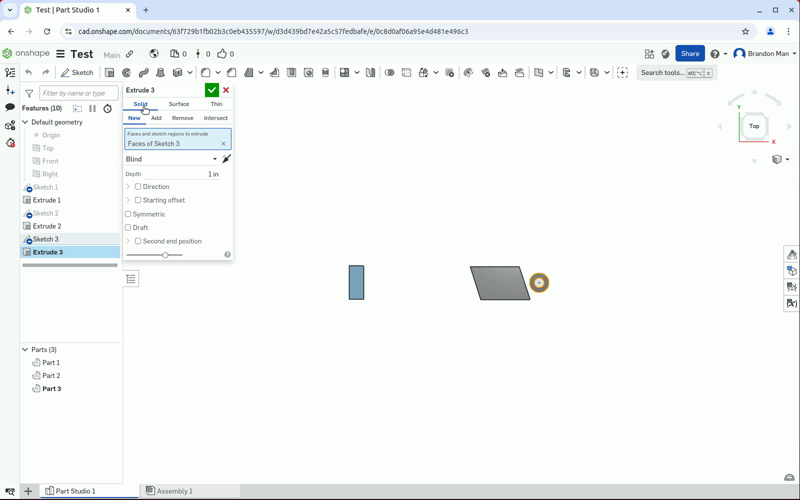
click(143, 106)
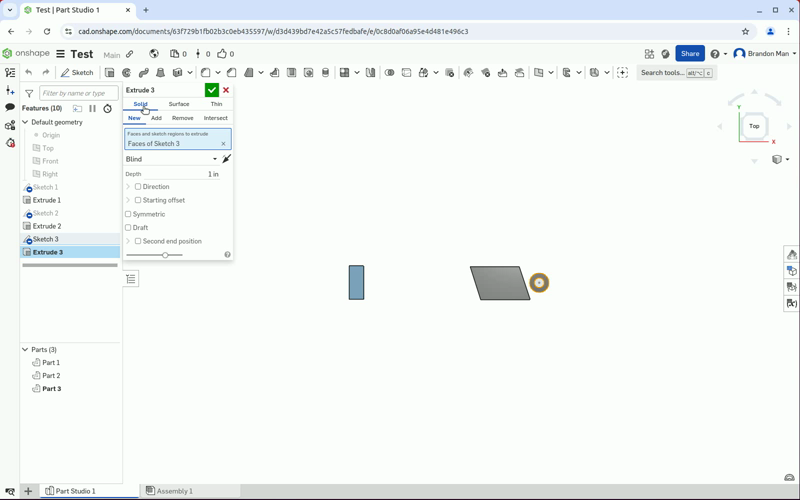
mouse_move(137, 120)
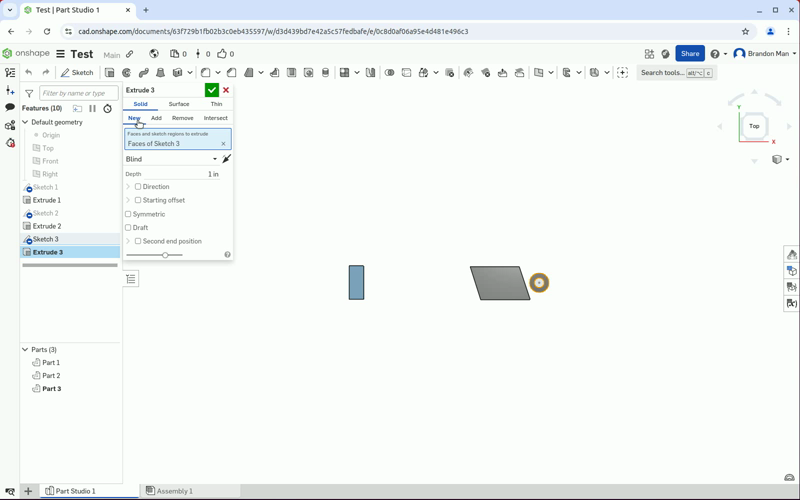
click(137, 120)
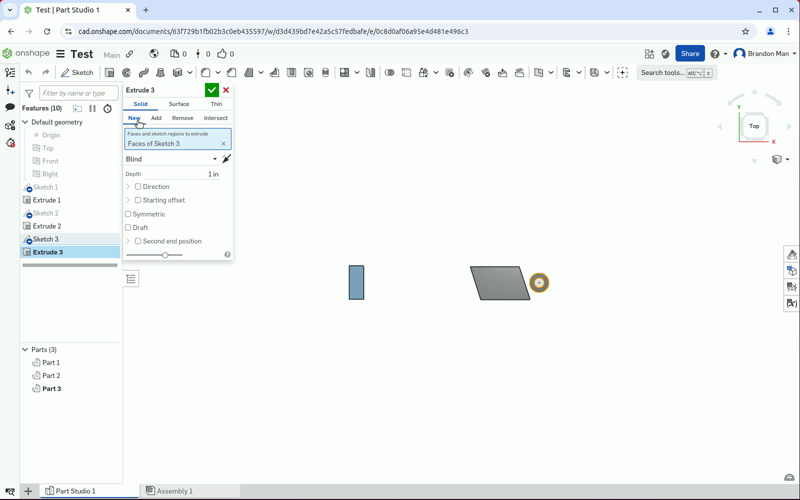
key(tab, 4)
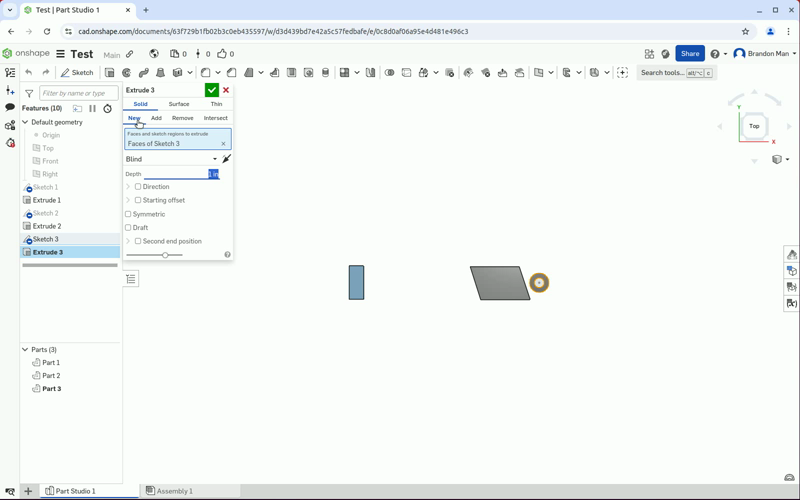
text(2.407)
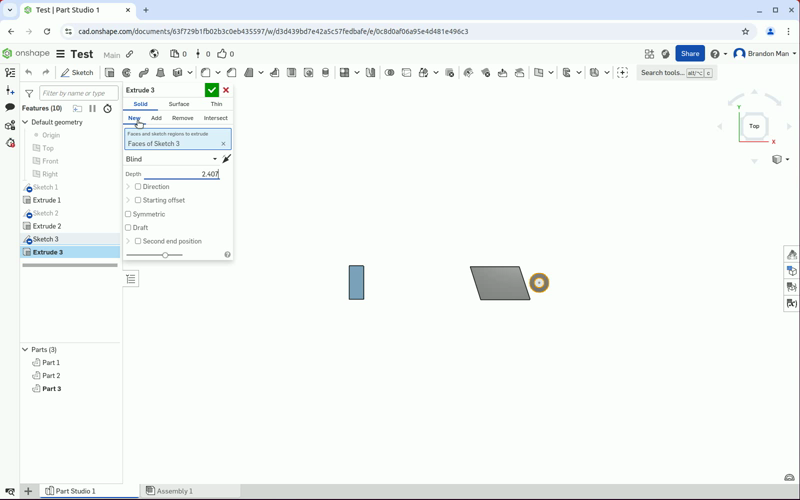
key(enter)
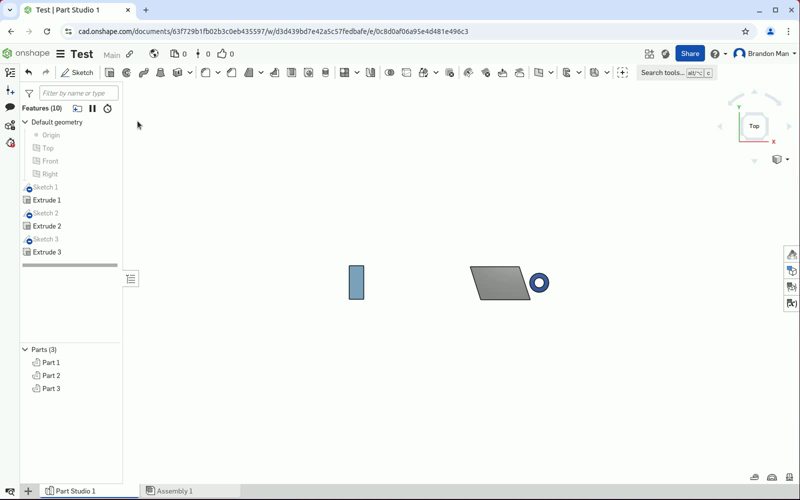
key(shift+h)
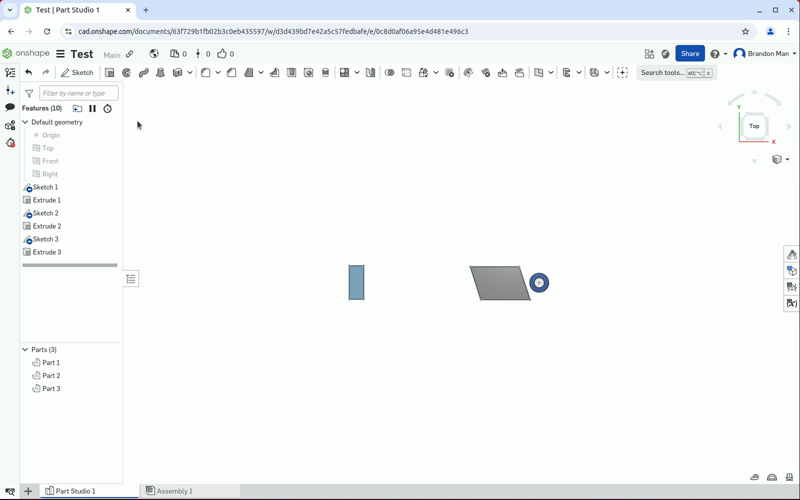
key(shift+h)
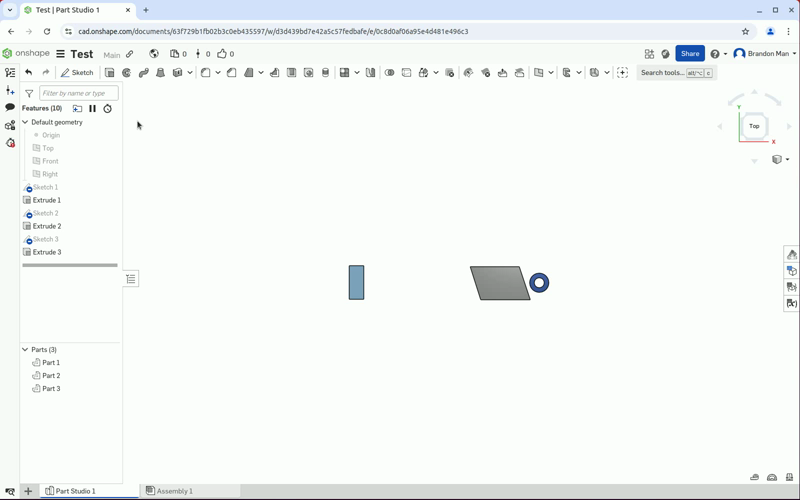
mouse_move(73, 189)
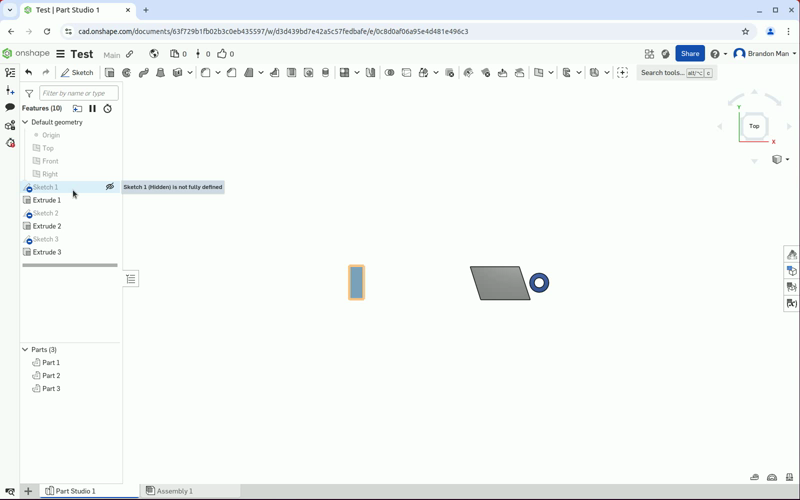
click(73, 189)
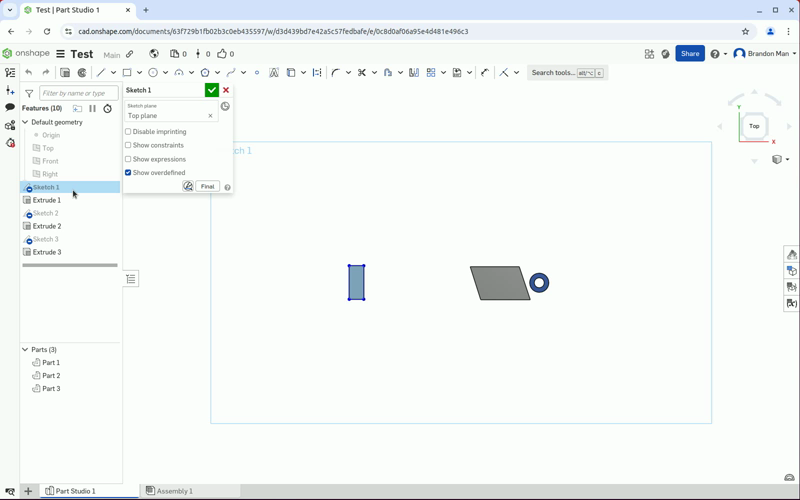
mouse_move(229, 92)
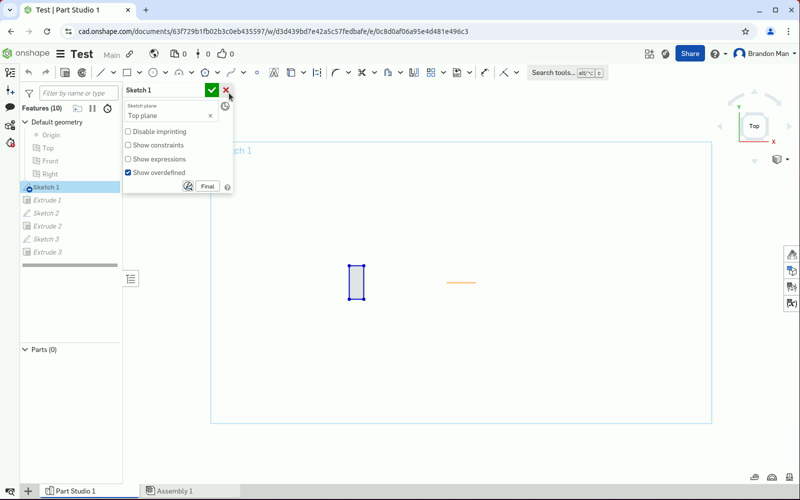
click(229, 92)
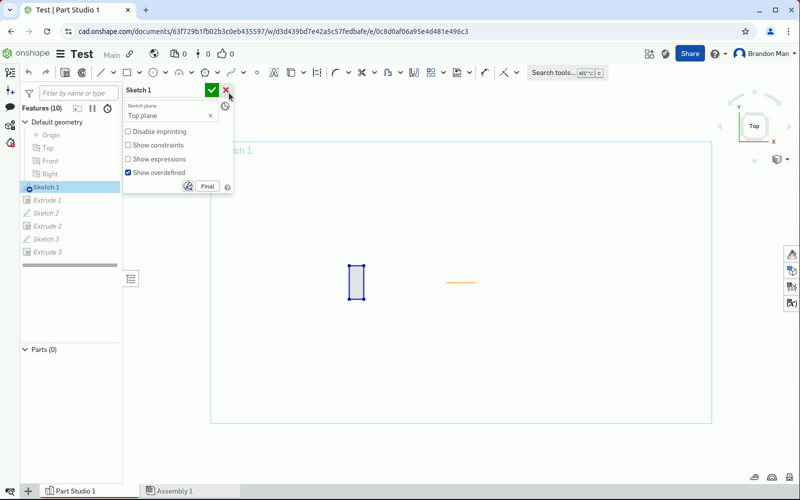
key(shift+s)
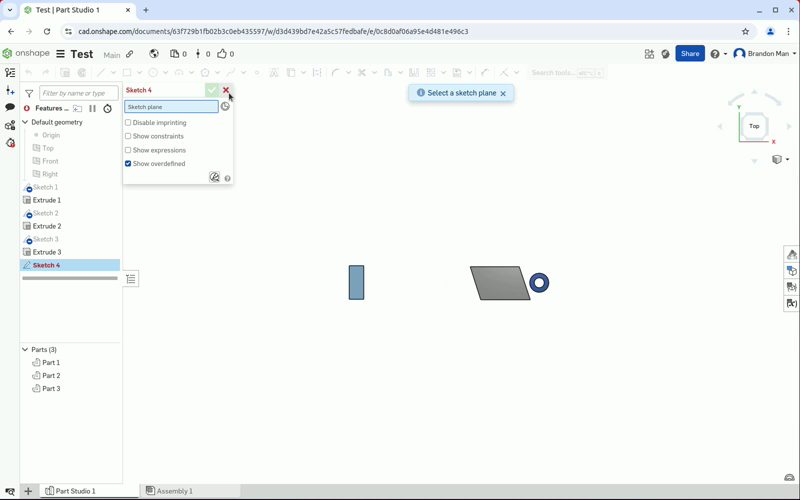
mouse_move(73, 150)
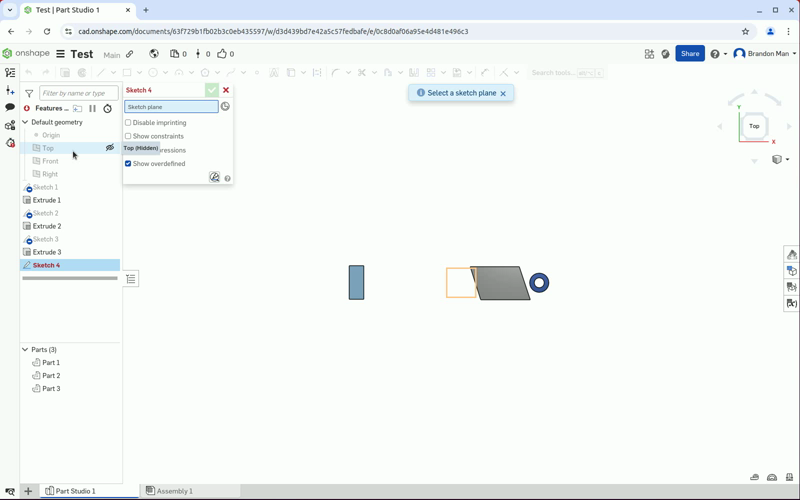
click(73, 150)
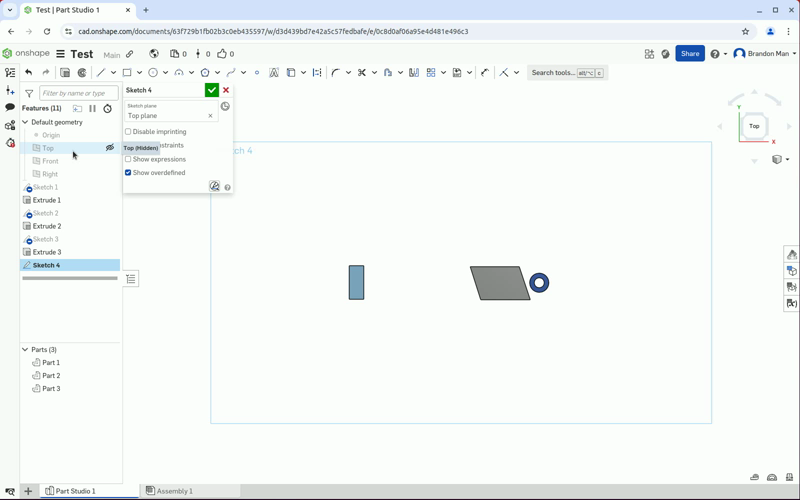
mouse_move(73, 352)
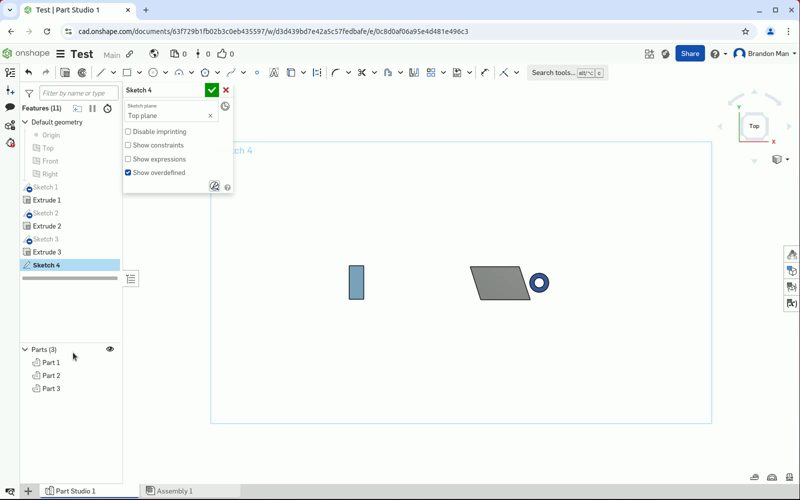
key(y)
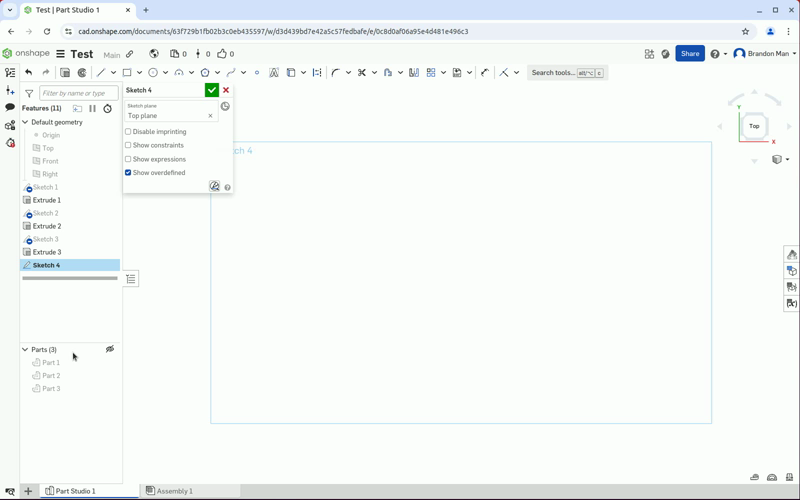
key(l)
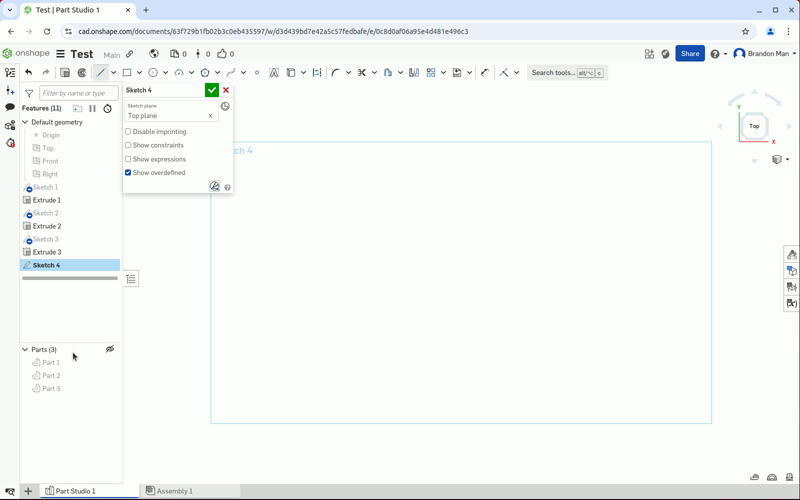
key_down(shift)
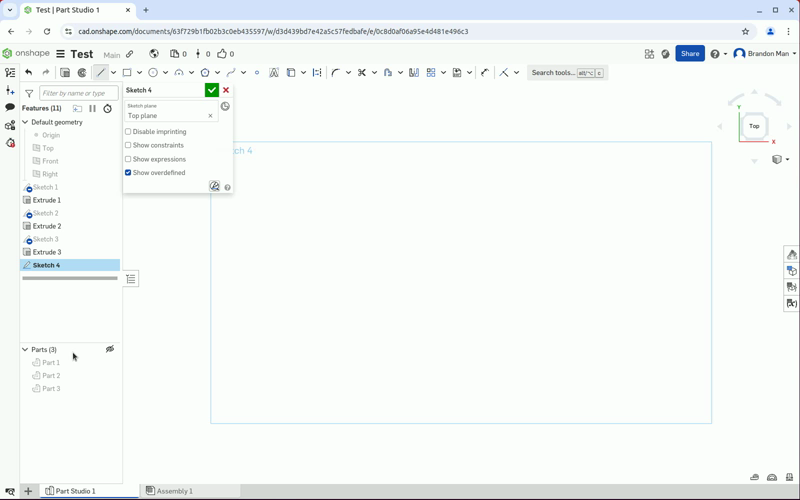
mouse_move(518, 266)
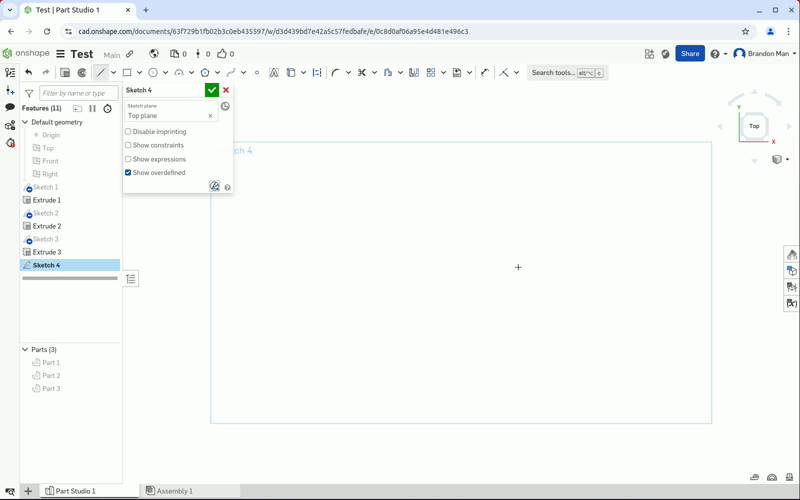
click(518, 266)
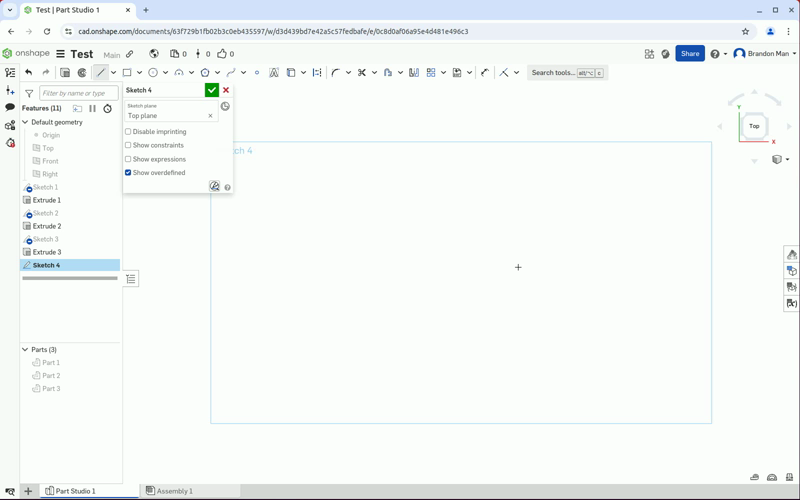
key_up(shift)
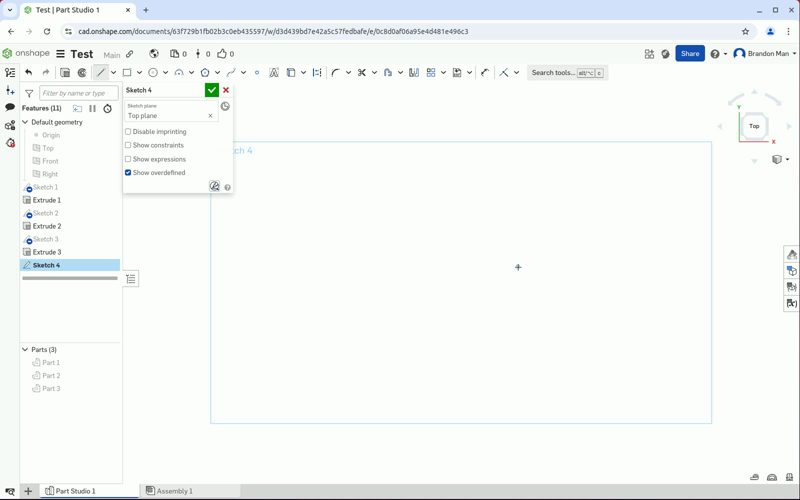
key_down(shift)
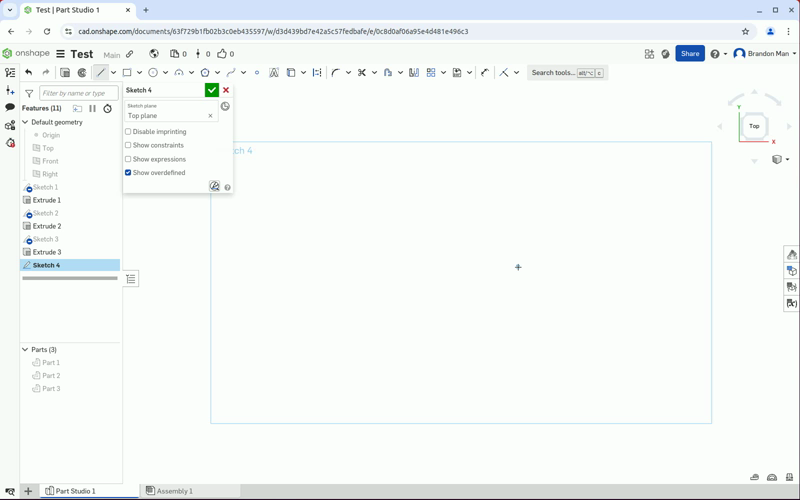
mouse_move(548, 266)
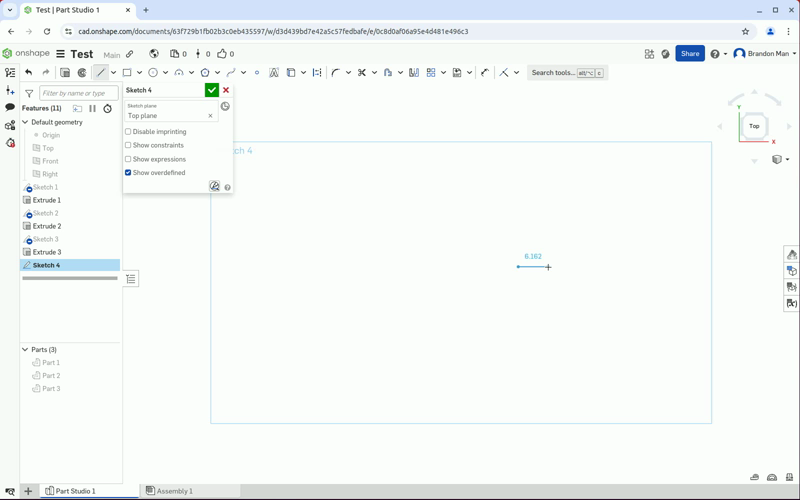
mouse_move(529, 299)
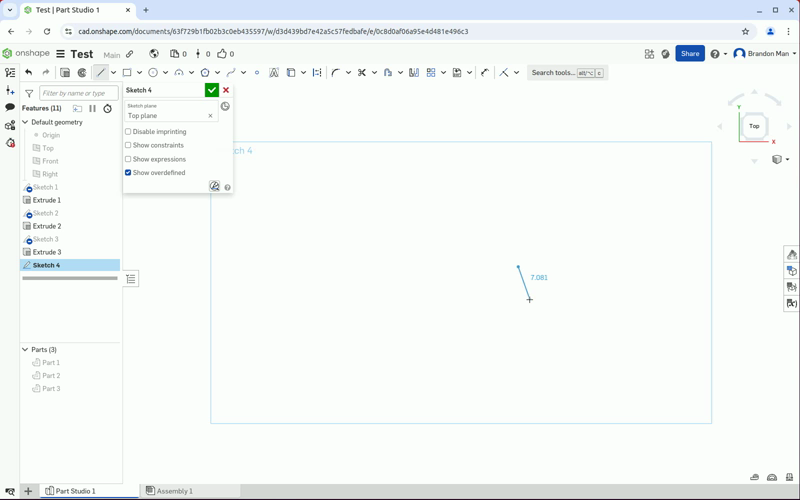
click(529, 299)
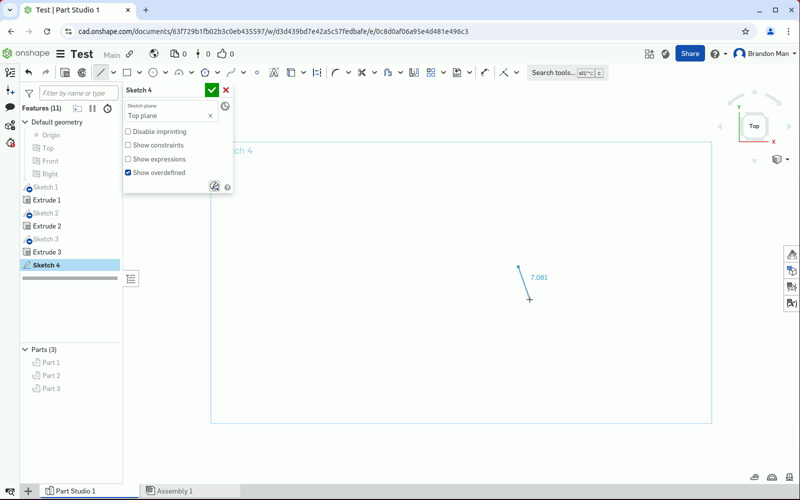
key_up(shift)
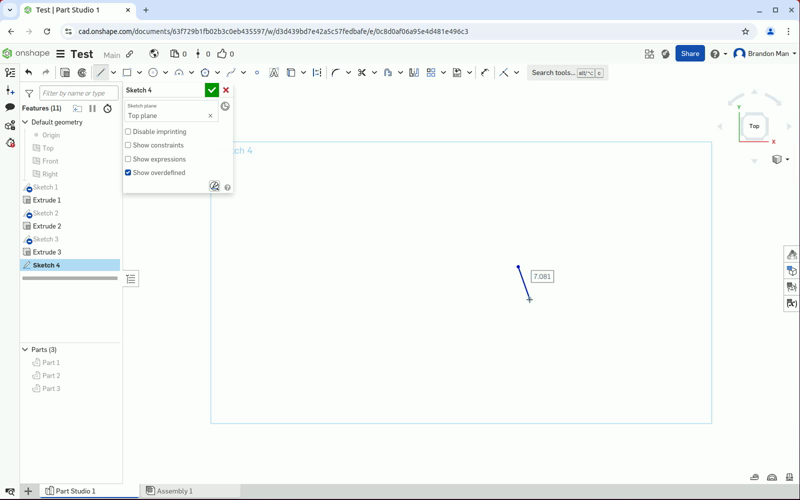
key_down(shift)
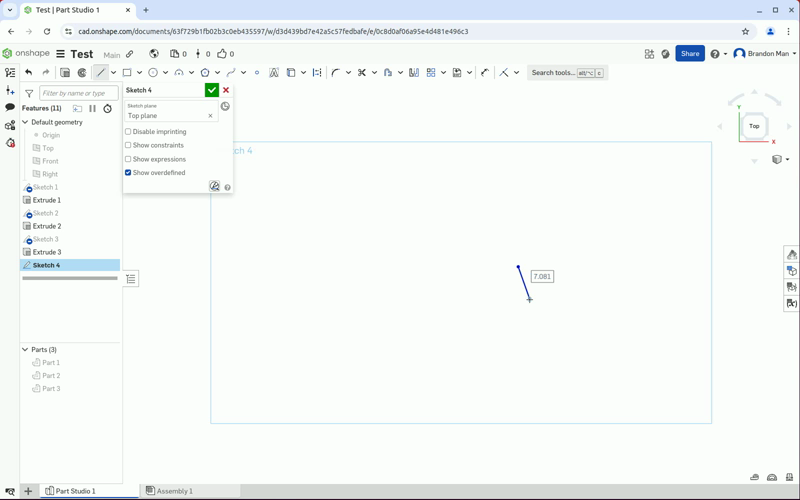
mouse_move(559, 299)
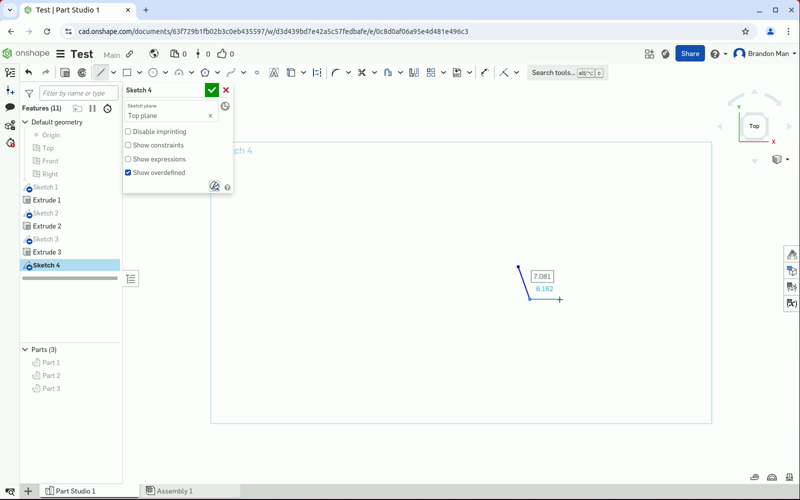
mouse_move(562, 299)
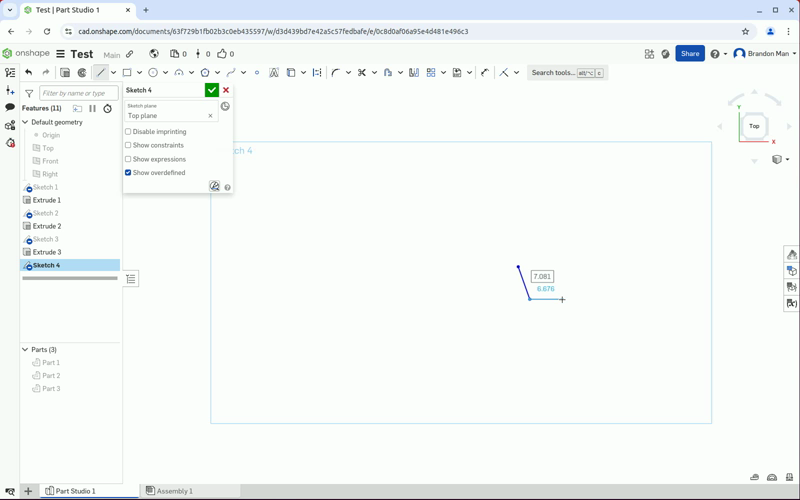
click(562, 299)
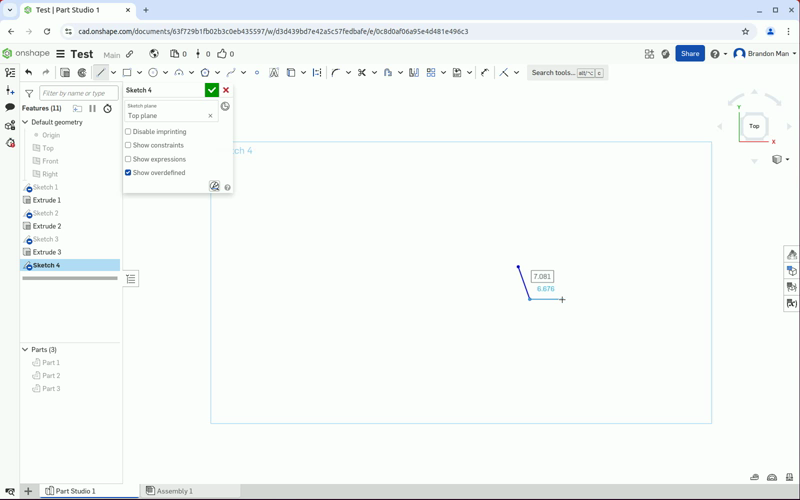
key_up(shift)
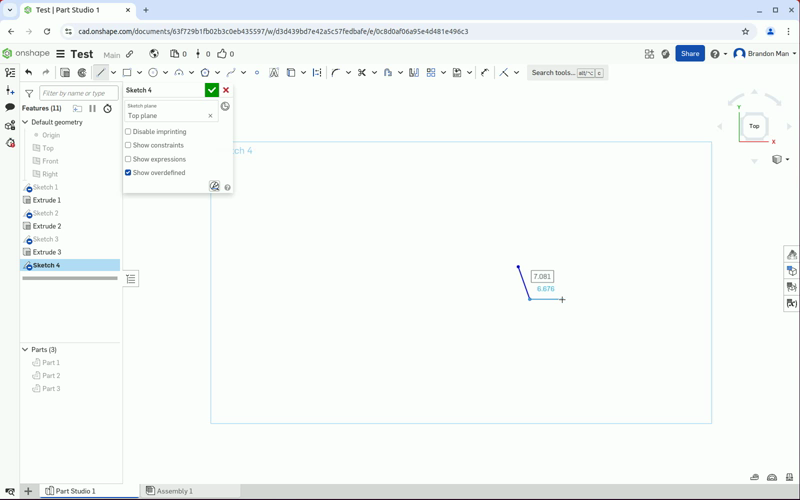
key_down(shift)
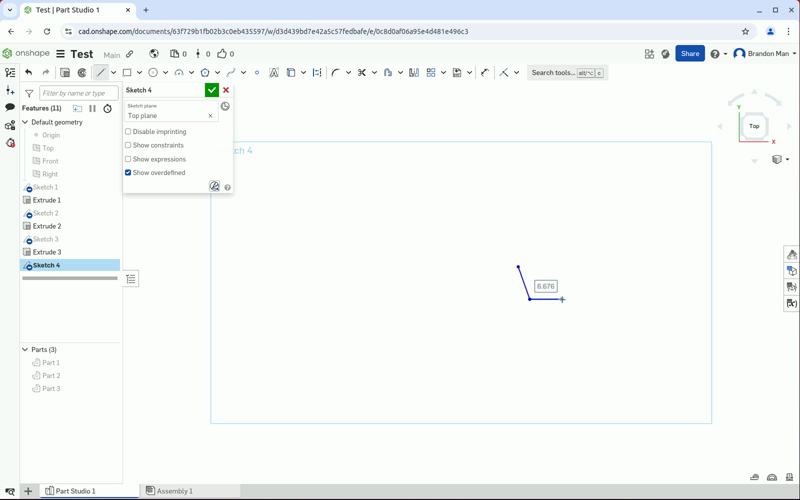
mouse_move(589, 299)
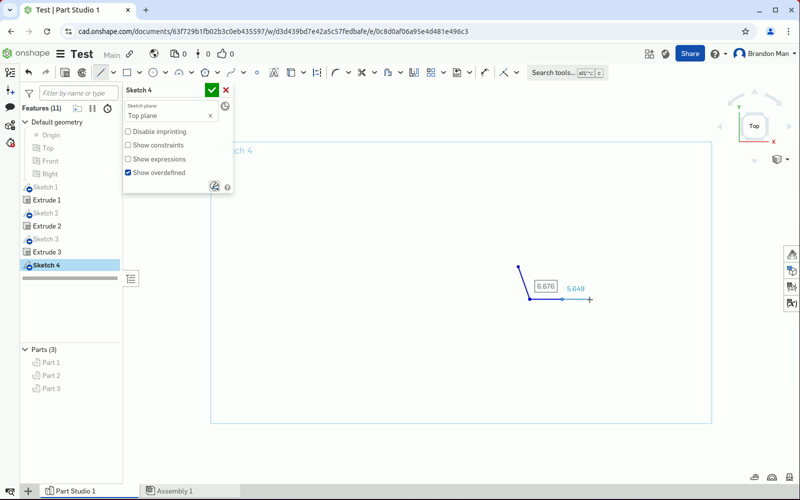
mouse_move(562, 266)
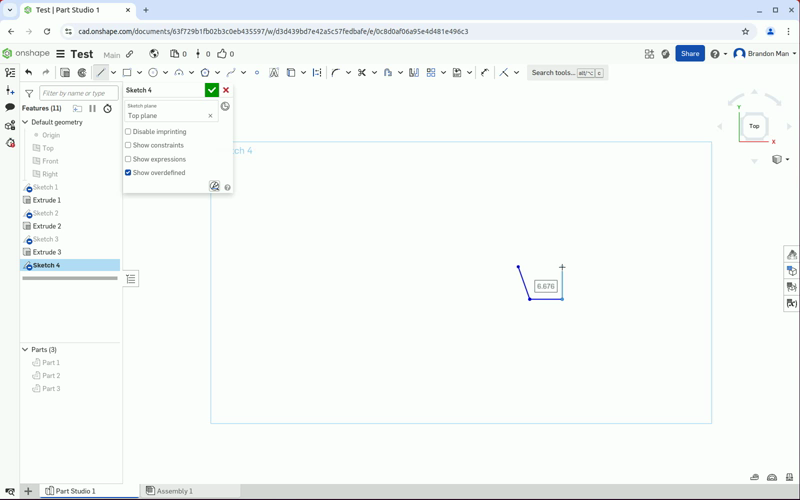
click(562, 266)
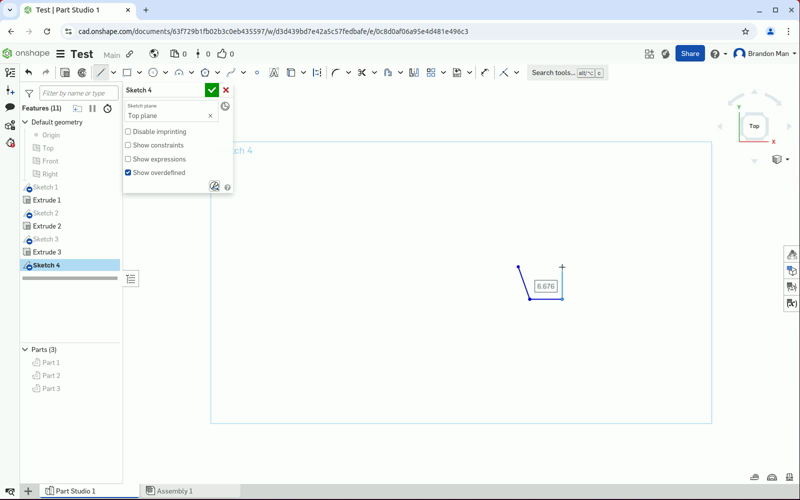
key_up(shift)
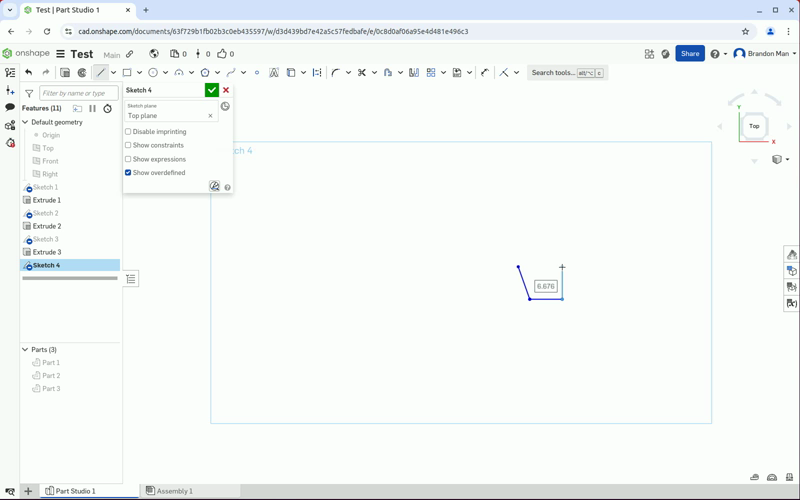
mouse_move(589, 266)
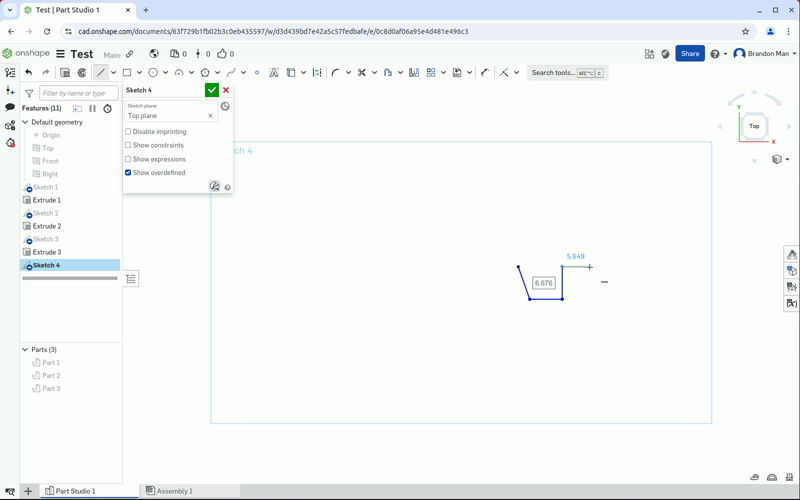
key_down(shift)
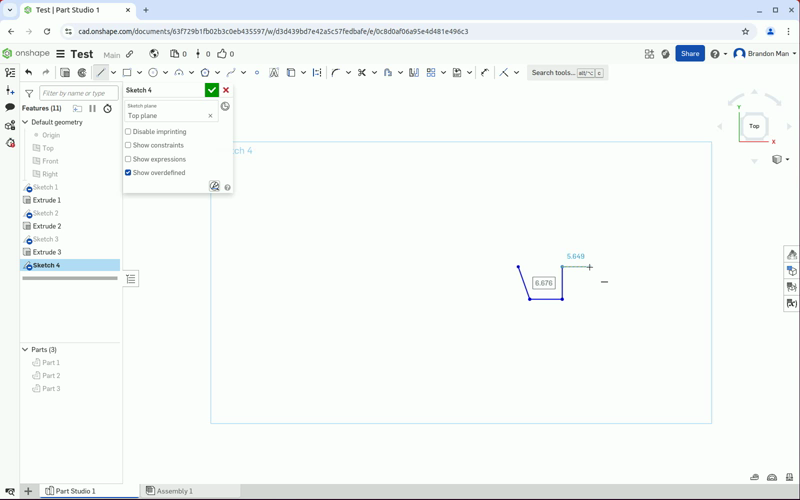
mouse_move(518, 266)
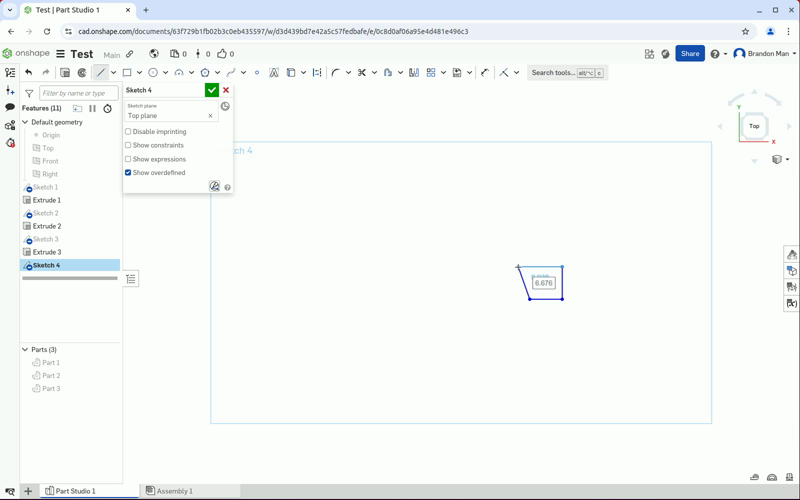
key_up(shift)
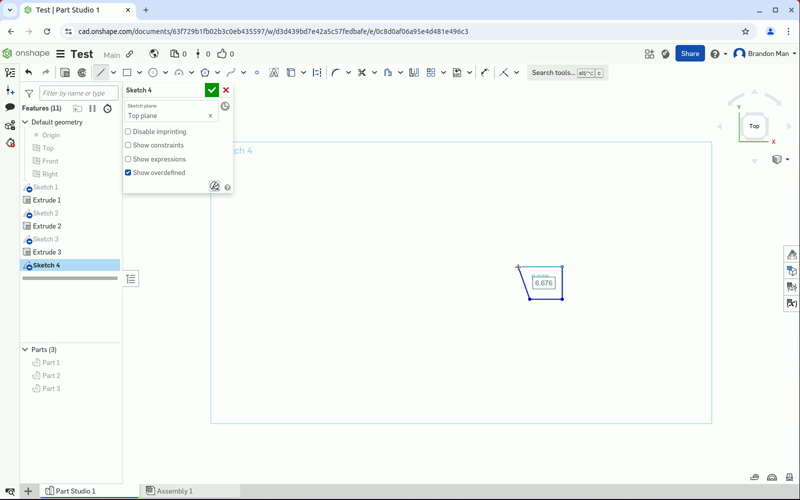
click(518, 266)
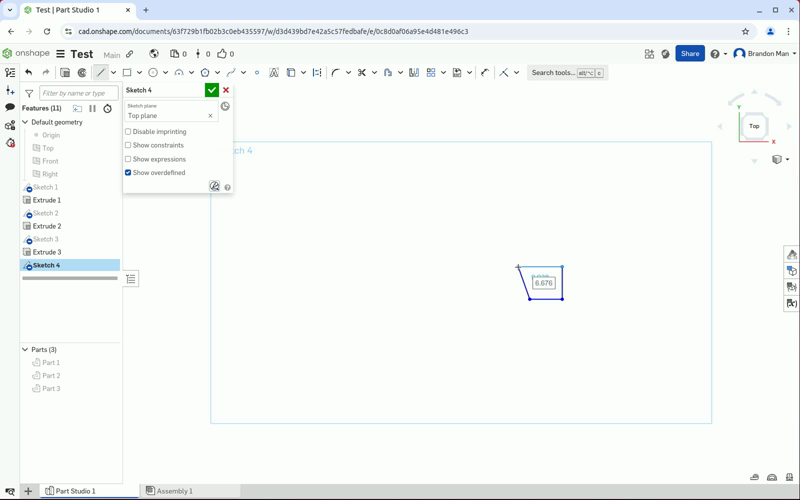
key(esc)
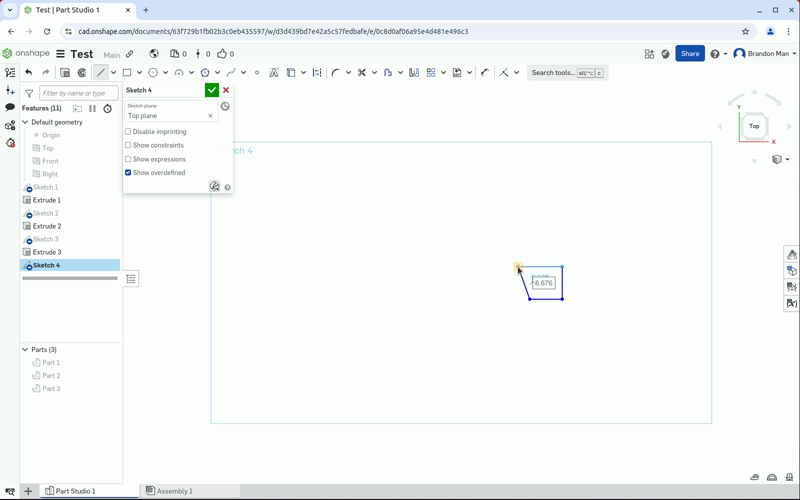
key(c)
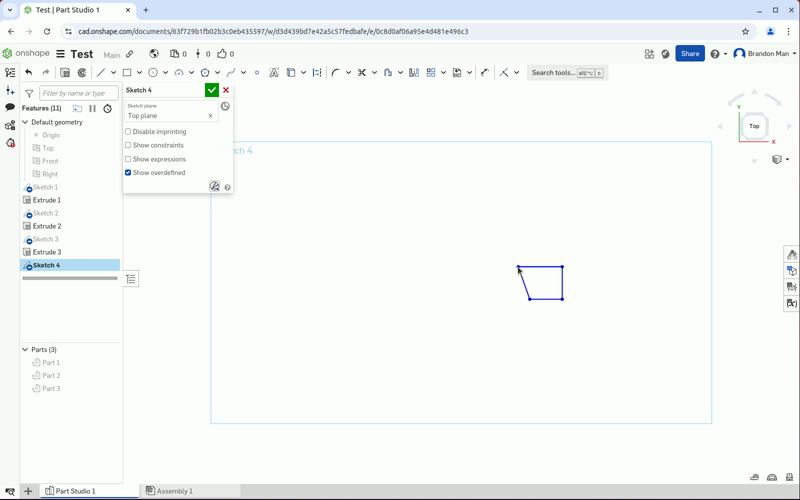
key_down(shift)
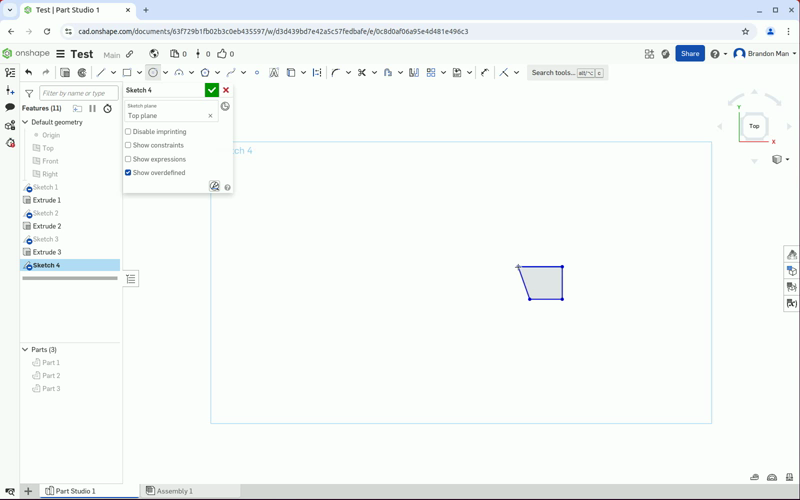
mouse_move(538, 282)
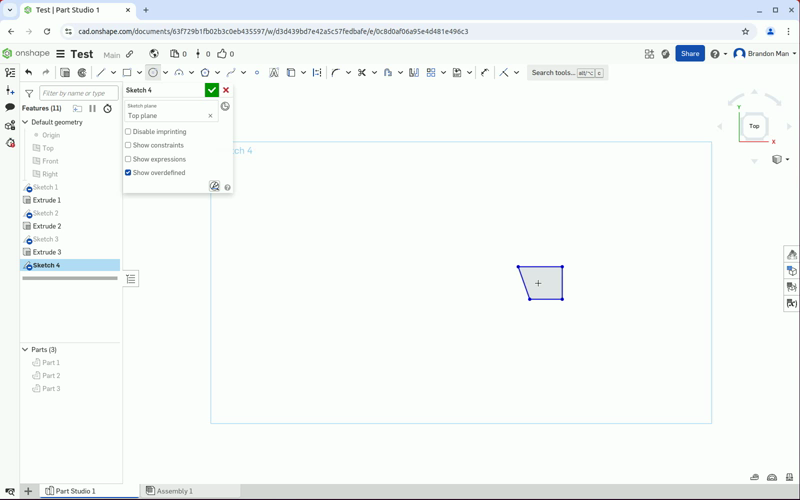
click(538, 282)
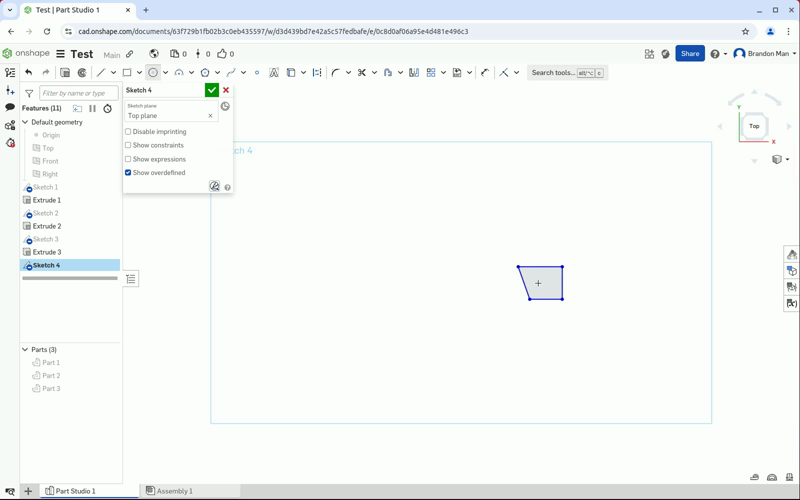
key_up(shift)
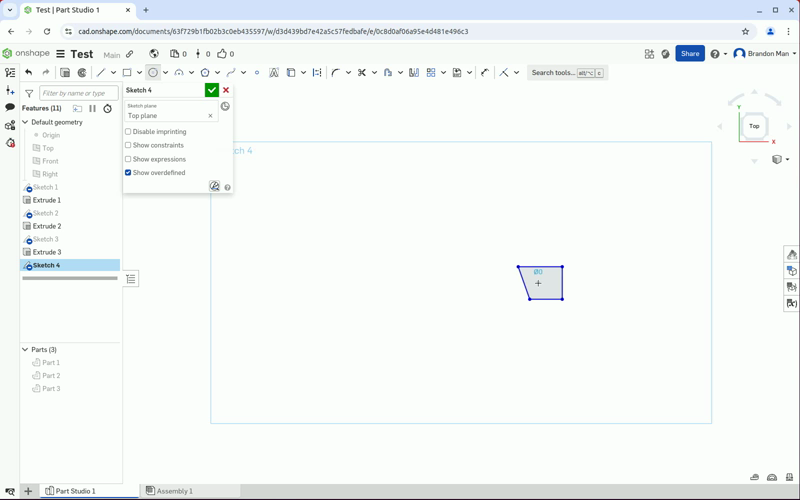
mouse_move(546, 282)
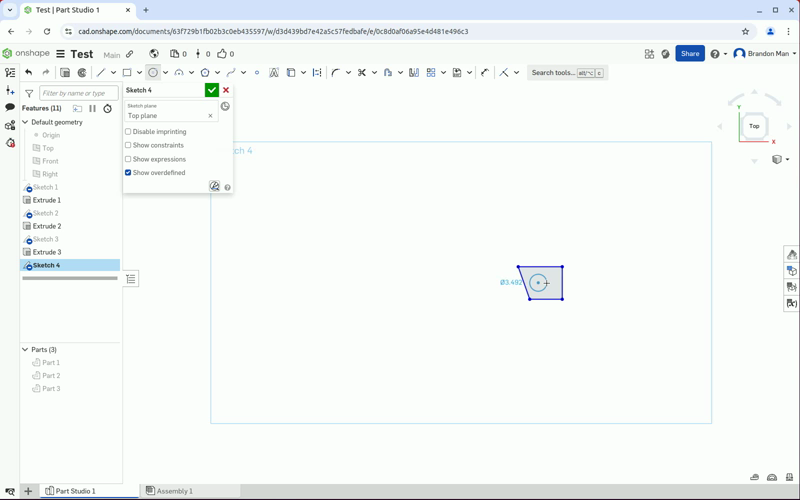
click(546, 282)
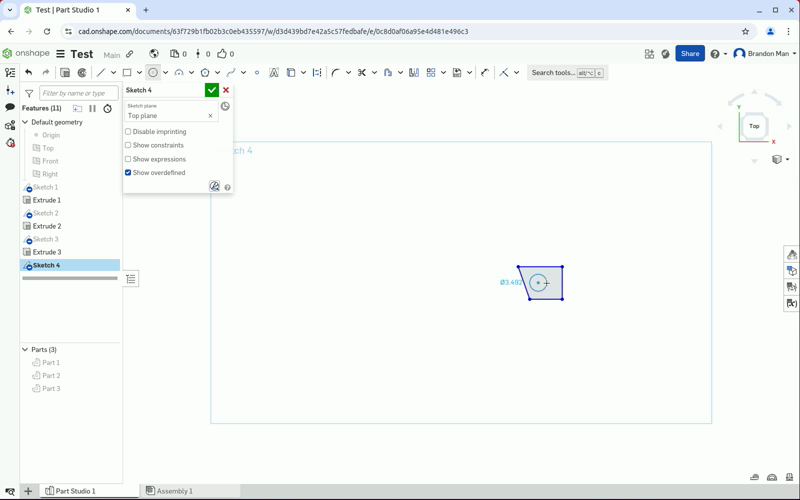
key(esc)
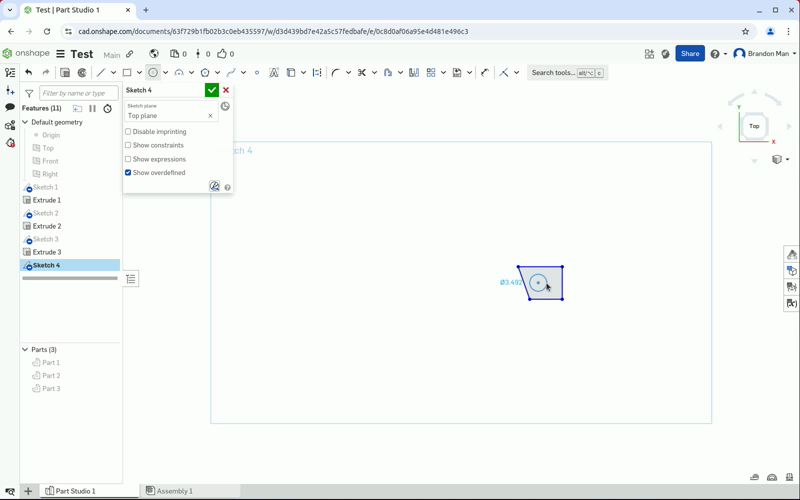
mouse_move(560, 270)
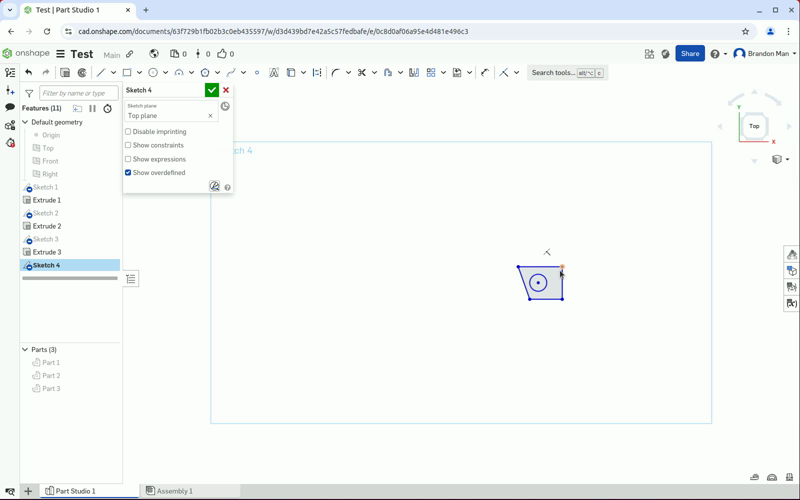
scroll(6)
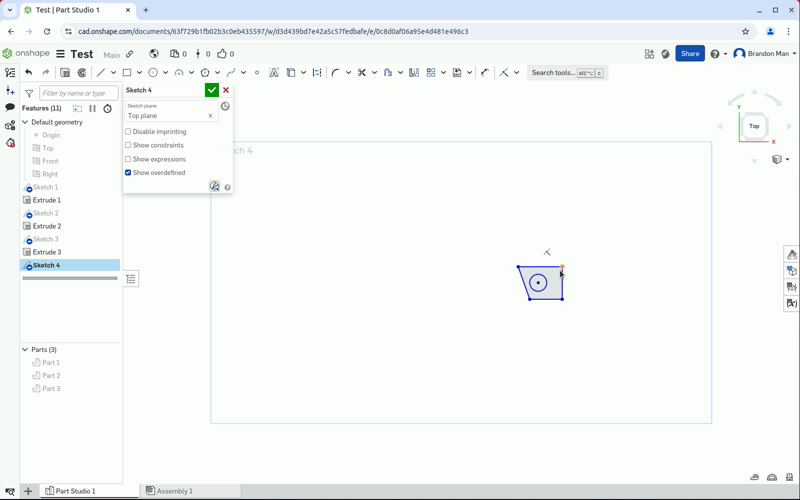
scroll(6)
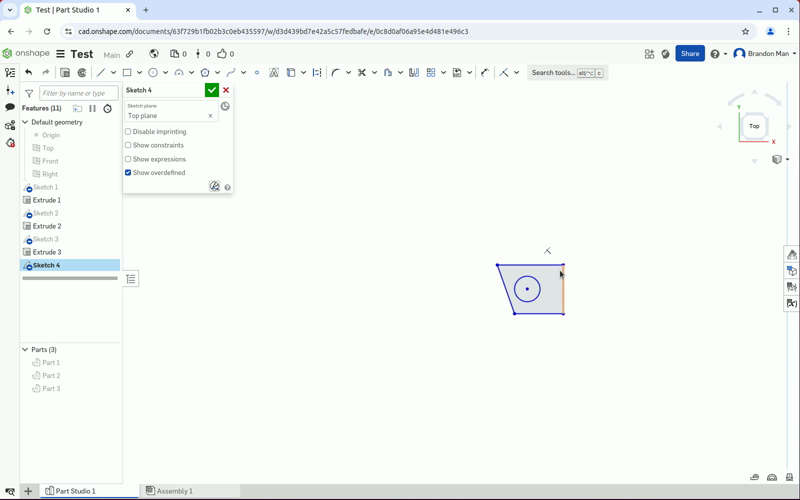
scroll(6)
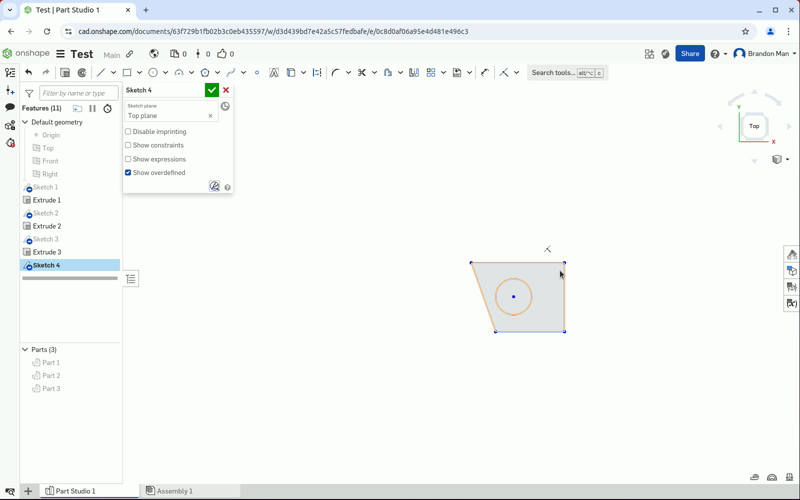
scroll(6)
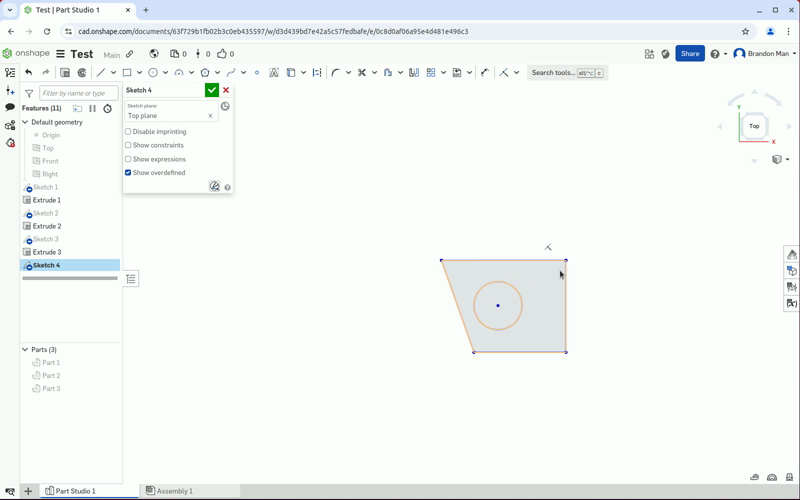
scroll(6)
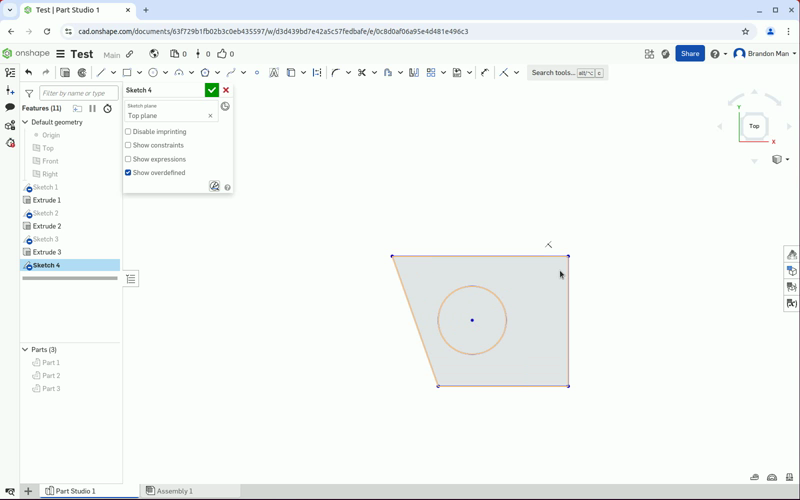
scroll(6)
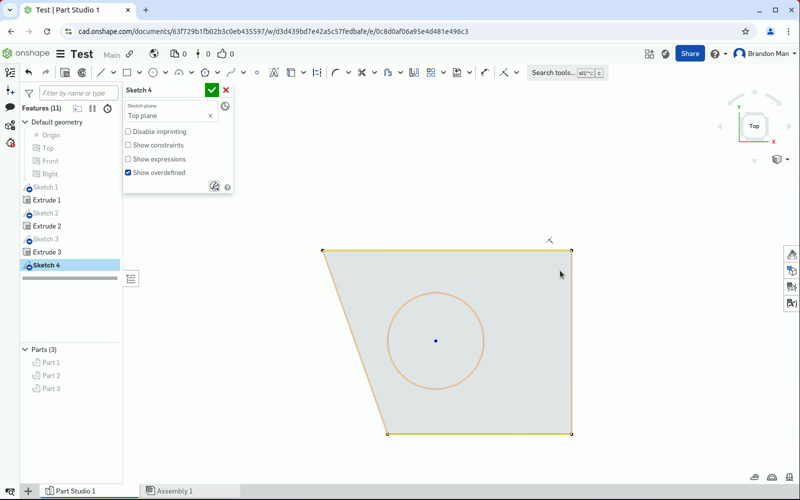
scroll(6)
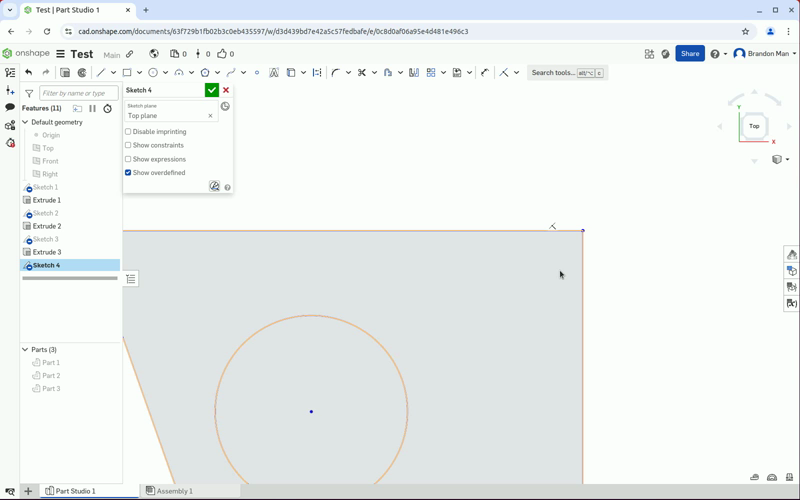
click(560, 270)
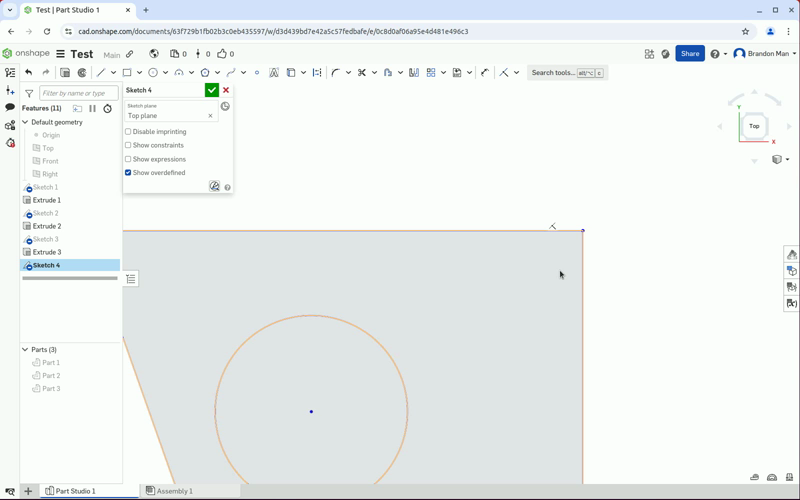
scroll(-6)
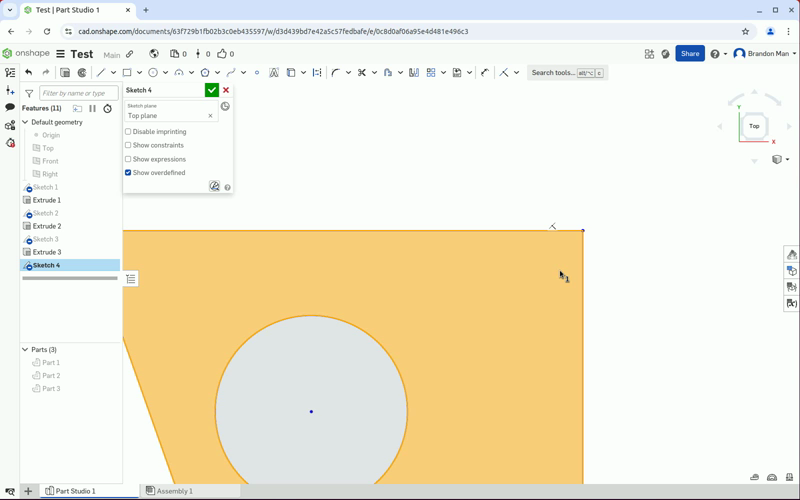
scroll(-6)
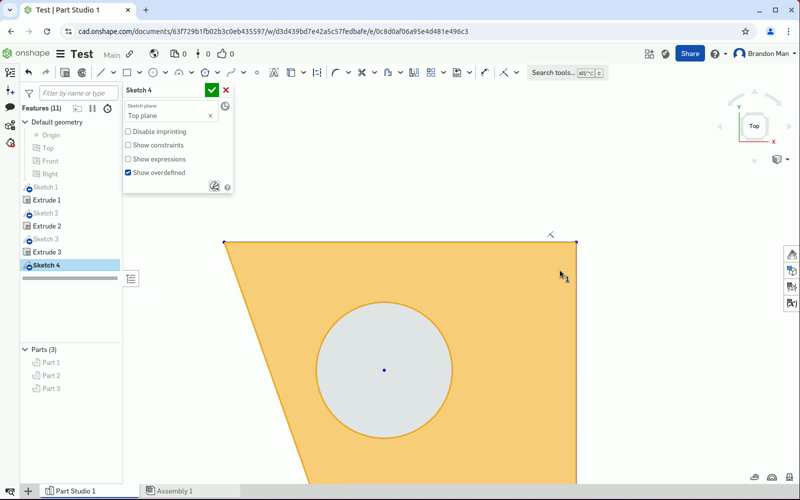
scroll(-6)
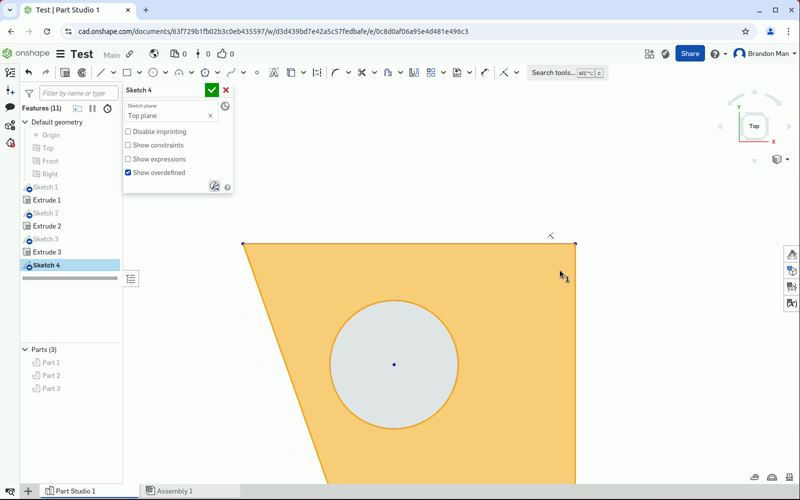
scroll(-6)
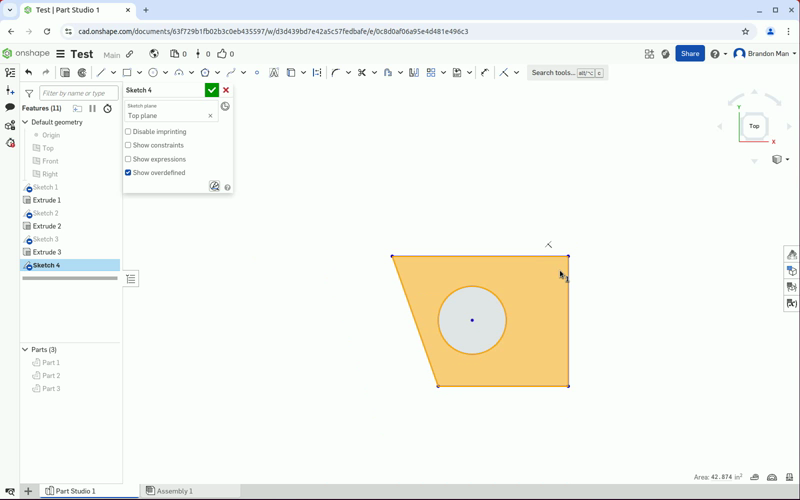
scroll(-6)
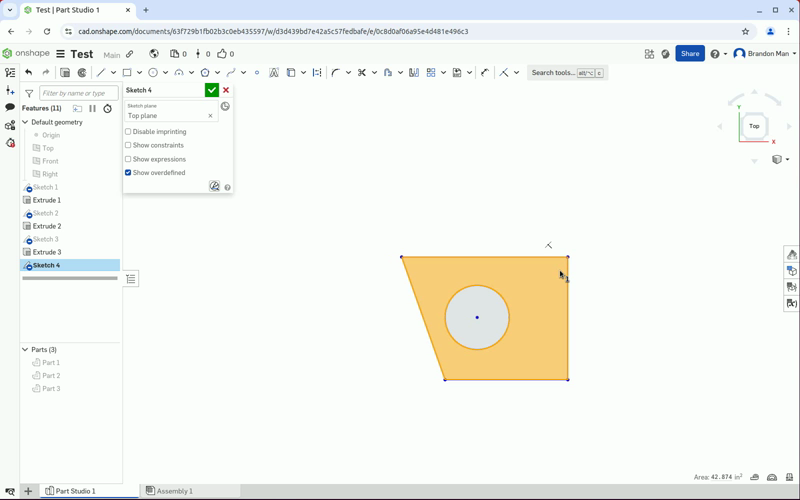
scroll(-6)
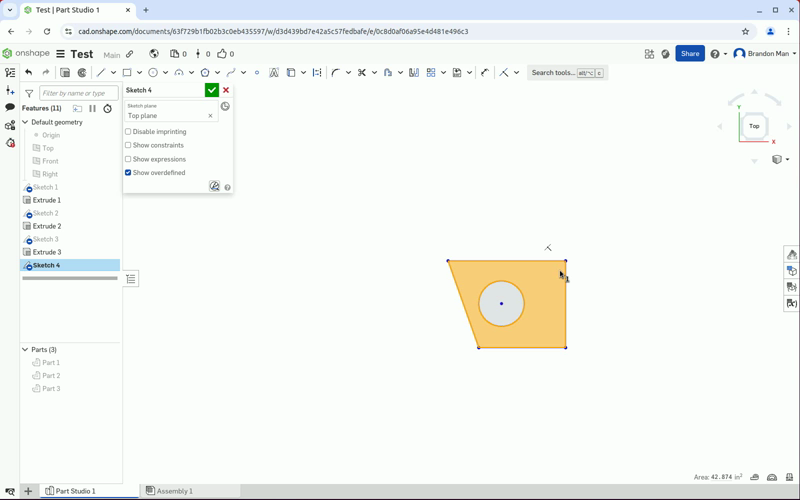
scroll(-6)
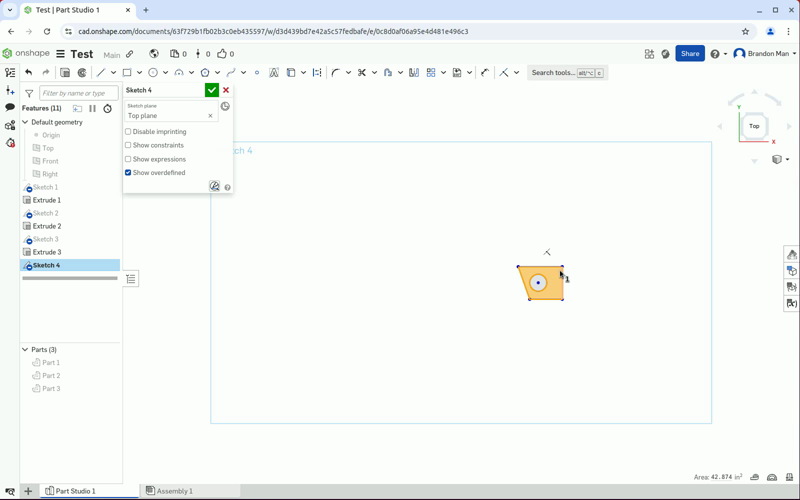
mouse_move(73, 352)
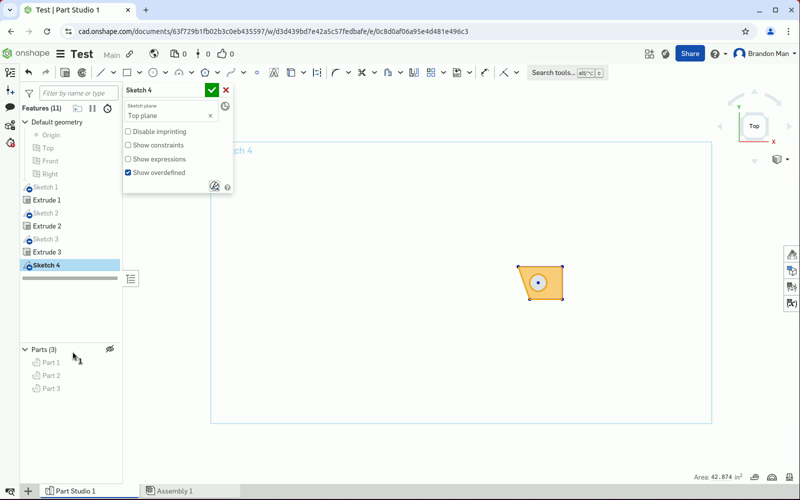
key(shift+y)
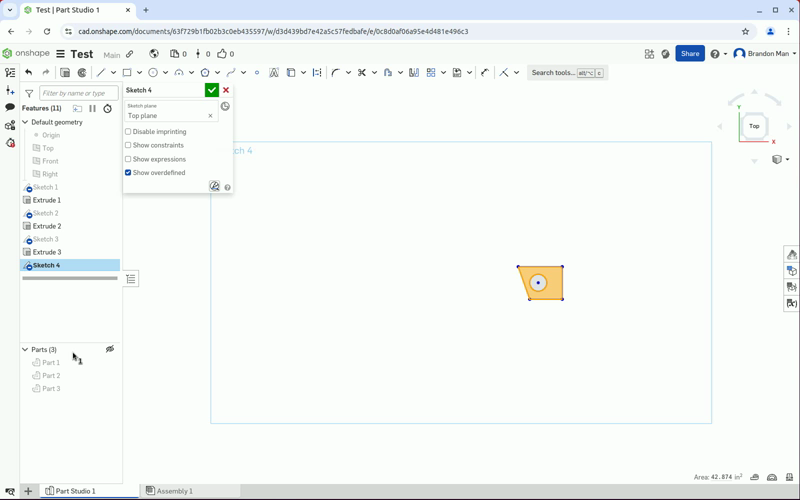
key(shift+e)
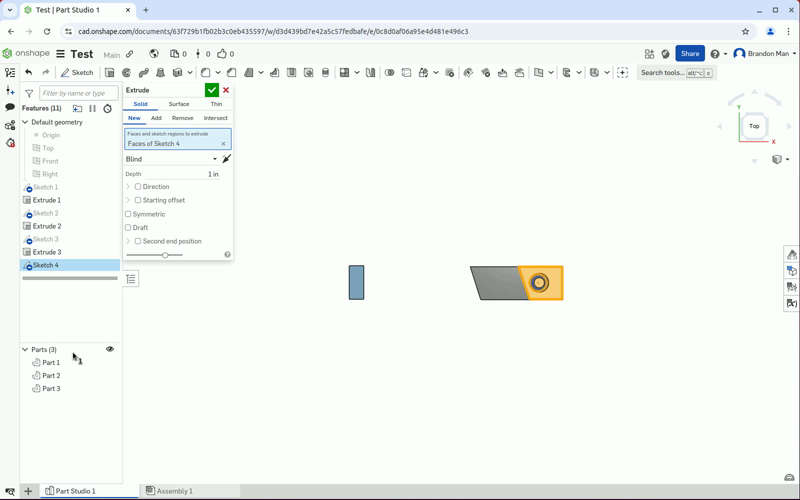
mouse_move(143, 106)
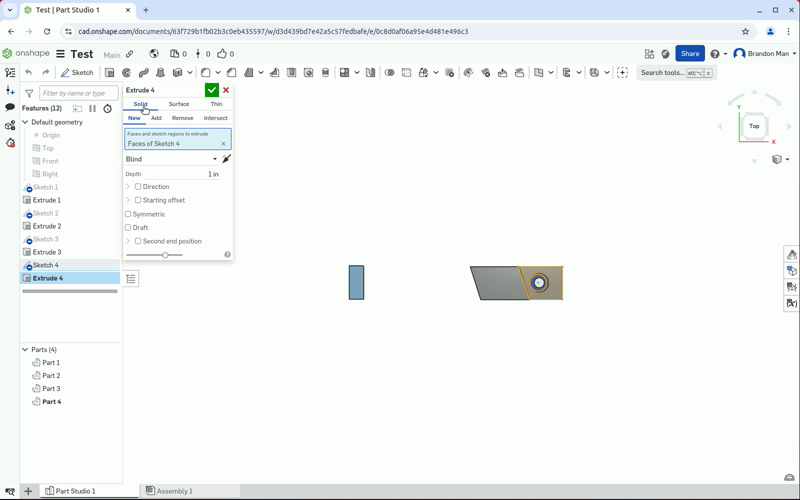
click(143, 106)
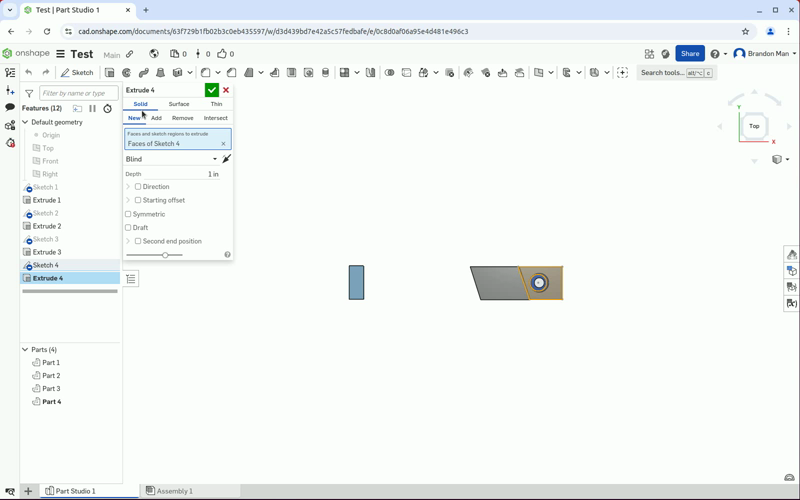
mouse_move(137, 120)
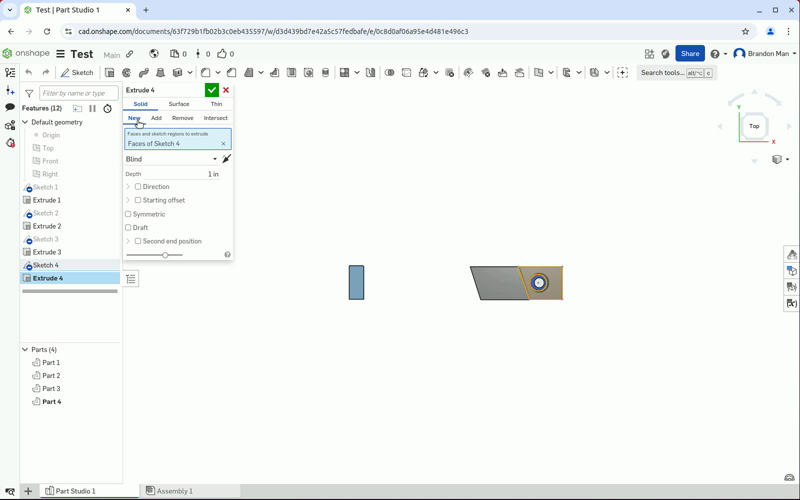
click(137, 120)
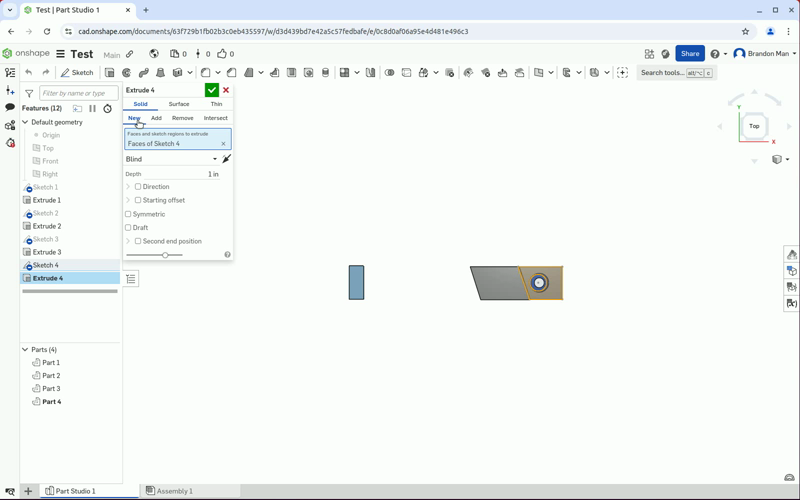
key(tab, 4)
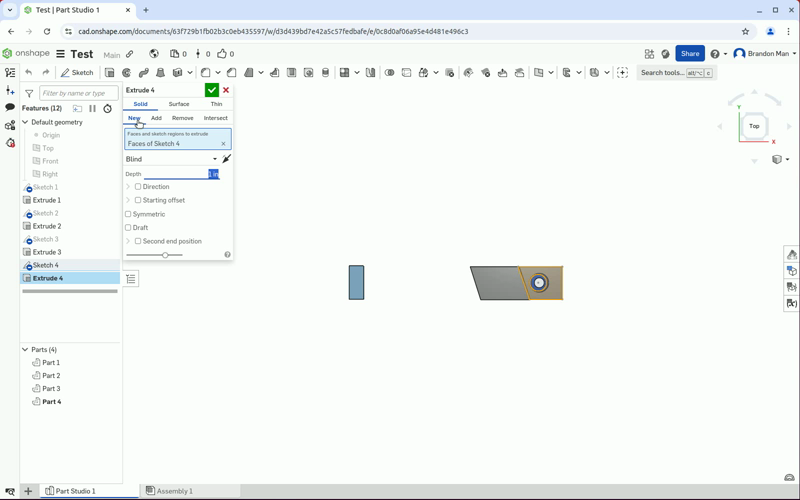
text(2.407)
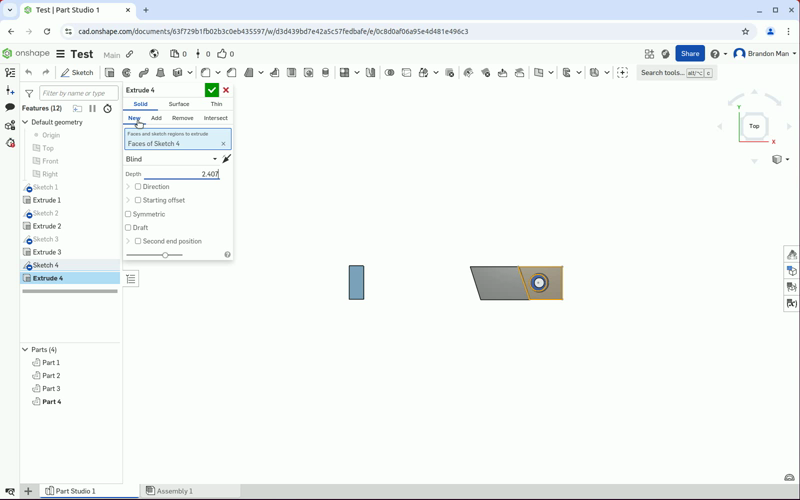
key(enter)
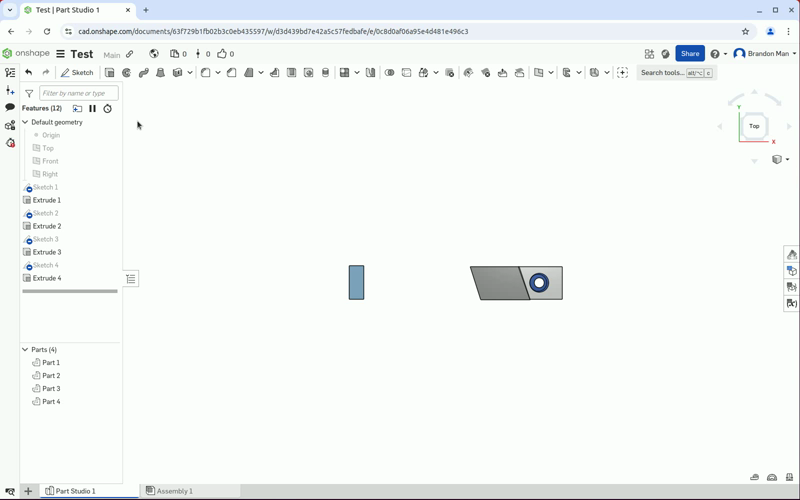
key(shift+h)
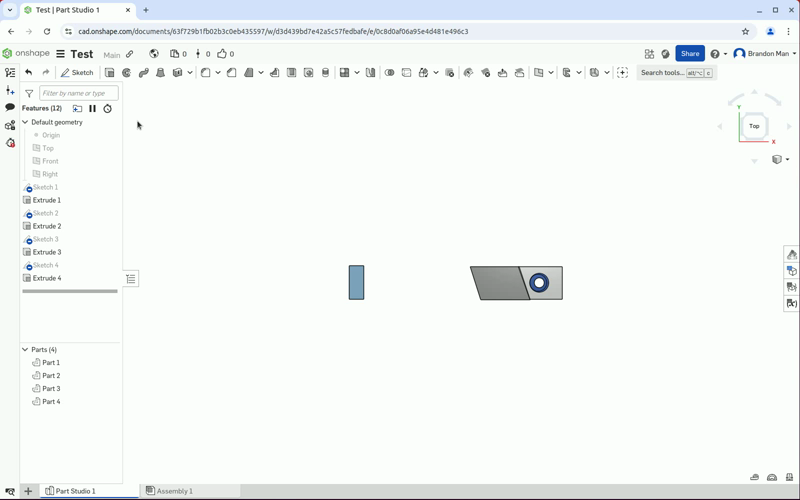
key(shift+h)
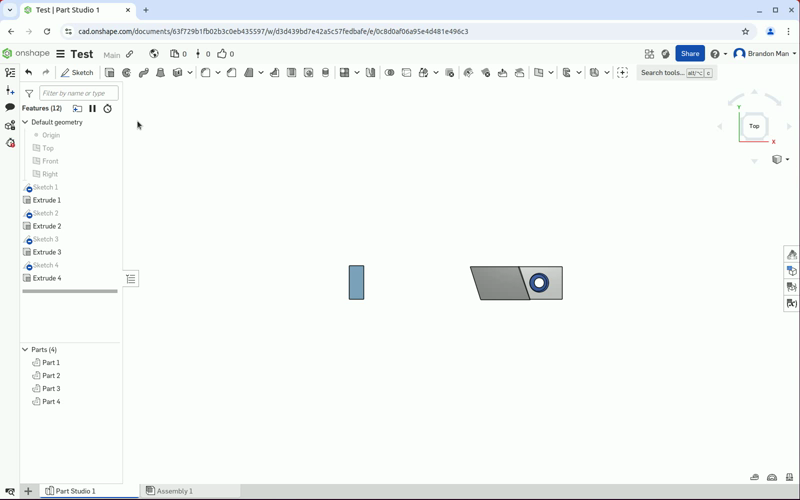
mouse_move(73, 189)
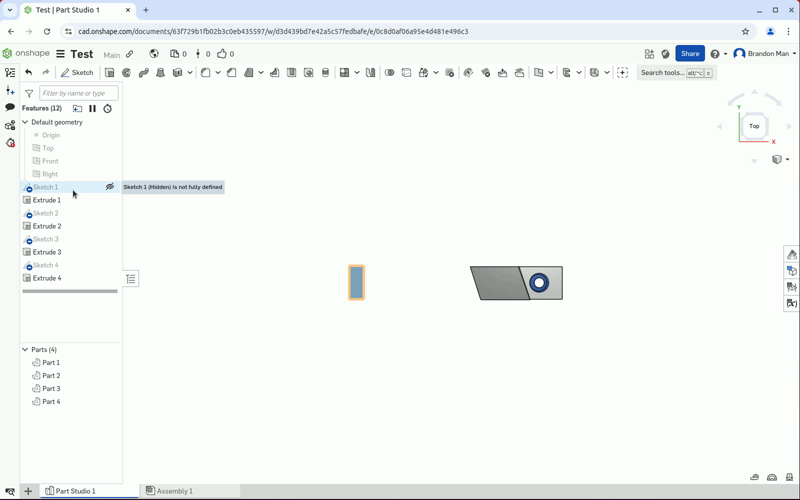
click(73, 189)
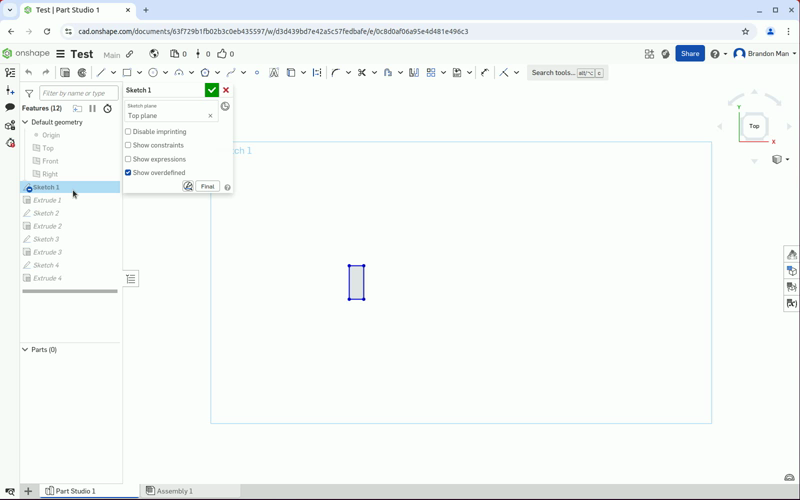
mouse_move(229, 92)
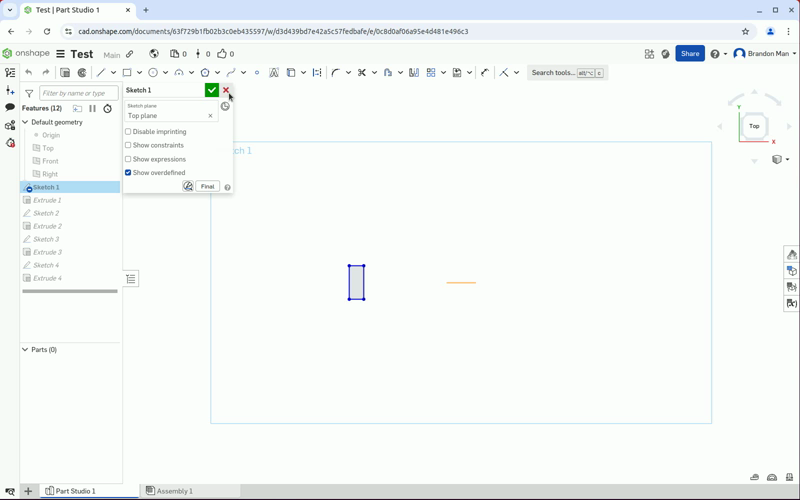
click(229, 92)
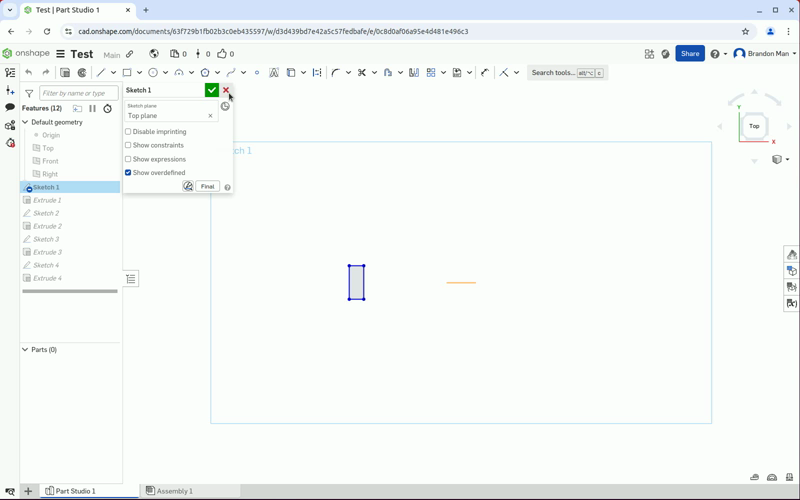
key(shift+s)
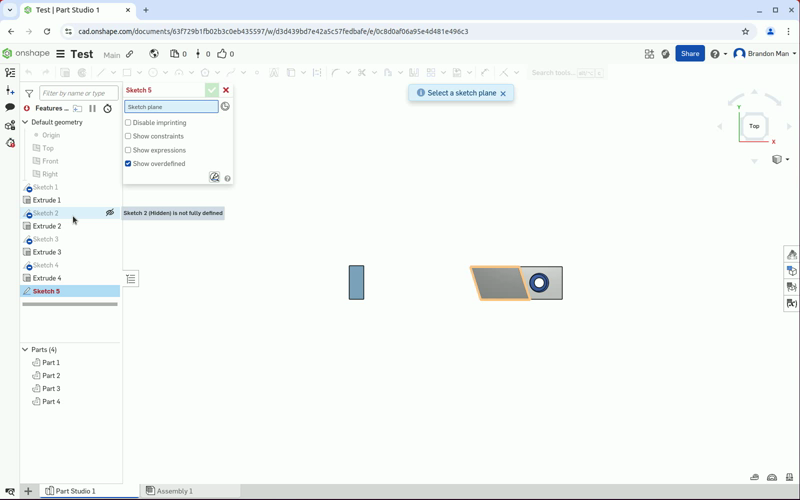
scroll(3)
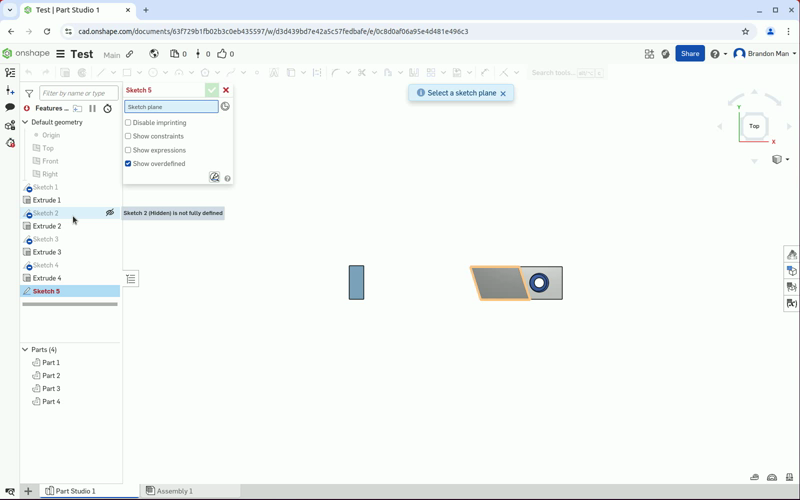
mouse_move(73, 150)
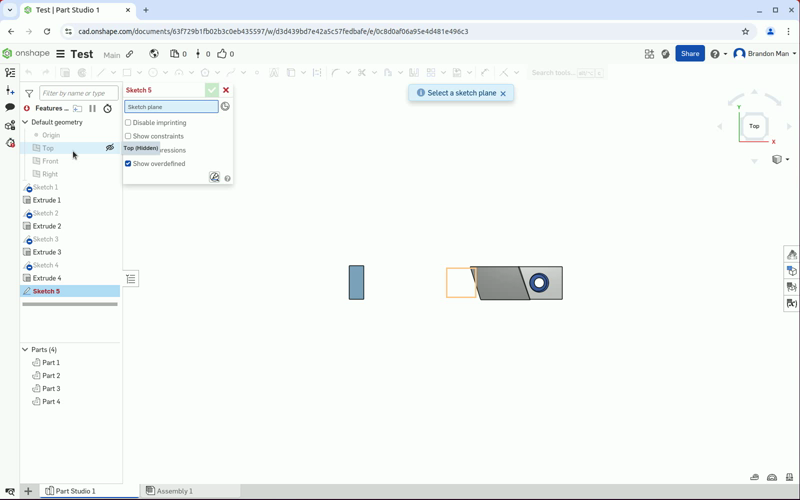
click(73, 150)
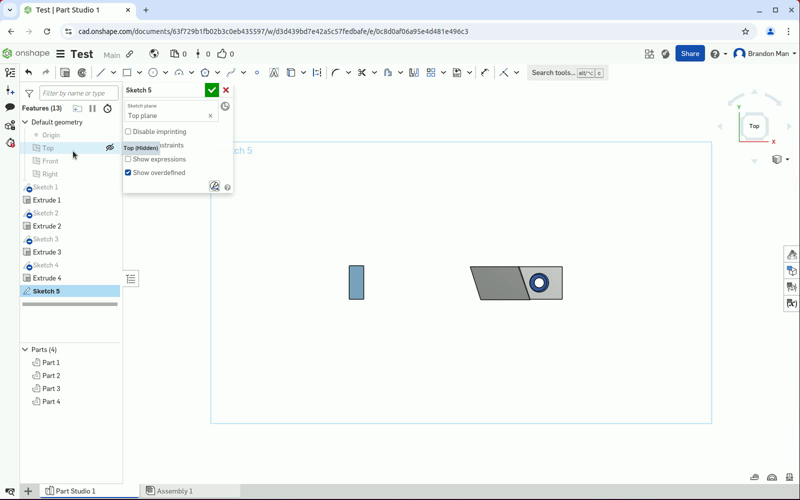
mouse_move(73, 352)
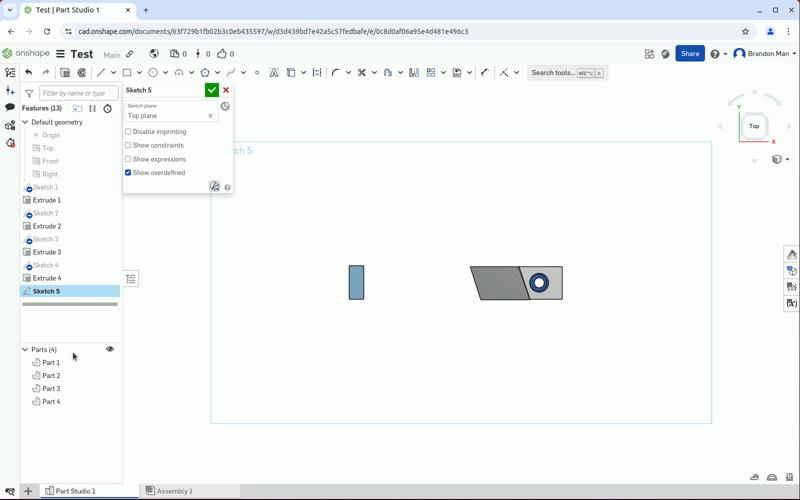
key(y)
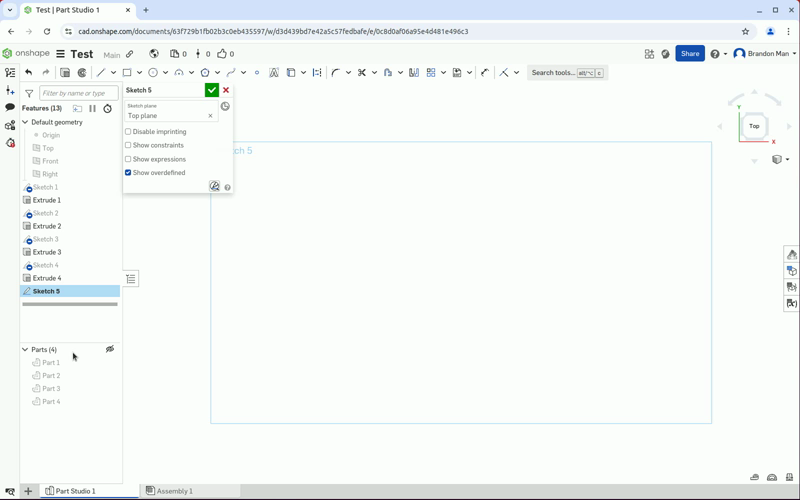
key(l)
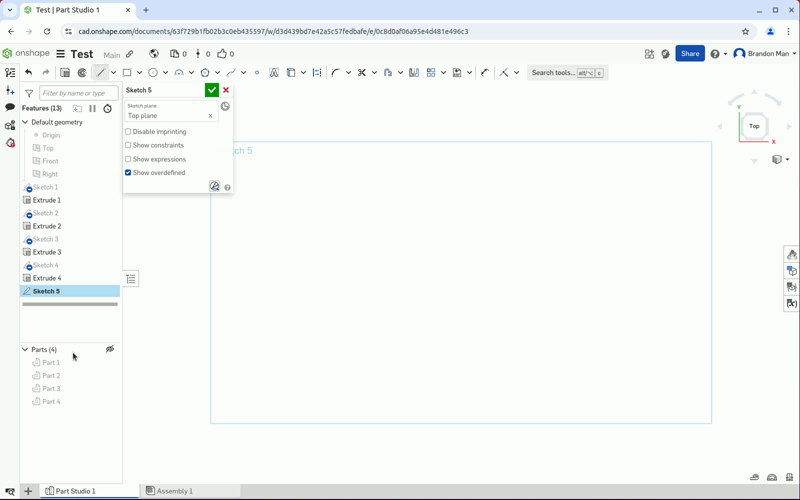
key_down(shift)
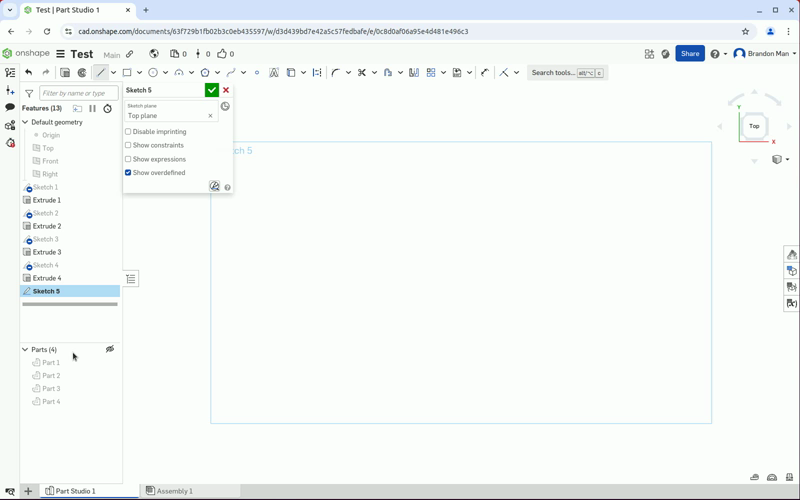
mouse_move(363, 299)
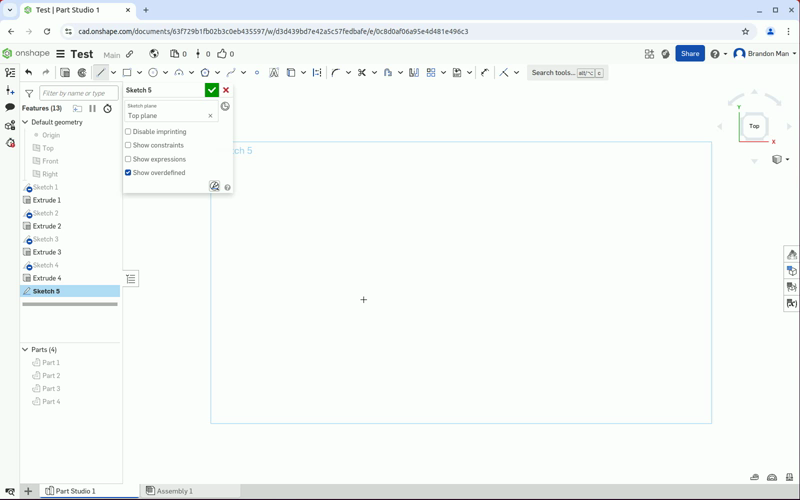
click(363, 299)
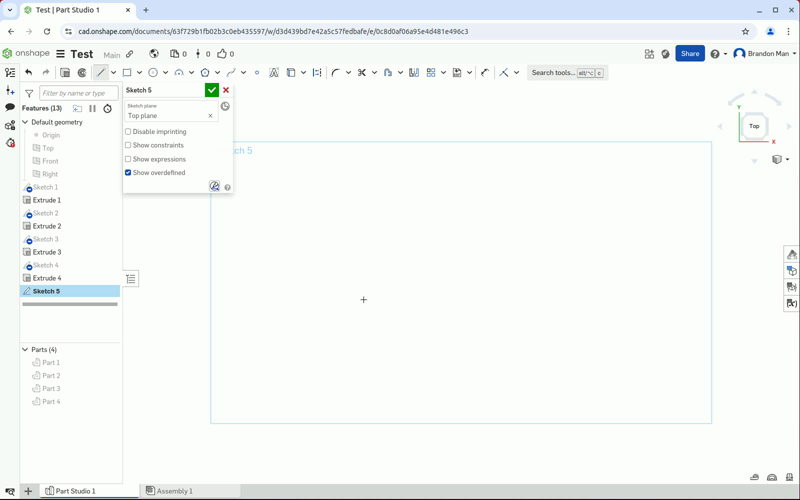
key_up(shift)
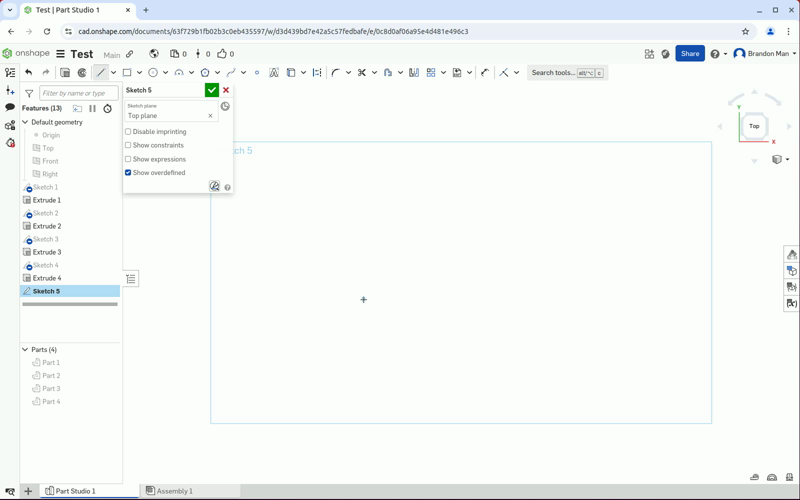
key_down(shift)
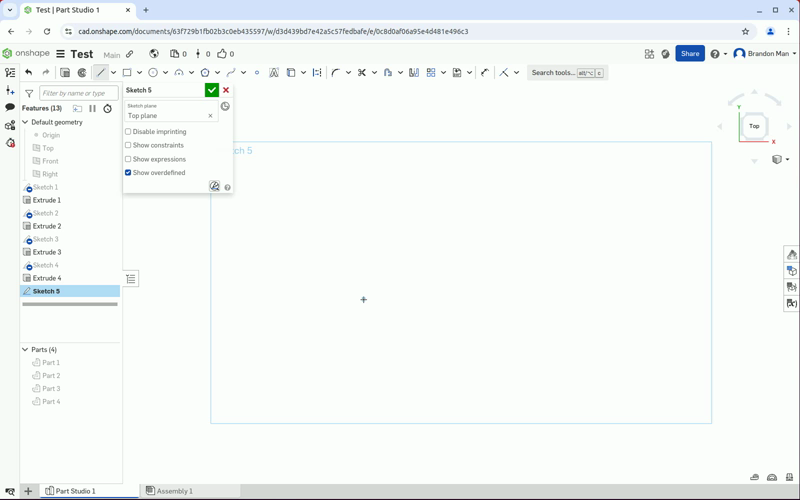
mouse_move(480, 299)
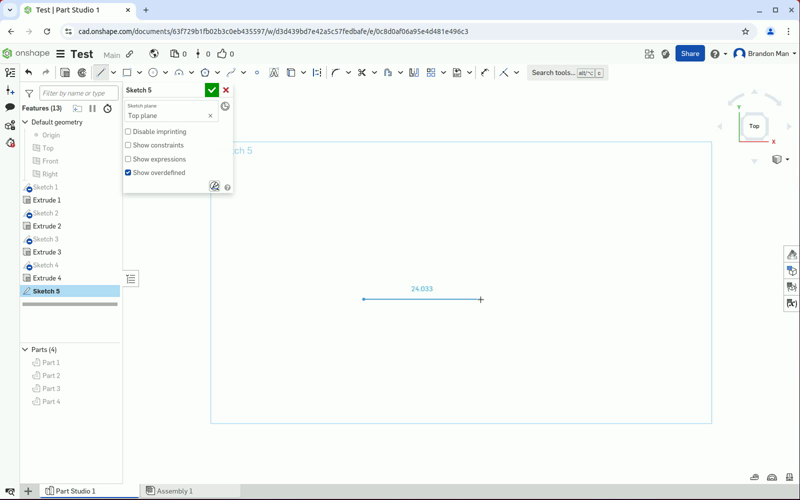
click(480, 299)
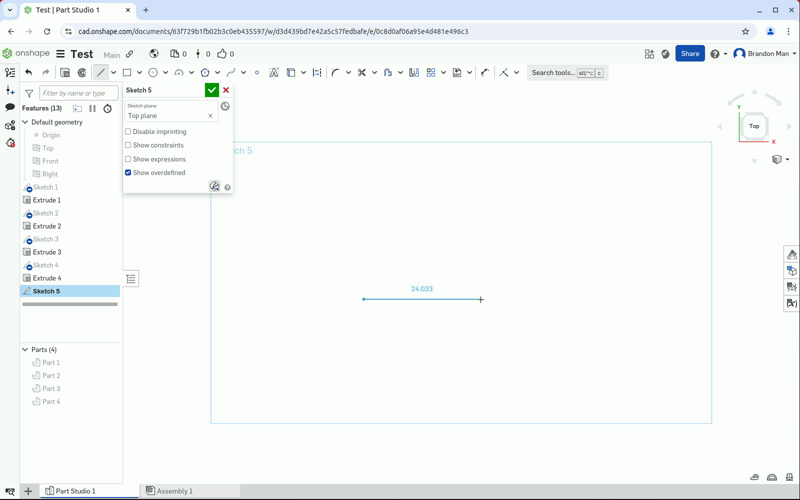
key_up(shift)
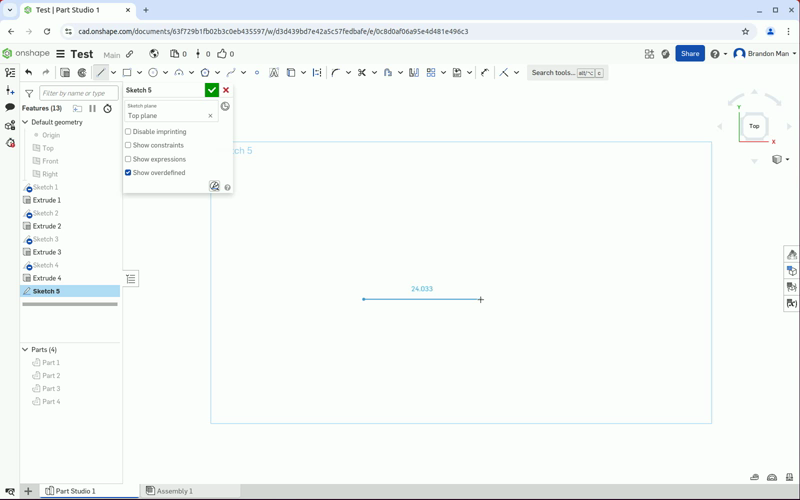
key_down(shift)
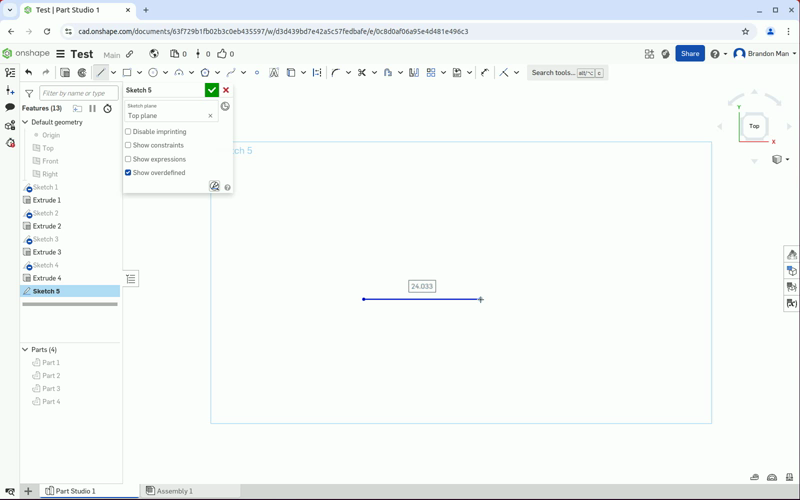
mouse_move(510, 299)
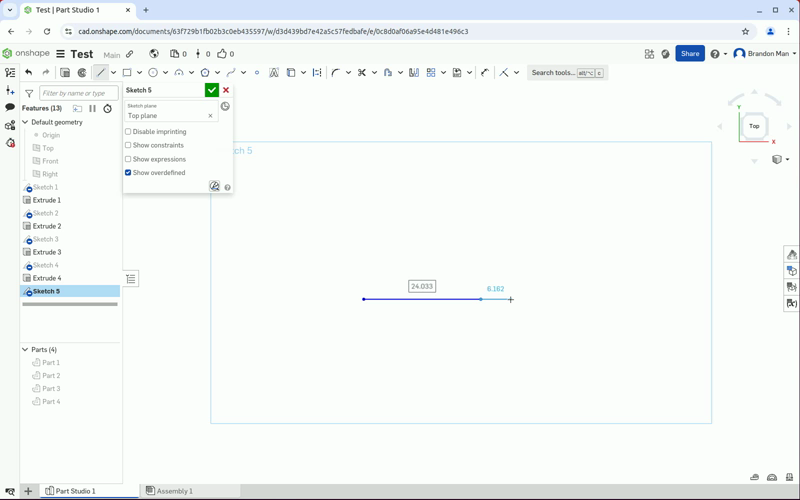
mouse_move(469, 267)
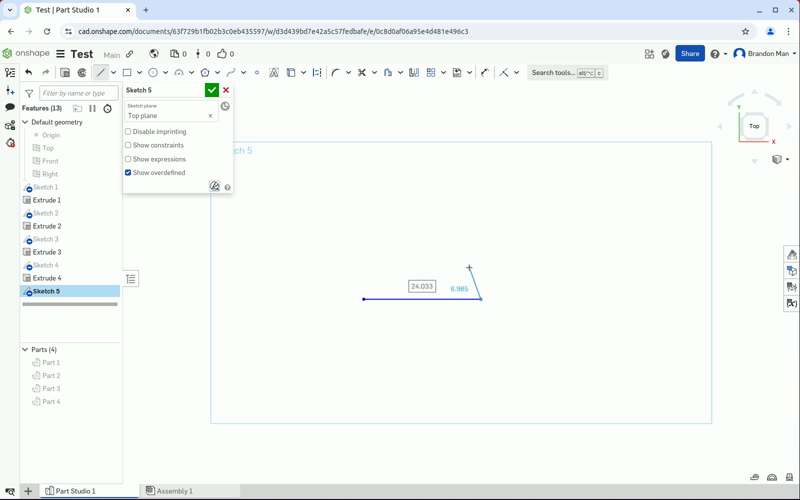
click(469, 267)
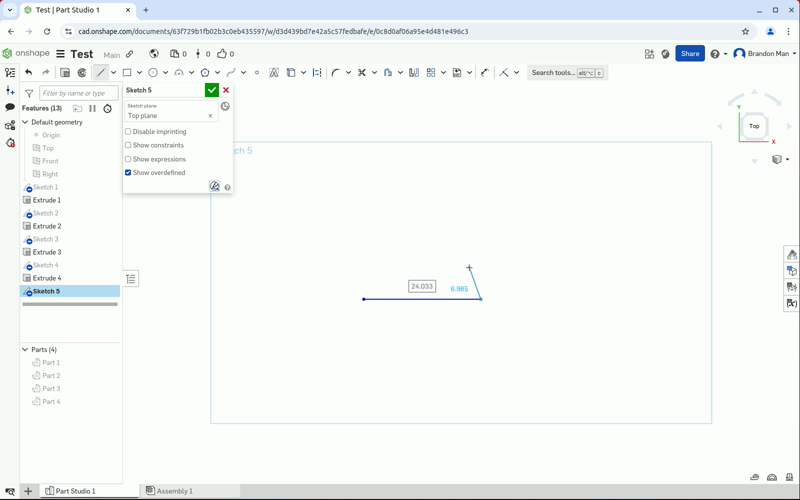
key_up(shift)
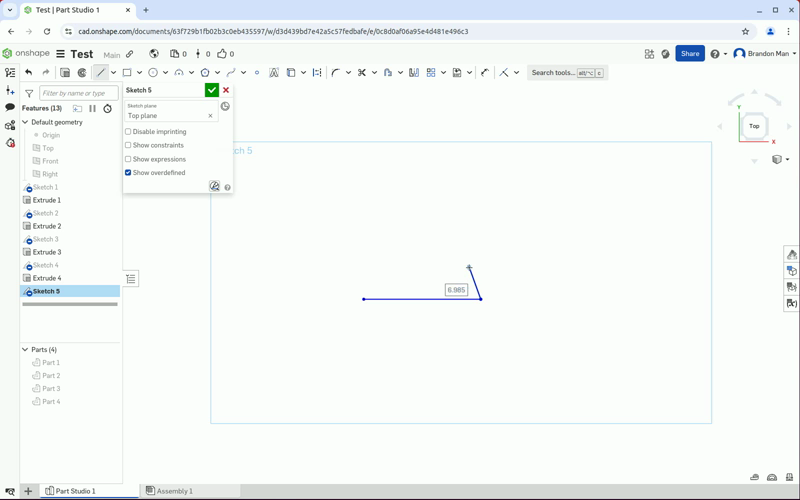
key_down(shift)
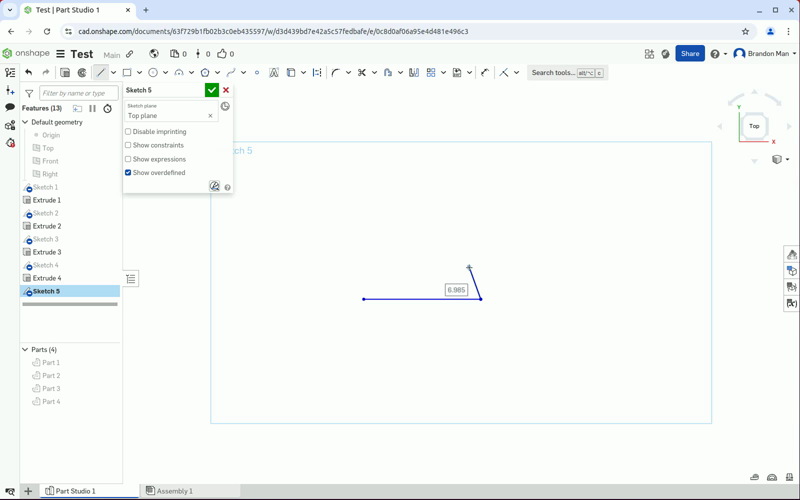
mouse_move(363, 267)
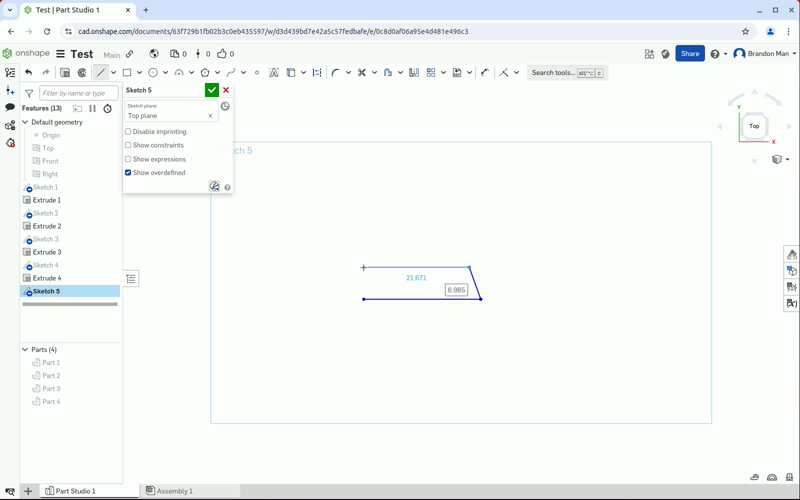
click(363, 267)
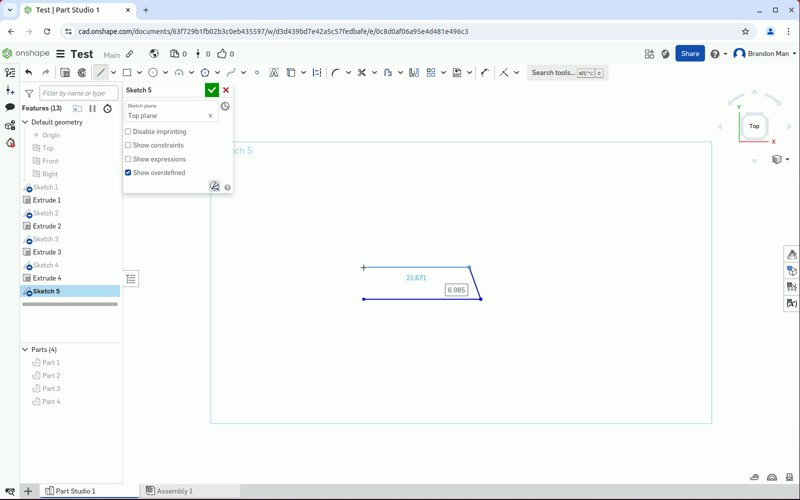
key_up(shift)
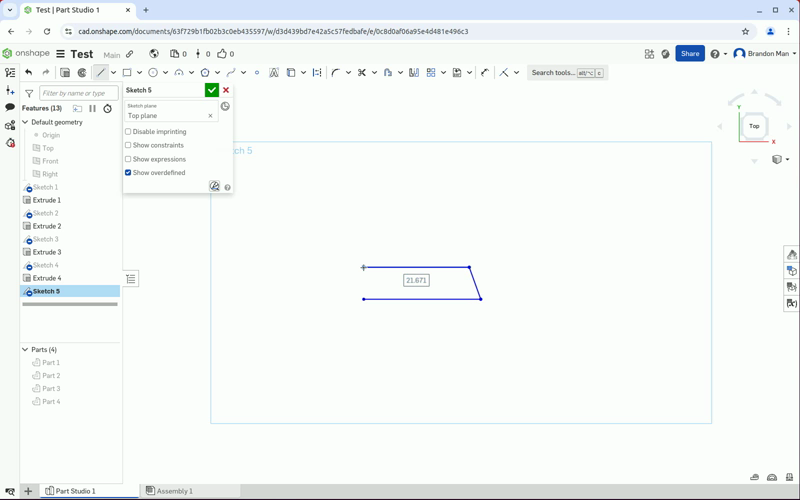
mouse_move(393, 267)
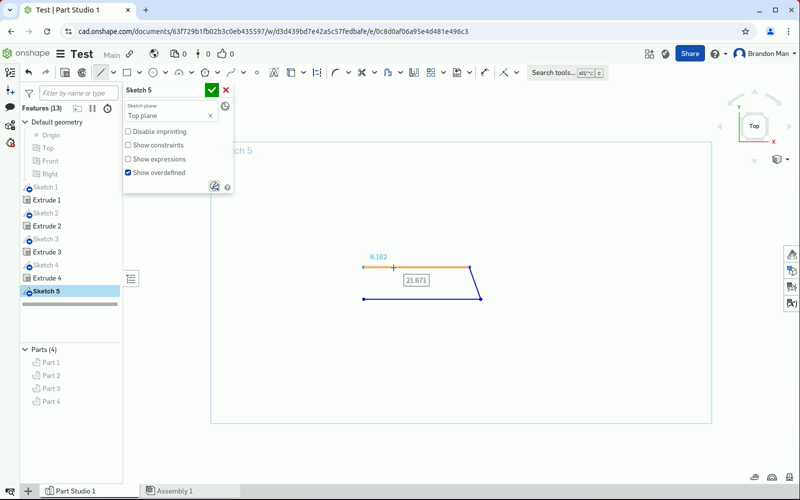
key_down(shift)
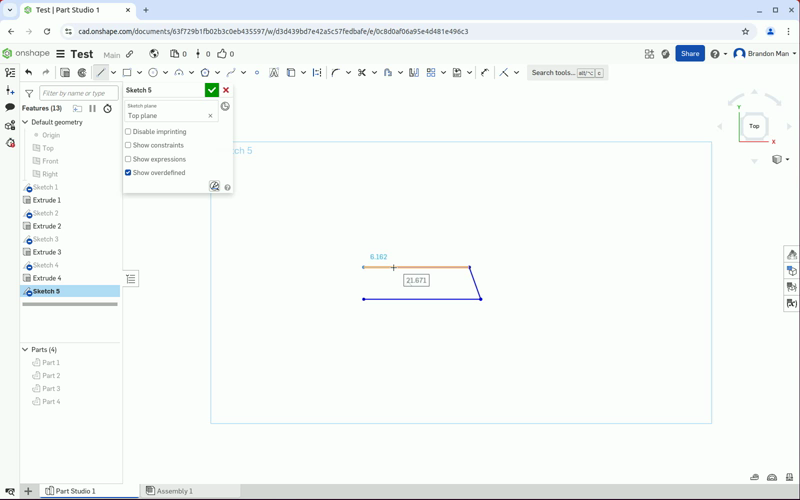
mouse_move(363, 299)
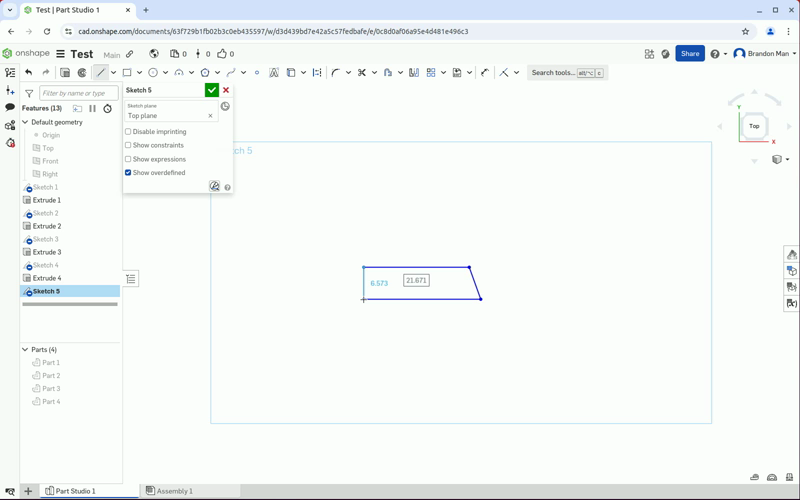
key_up(shift)
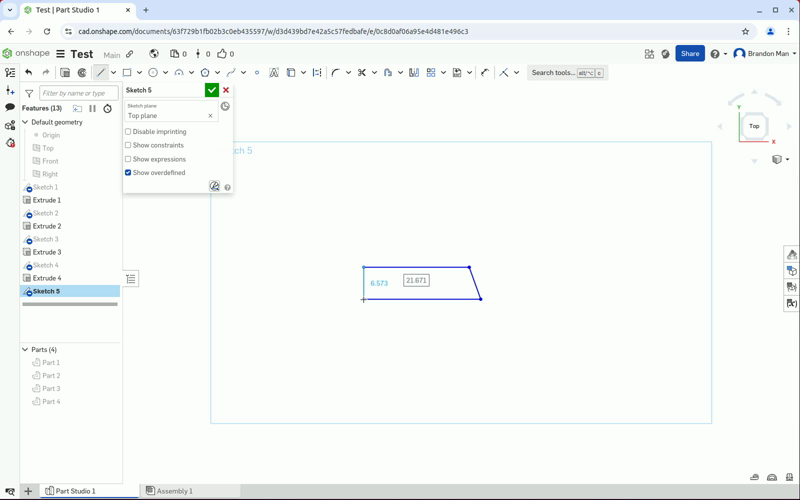
click(363, 299)
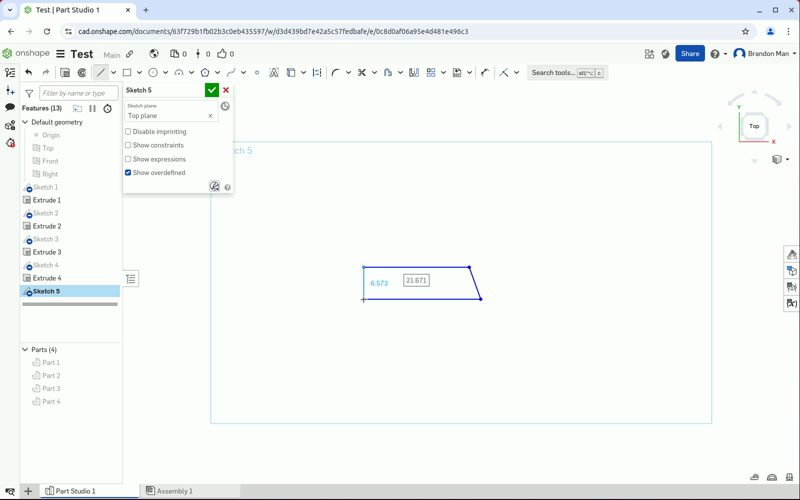
key(esc)
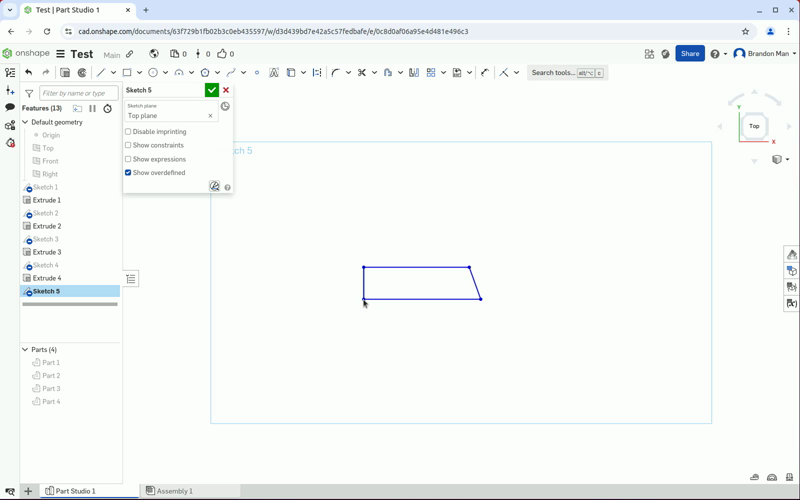
key(c)
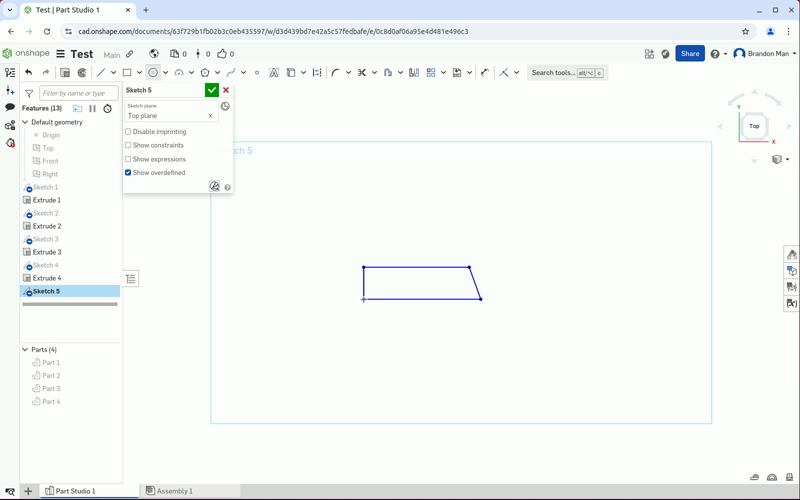
key_down(shift)
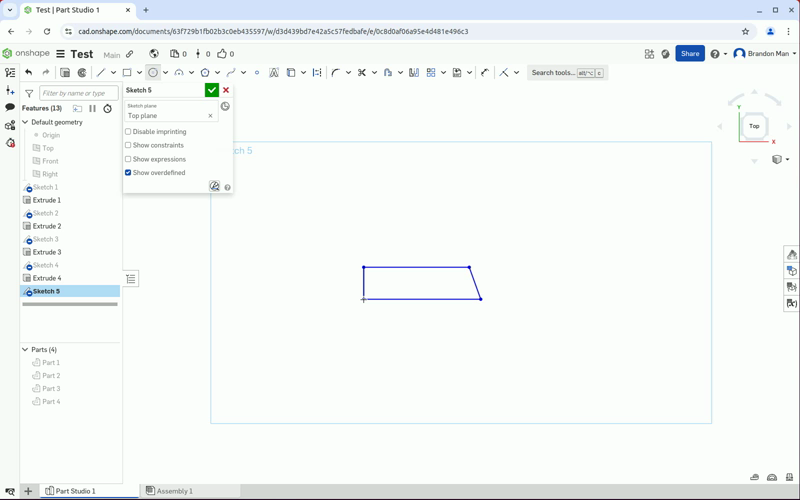
mouse_move(383, 283)
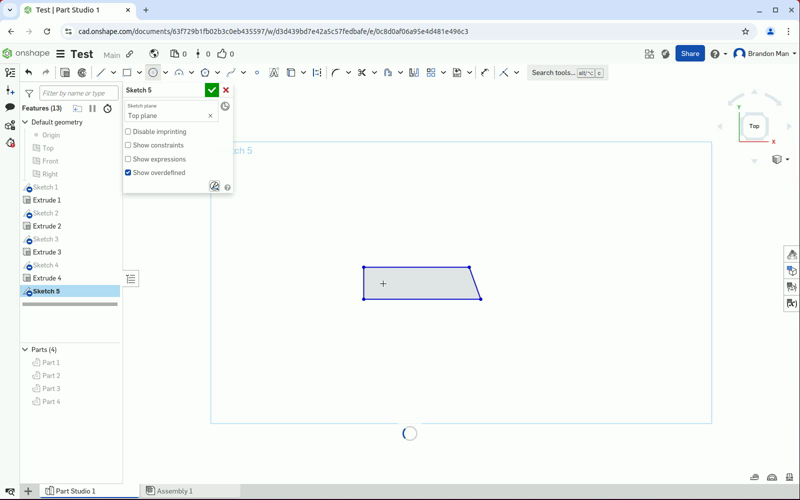
click(383, 283)
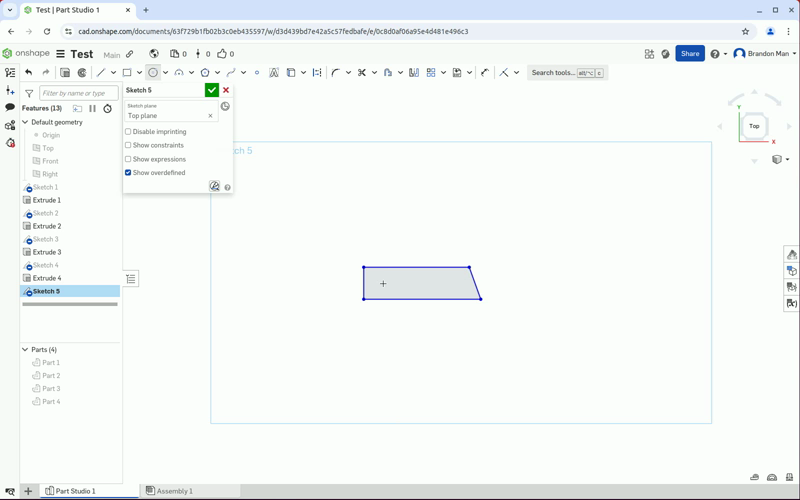
key_up(shift)
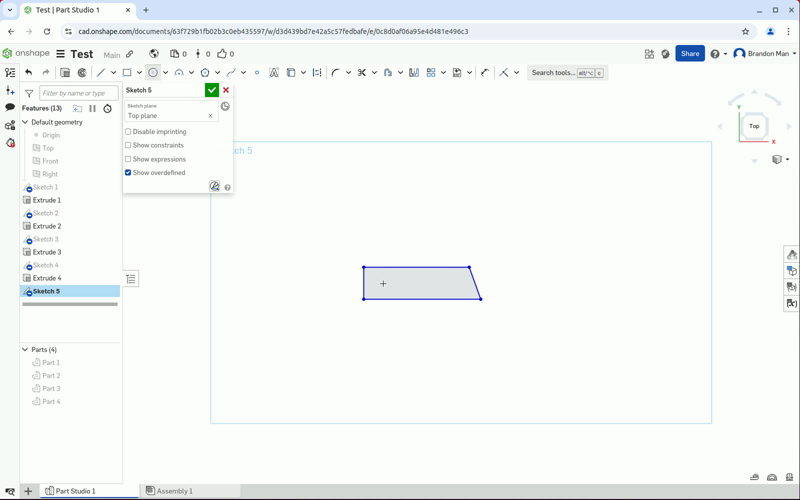
mouse_move(388, 283)
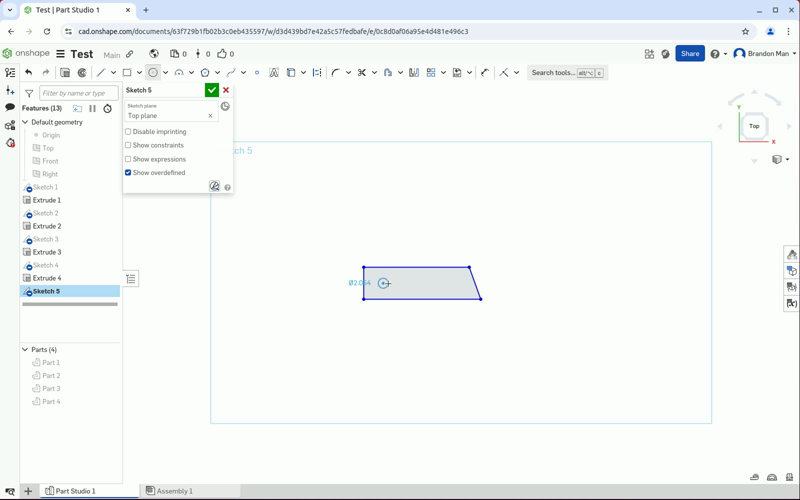
click(388, 283)
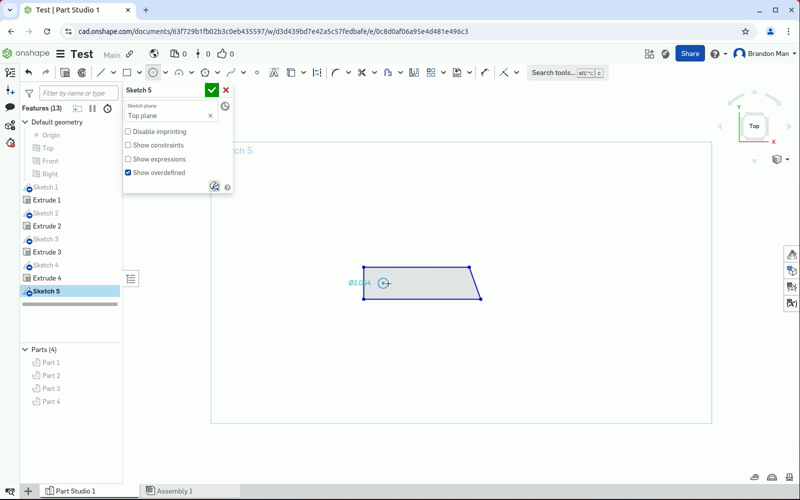
key(esc)
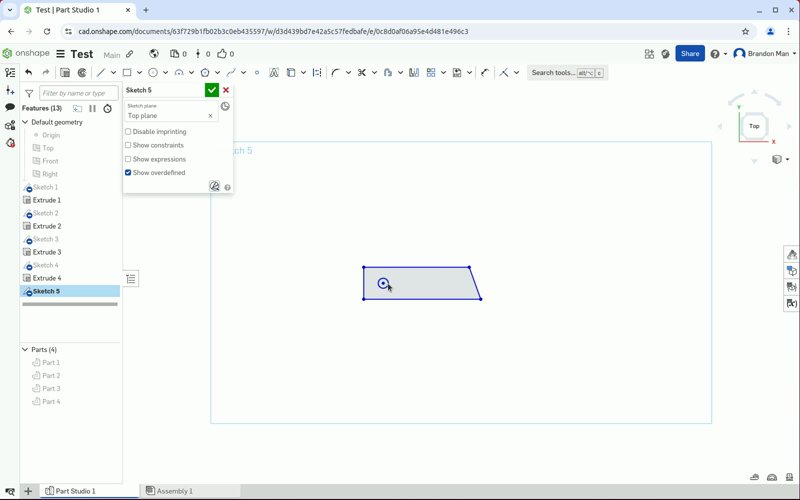
mouse_move(470, 278)
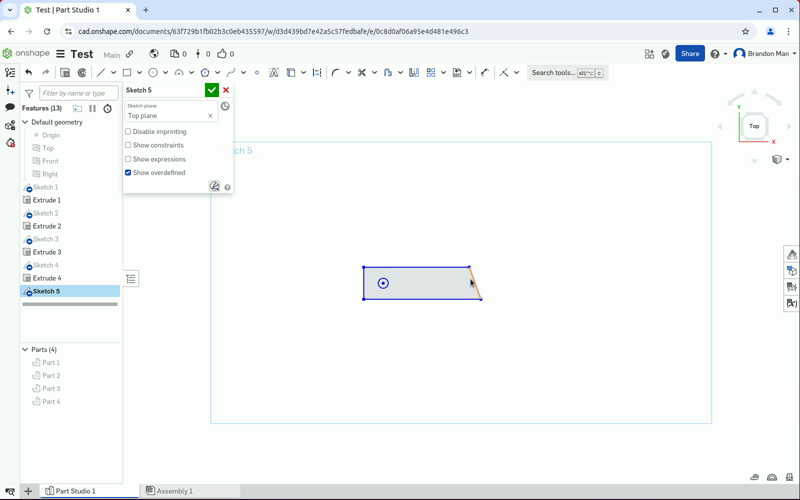
click(470, 278)
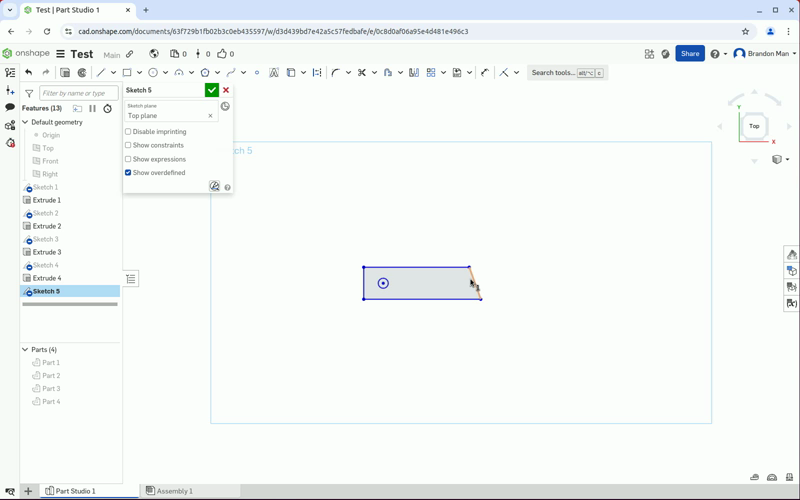
mouse_move(73, 352)
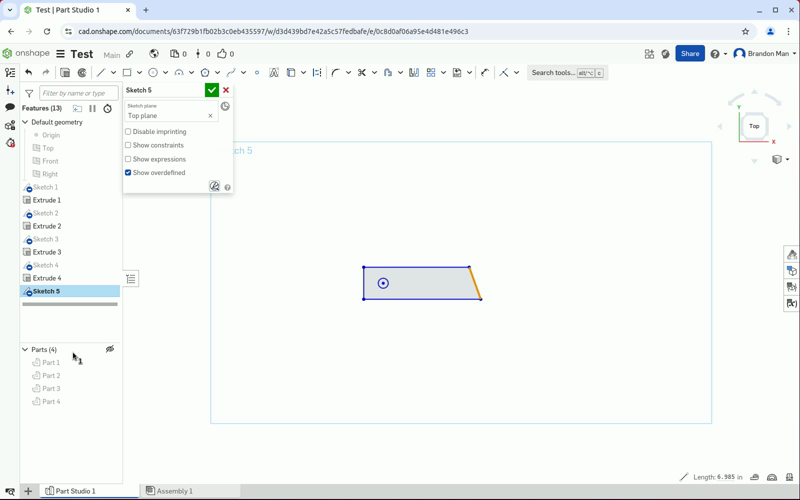
key(shift+y)
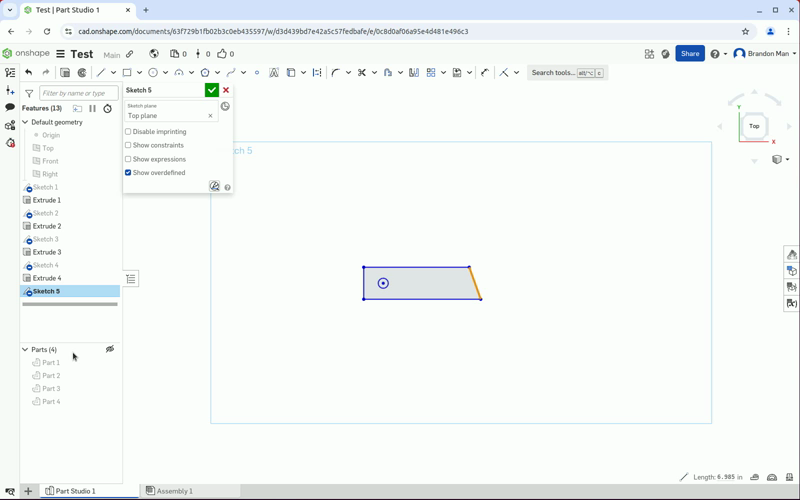
key(shift+e)
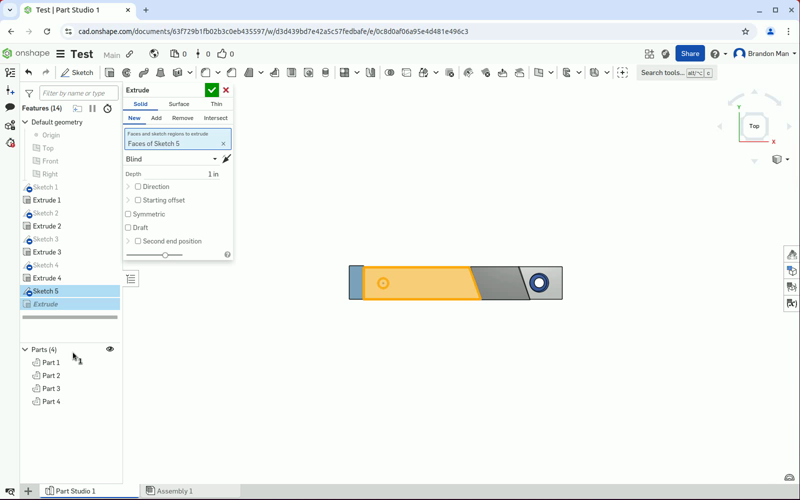
mouse_move(143, 106)
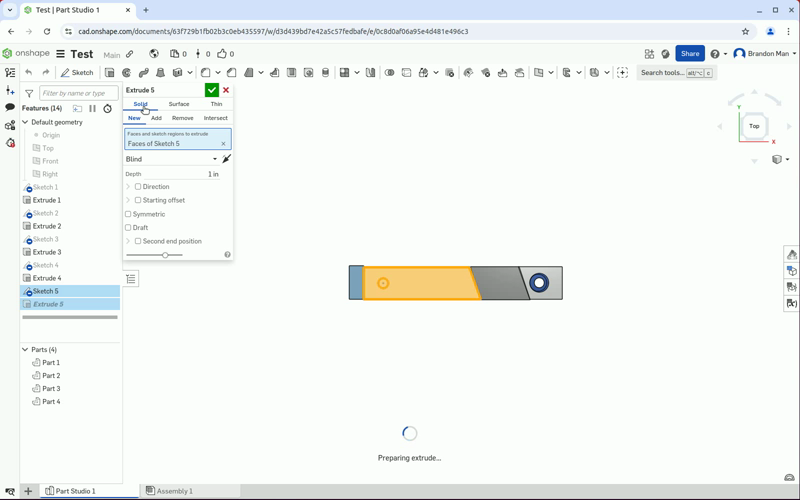
click(143, 106)
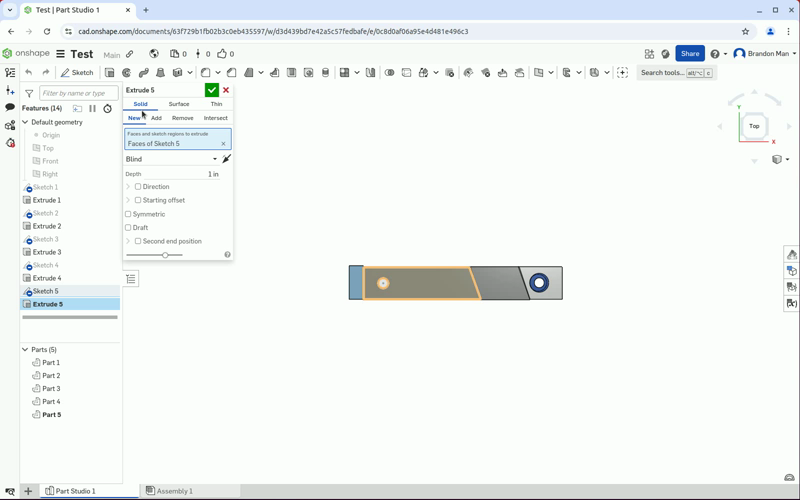
mouse_move(137, 120)
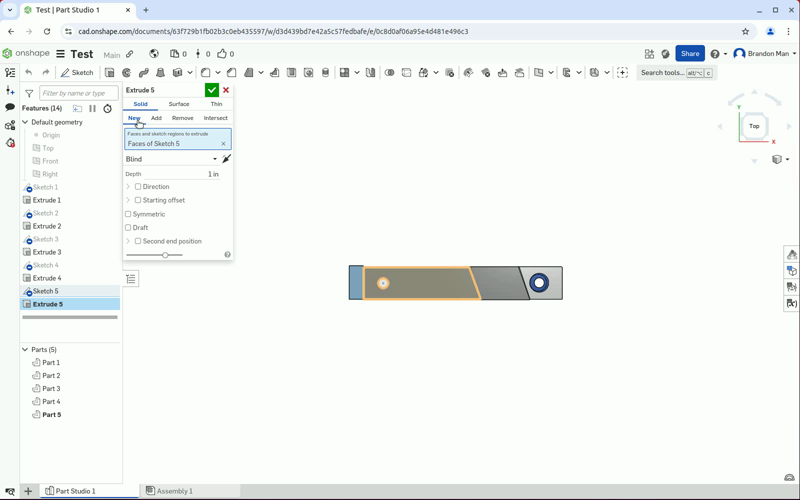
click(137, 120)
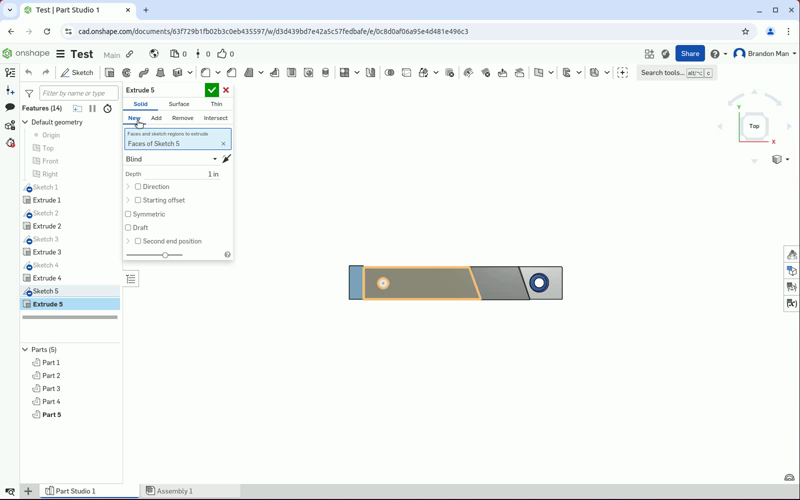
key(tab, 4)
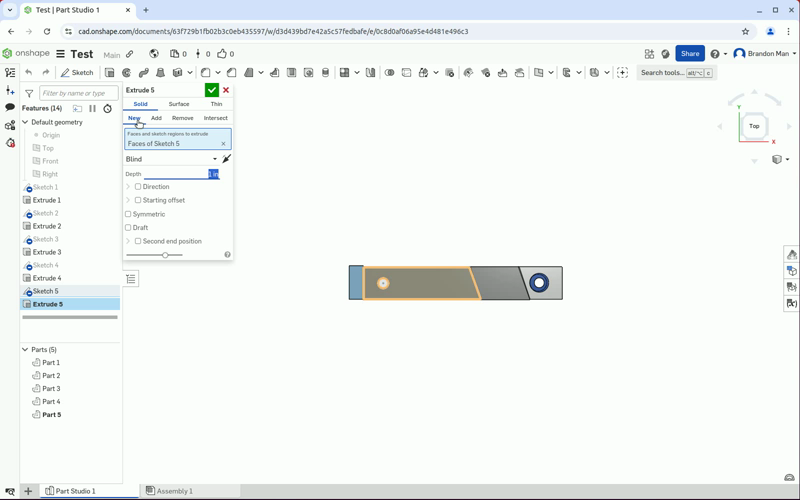
text(2.407)
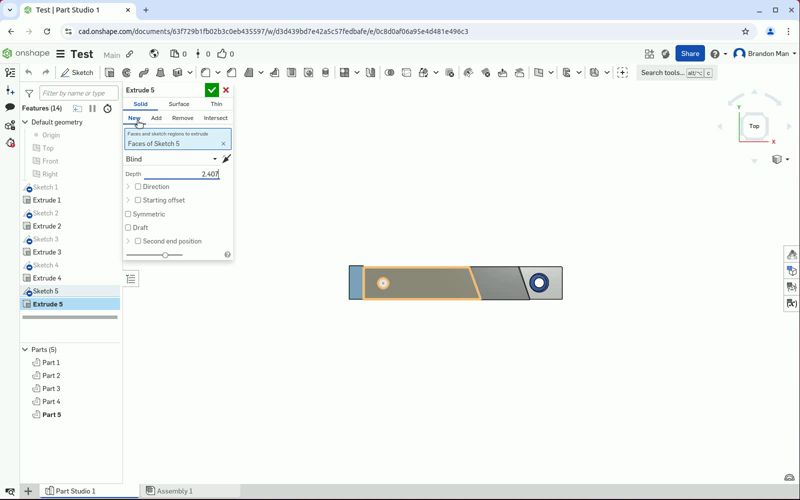
key(enter)
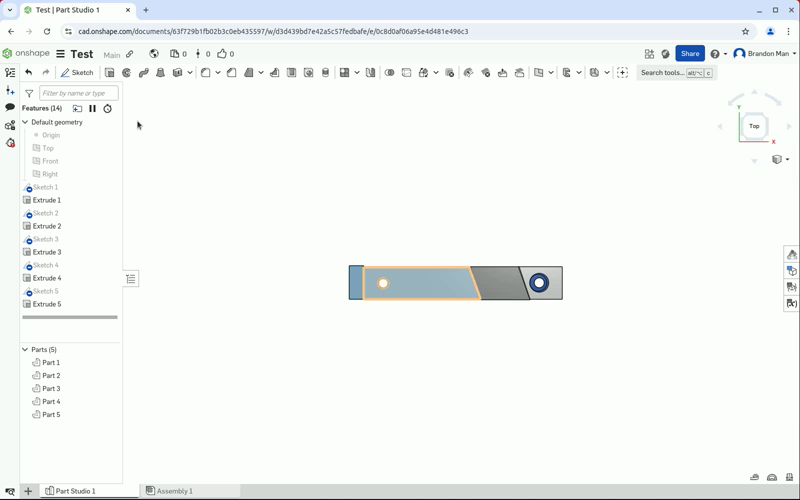
key(shift+h)
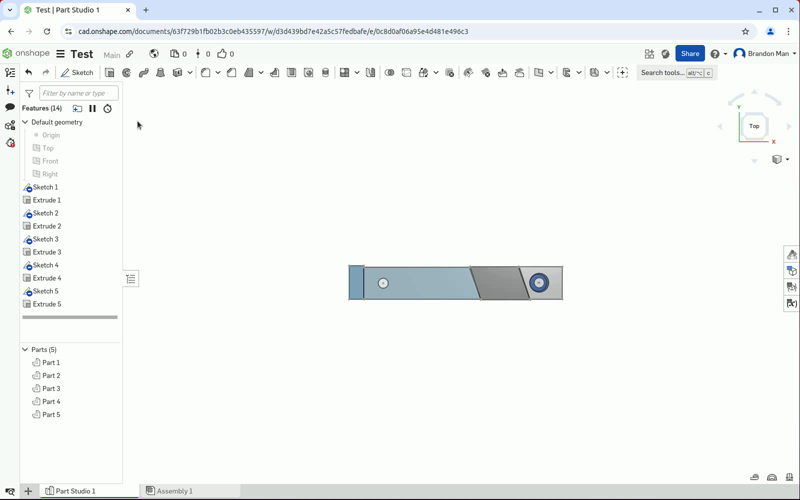
key(shift+h)
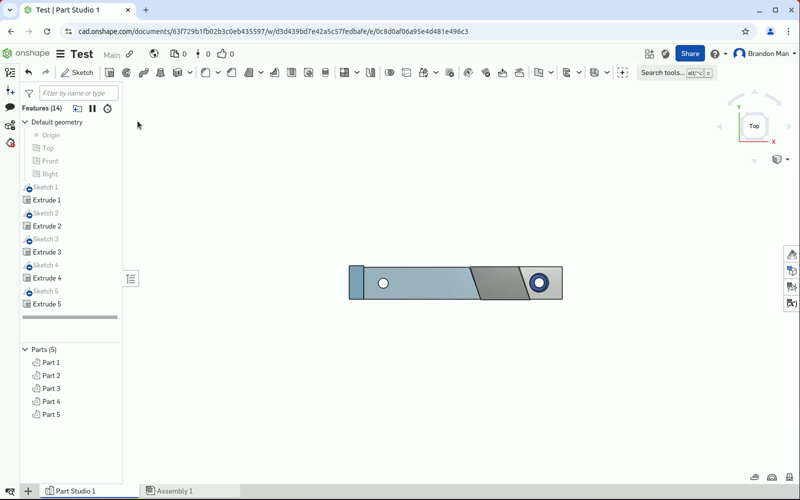
mouse_move(73, 189)
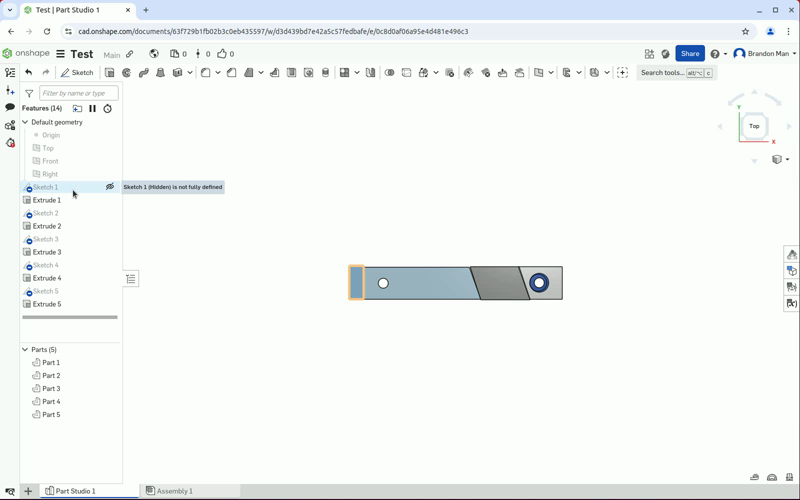
click(73, 189)
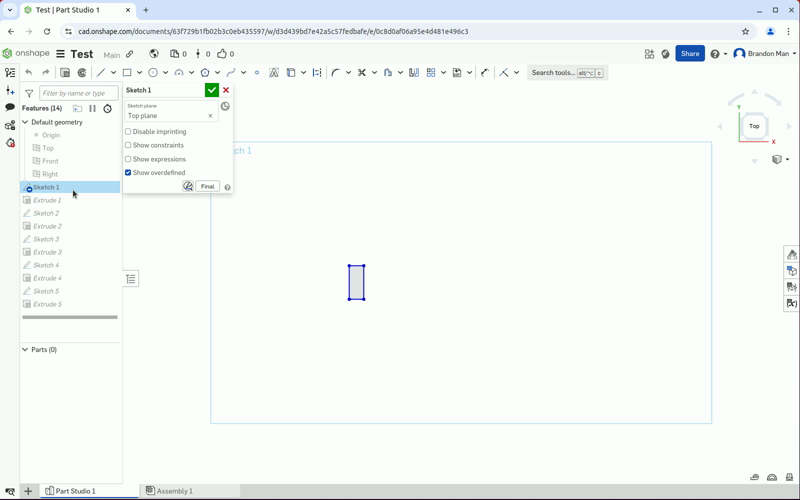
mouse_move(229, 92)
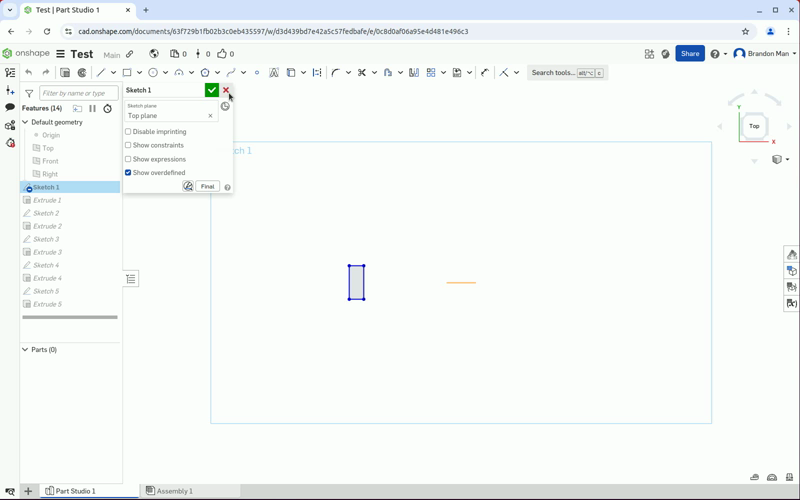
click(229, 92)
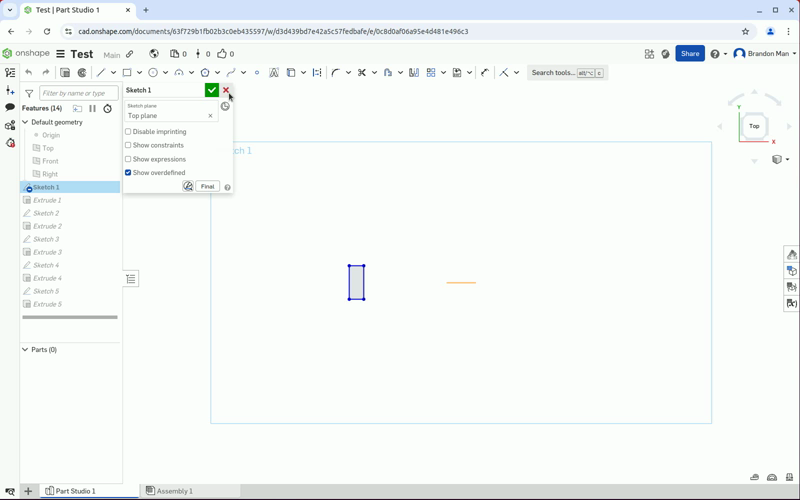
key(shift+s)
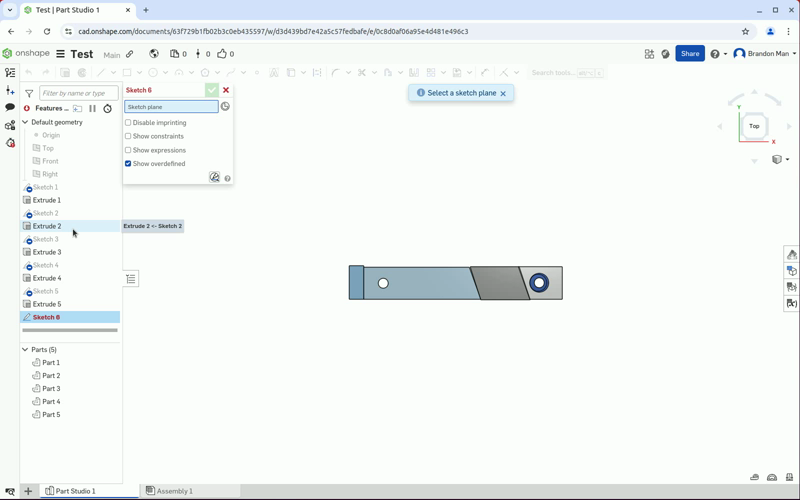
scroll(3)
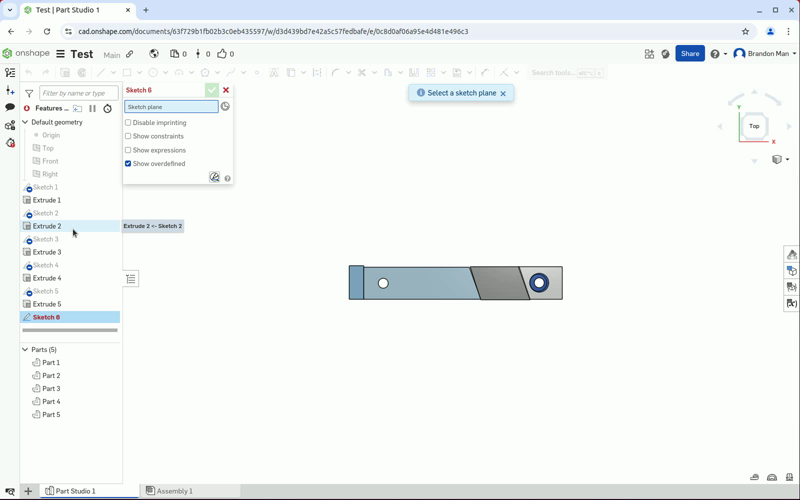
mouse_move(73, 150)
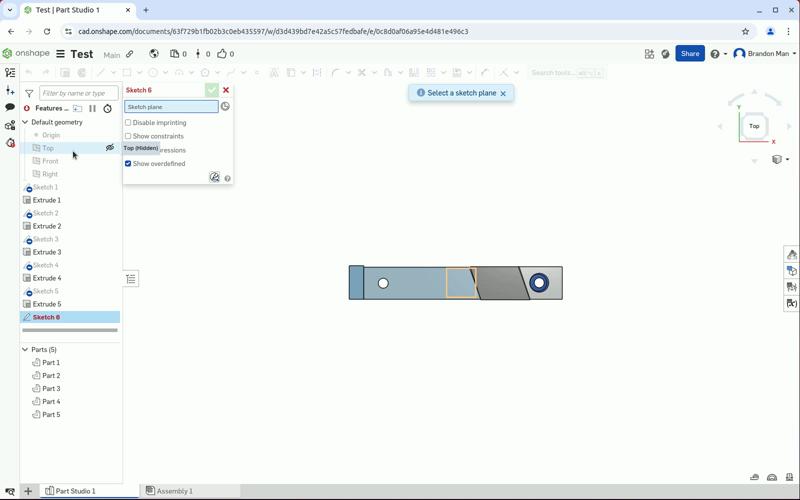
click(73, 150)
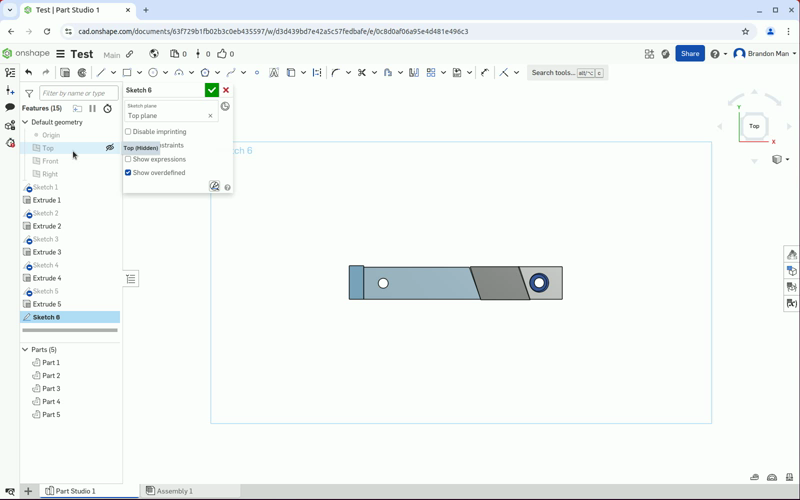
mouse_move(73, 352)
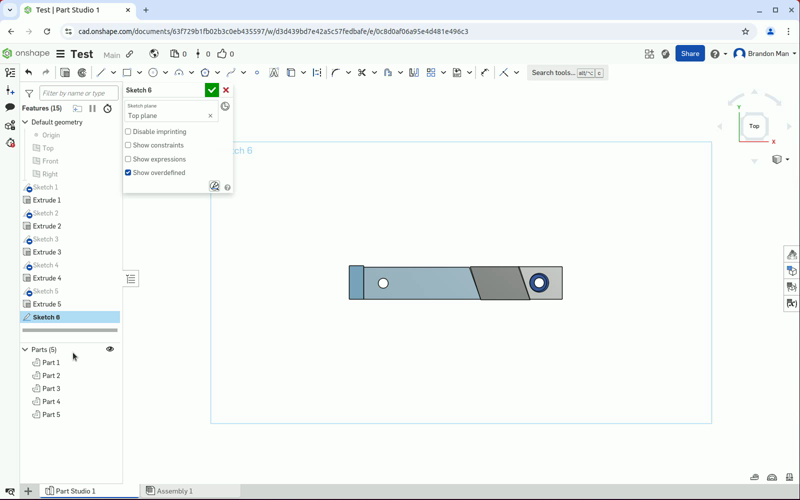
key(y)
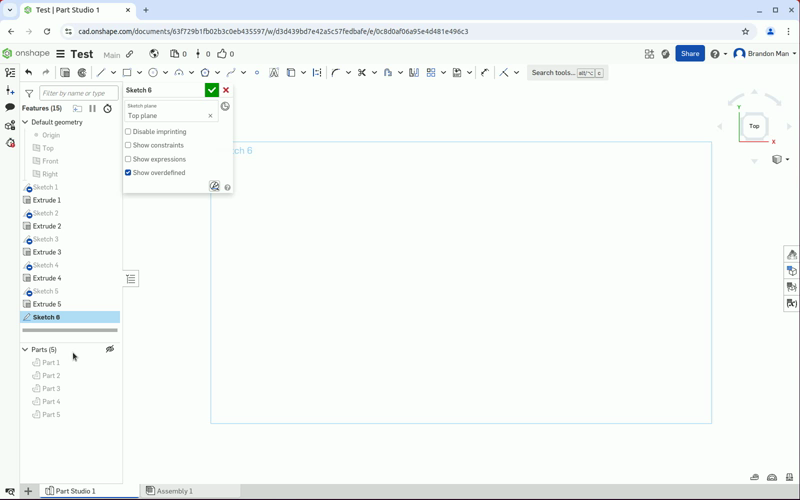
key(l)
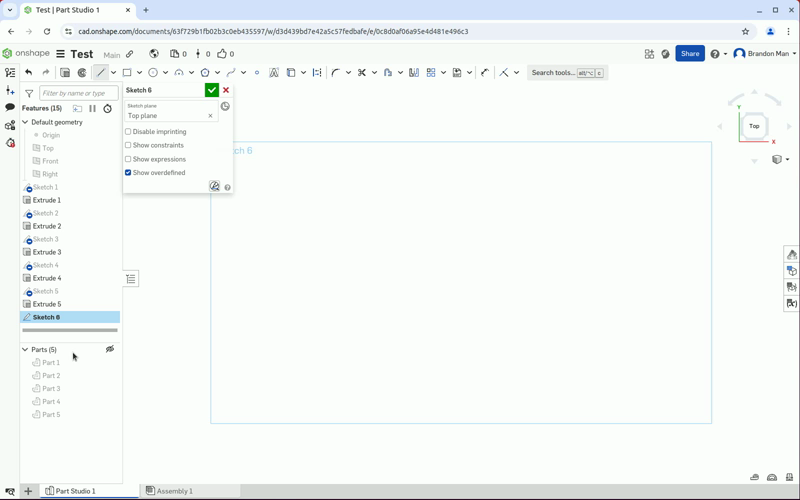
key_down(shift)
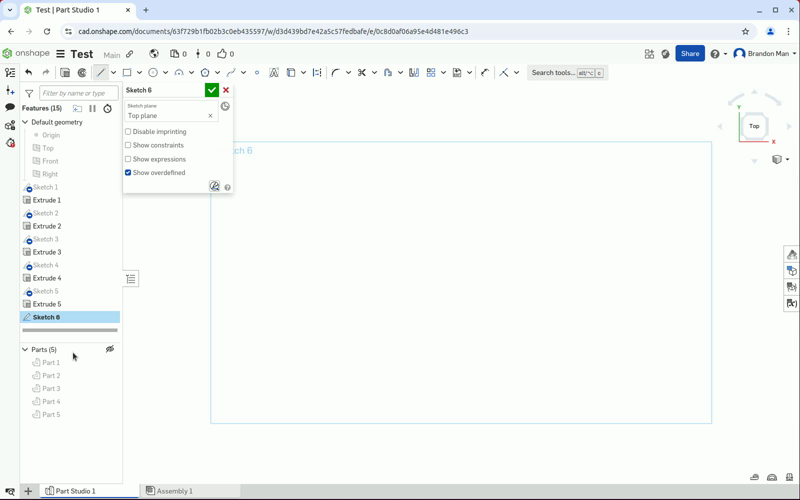
mouse_move(470, 266)
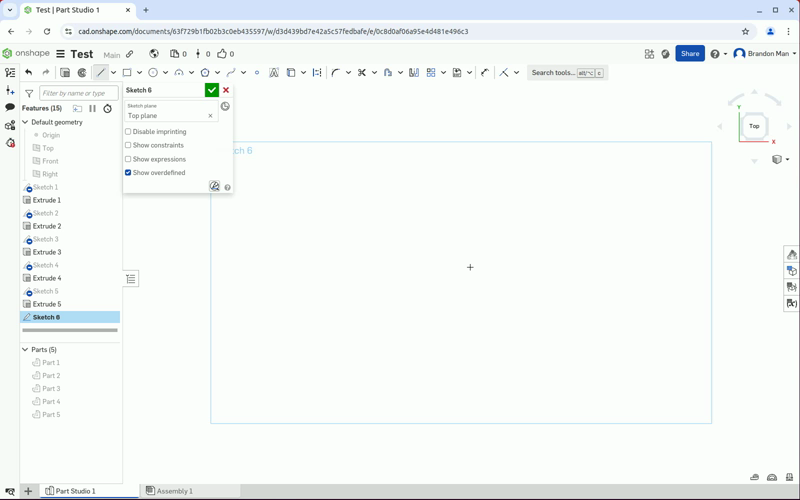
click(470, 266)
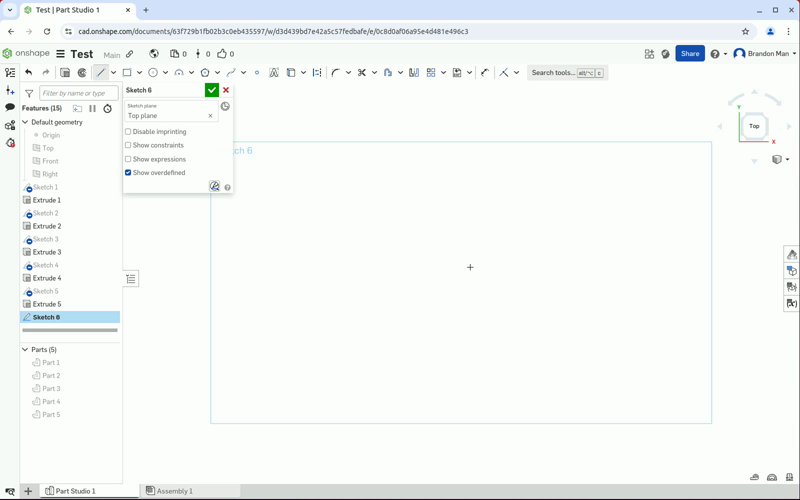
key_up(shift)
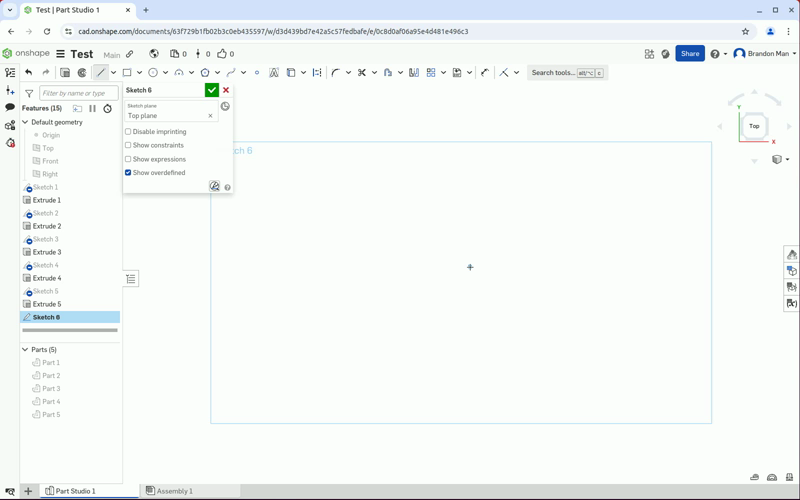
key_down(shift)
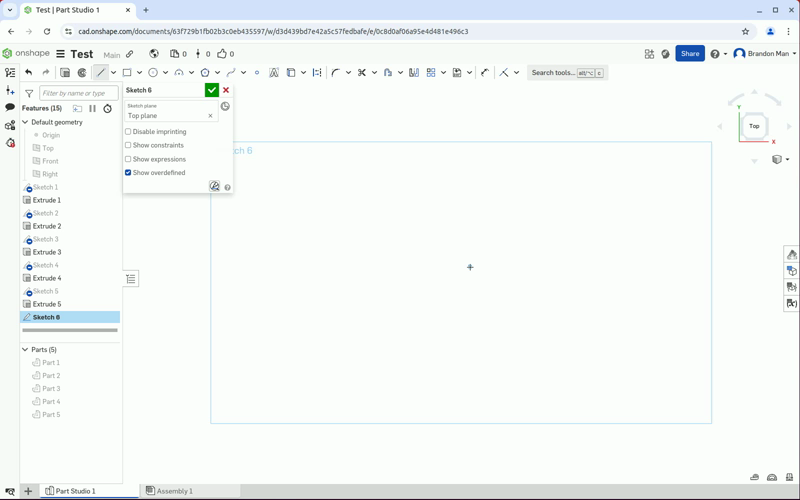
mouse_move(500, 266)
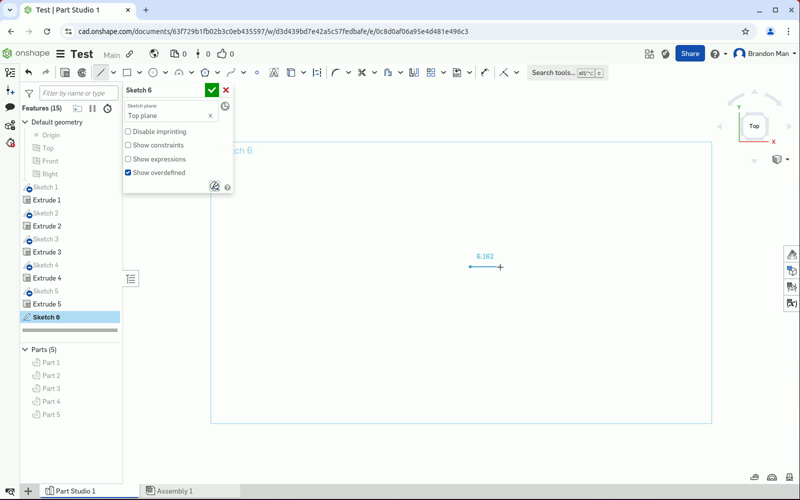
mouse_move(480, 299)
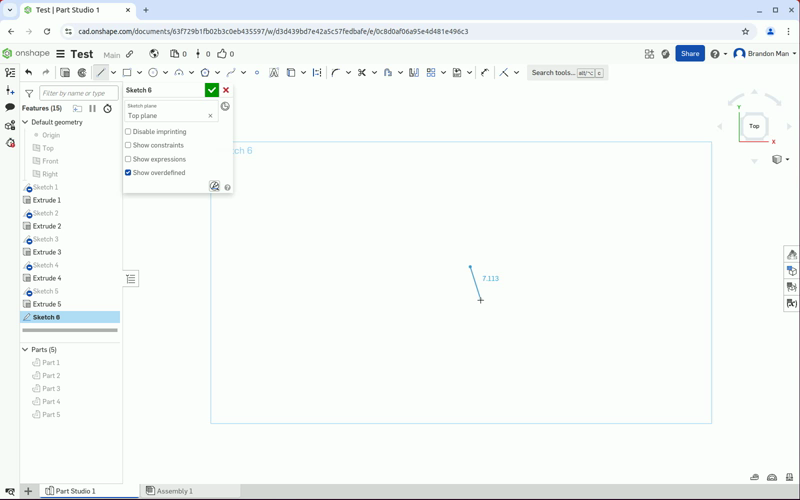
click(480, 299)
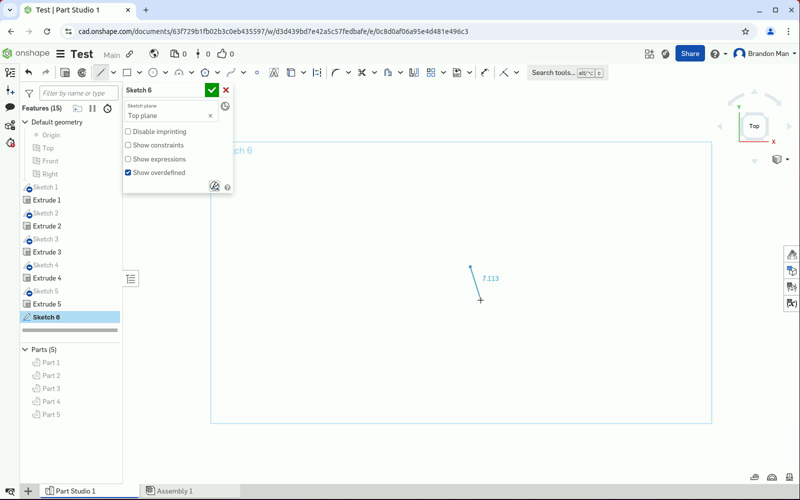
key_up(shift)
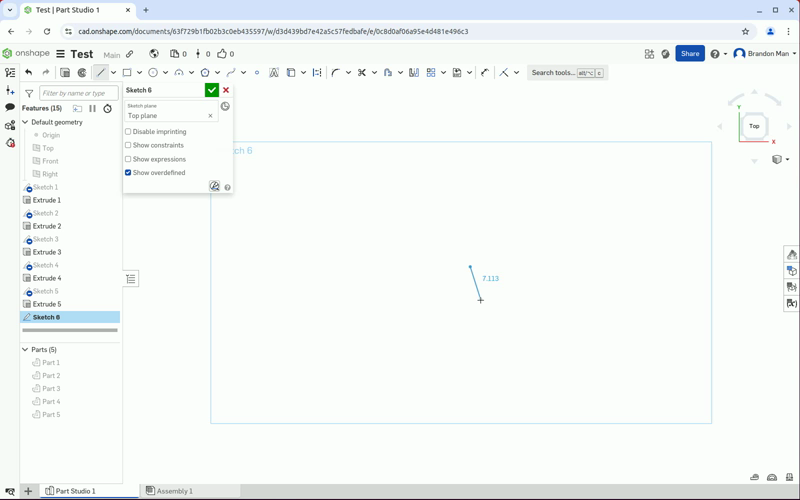
key_down(shift)
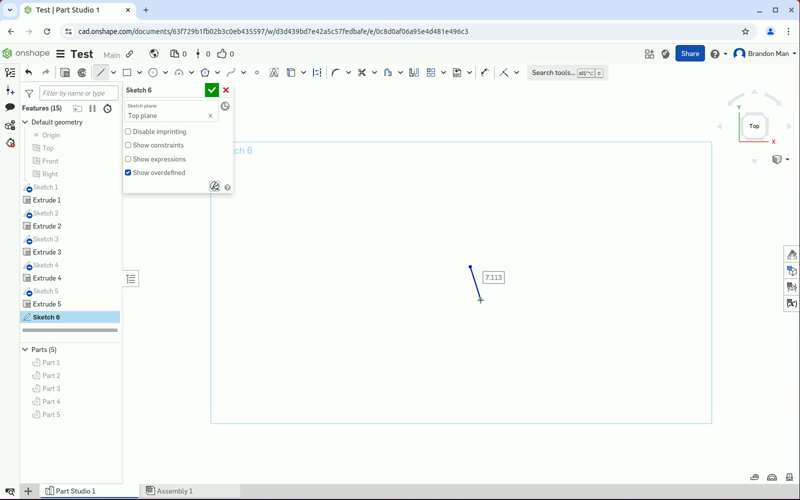
mouse_move(510, 299)
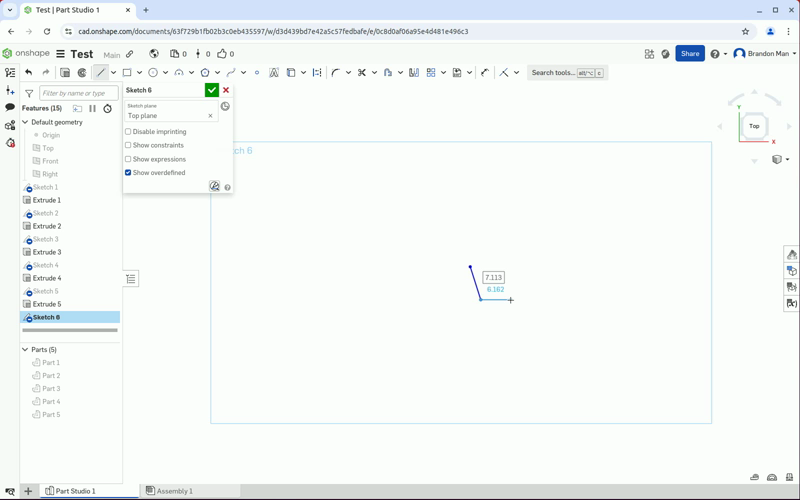
mouse_move(530, 299)
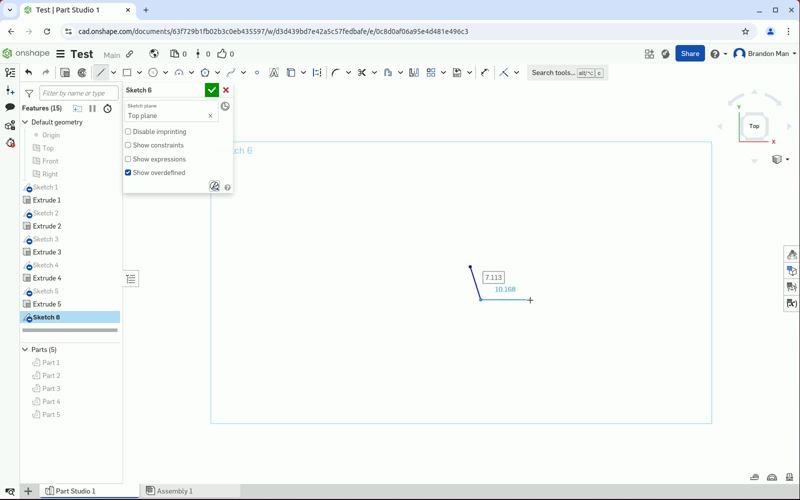
click(530, 299)
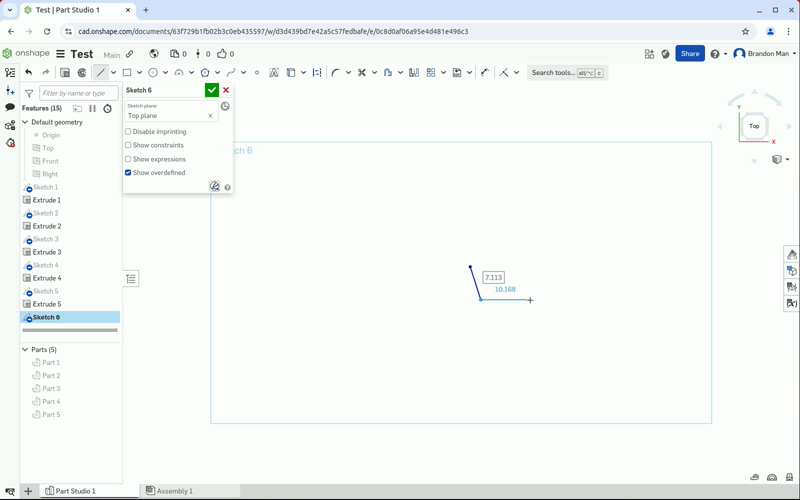
key_up(shift)
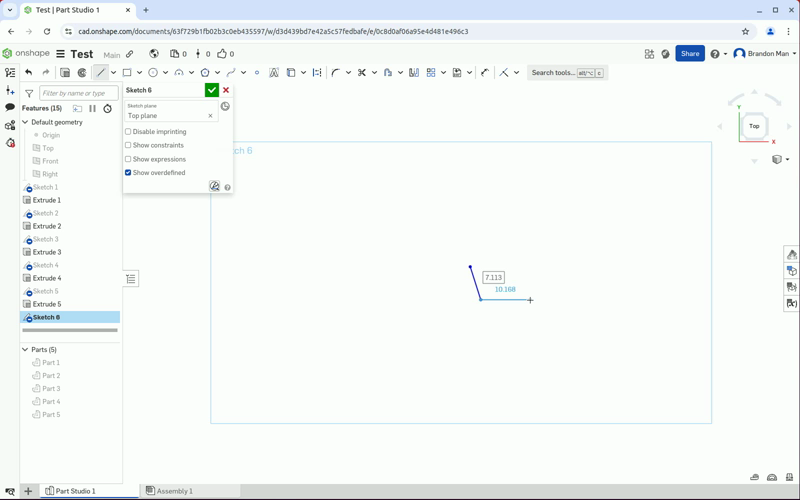
key_down(shift)
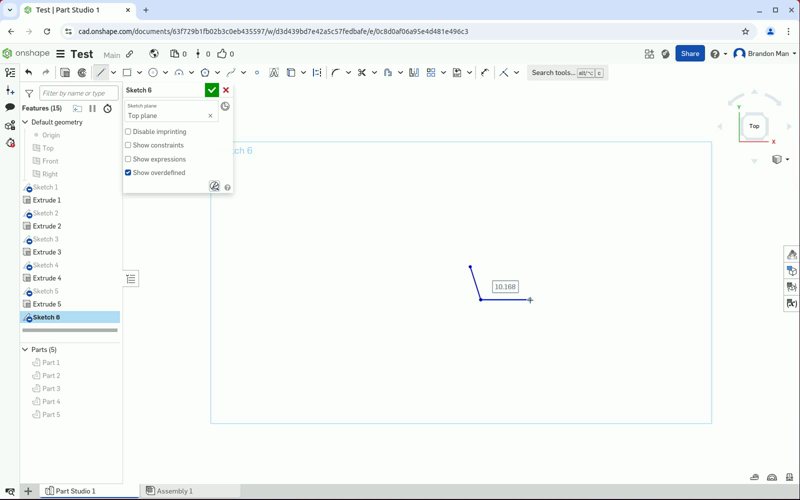
mouse_move(560, 299)
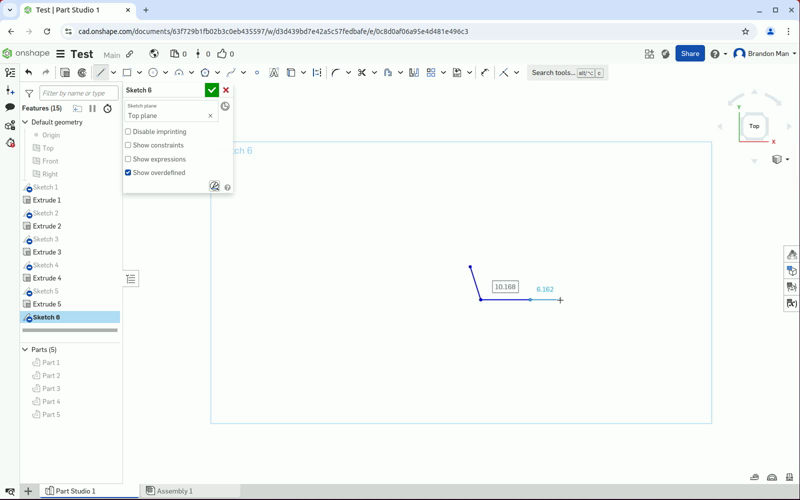
mouse_move(519, 266)
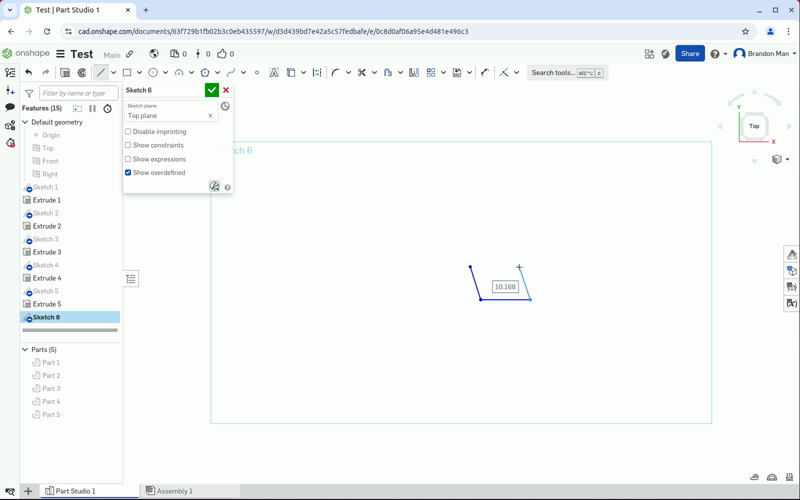
click(519, 266)
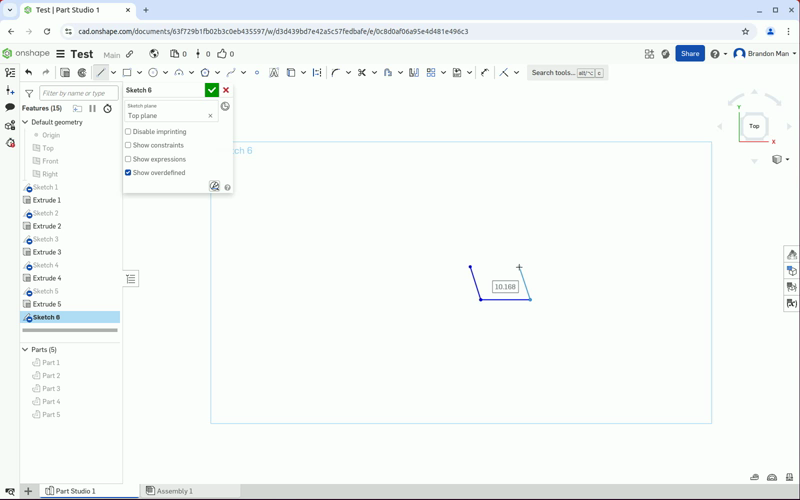
key_up(shift)
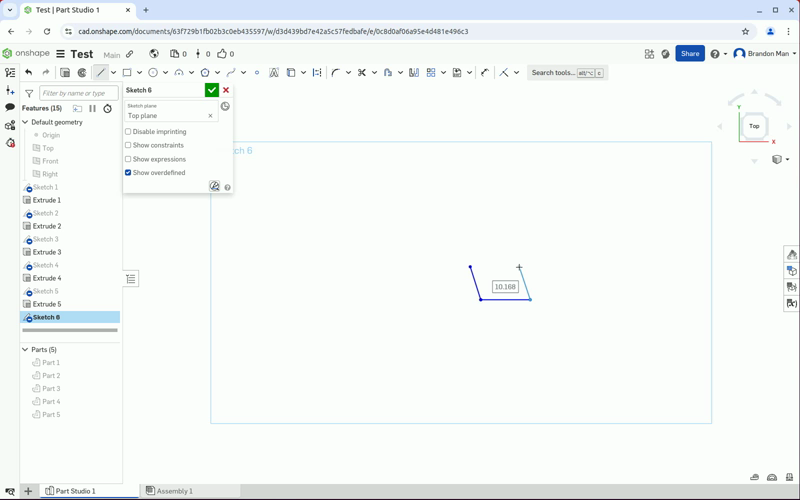
mouse_move(549, 266)
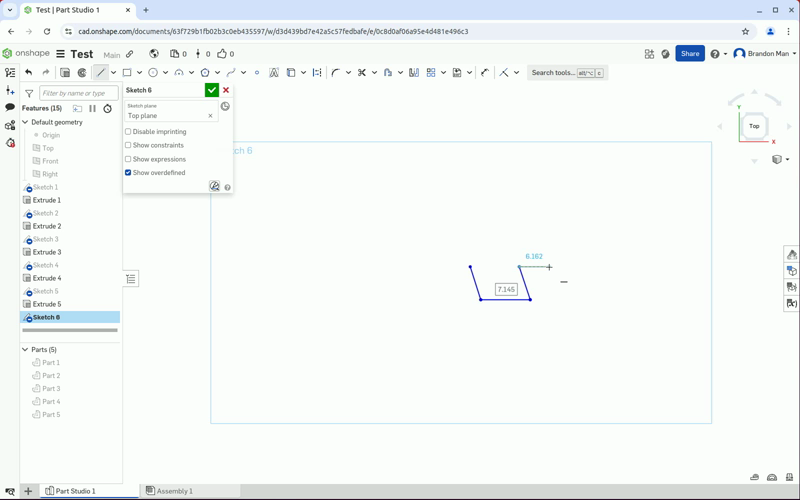
key_down(shift)
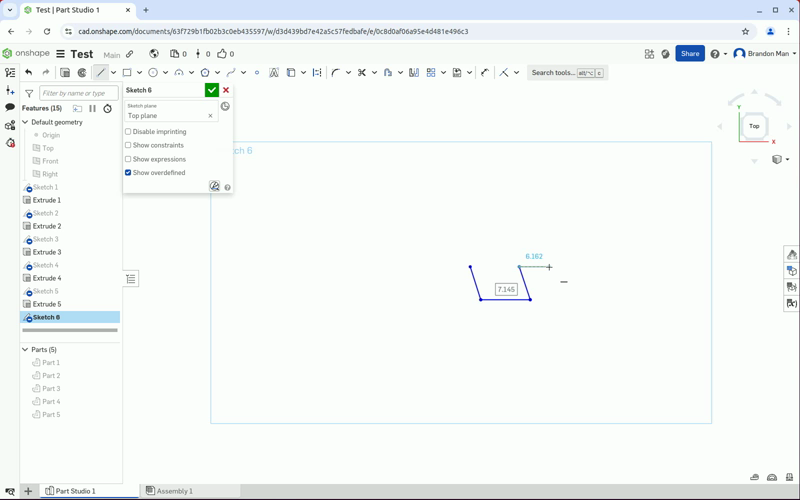
mouse_move(470, 266)
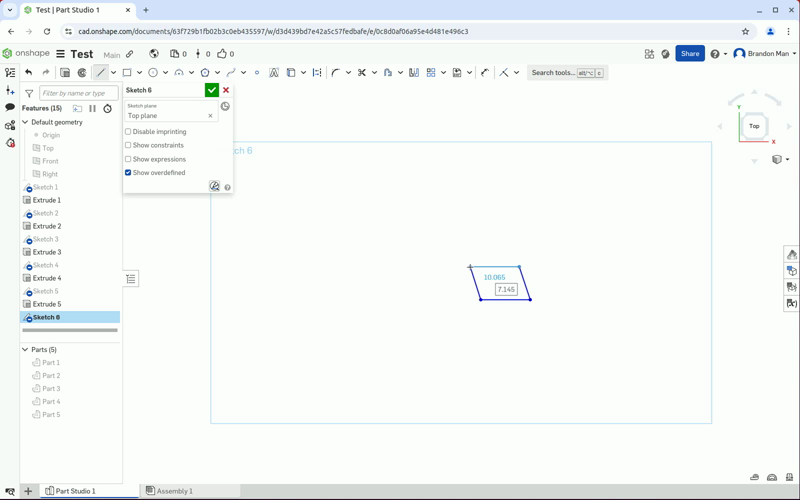
key_up(shift)
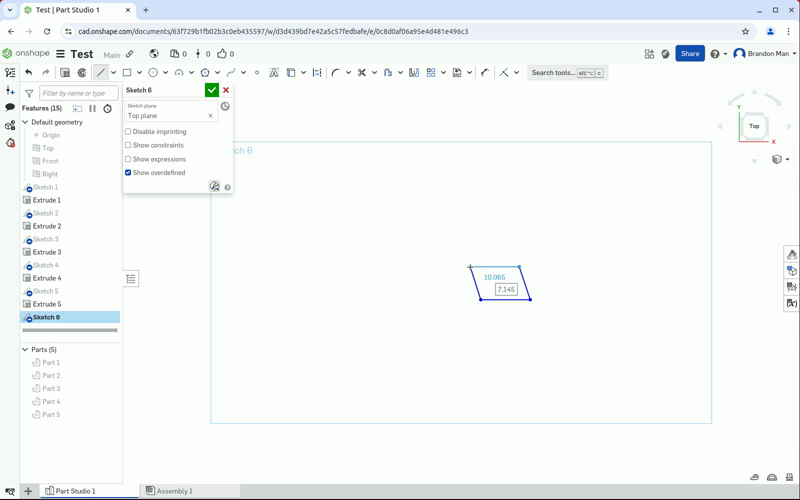
click(470, 266)
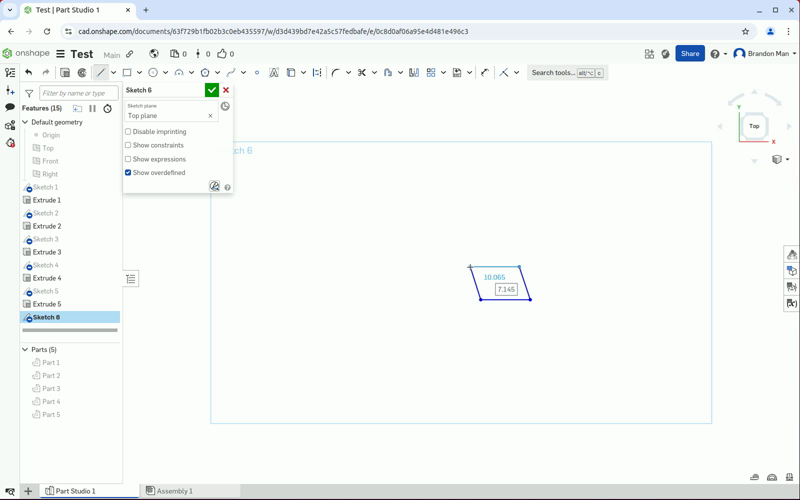
key(esc)
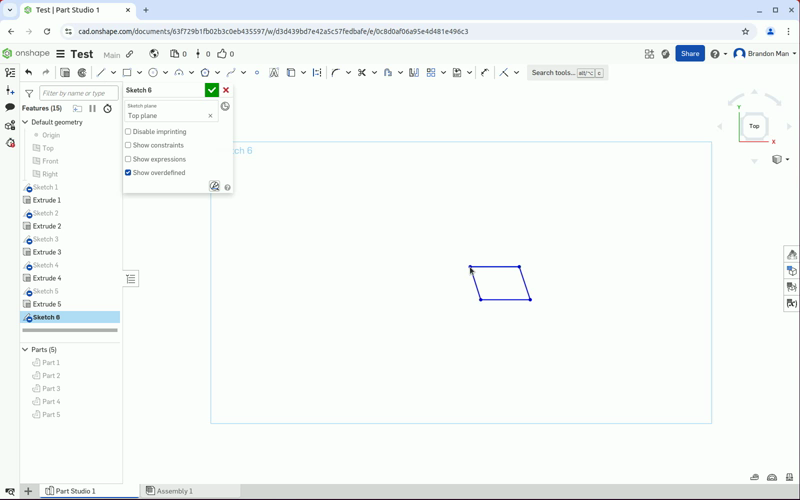
mouse_move(504, 282)
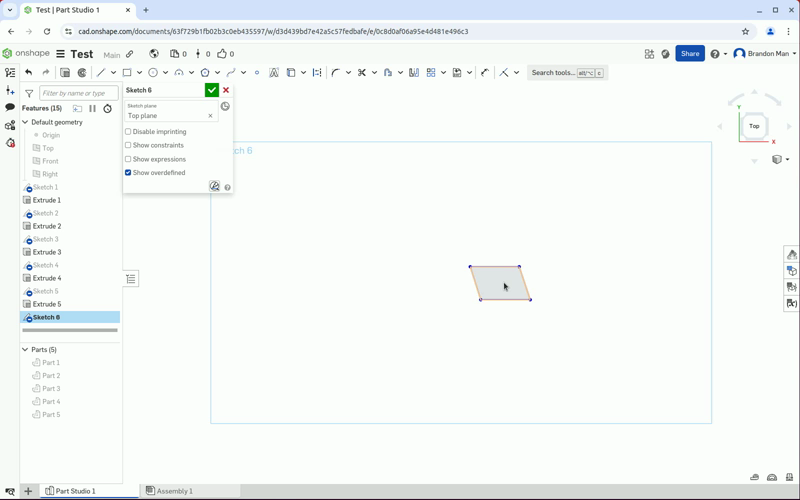
scroll(6)
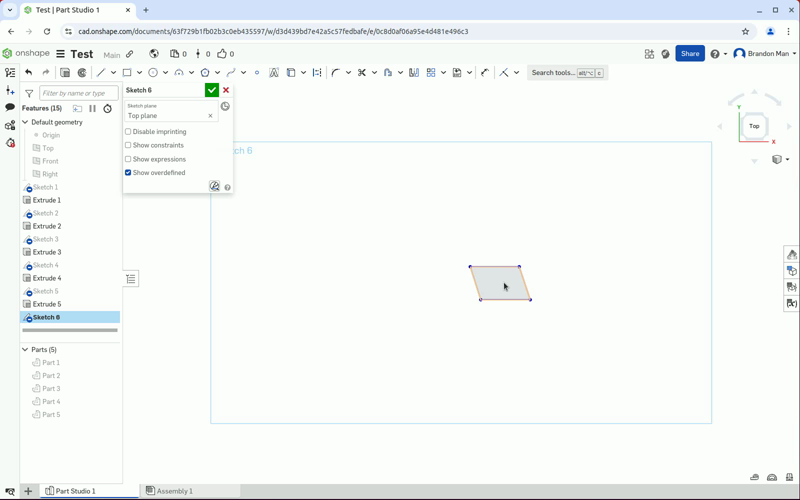
scroll(6)
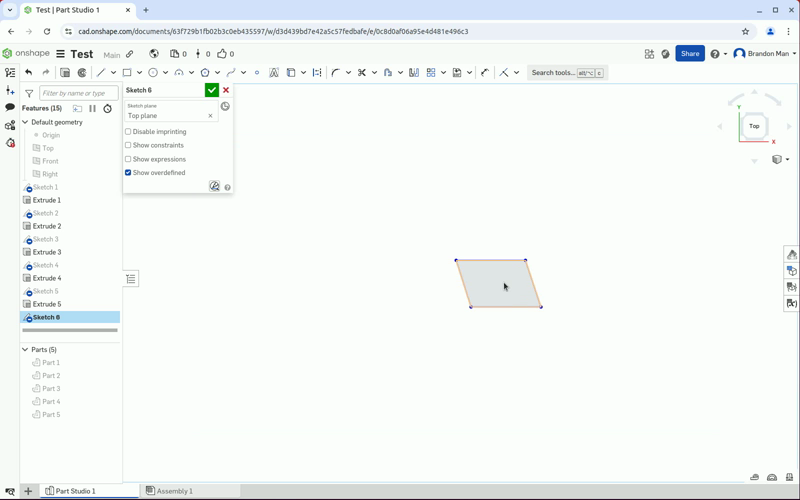
scroll(6)
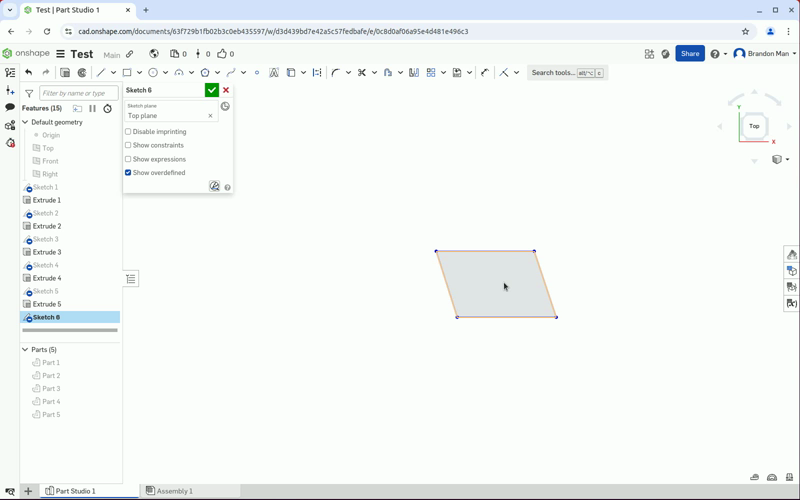
scroll(6)
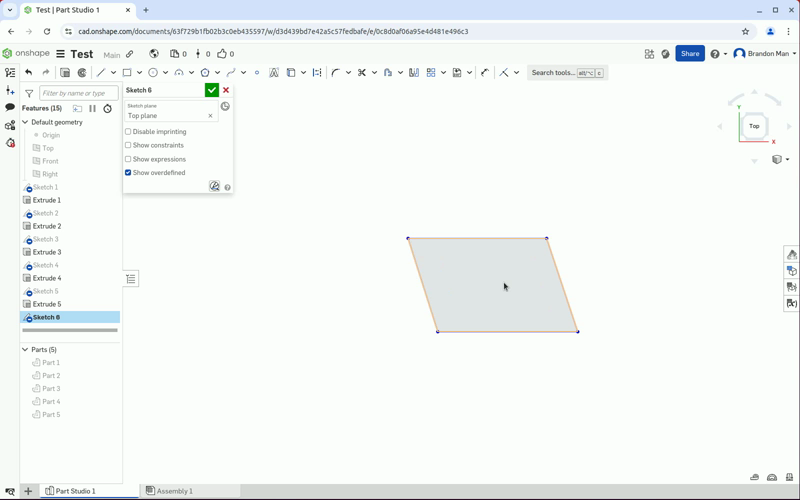
scroll(6)
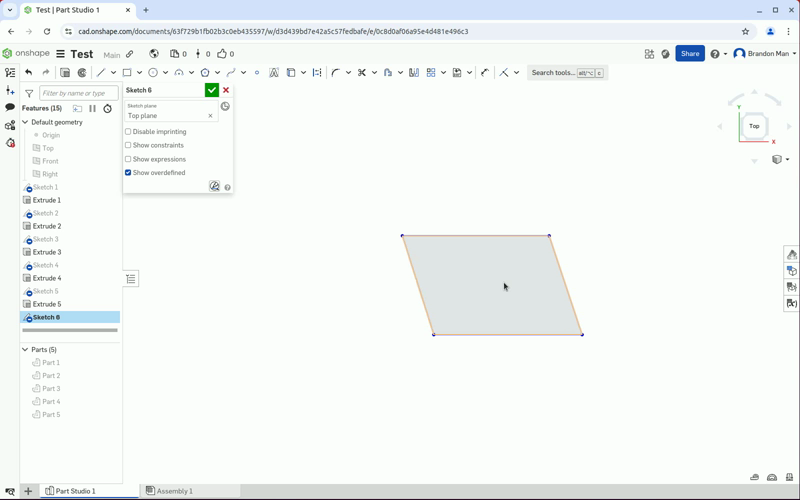
scroll(6)
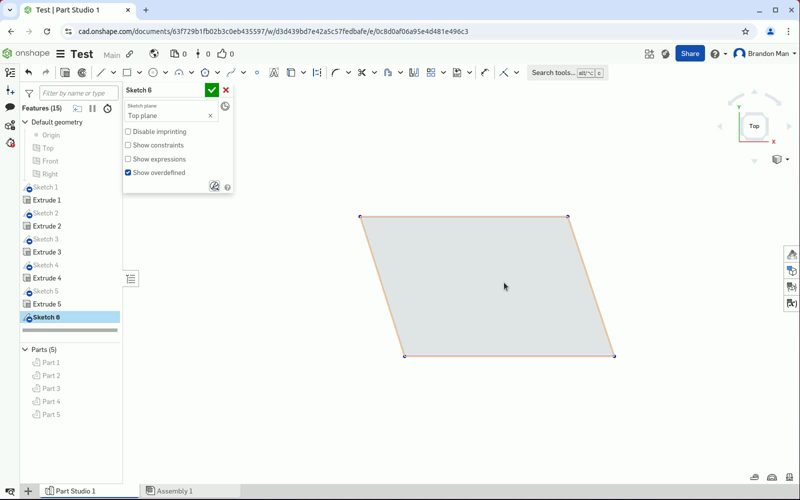
scroll(6)
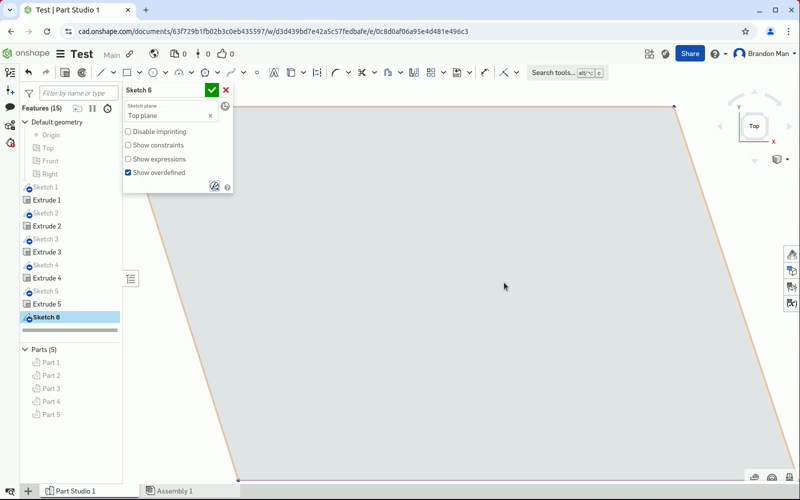
click(504, 282)
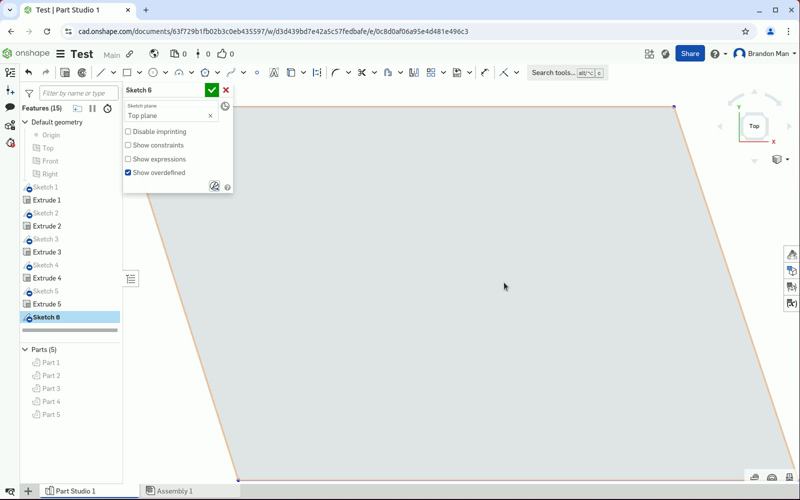
scroll(-6)
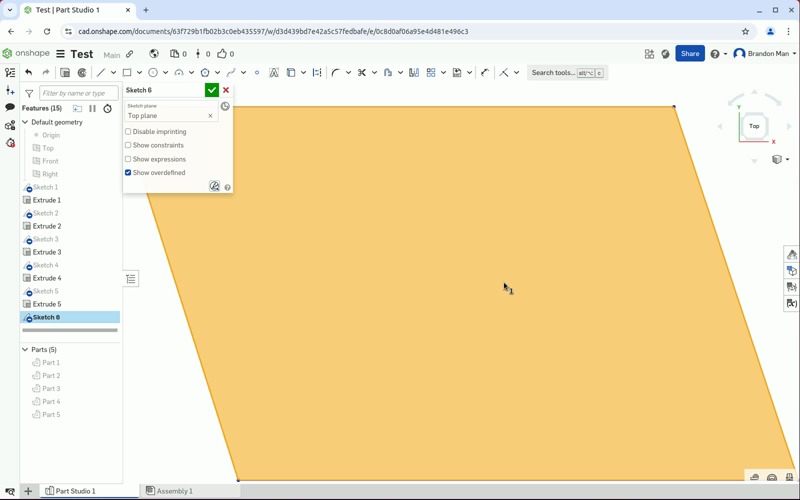
scroll(-6)
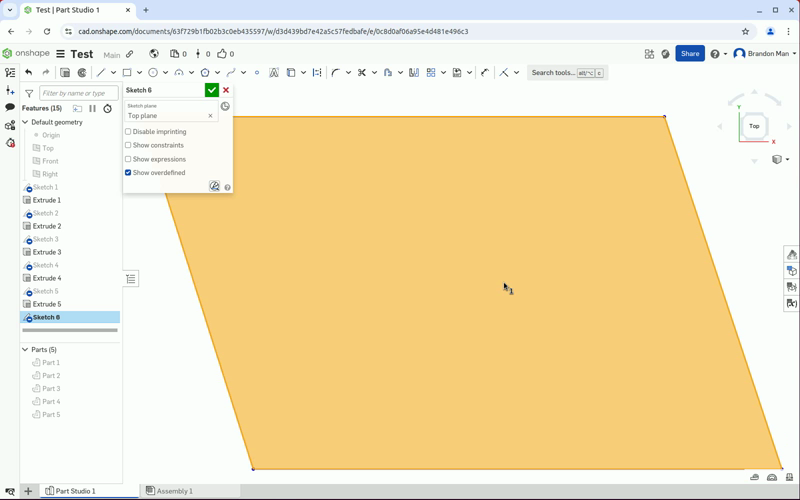
scroll(-6)
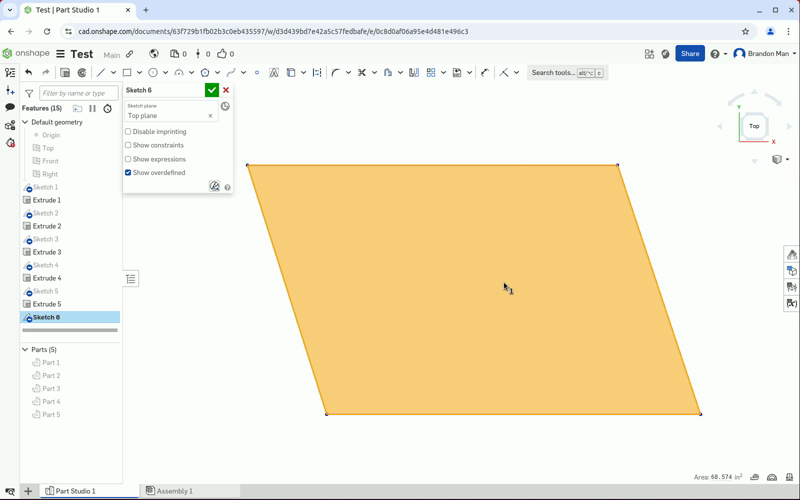
scroll(-6)
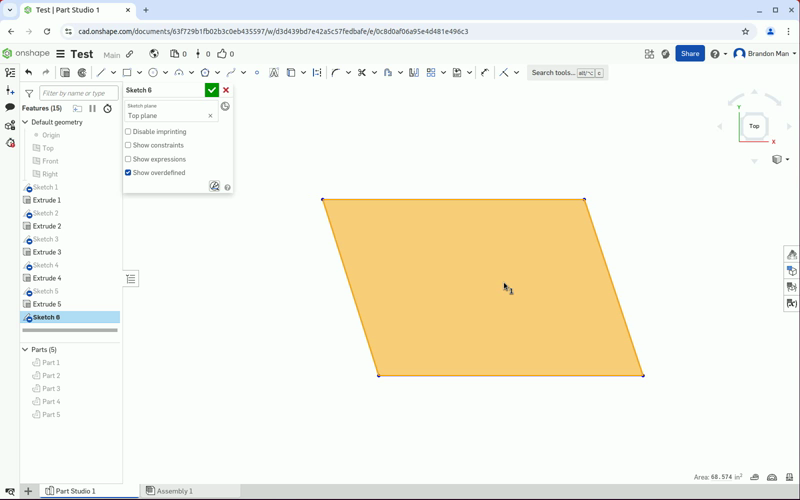
scroll(-6)
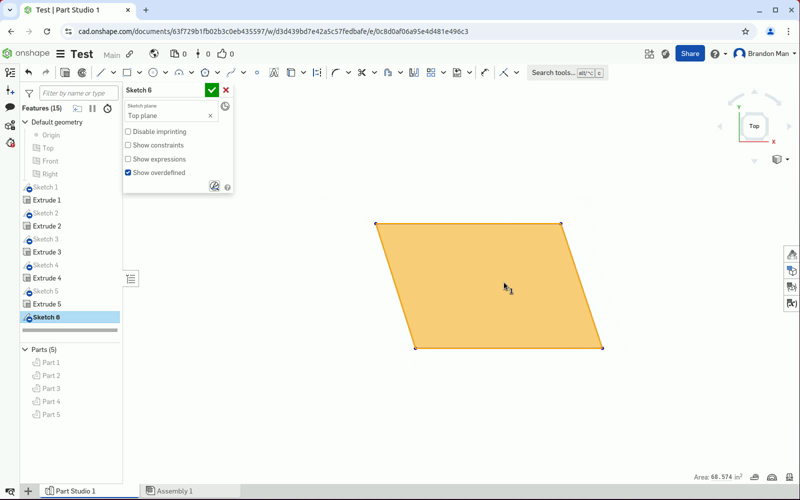
scroll(-6)
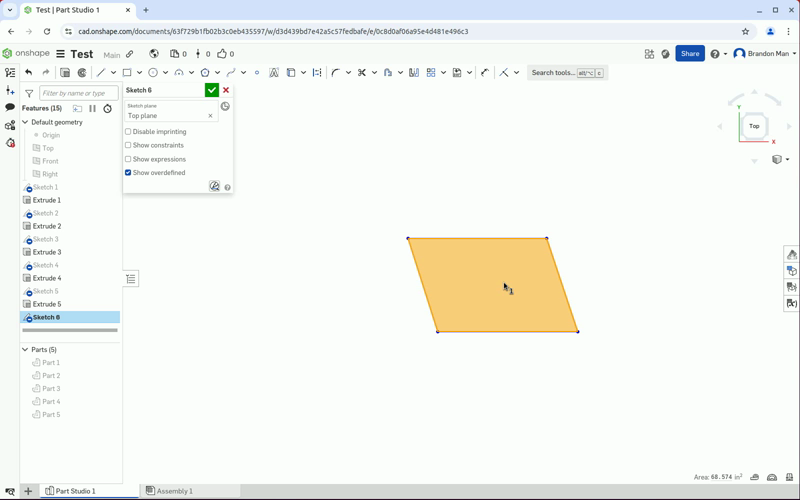
scroll(-6)
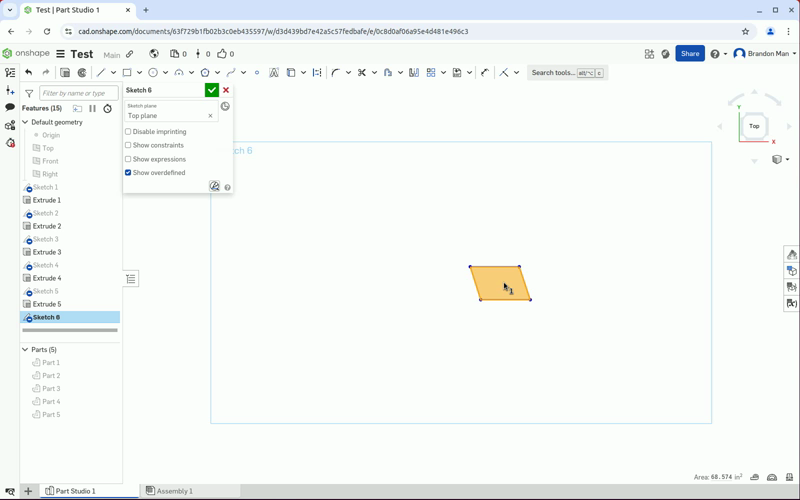
mouse_move(73, 352)
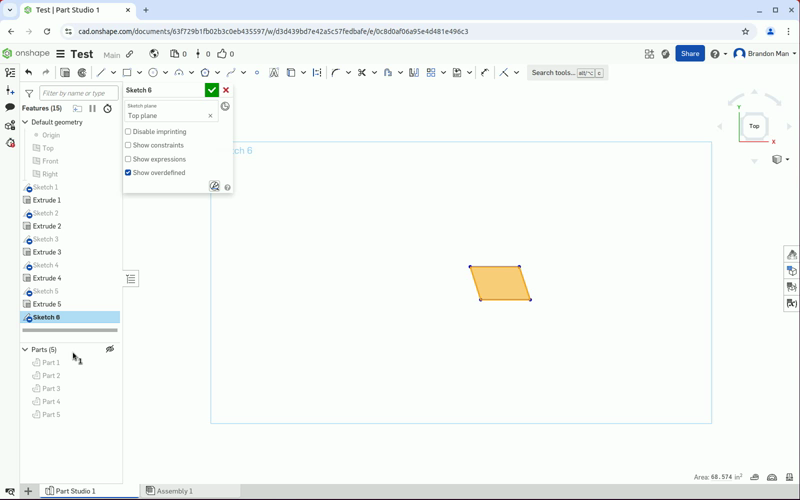
key(shift+y)
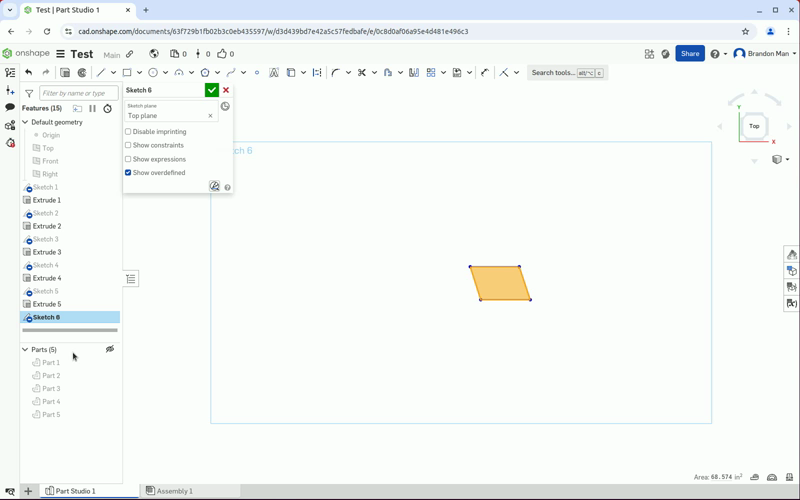
key(shift+e)
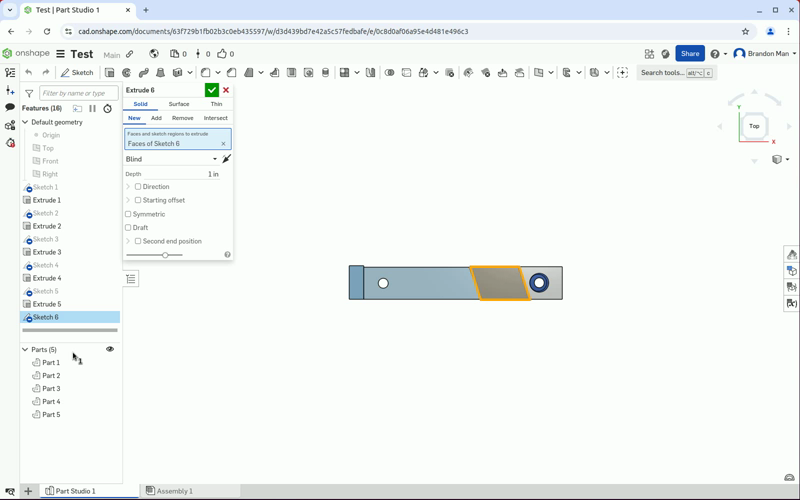
mouse_move(143, 106)
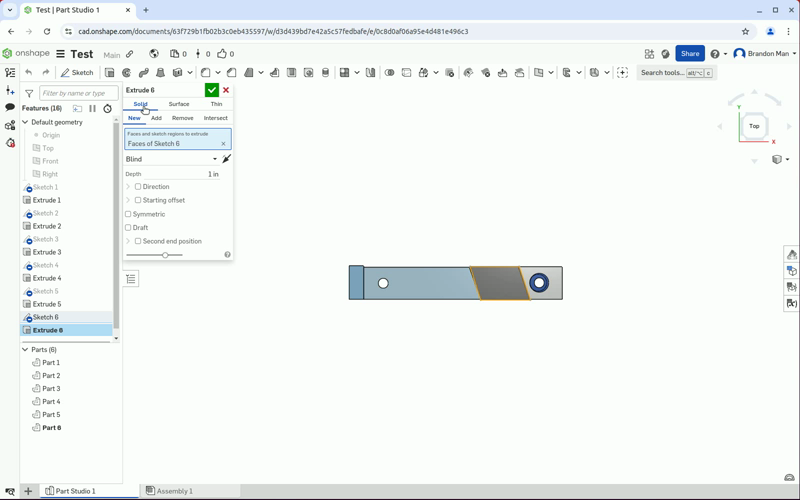
click(143, 106)
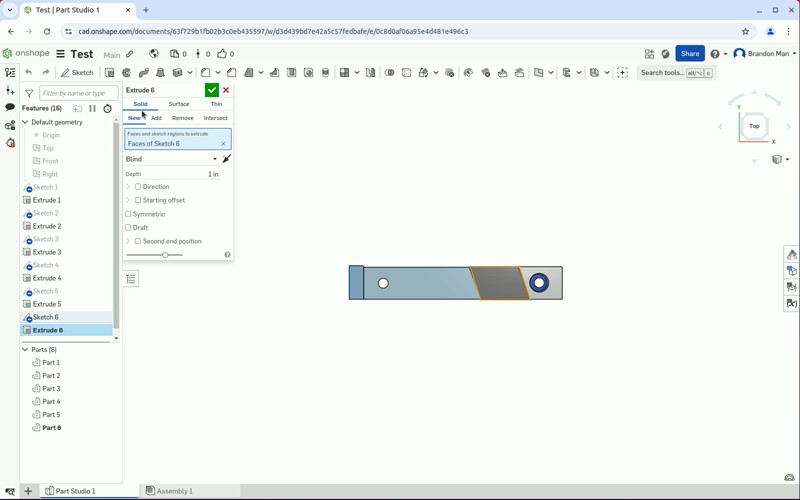
mouse_move(137, 120)
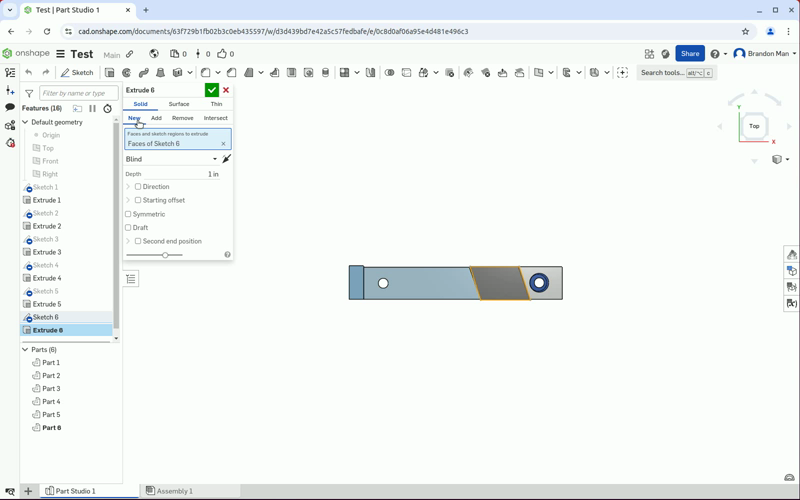
click(137, 120)
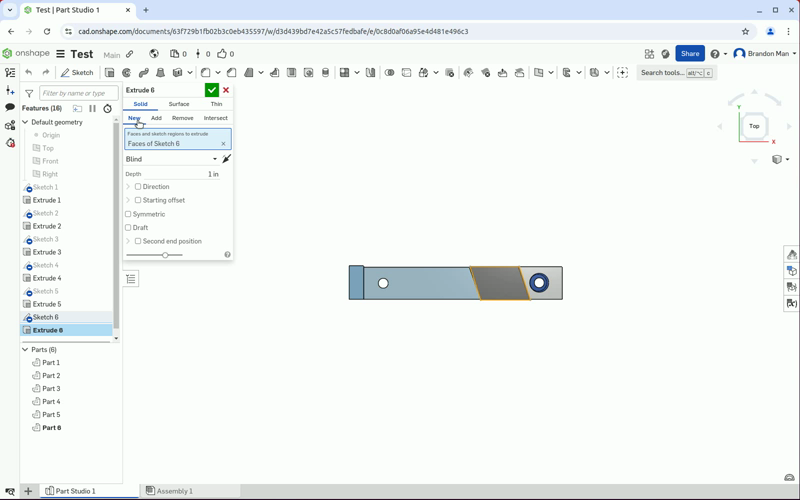
key(tab, 4)
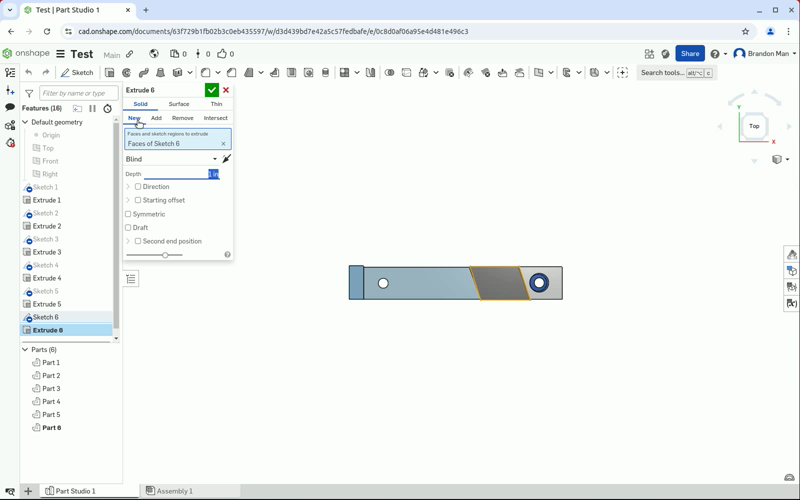
text(-12.998)
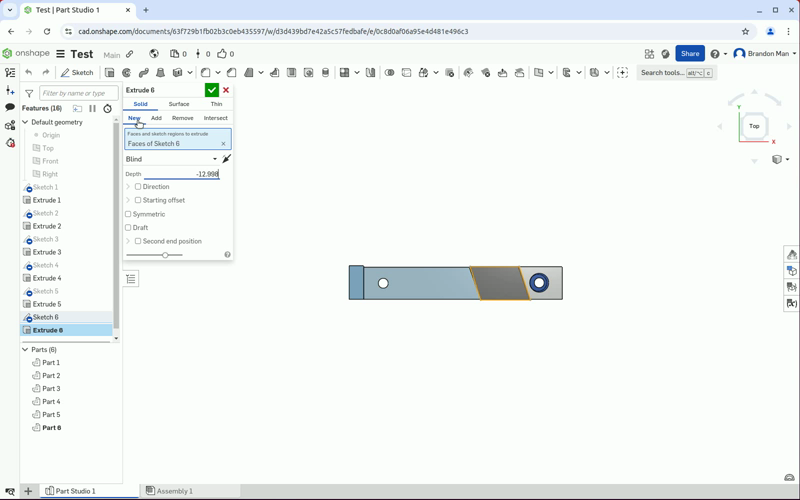
key(enter)
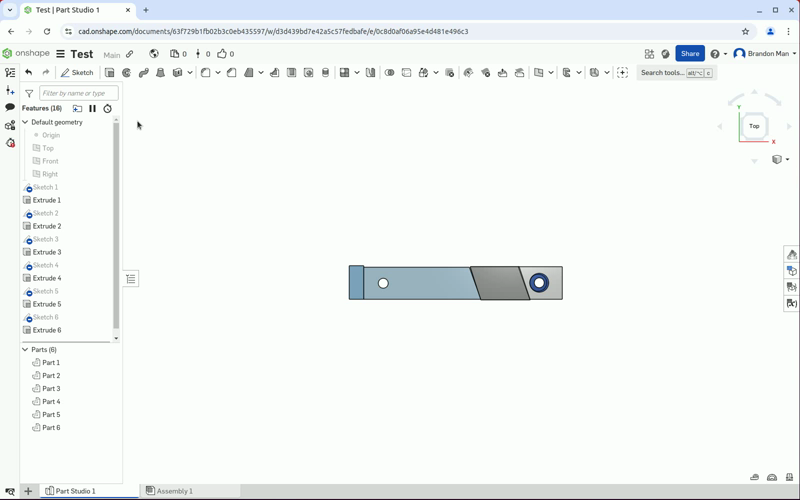
key(shift+h)
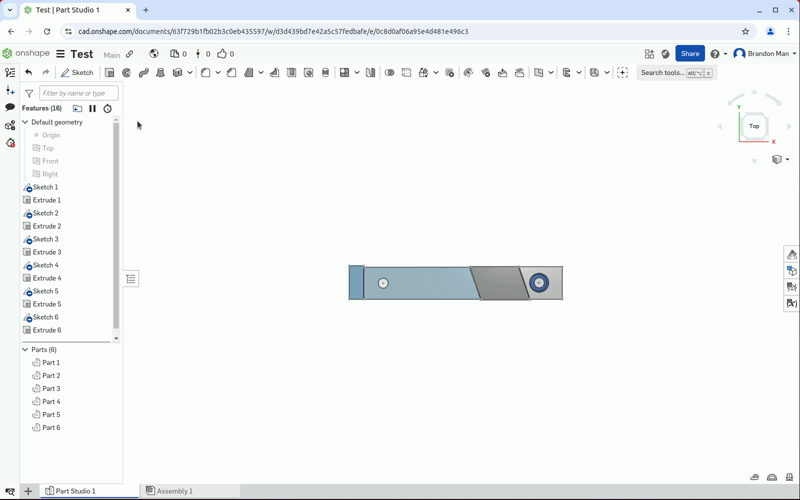
key(shift+h)
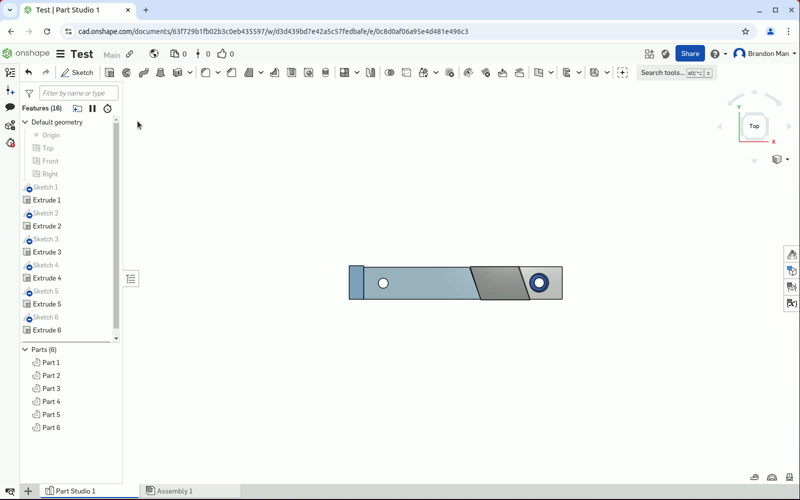
mouse_move(69, 189)
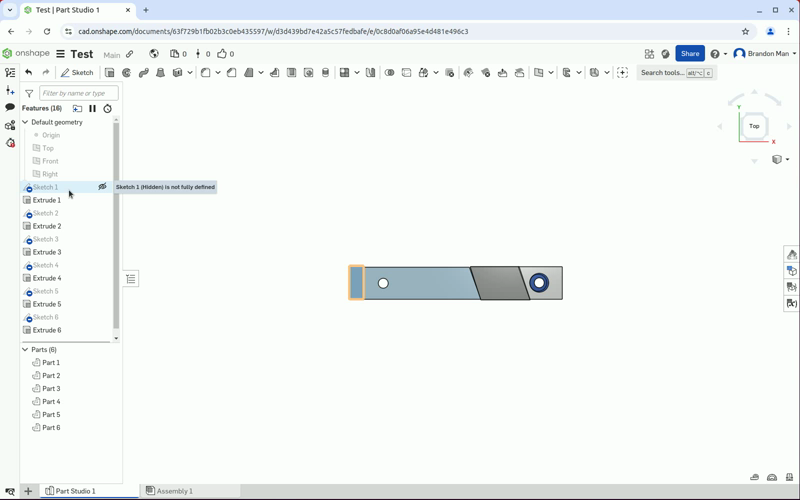
click(69, 189)
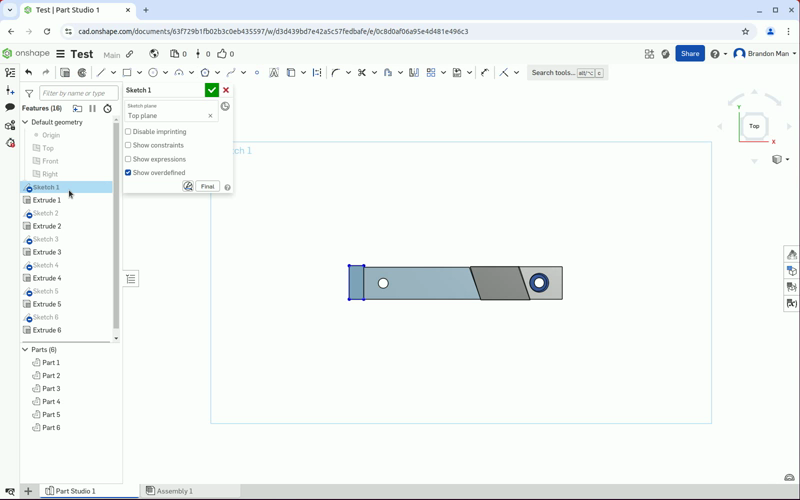
mouse_move(229, 92)
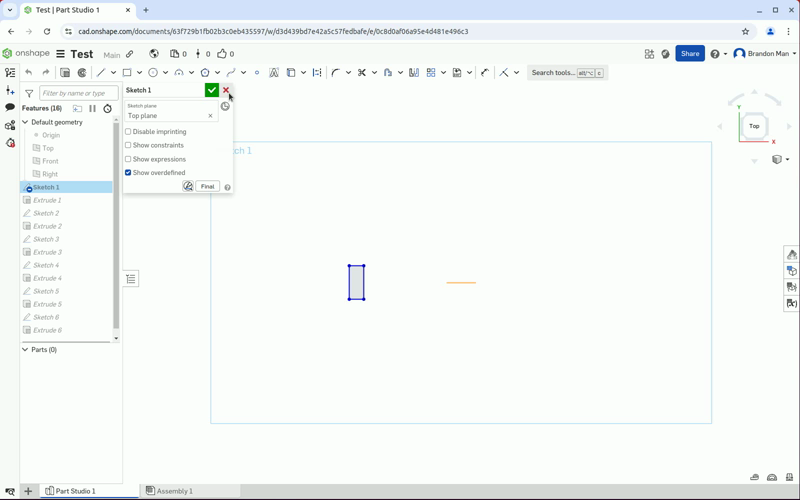
click(229, 92)
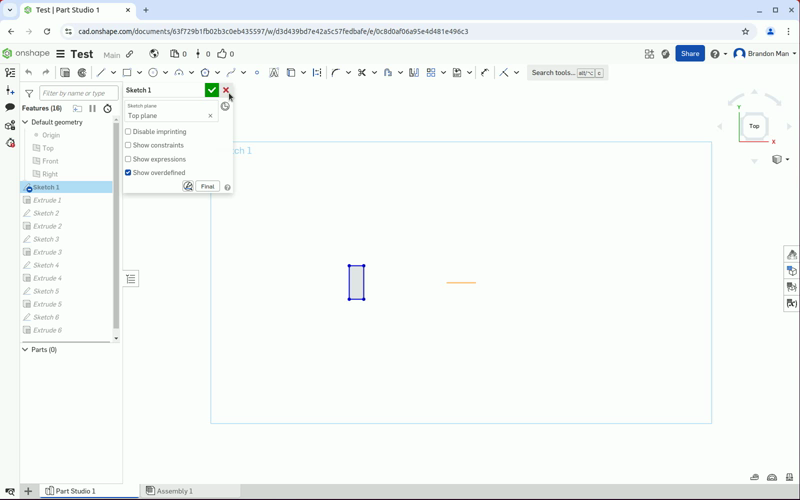
key(shift+s)
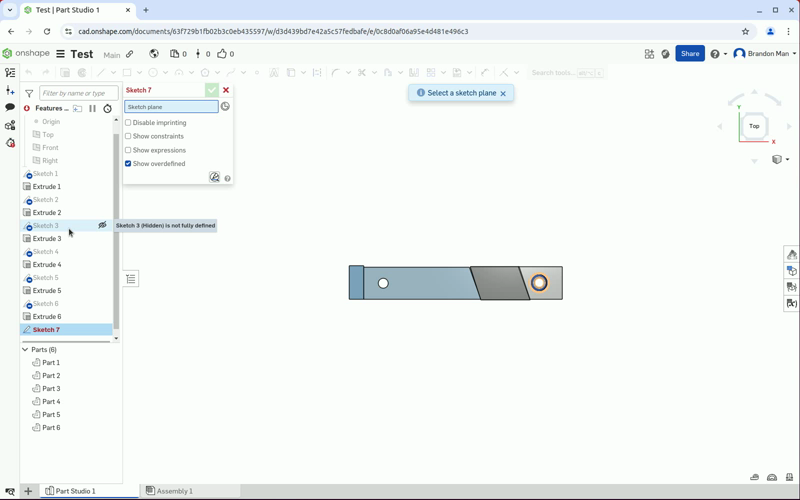
scroll(3)
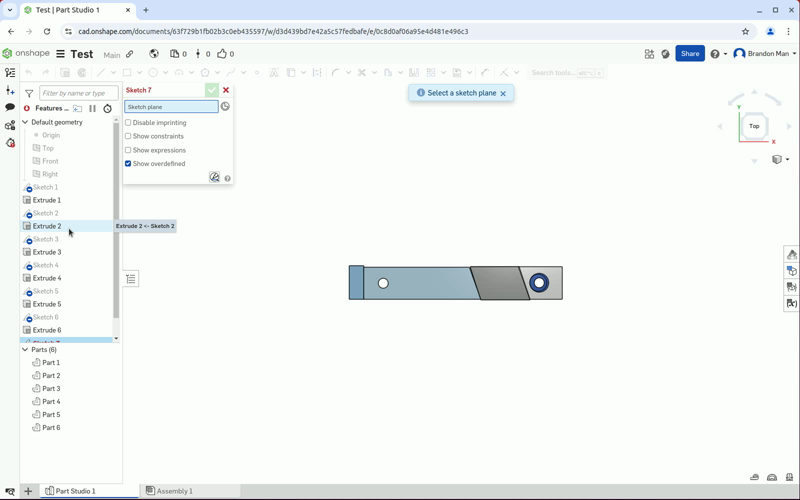
mouse_move(69, 150)
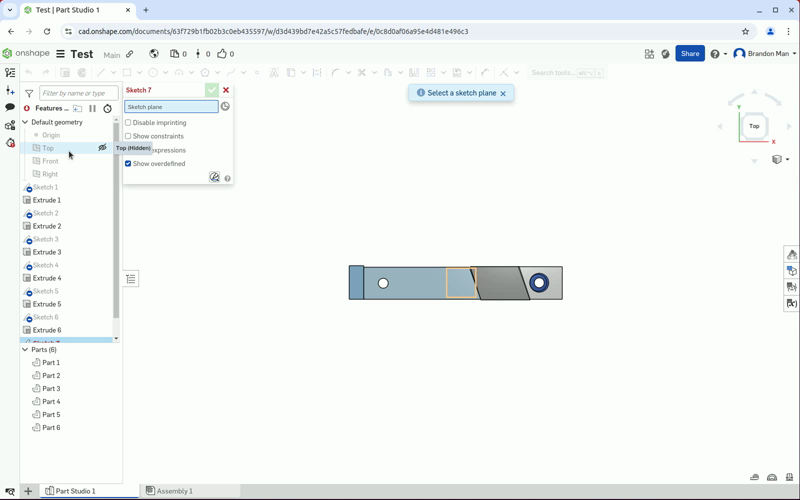
click(69, 150)
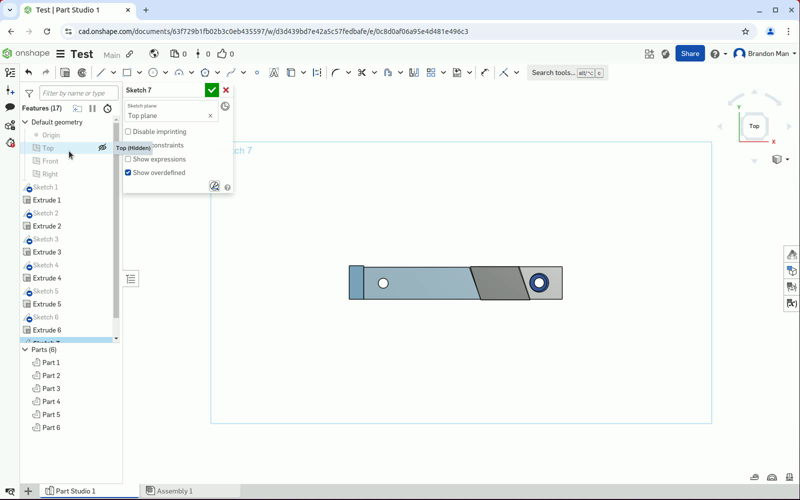
mouse_move(73, 352)
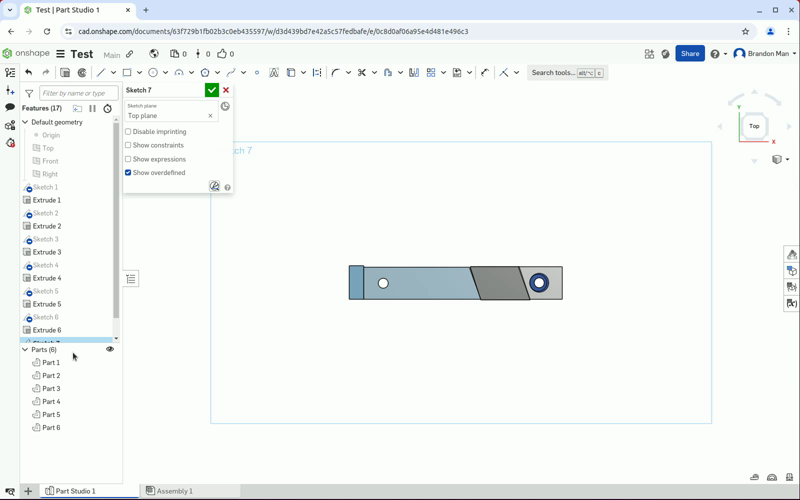
key(y)
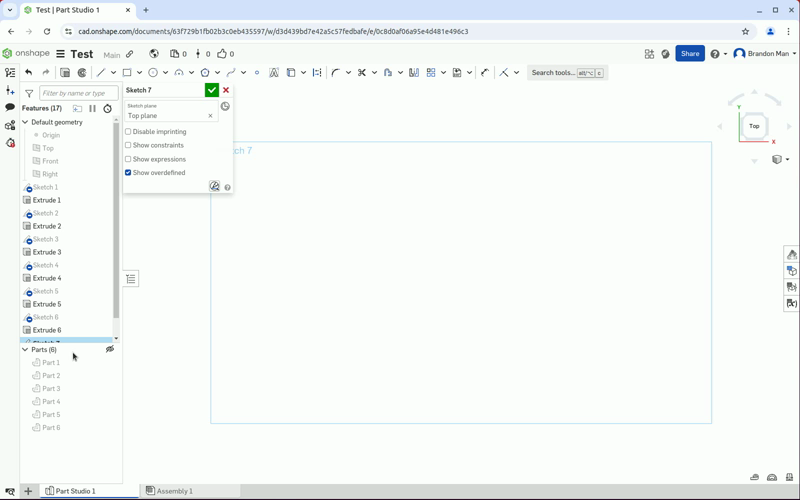
key(l)
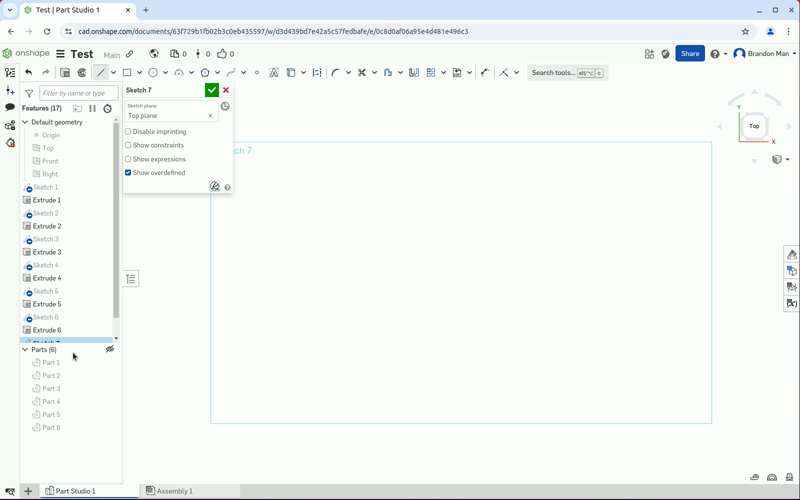
key_down(shift)
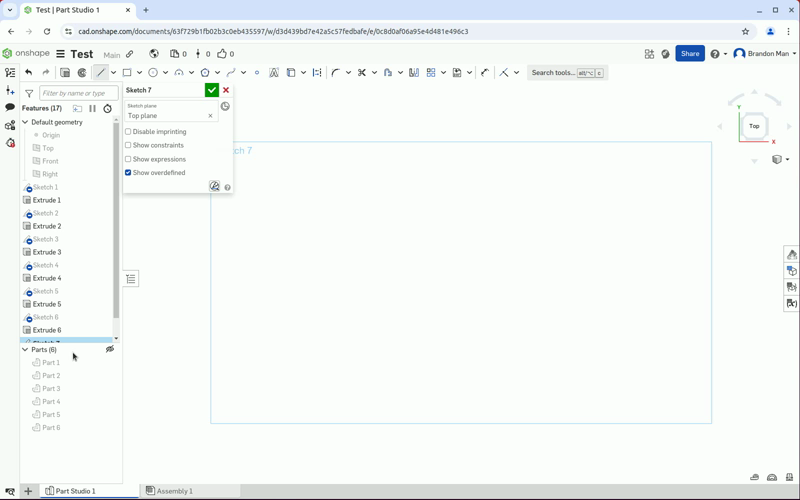
mouse_move(480, 299)
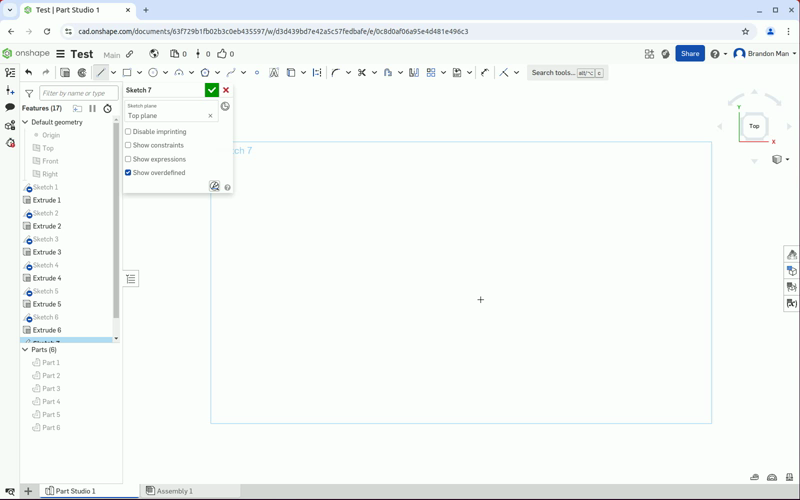
click(480, 299)
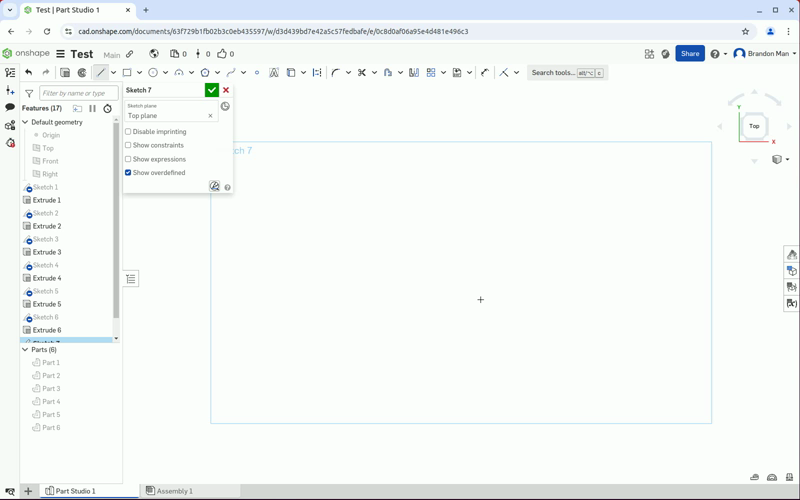
key_up(shift)
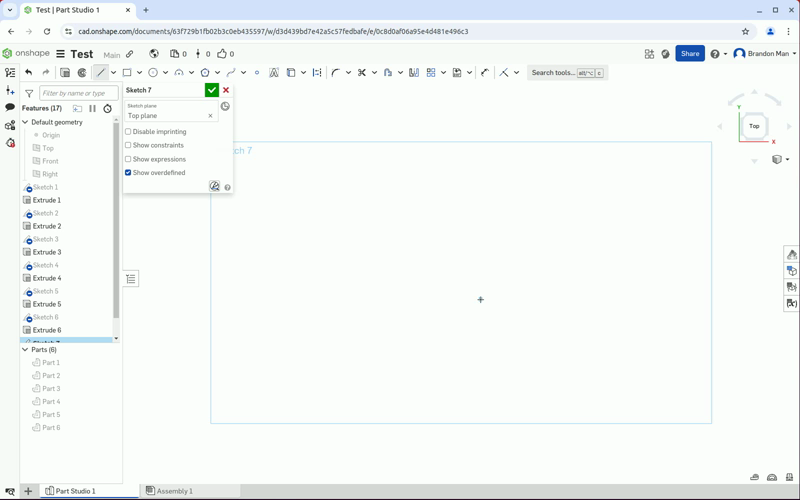
key_down(shift)
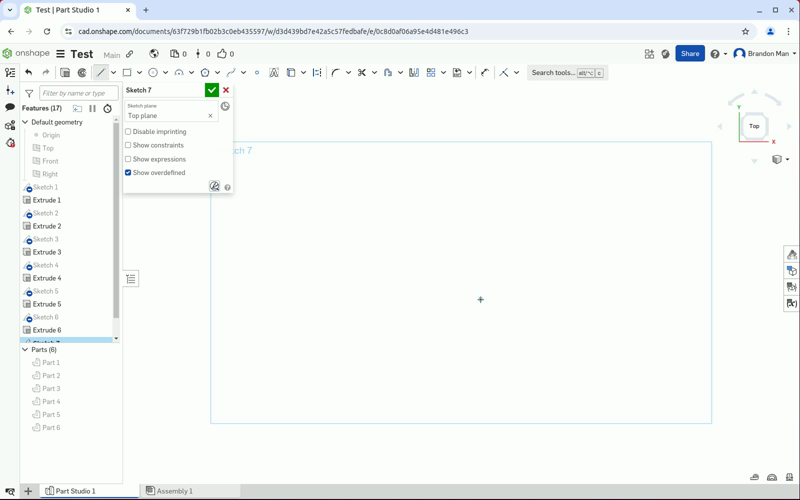
mouse_move(510, 299)
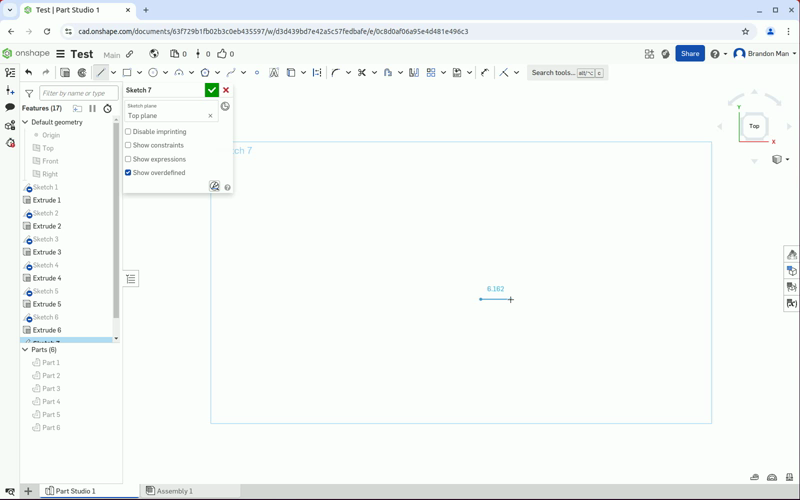
mouse_move(498, 355)
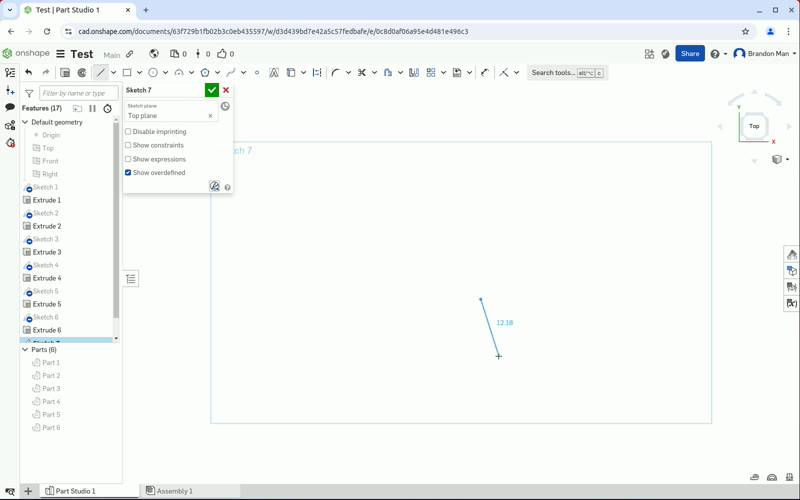
click(498, 355)
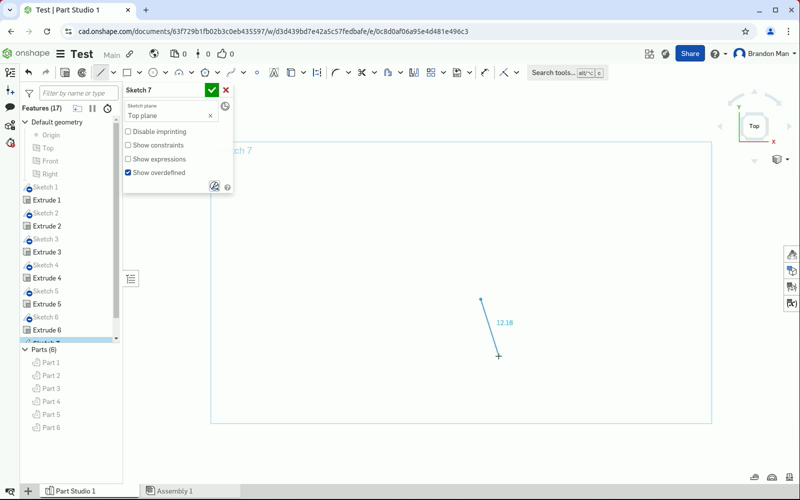
key_up(shift)
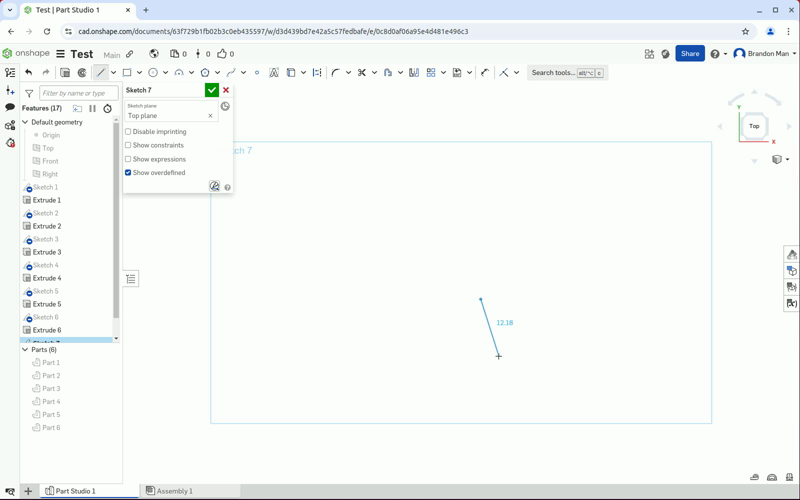
key_down(shift)
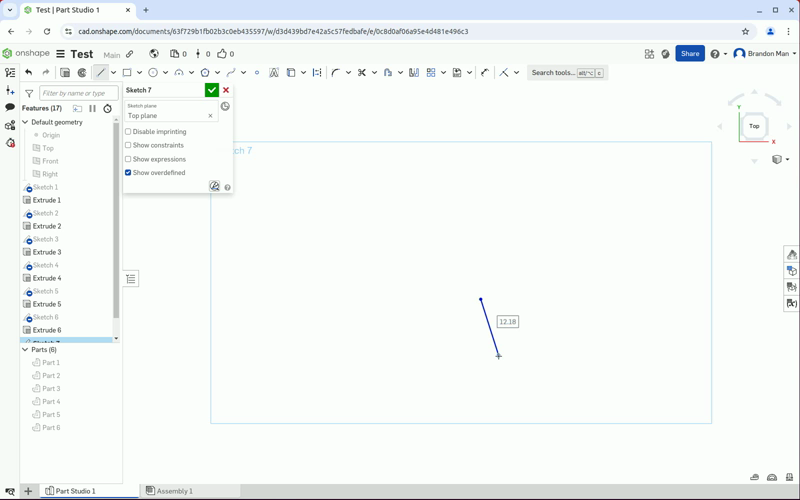
mouse_move(528, 355)
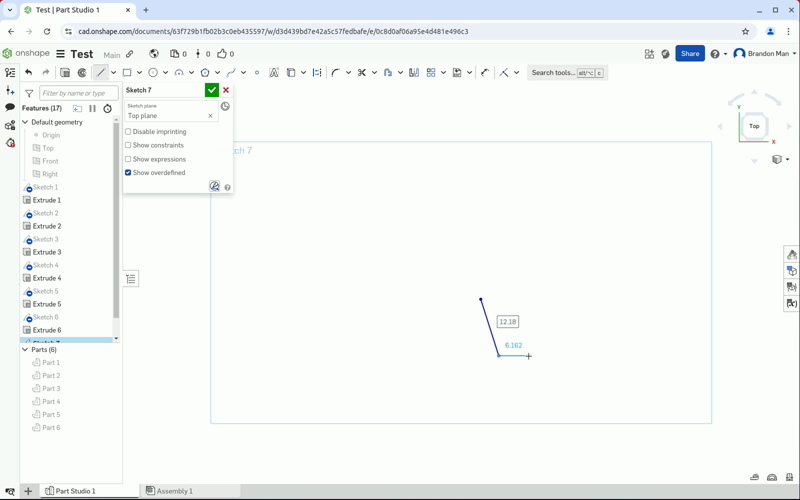
mouse_move(544, 339)
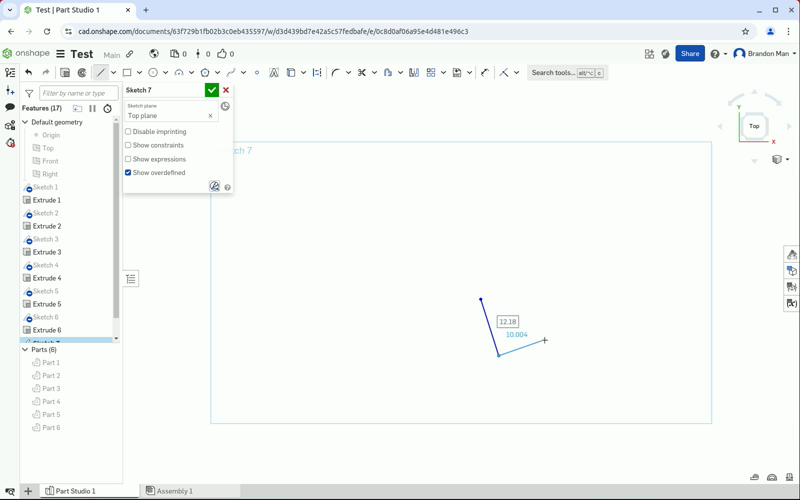
click(544, 339)
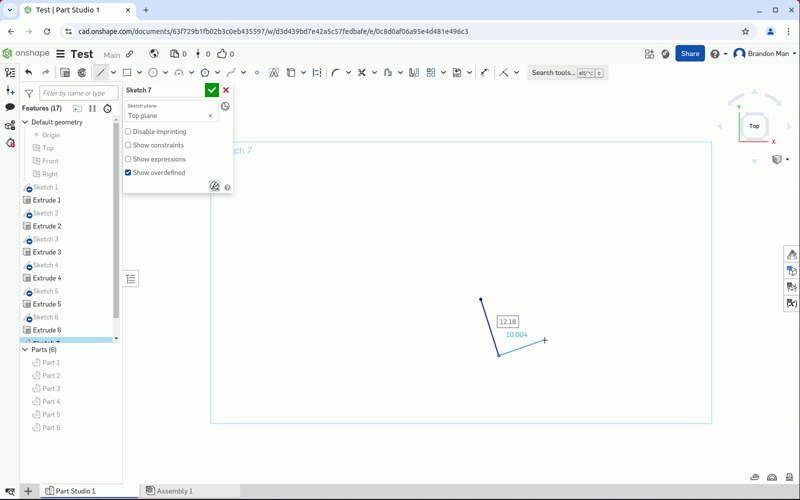
key_up(shift)
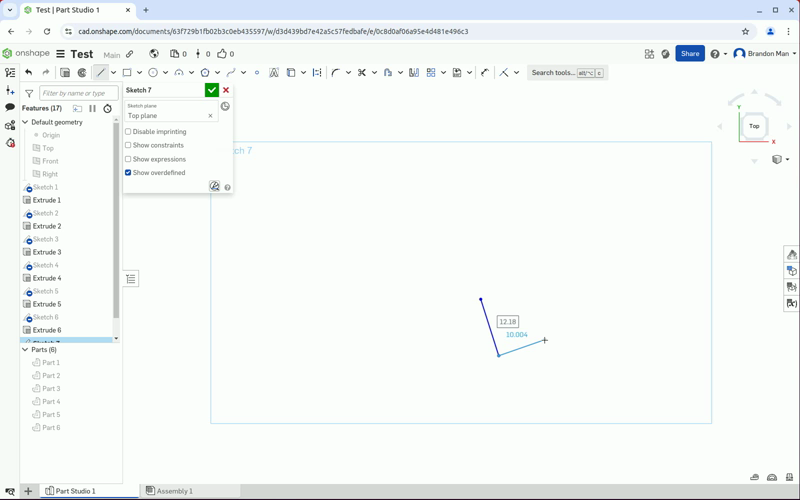
key_down(shift)
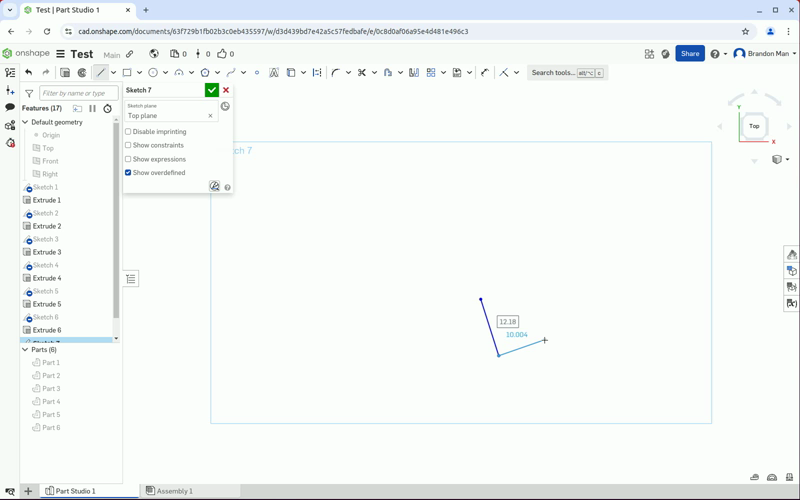
mouse_move(574, 339)
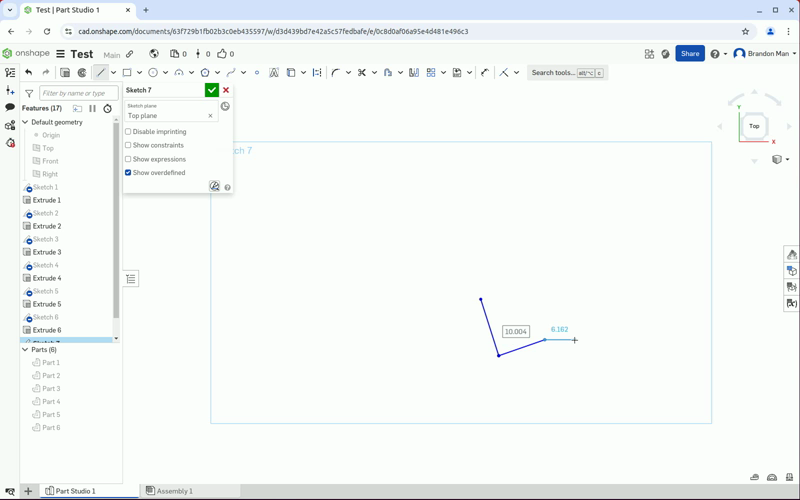
mouse_move(530, 299)
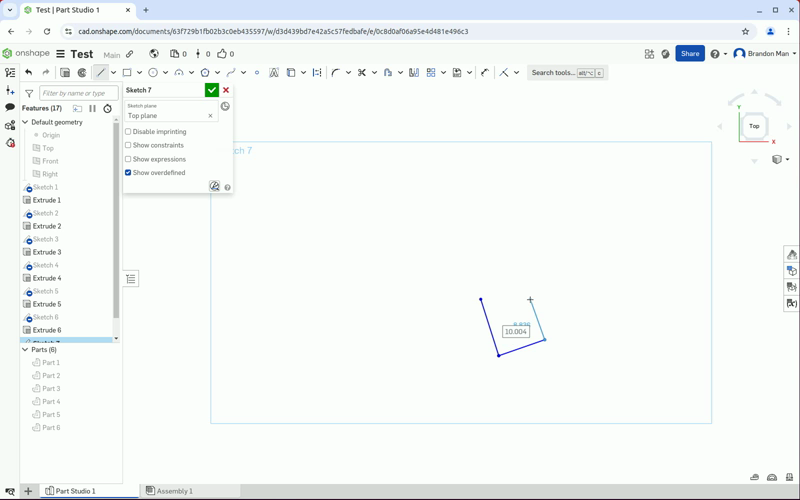
click(530, 299)
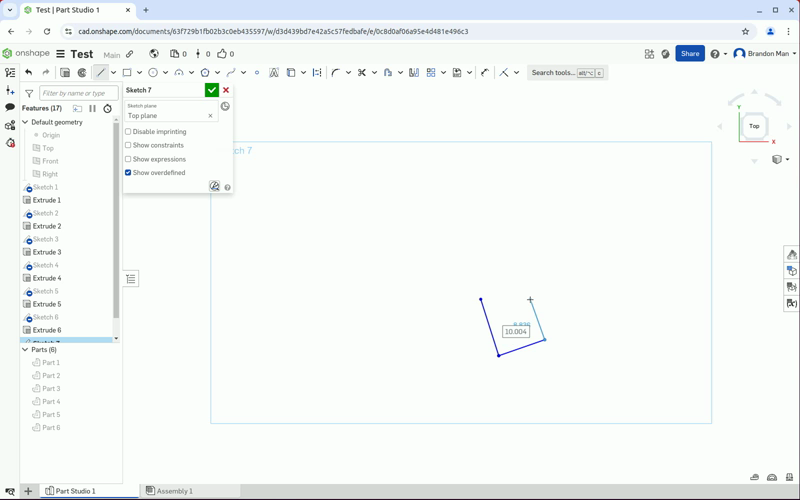
key_up(shift)
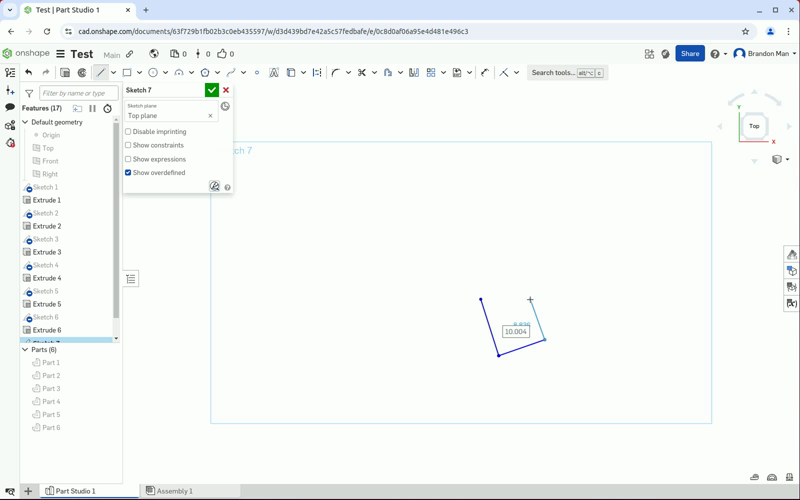
mouse_move(560, 299)
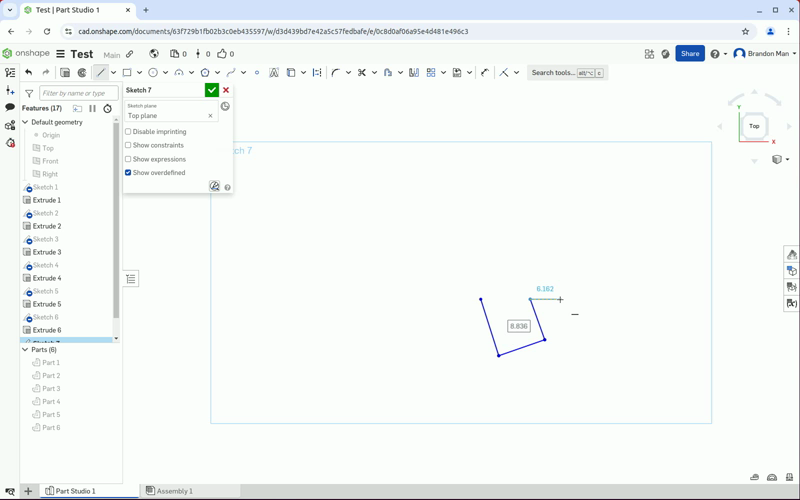
key_down(shift)
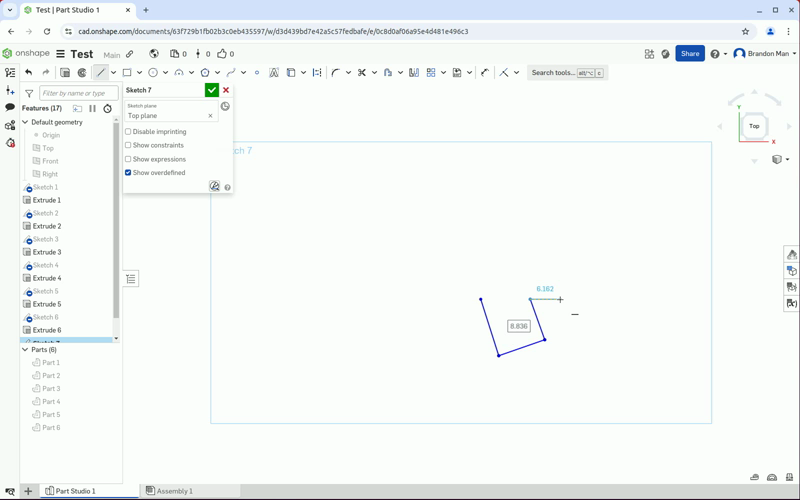
mouse_move(480, 299)
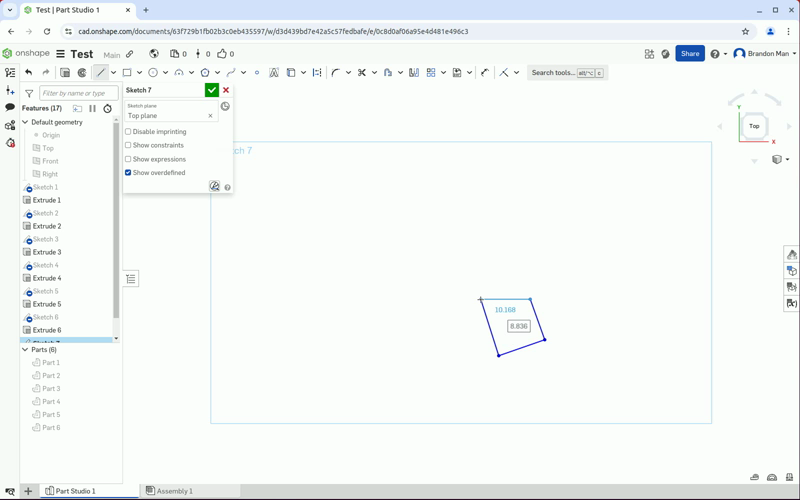
key_up(shift)
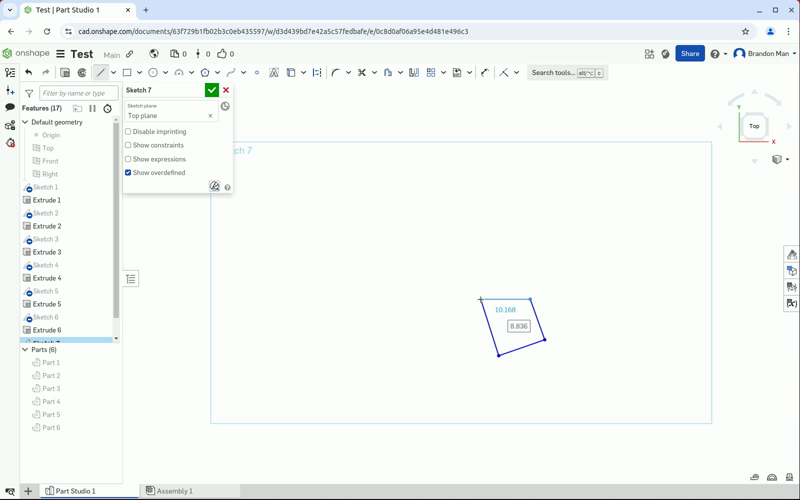
click(480, 299)
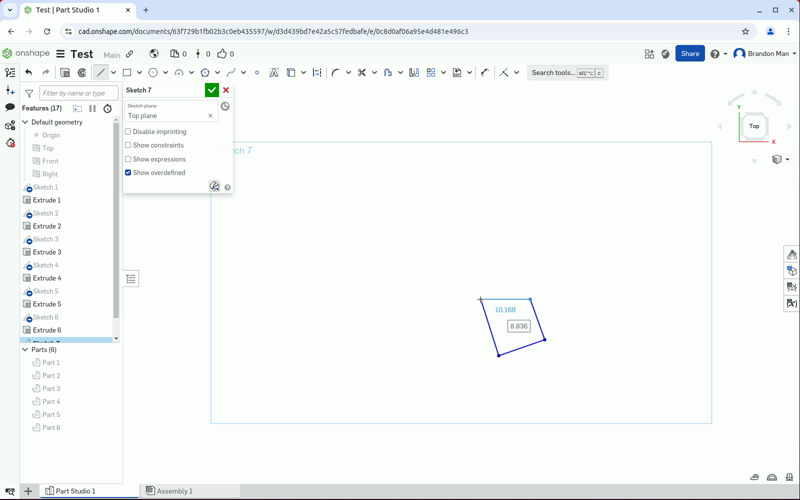
key(esc)
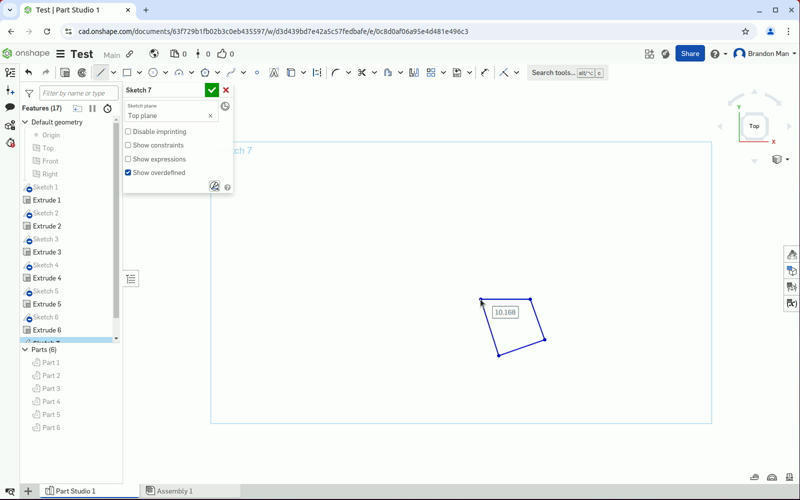
mouse_move(495, 312)
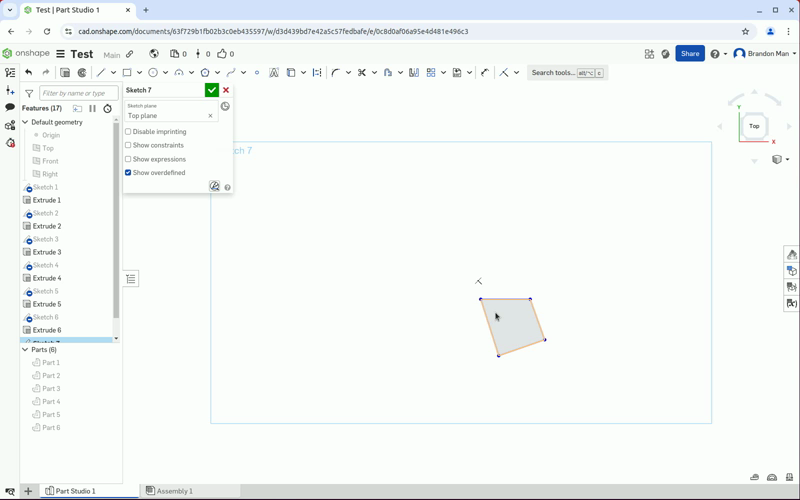
click(495, 312)
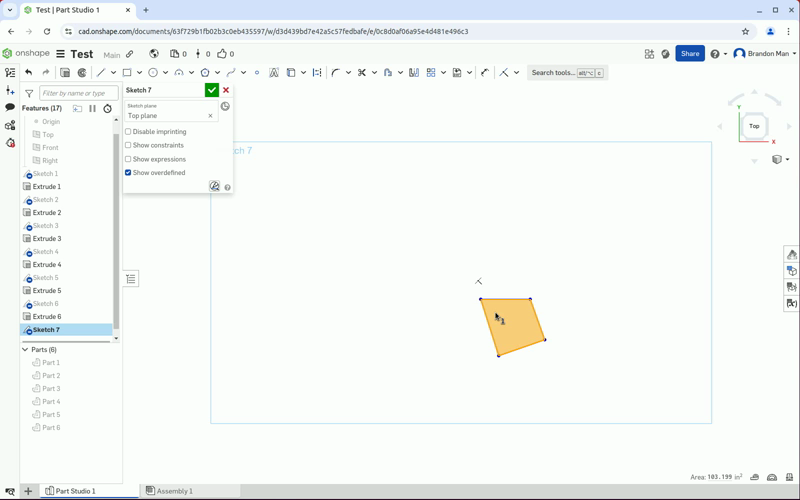
mouse_move(73, 352)
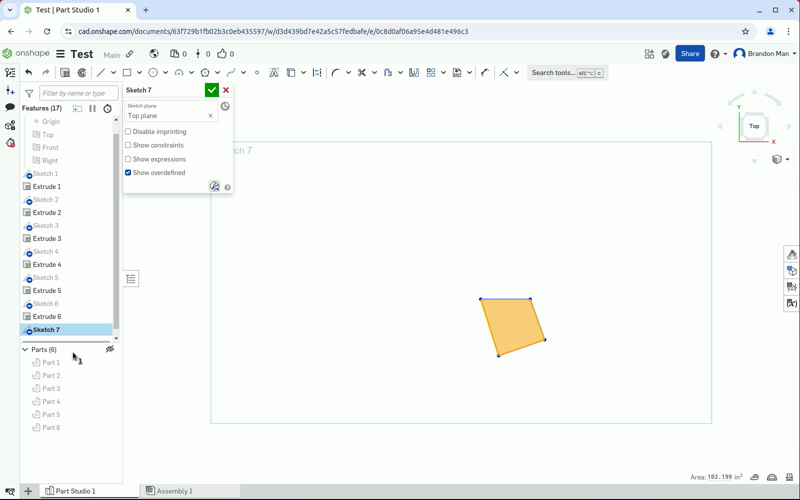
key(shift+y)
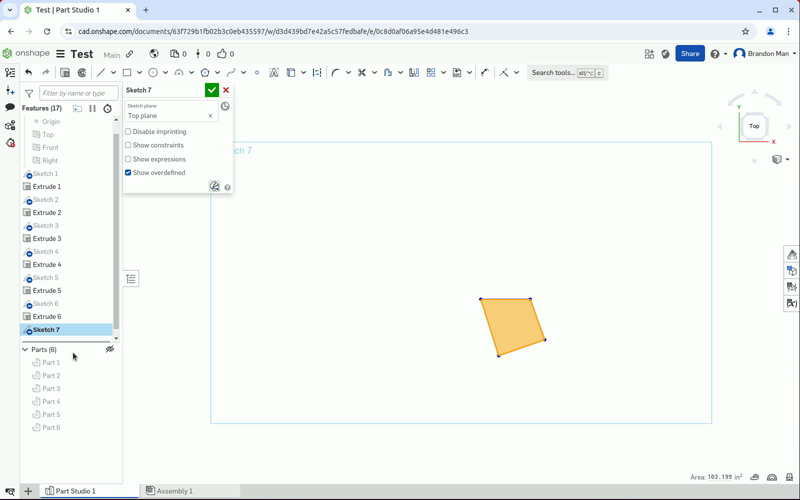
key(shift+e)
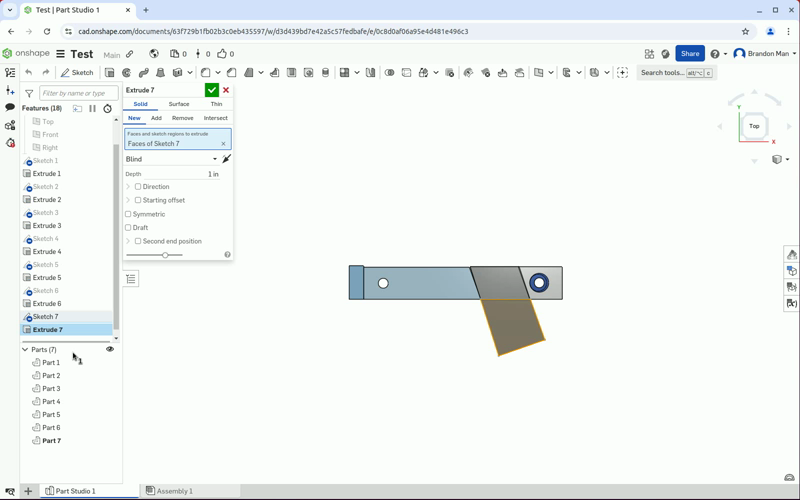
mouse_move(143, 106)
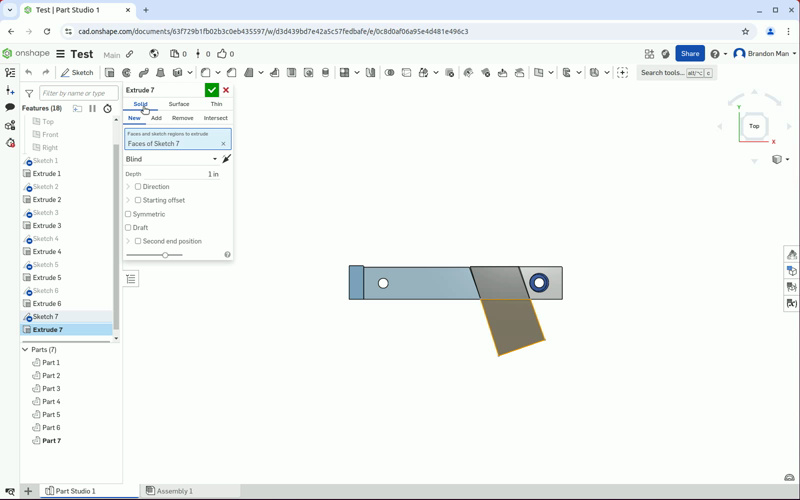
click(143, 106)
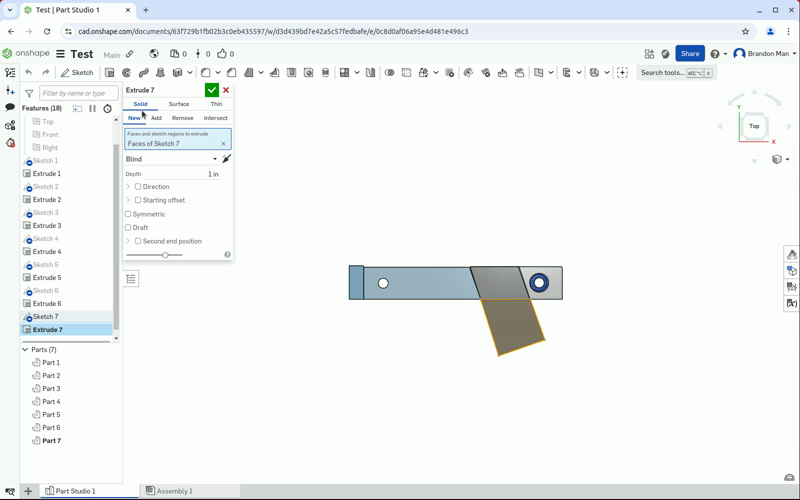
mouse_move(137, 120)
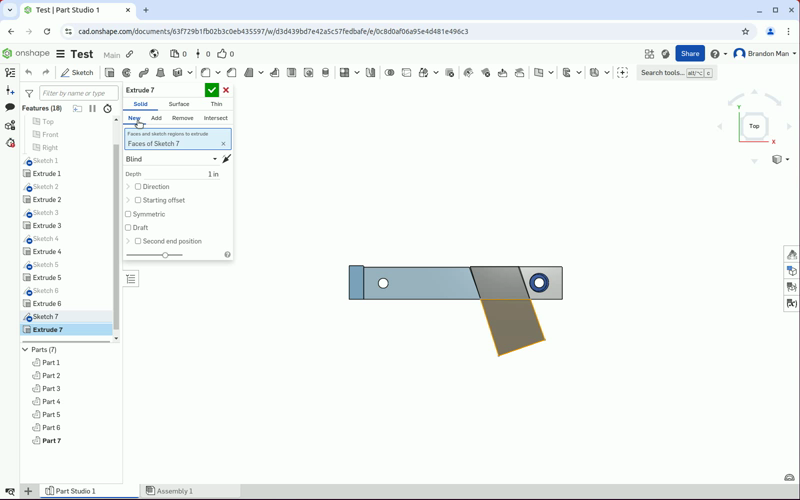
click(137, 120)
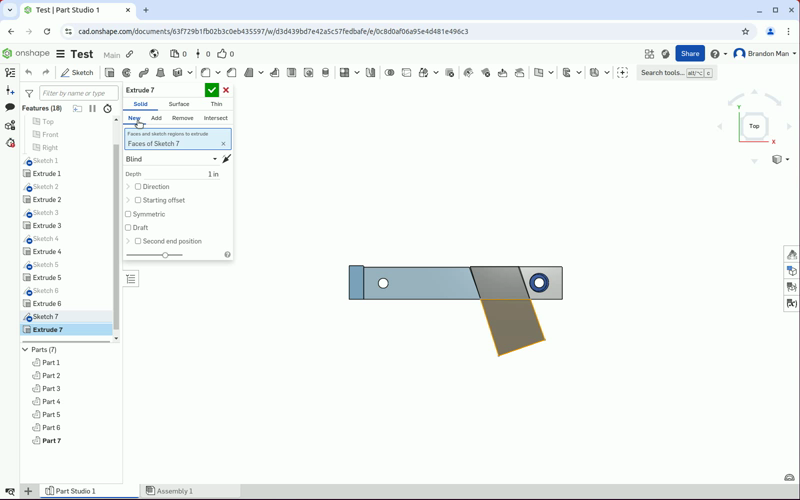
key(tab, 4)
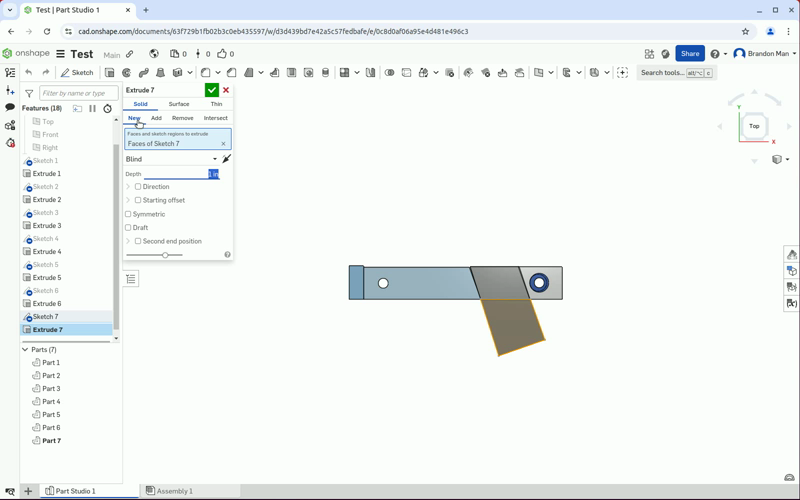
text(-12.998)
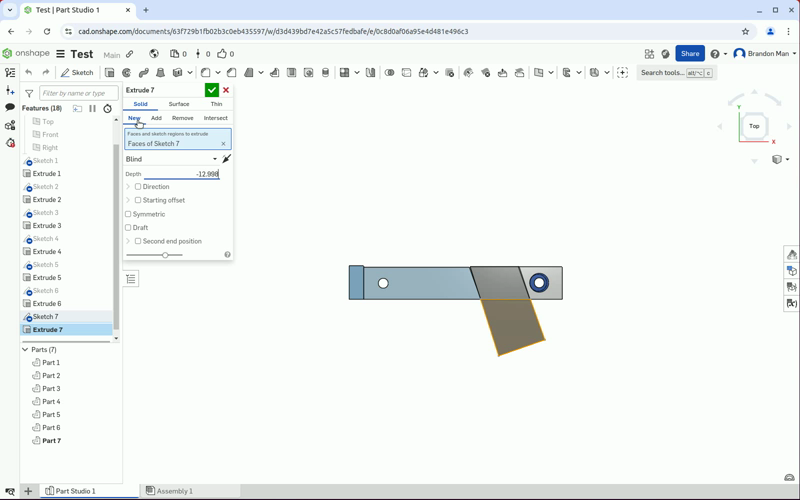
key(enter)
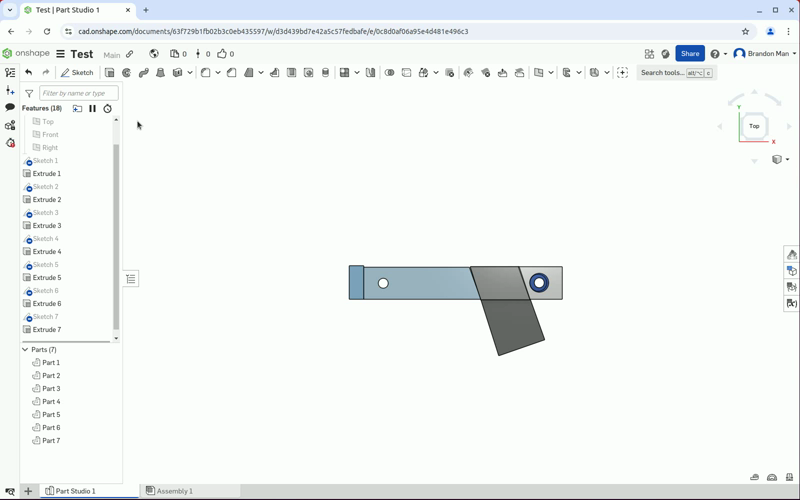
key(shift+h)
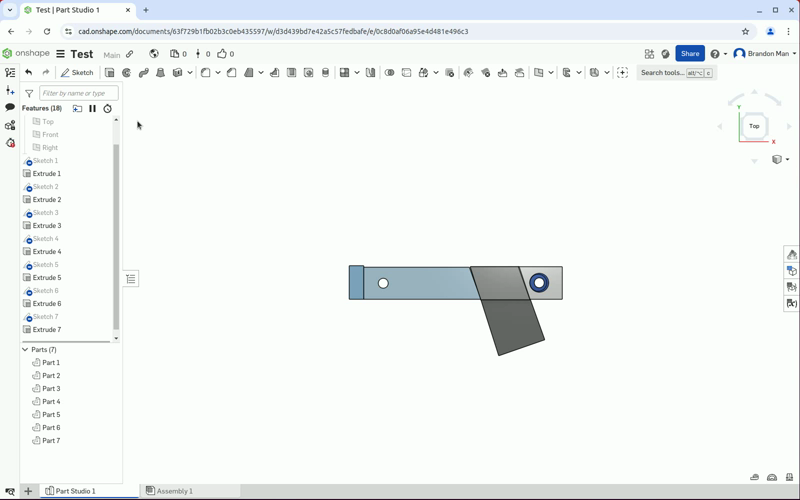
key(shift+h)
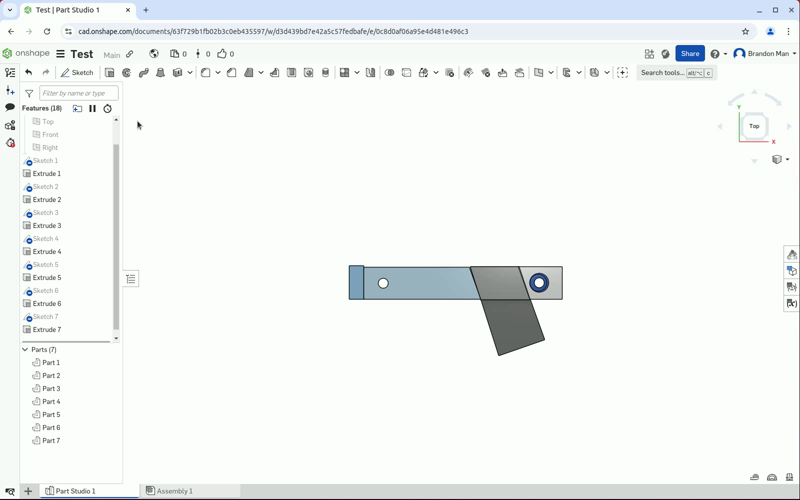
mouse_move(69, 163)
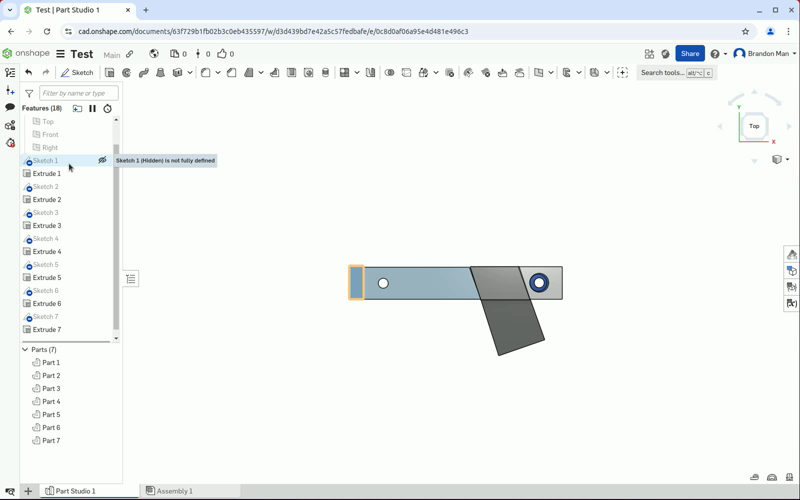
click(69, 163)
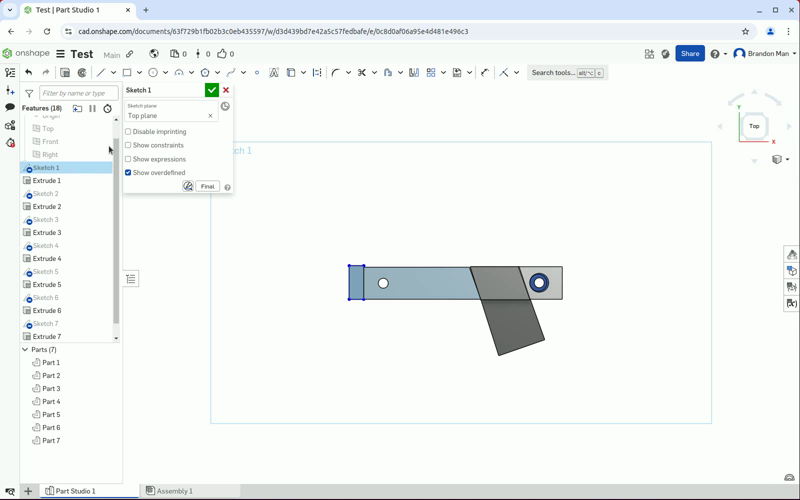
mouse_move(229, 92)
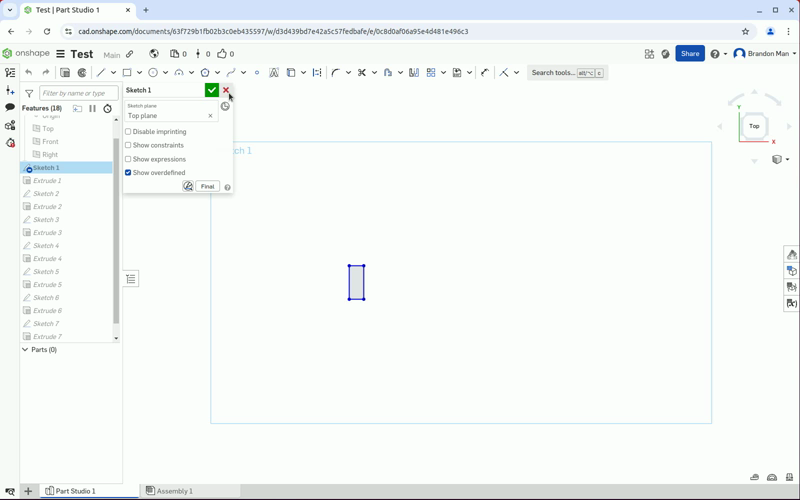
click(229, 92)
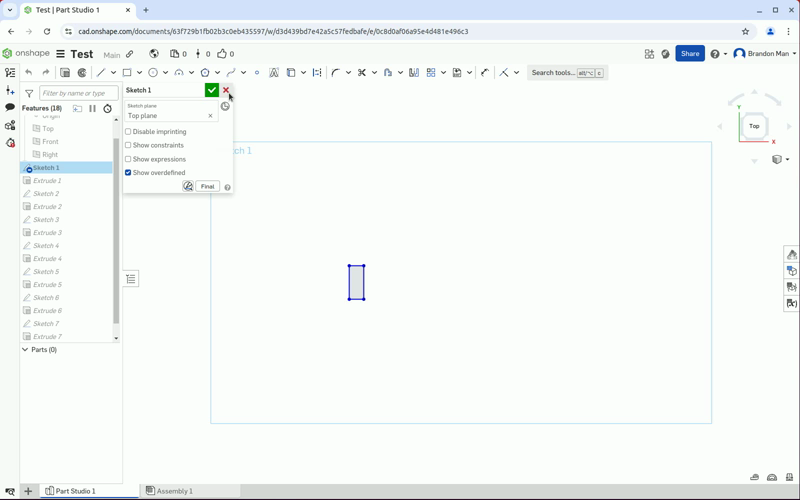
key(shift+s)
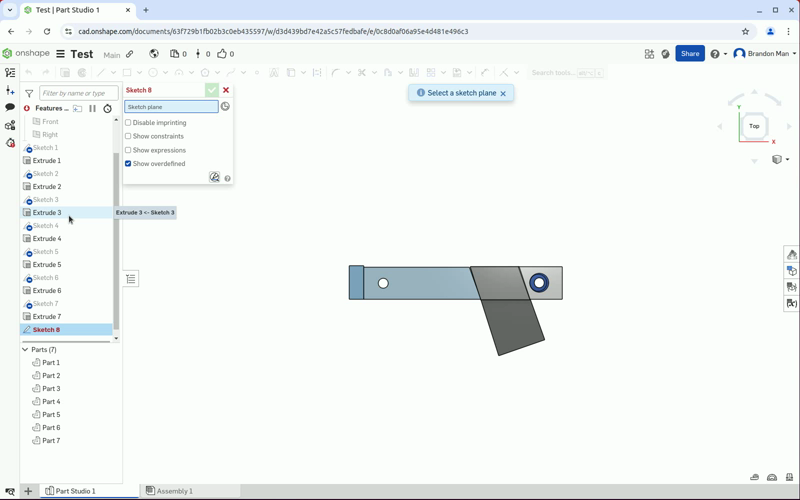
scroll(3)
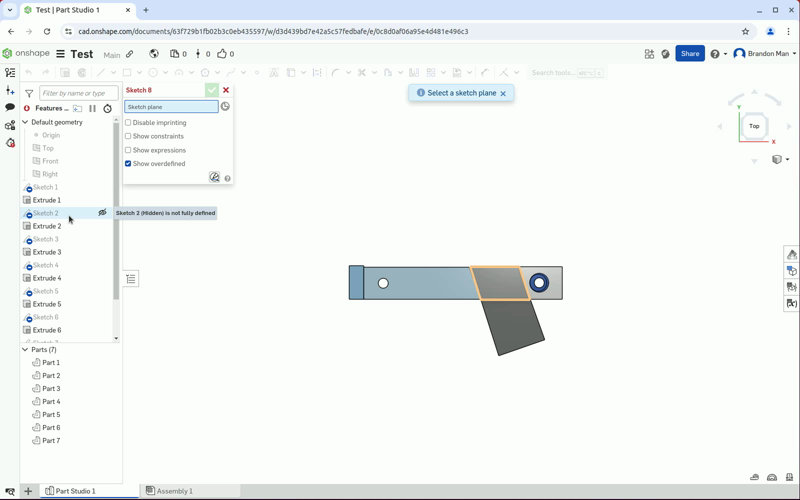
mouse_move(69, 150)
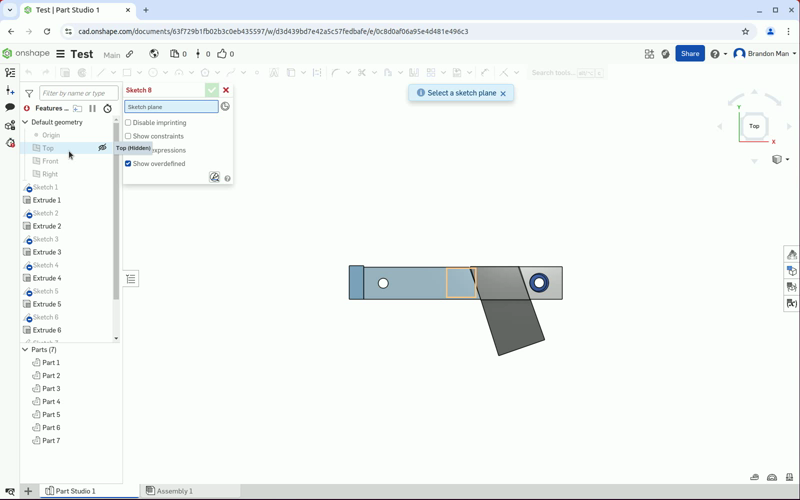
click(69, 150)
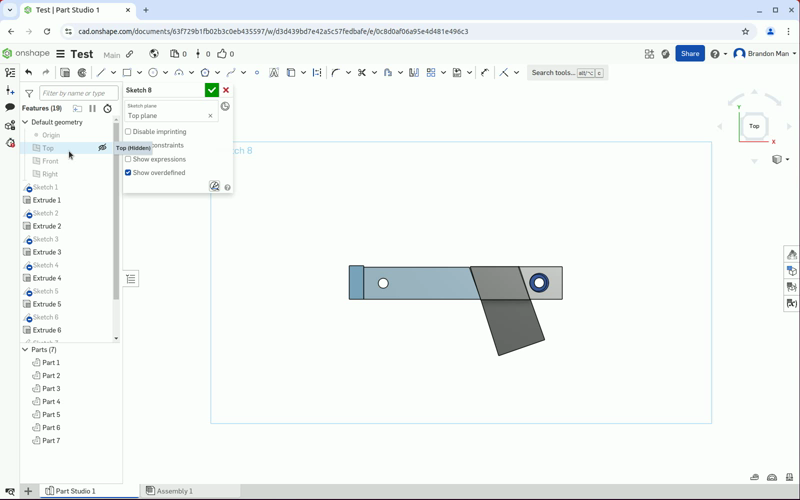
mouse_move(73, 352)
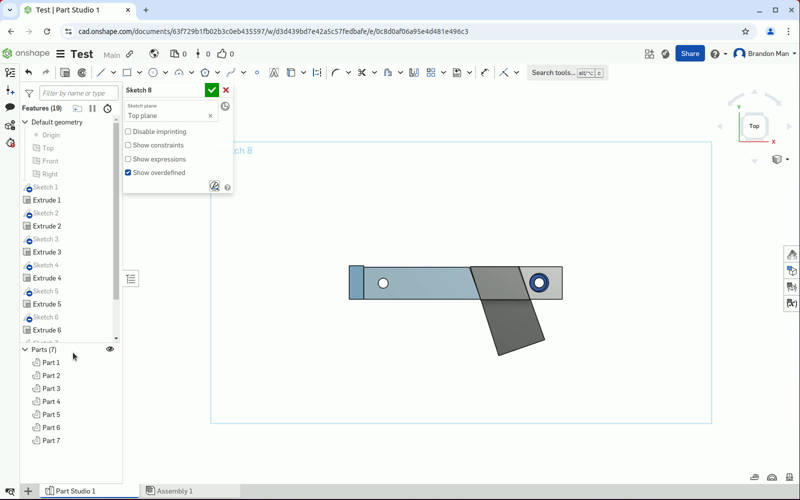
key(y)
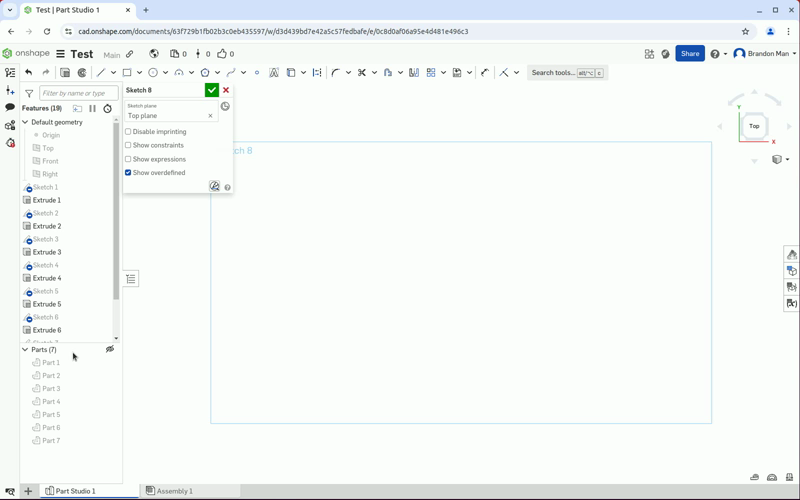
key(l)
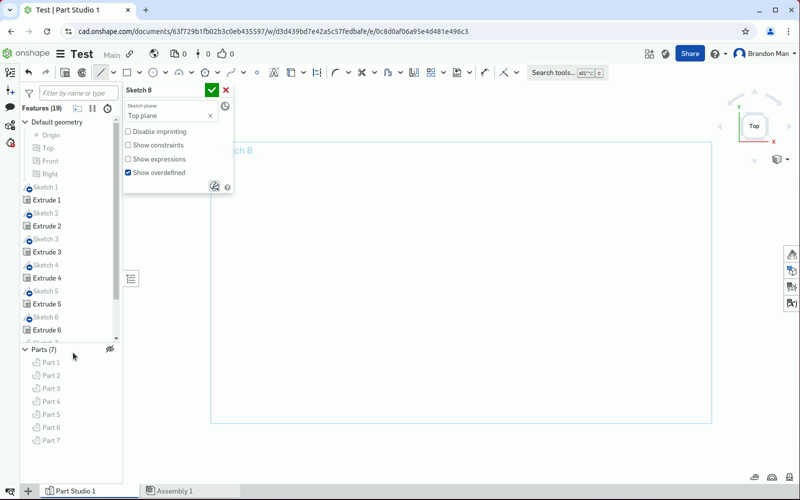
key_down(shift)
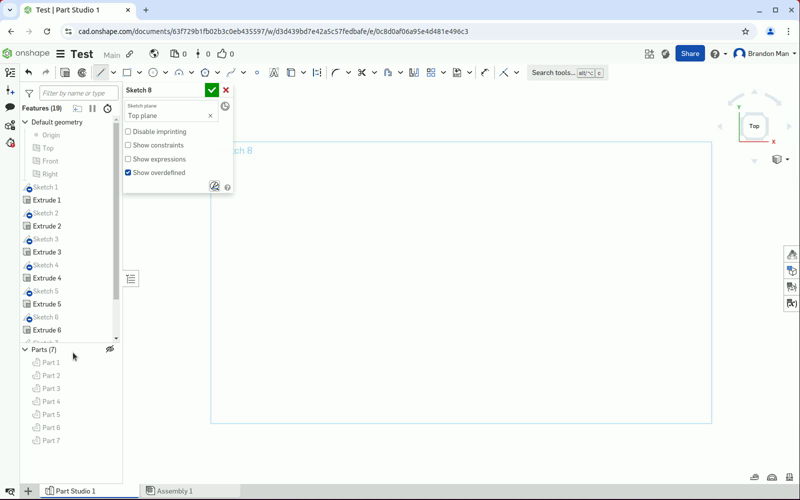
mouse_move(498, 354)
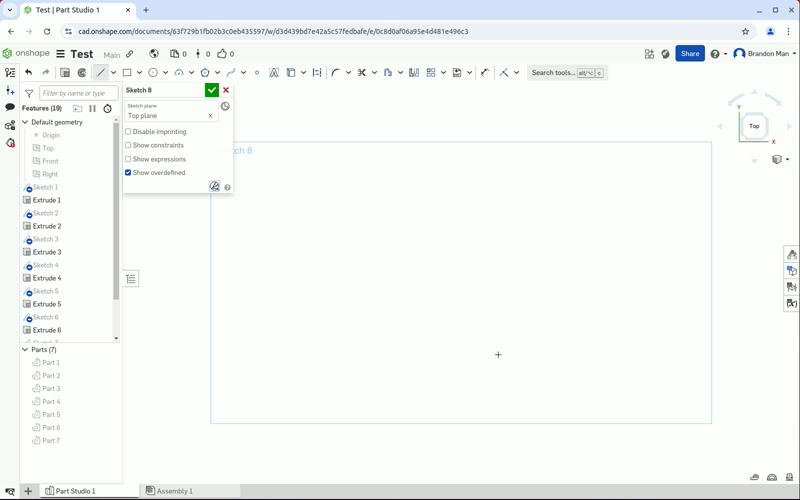
click(498, 354)
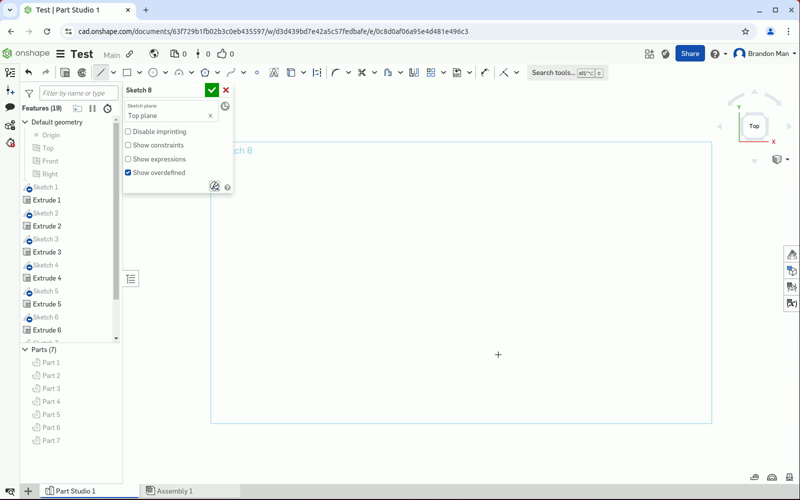
key_up(shift)
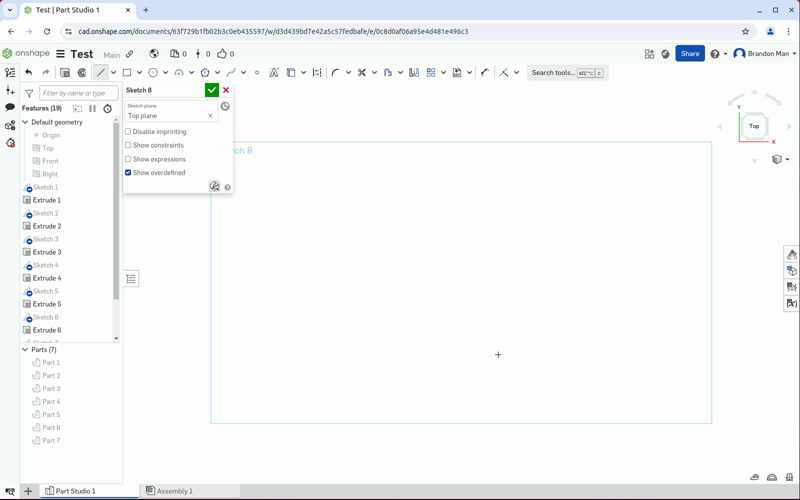
key_down(shift)
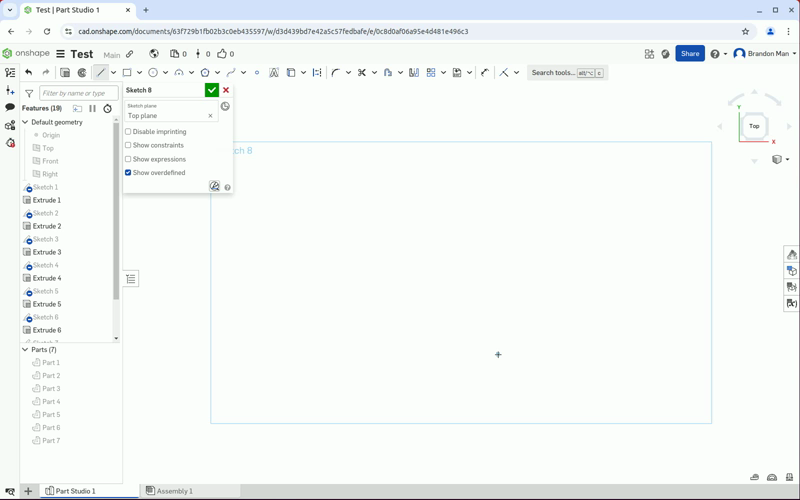
mouse_move(528, 354)
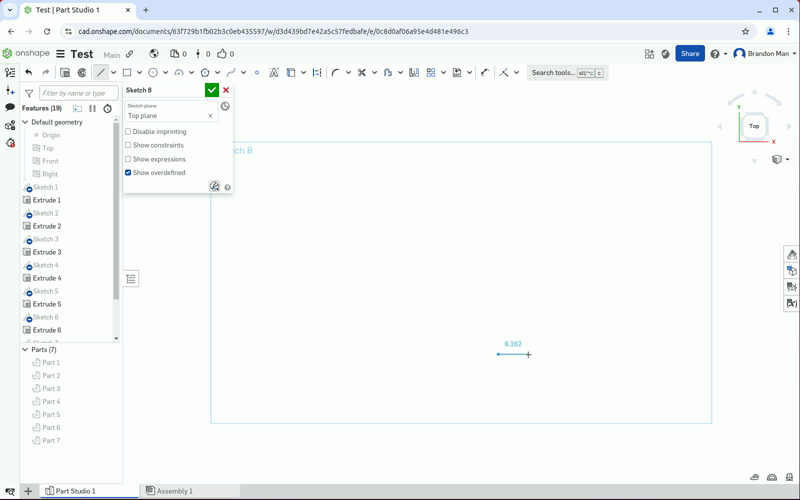
mouse_move(501, 366)
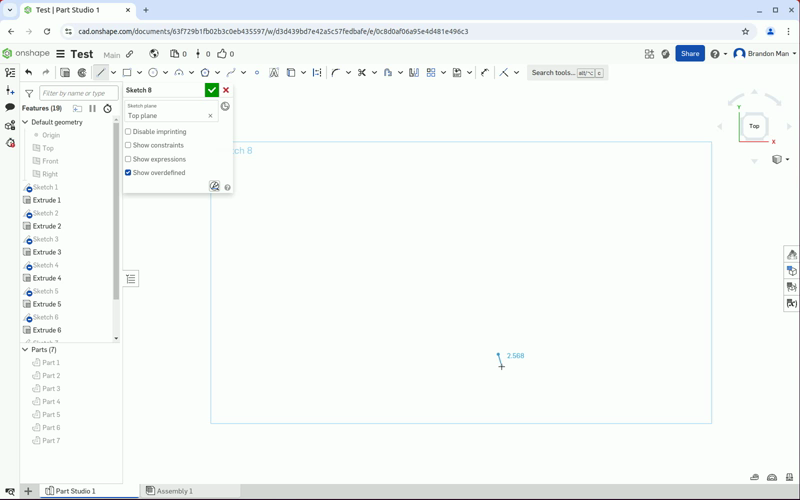
click(501, 366)
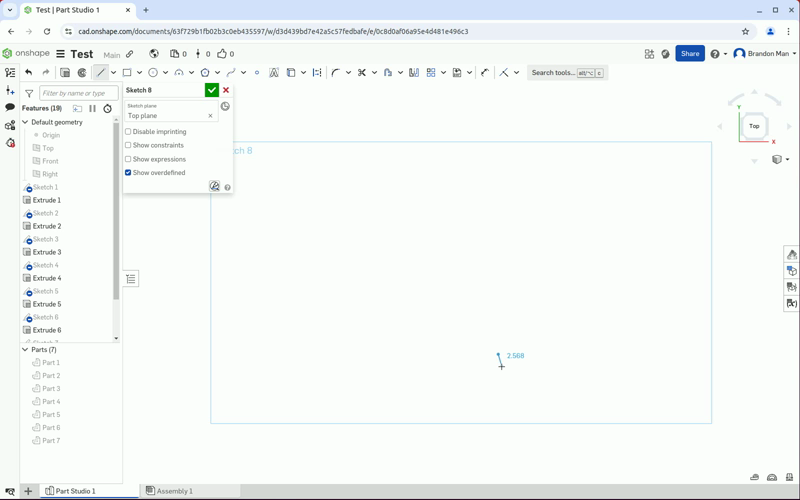
key_up(shift)
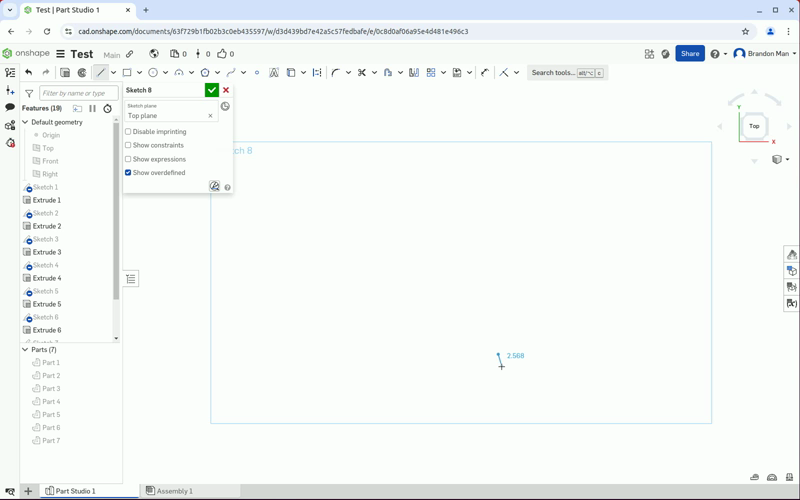
key_down(shift)
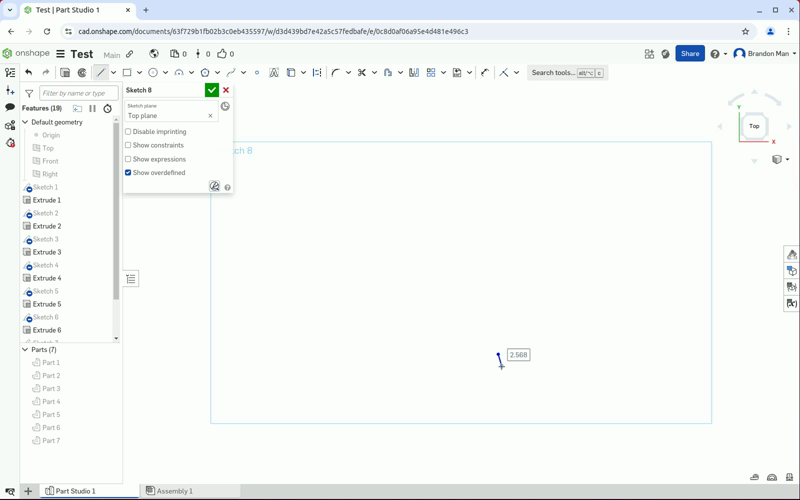
mouse_move(531, 366)
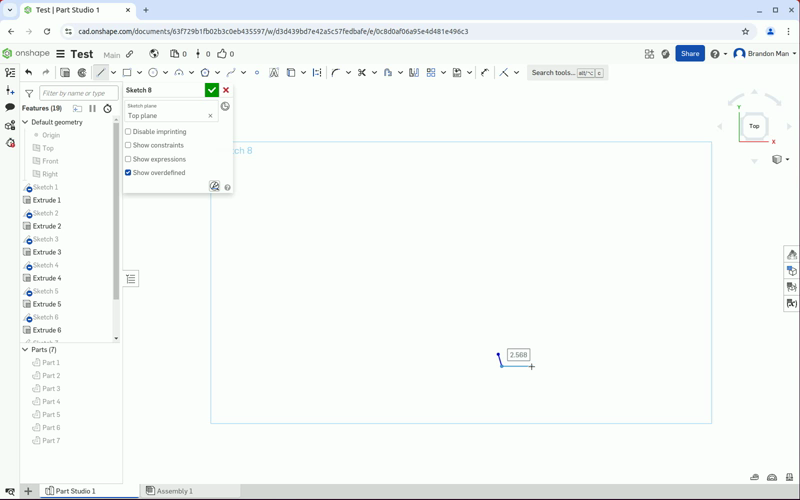
mouse_move(548, 350)
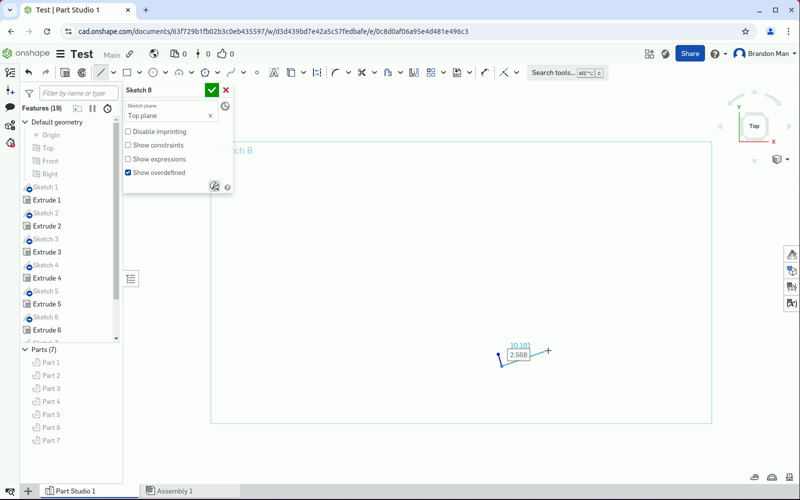
click(548, 350)
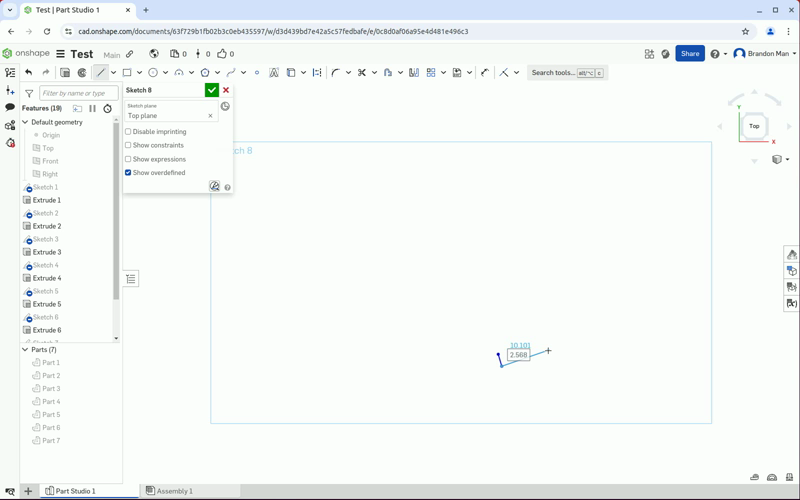
key_up(shift)
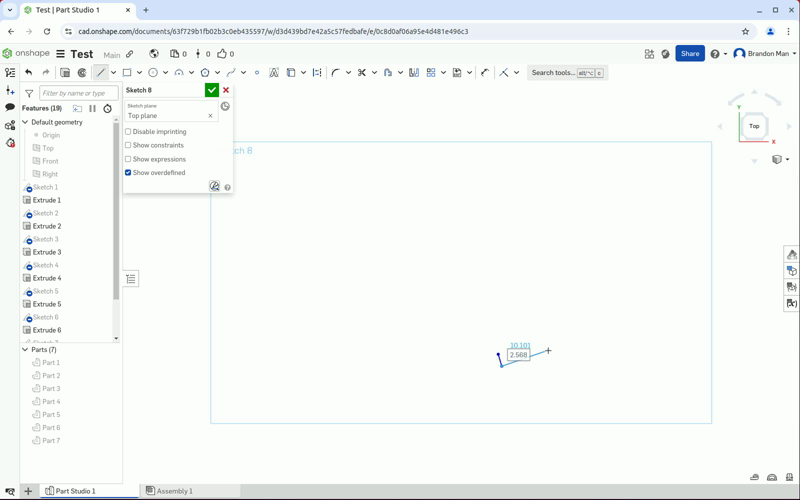
key_down(shift)
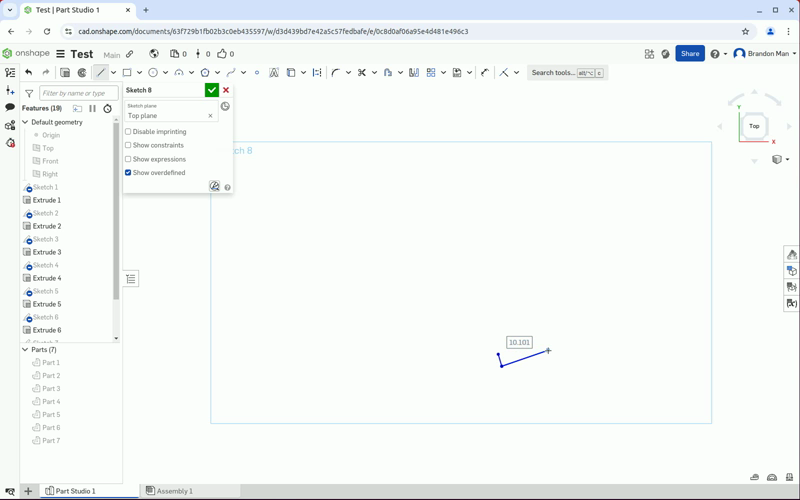
mouse_move(578, 350)
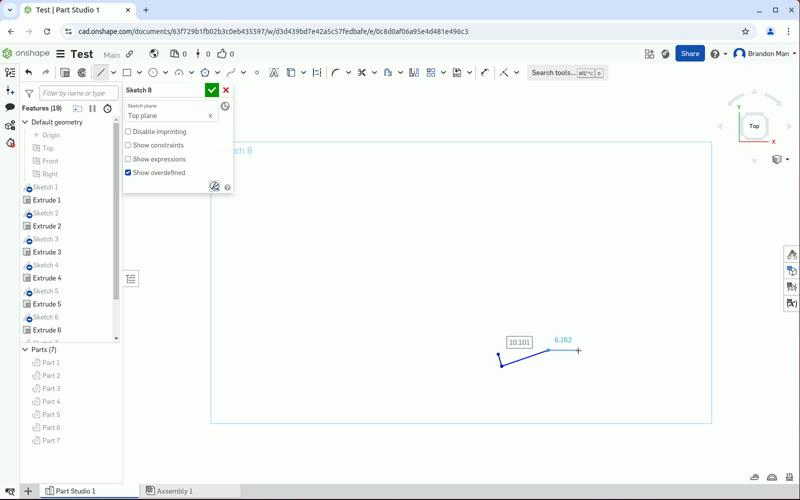
mouse_move(544, 338)
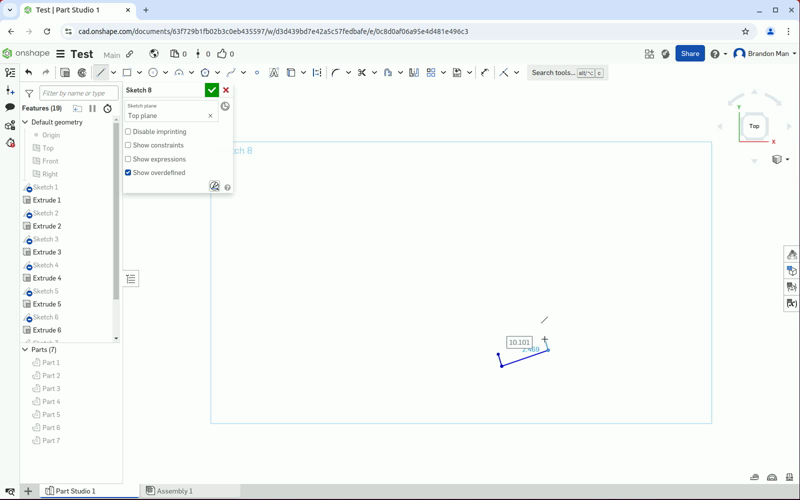
click(544, 338)
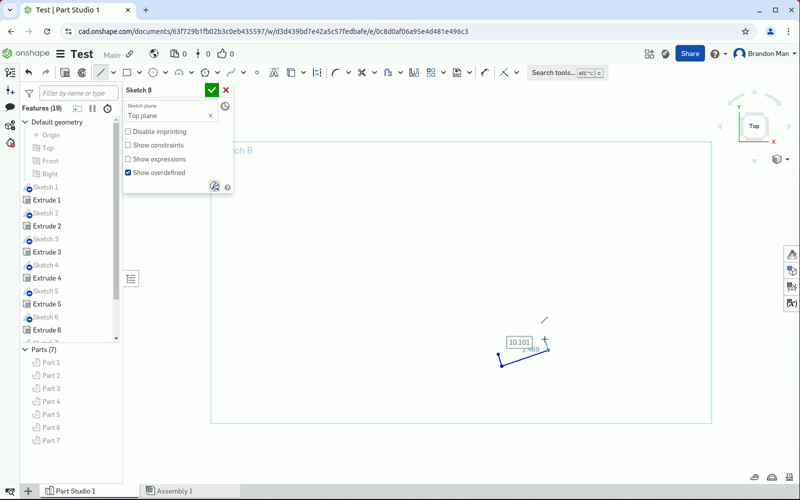
key_up(shift)
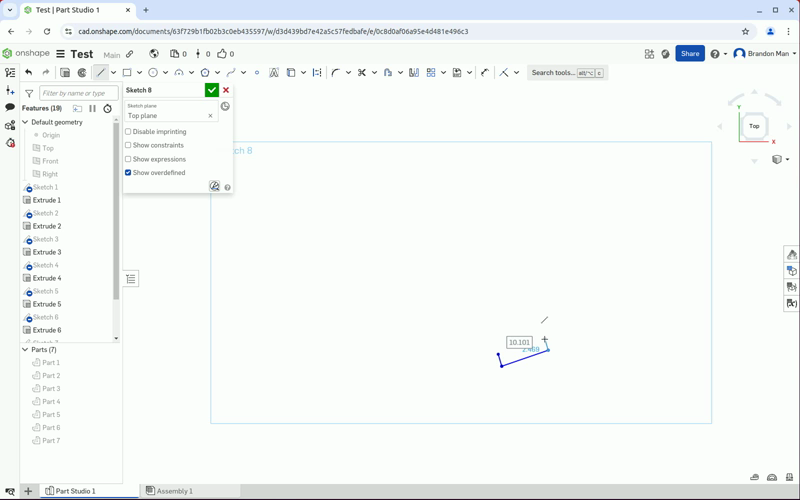
mouse_move(574, 338)
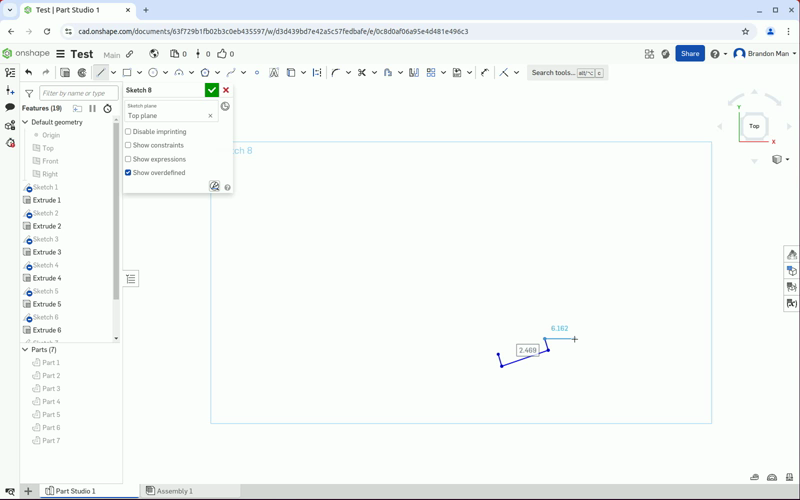
key_down(shift)
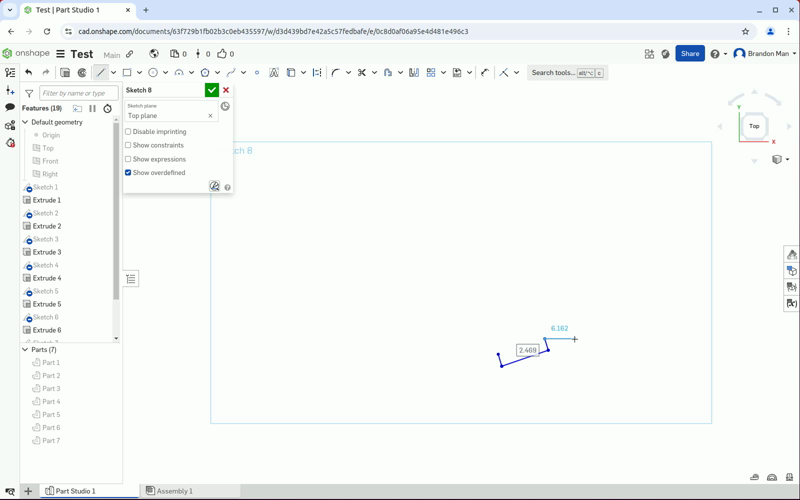
mouse_move(498, 354)
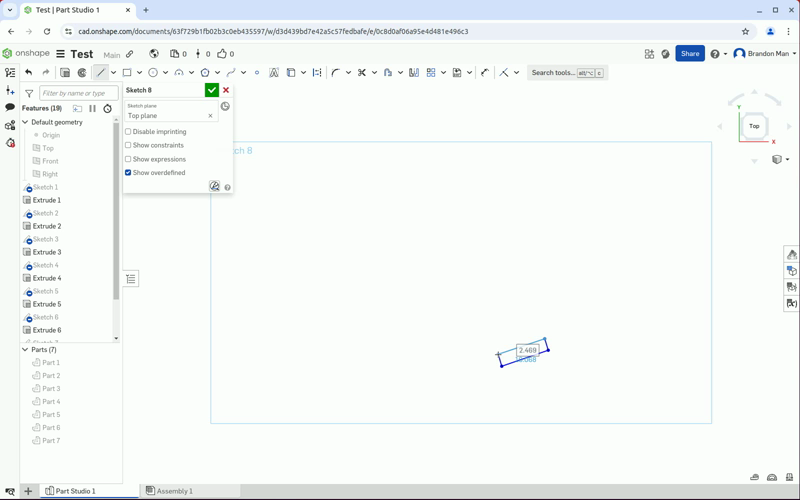
key_up(shift)
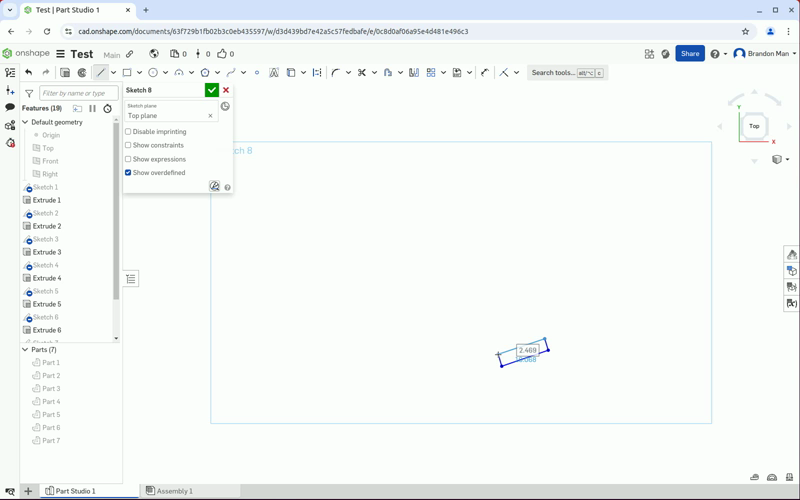
click(498, 354)
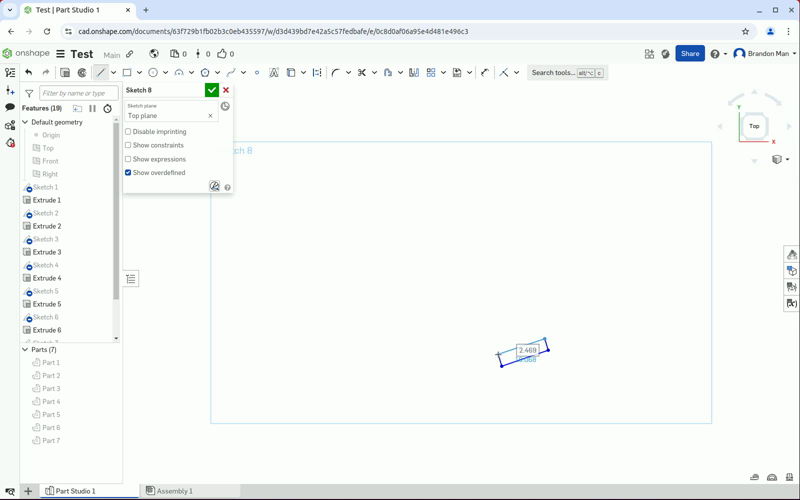
key(esc)
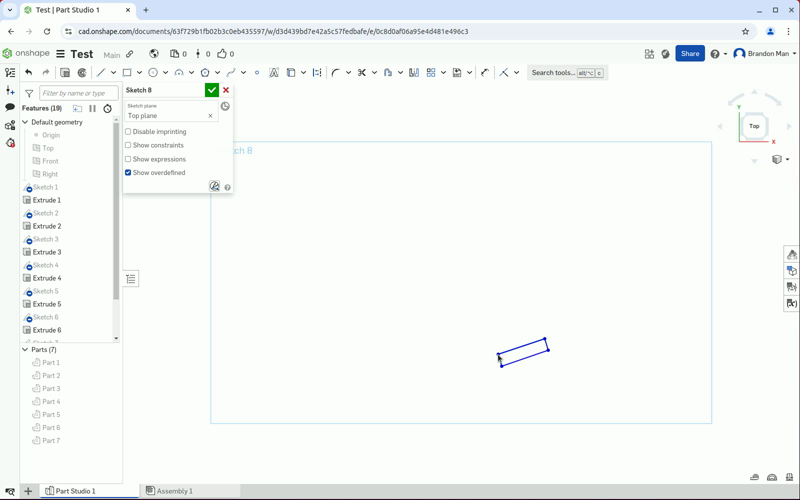
mouse_move(523, 358)
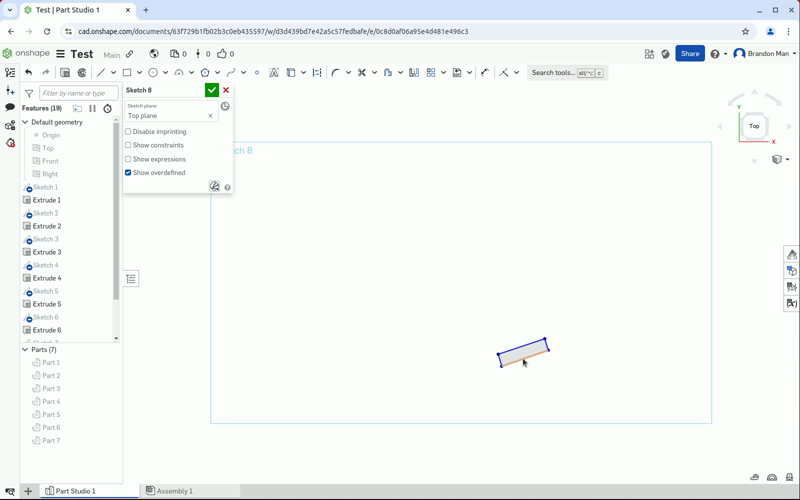
scroll(6)
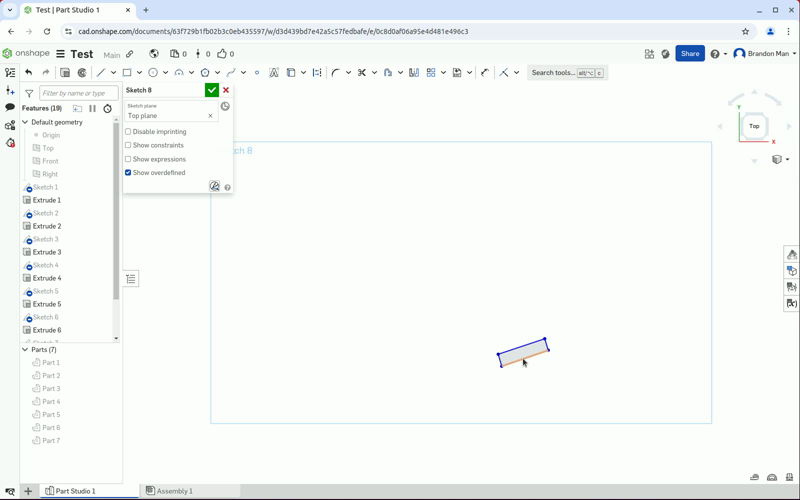
scroll(6)
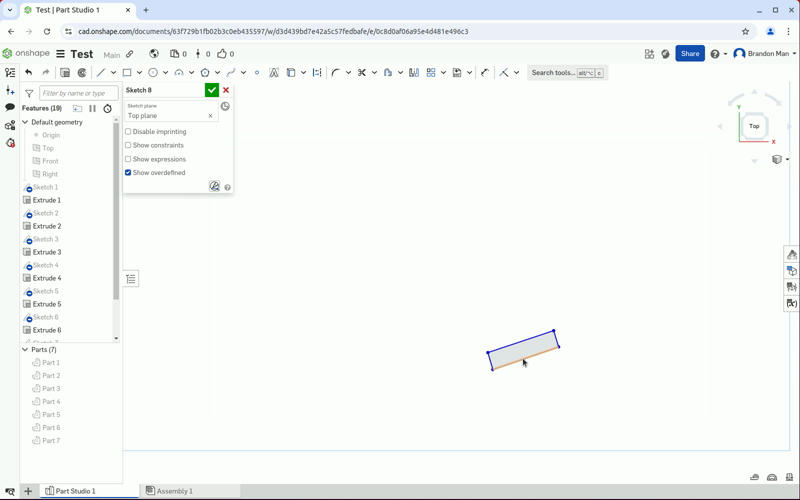
scroll(6)
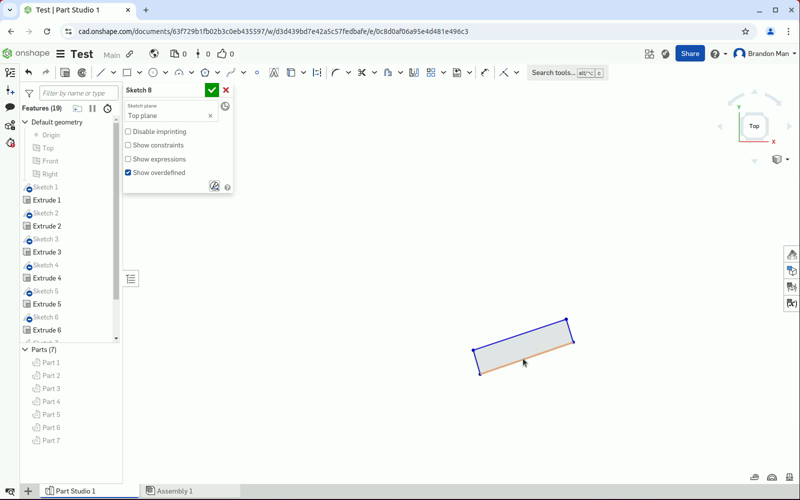
scroll(6)
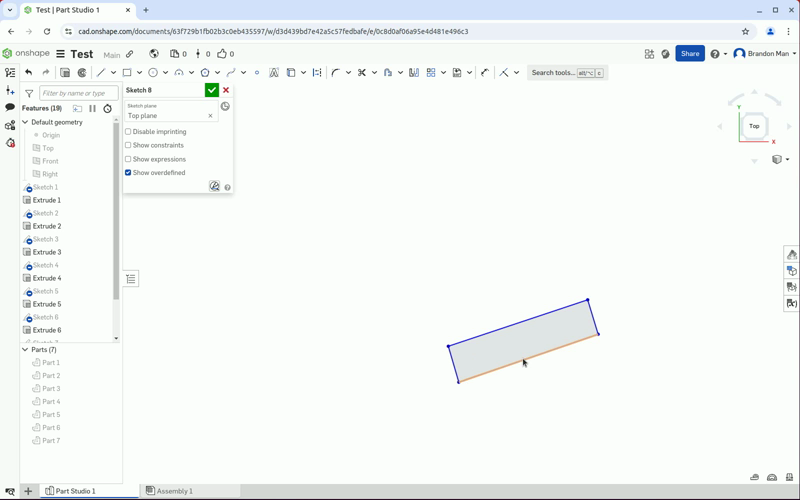
scroll(6)
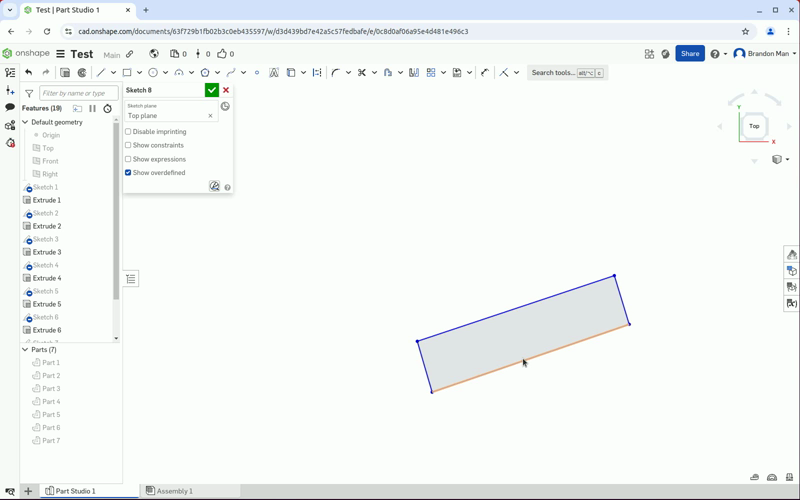
scroll(6)
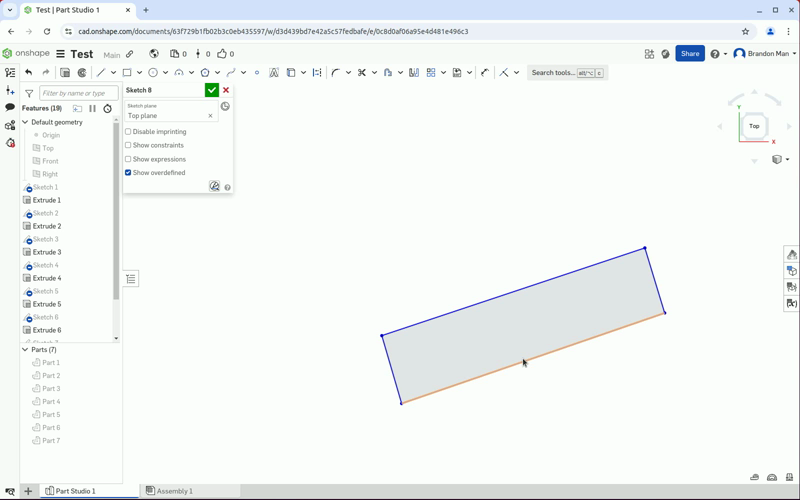
scroll(6)
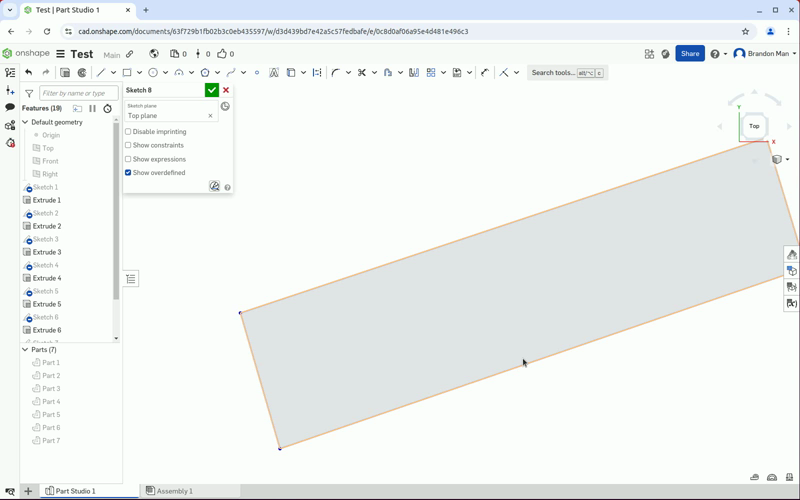
click(523, 358)
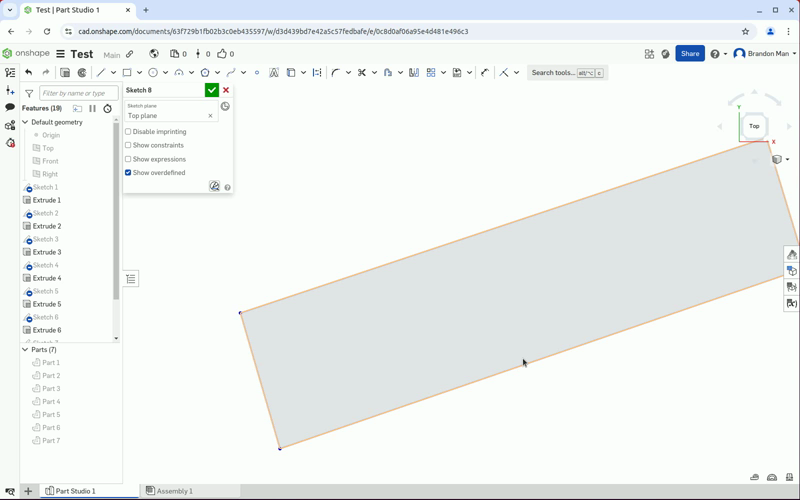
scroll(-6)
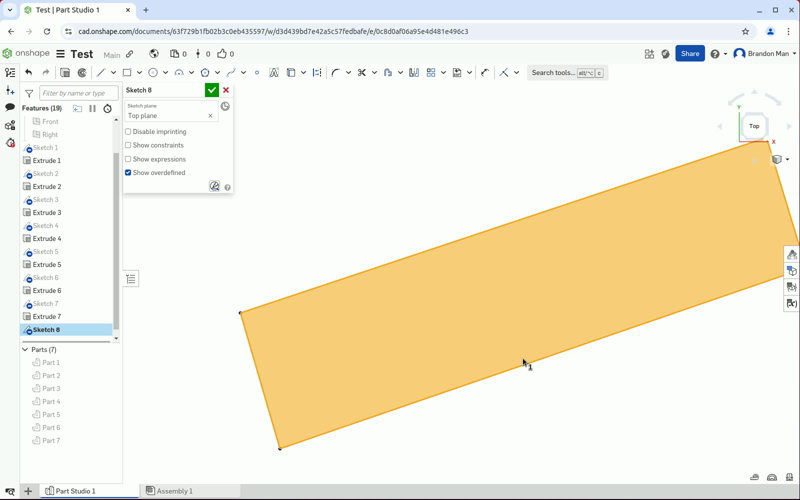
scroll(-6)
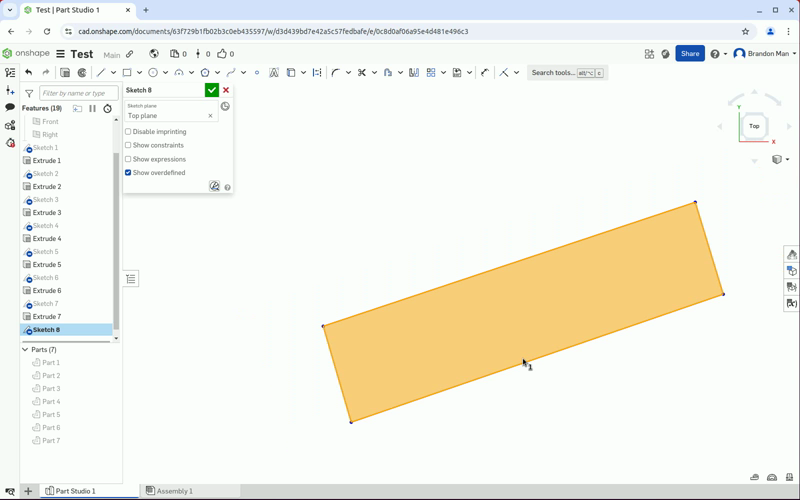
scroll(-6)
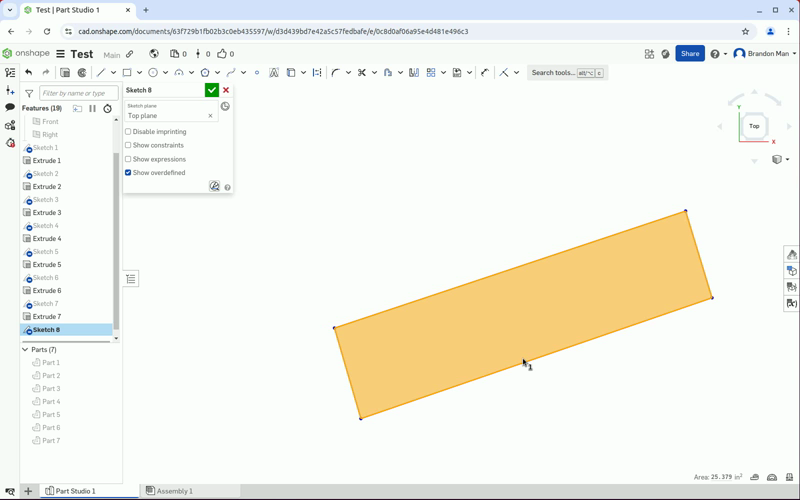
scroll(-6)
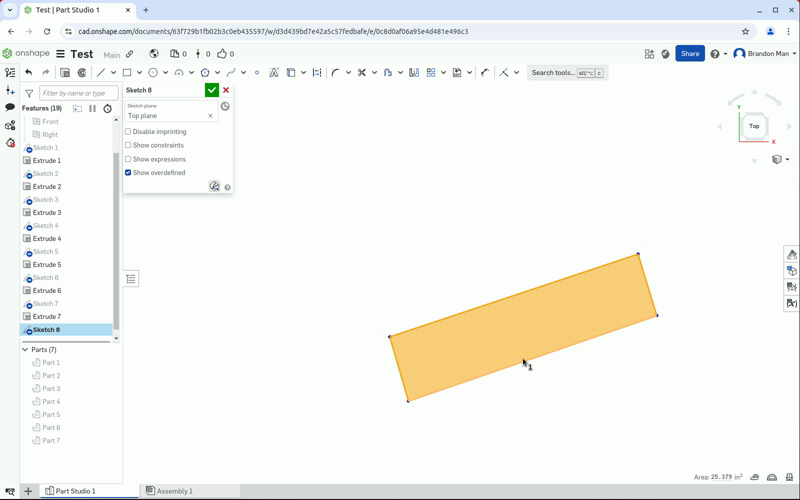
scroll(-6)
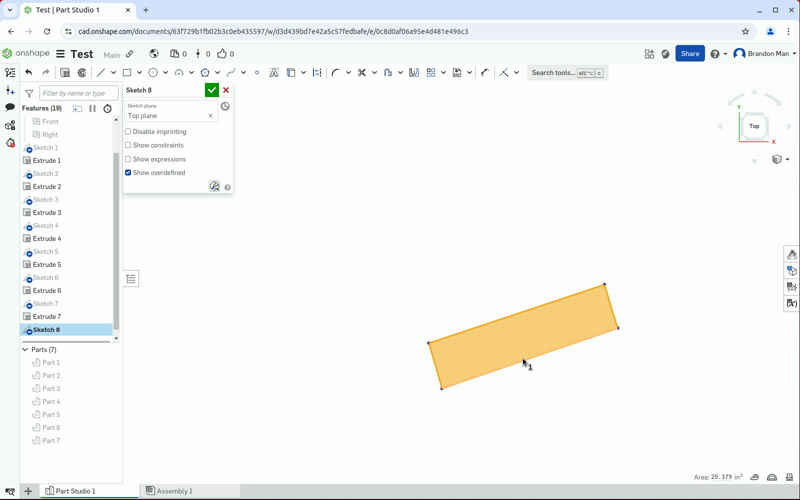
scroll(-6)
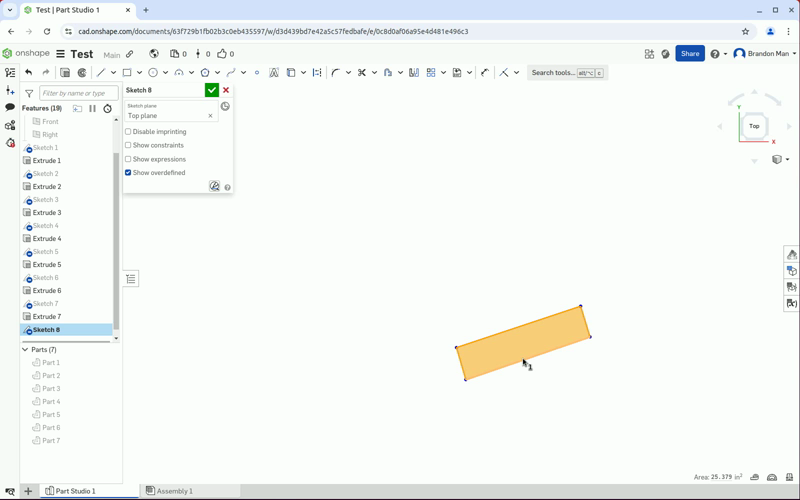
scroll(-6)
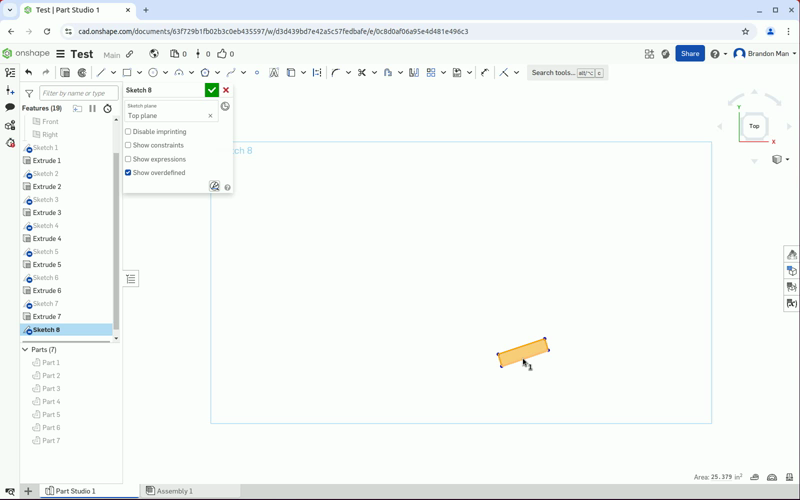
mouse_move(73, 352)
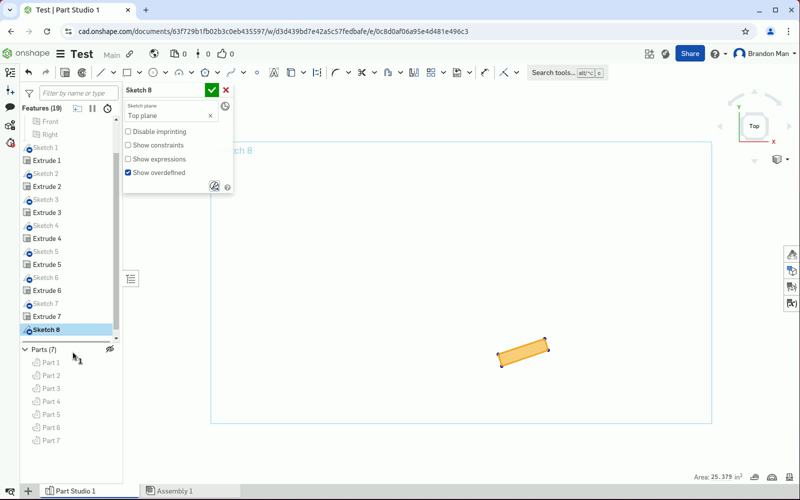
key(shift+y)
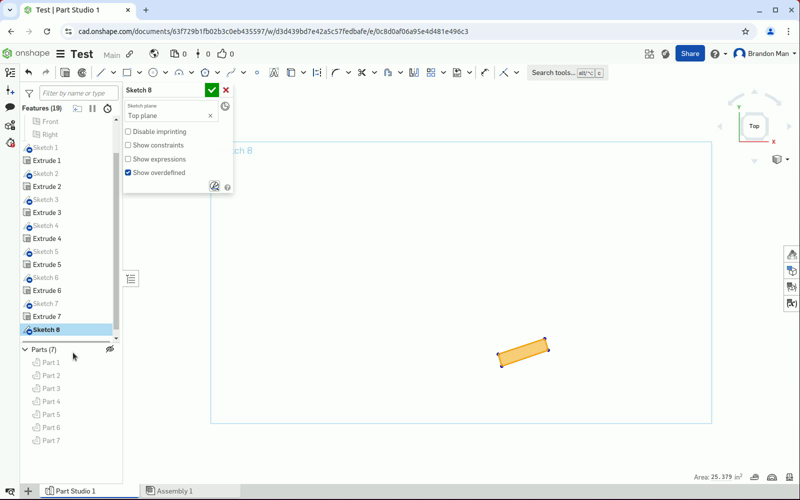
key(shift+e)
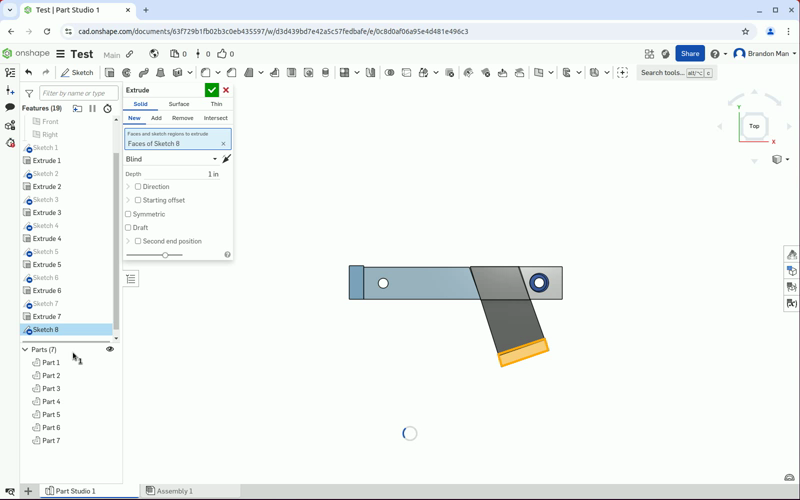
mouse_move(143, 106)
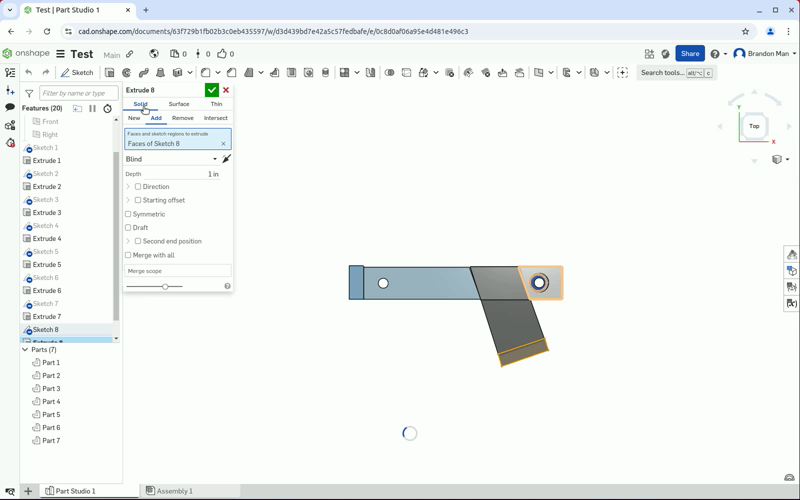
click(143, 106)
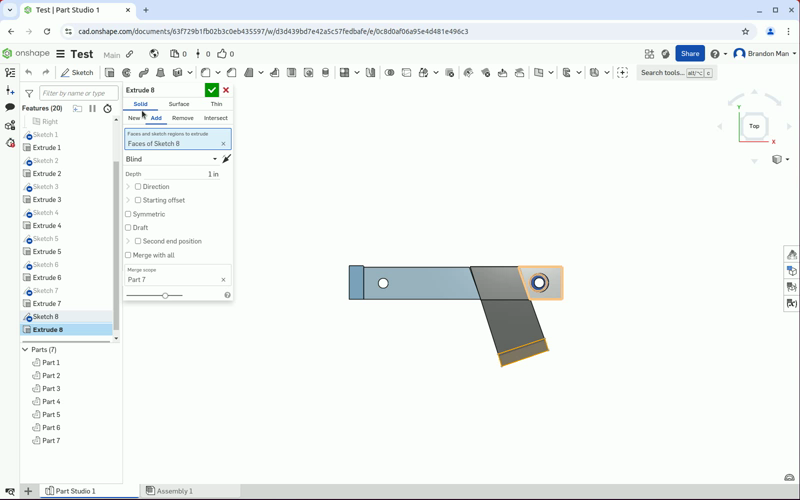
mouse_move(137, 120)
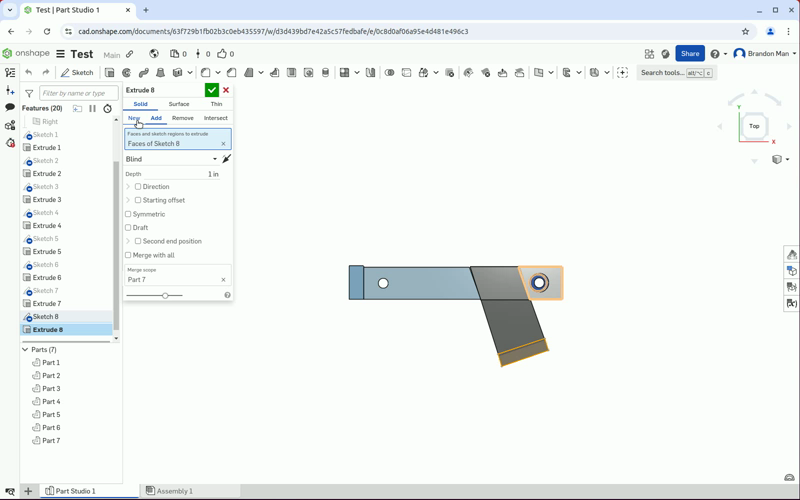
click(137, 120)
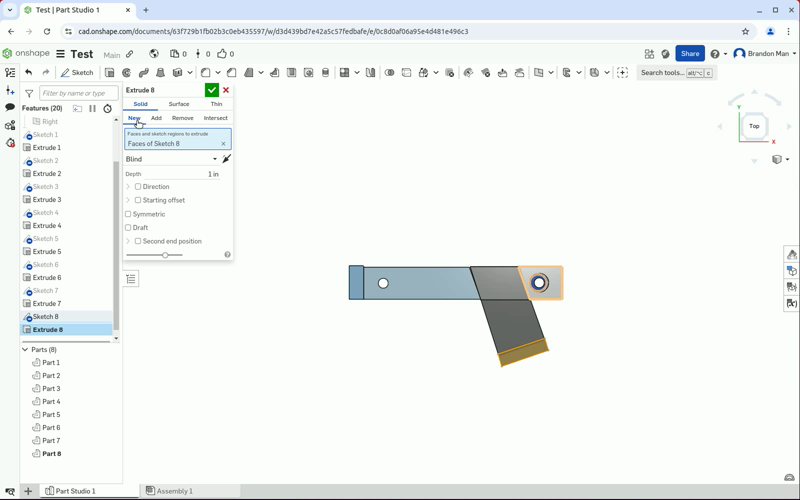
key(tab, 4)
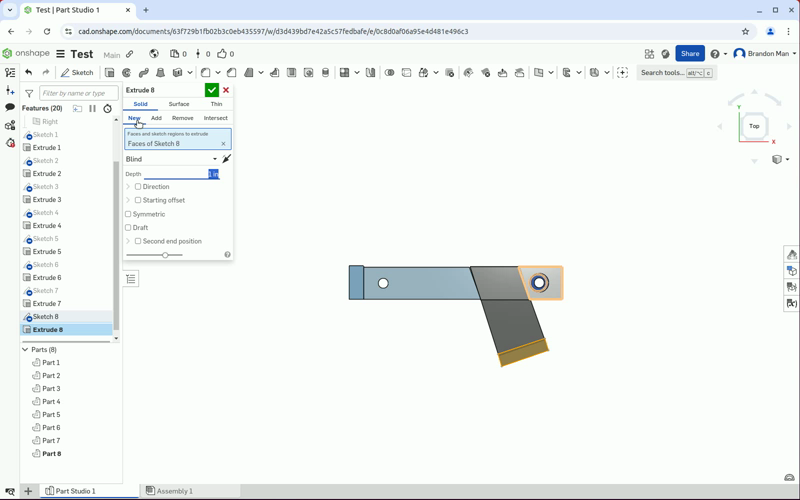
text(-12.998)
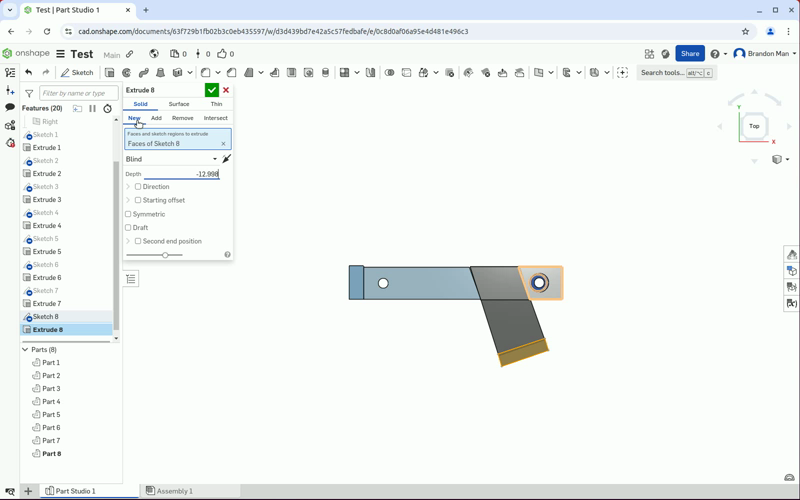
key(enter)
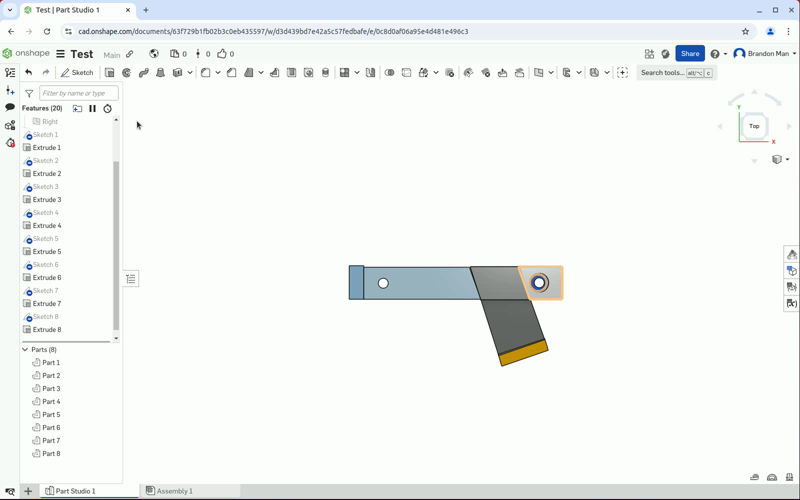
key(shift+h)
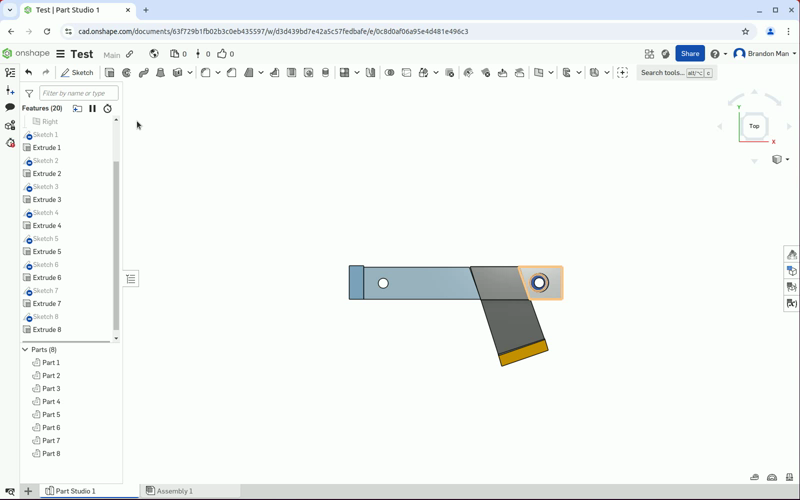
key(shift+h)
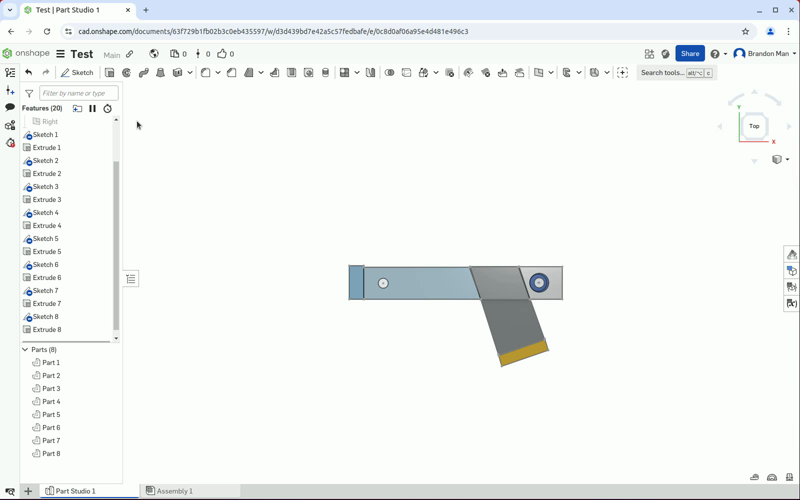
key(shift+7)
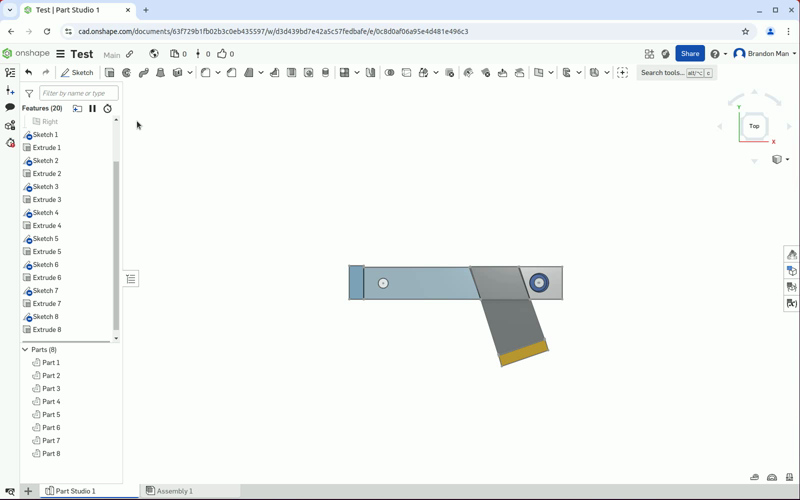
key(up, 3)
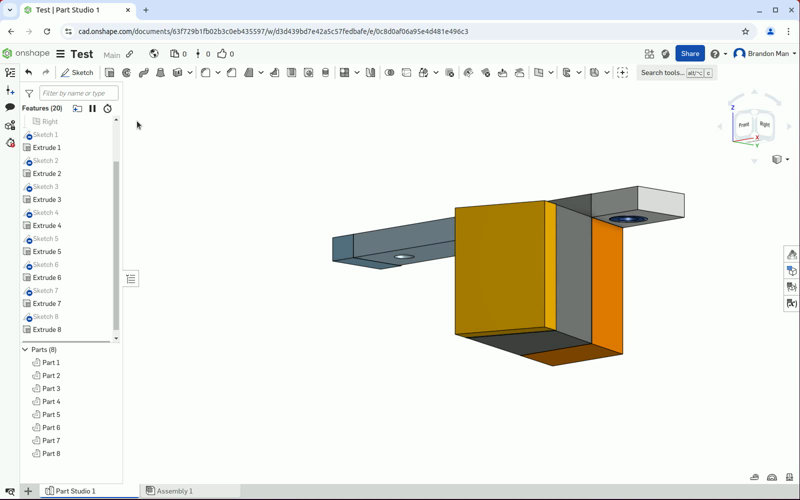
key(left, 3)
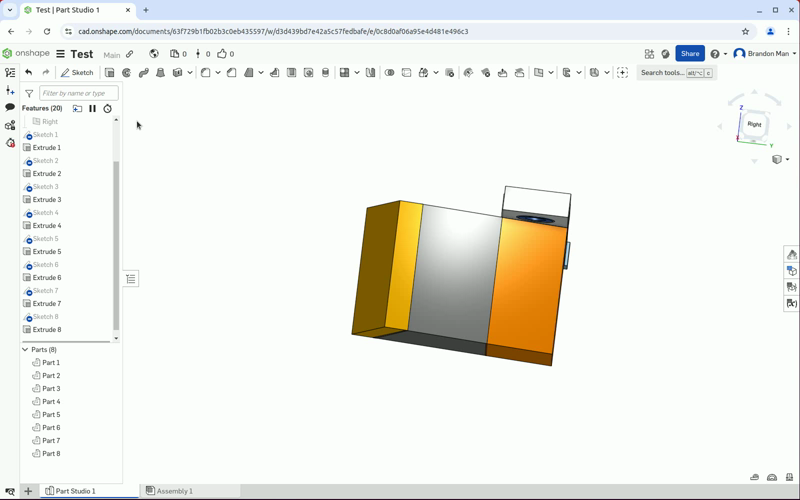
key(right, 3)
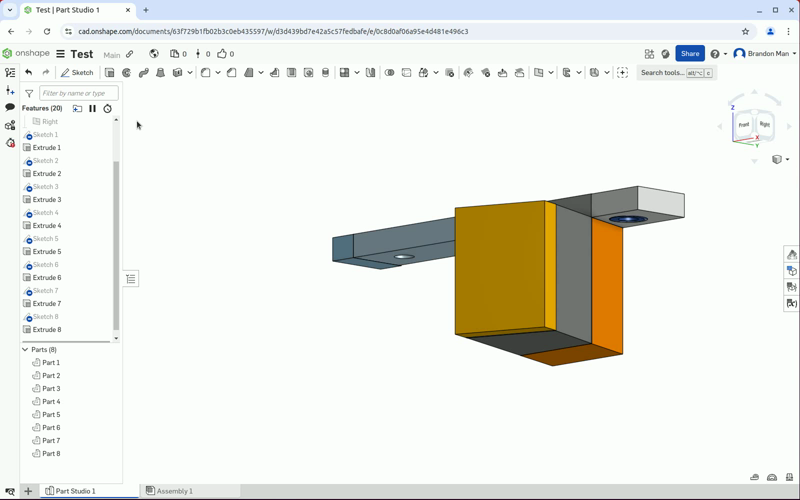
key(down, 3)
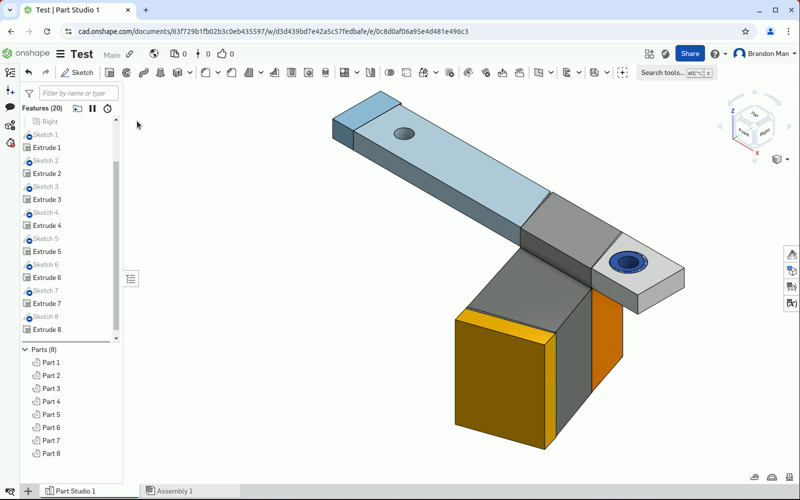
mouse_move(69, 137)
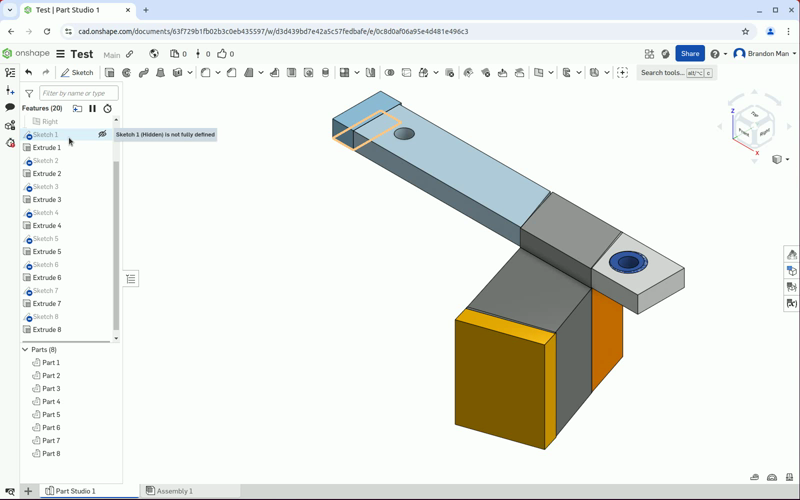
click(69, 137)